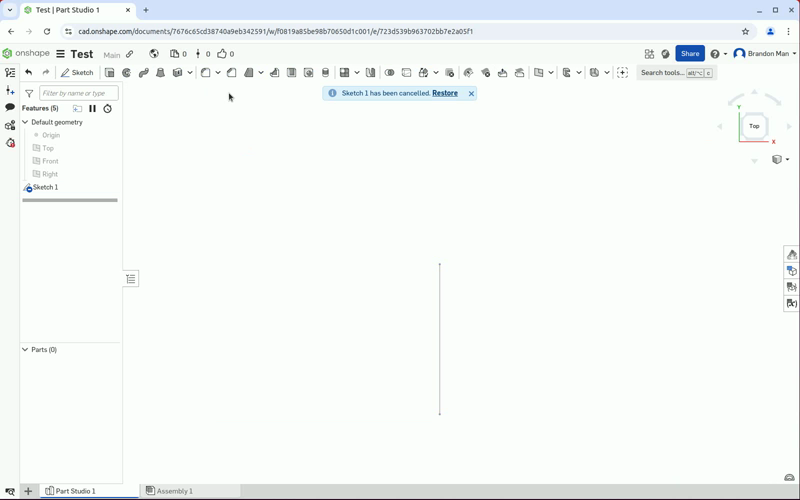
key(shift+h)
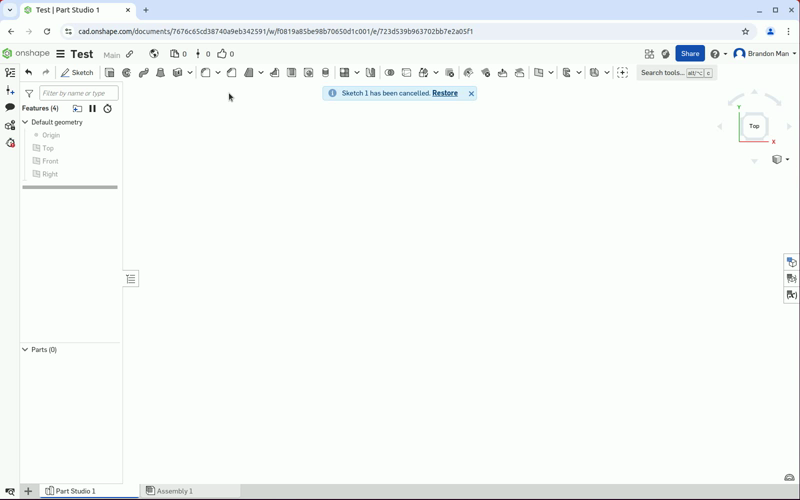
mouse_move(73, 352)
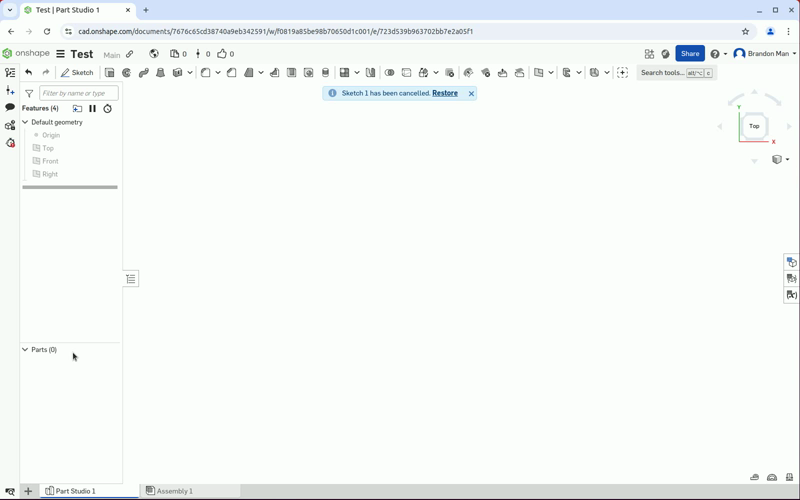
key(y)
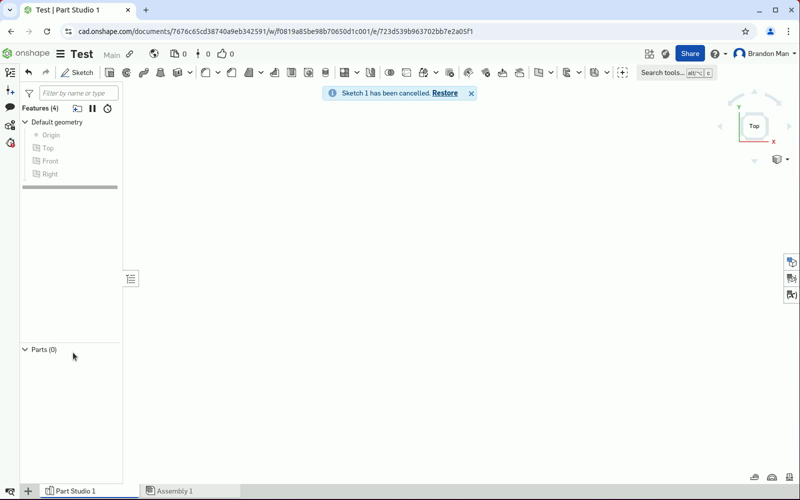
key(shift+p)
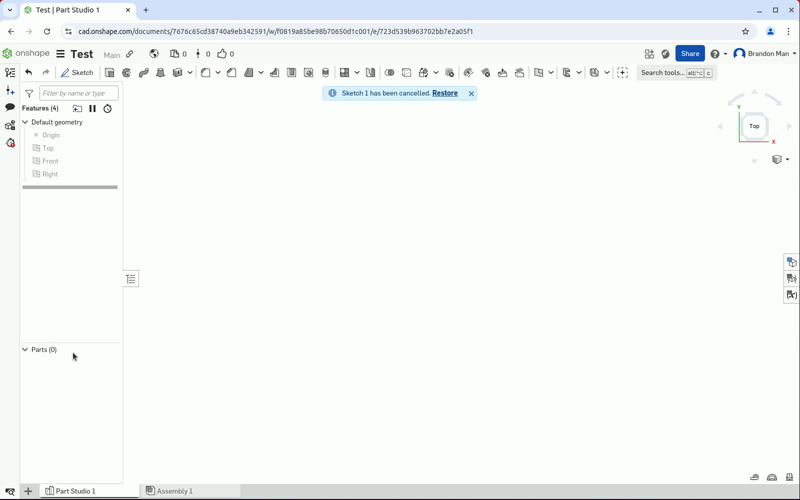
key(space)
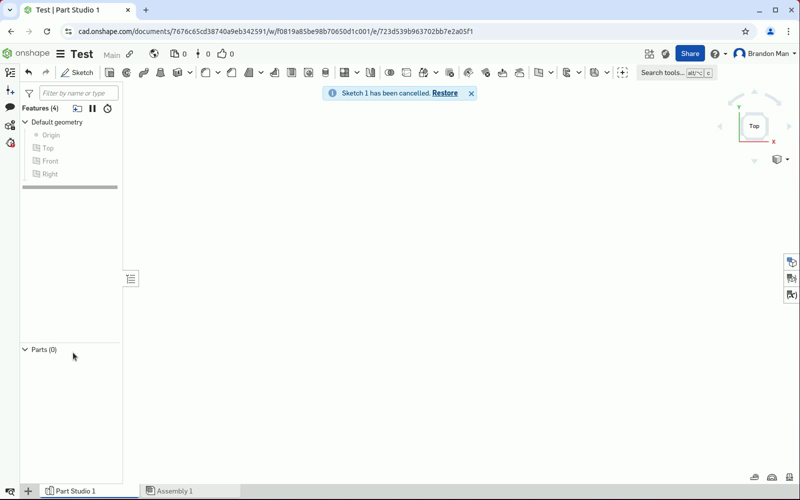
key_down(shift)
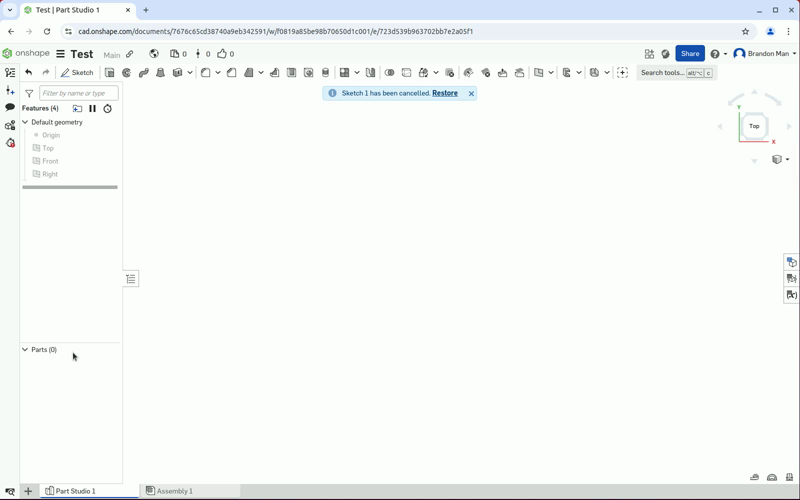
key(up)
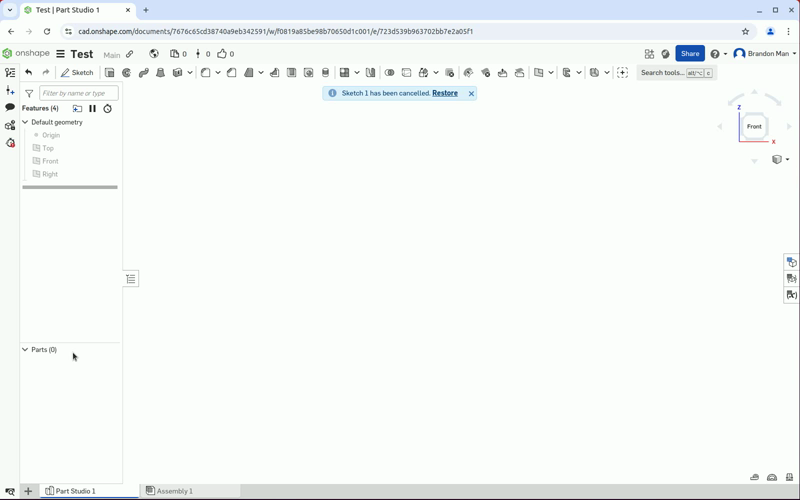
key_up(shift)
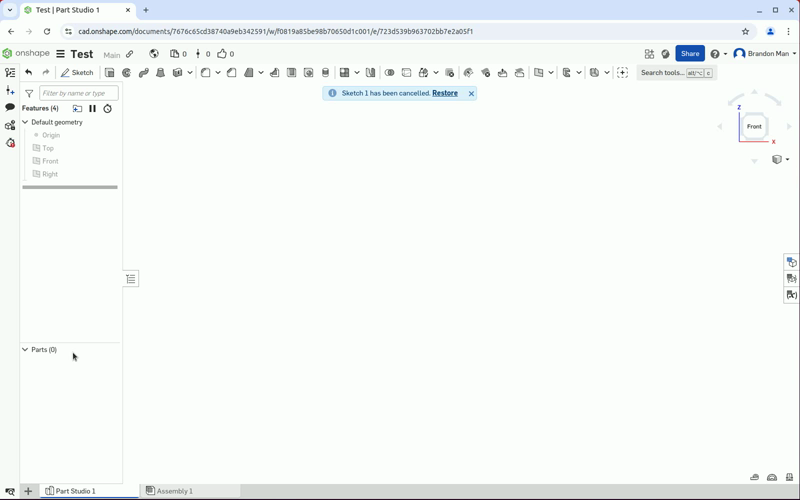
mouse_move(73, 352)
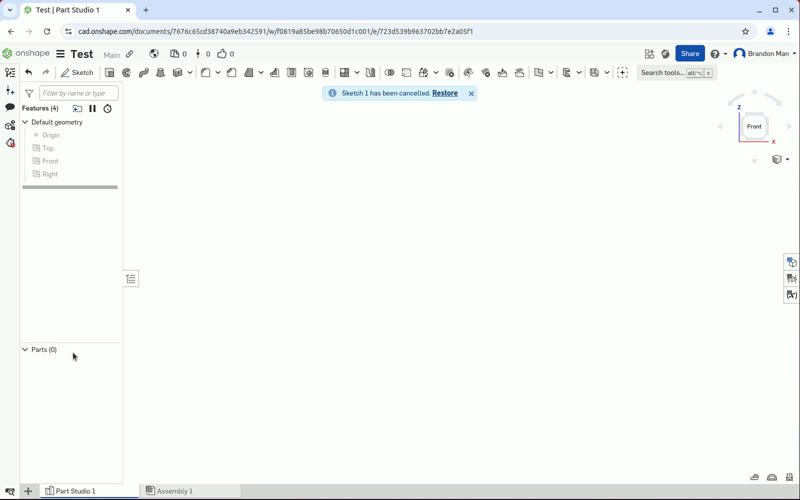
key(shift+y)
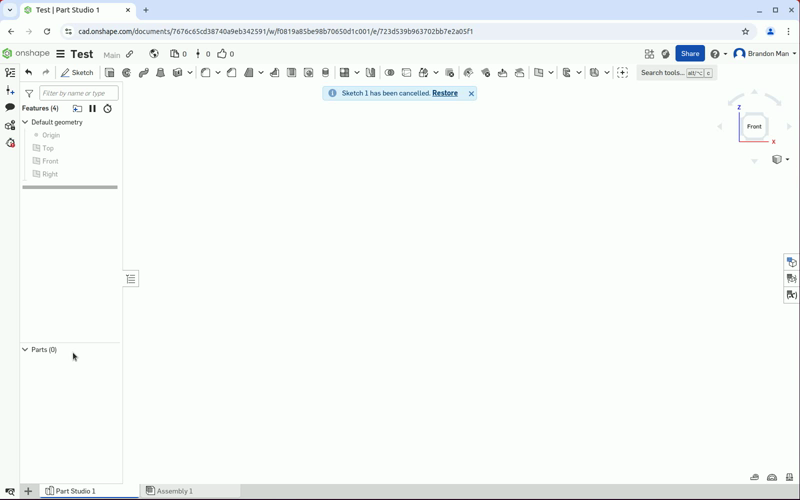
key(shift+s)
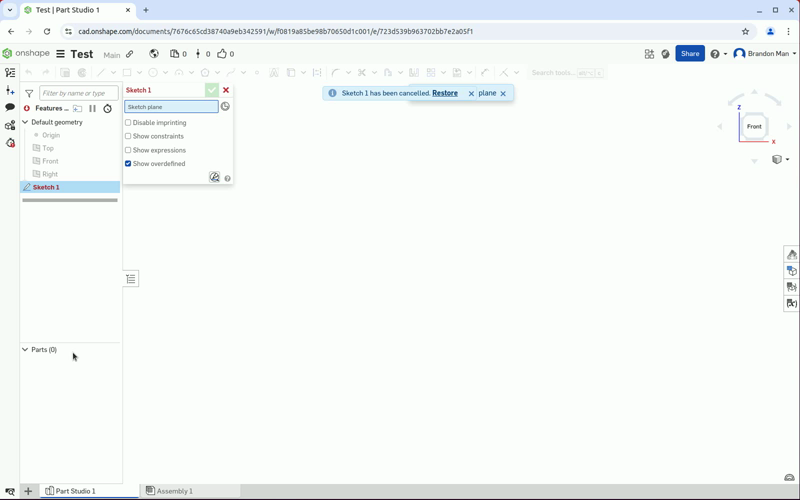
mouse_move(73, 163)
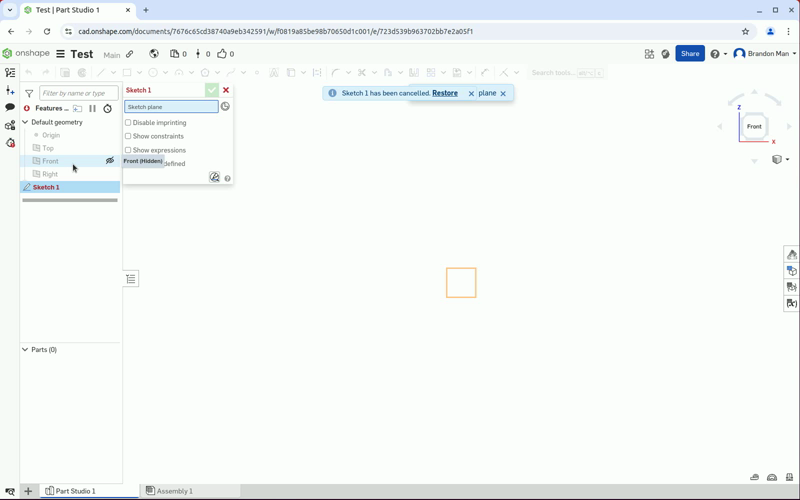
click(73, 163)
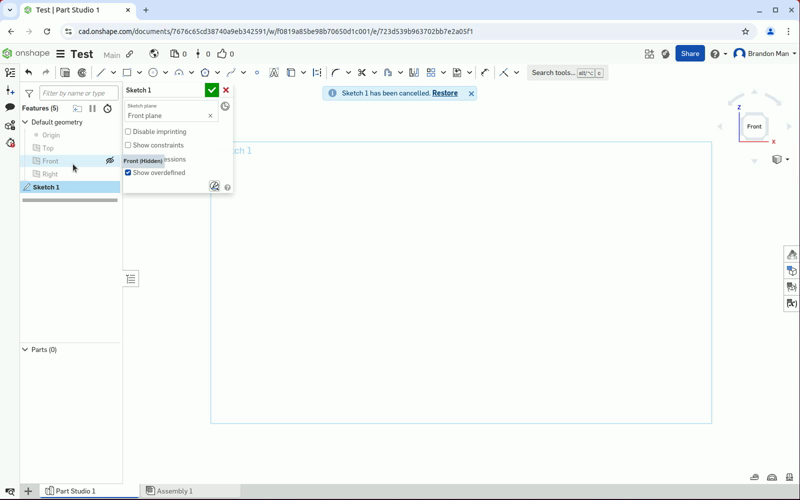
mouse_move(73, 352)
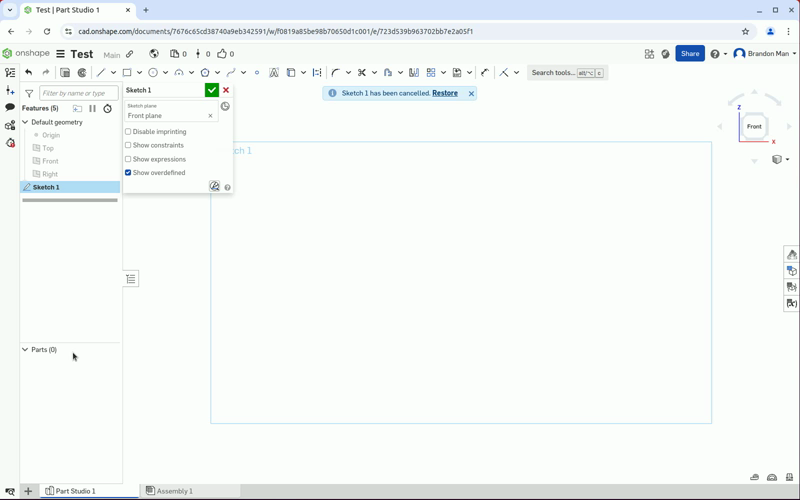
key(y)
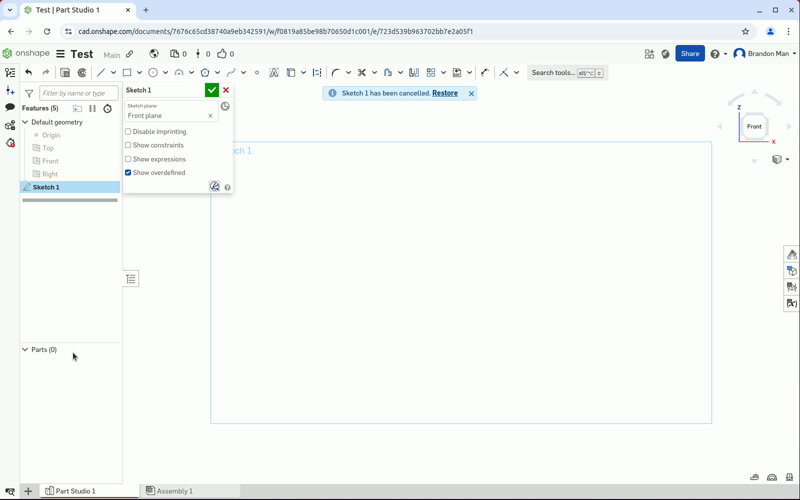
key(c)
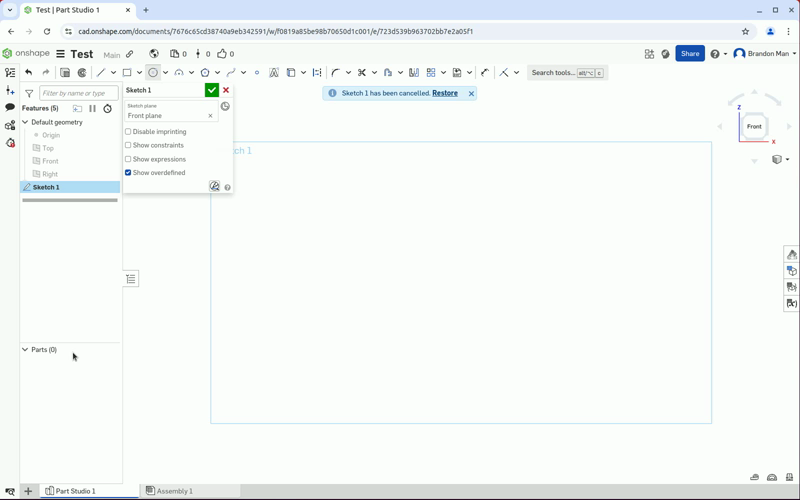
key_down(shift)
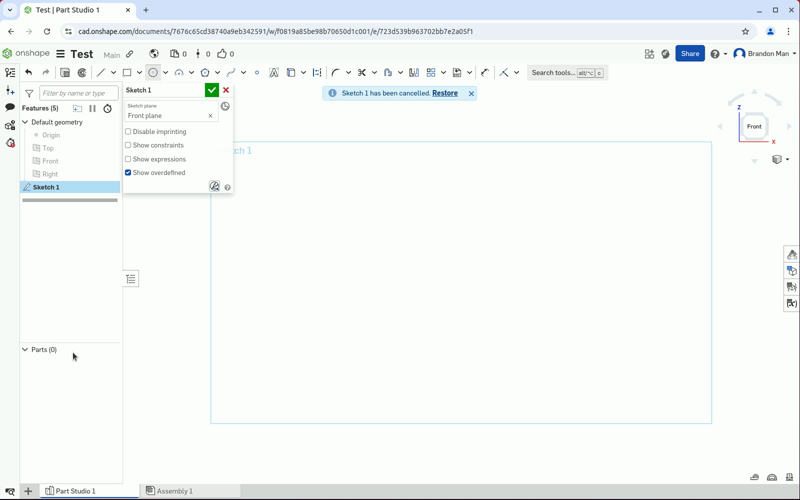
mouse_move(389, 182)
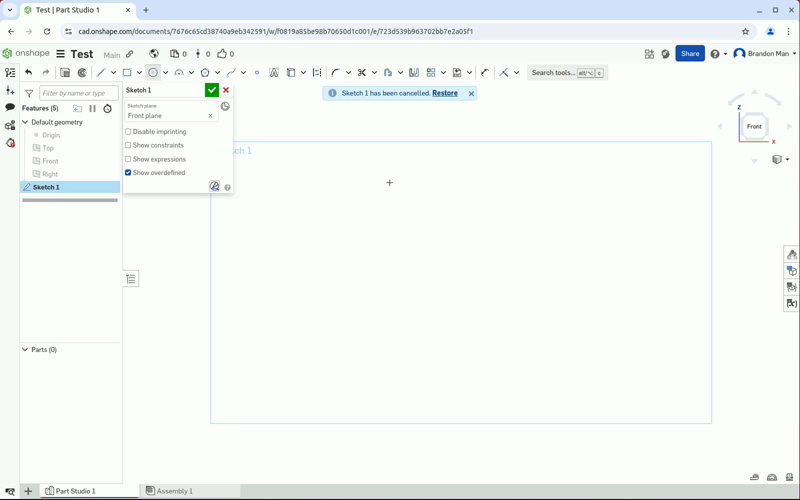
click(389, 182)
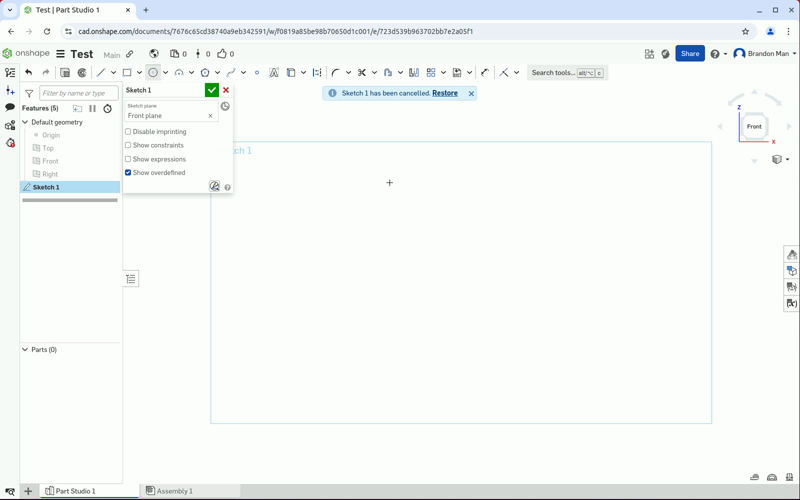
key_up(shift)
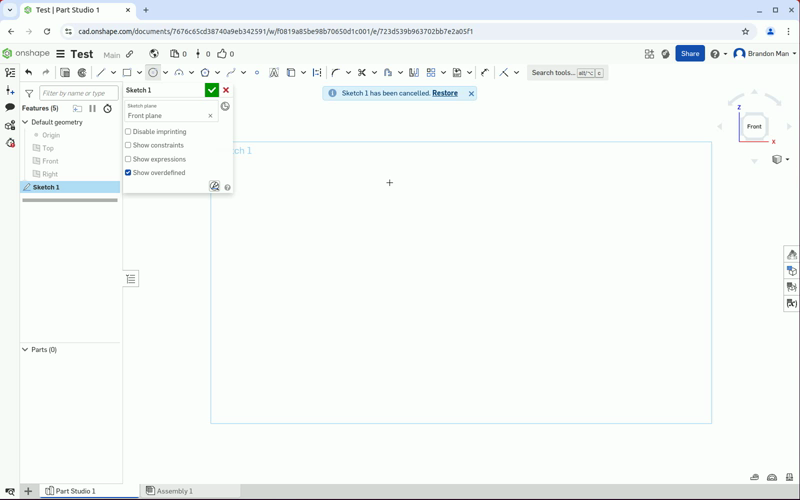
mouse_move(402, 182)
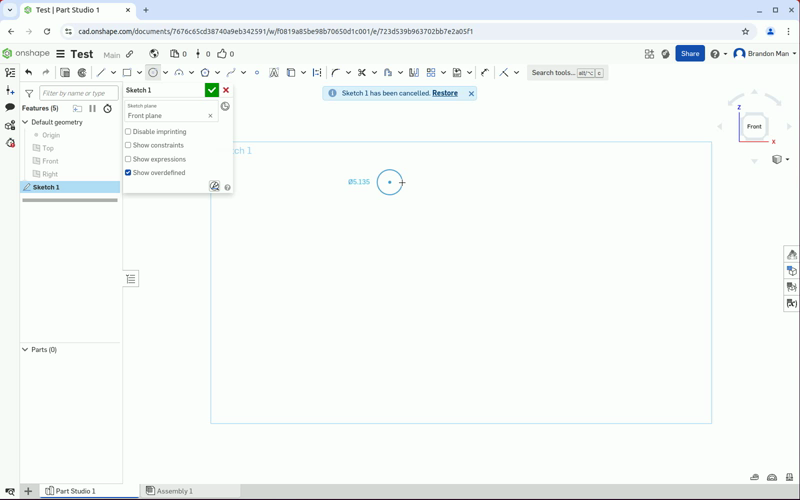
click(402, 182)
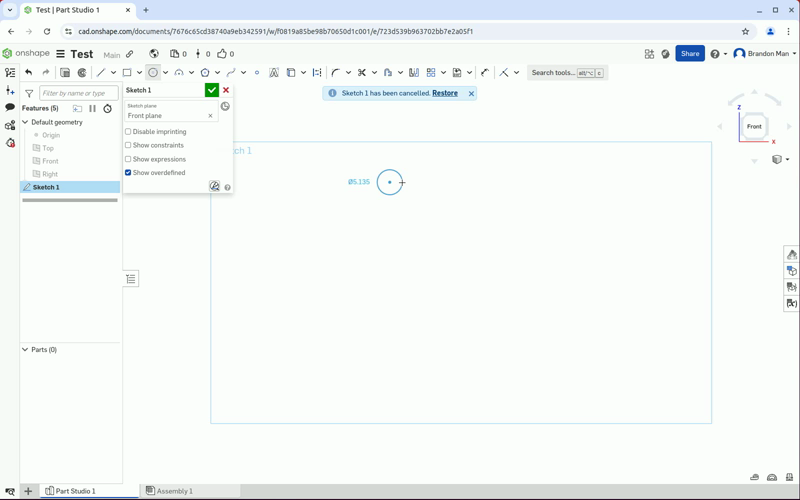
key(esc)
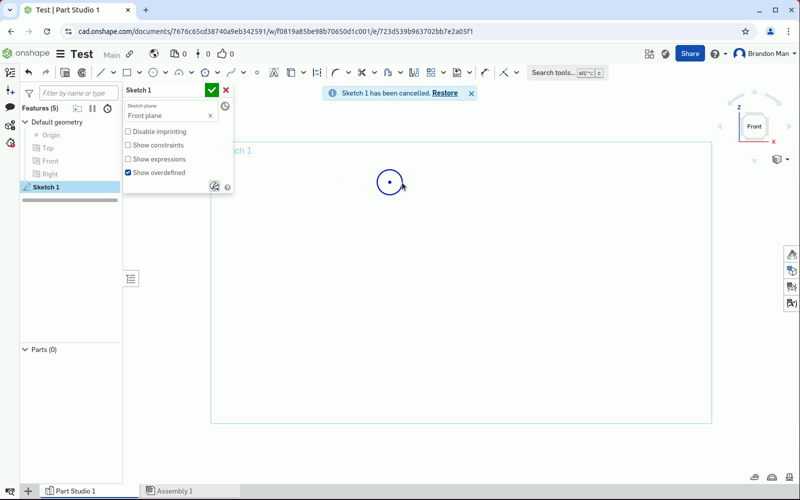
key(c)
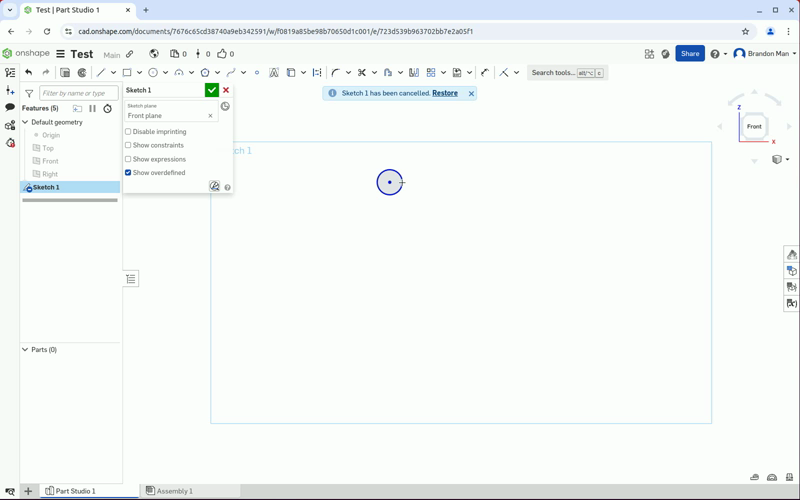
key_down(shift)
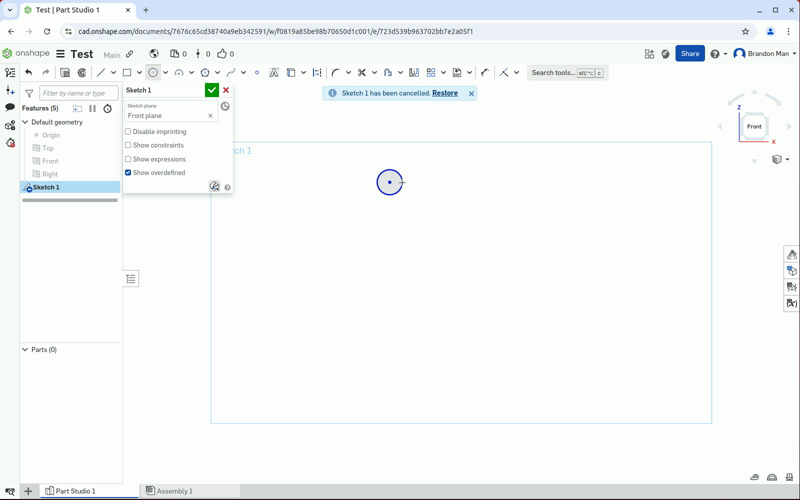
mouse_move(389, 182)
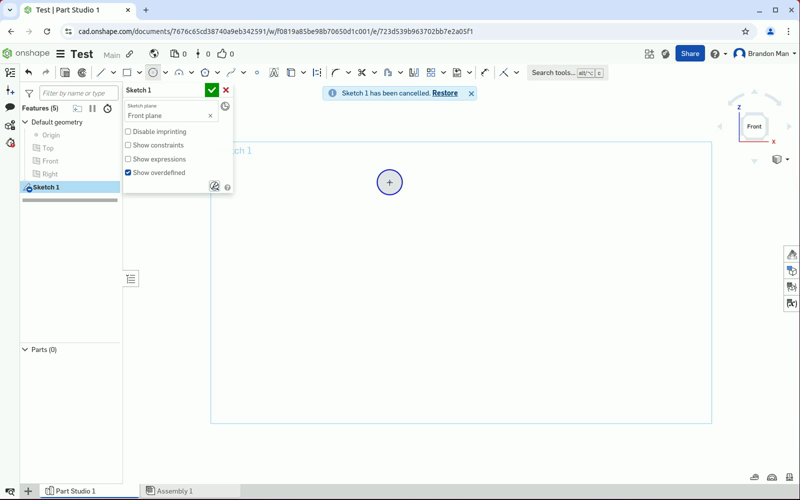
click(389, 182)
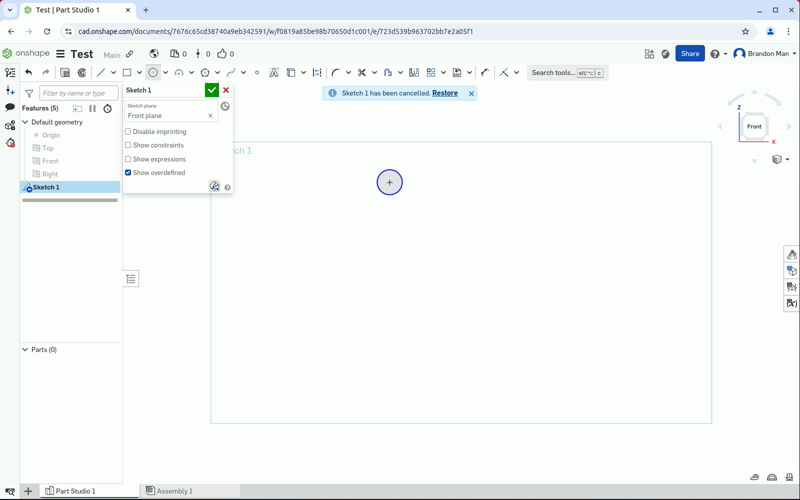
key_up(shift)
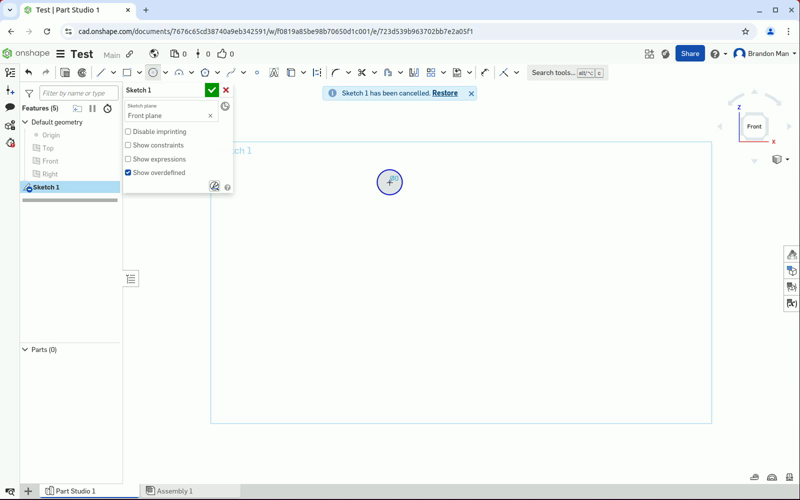
mouse_move(394, 182)
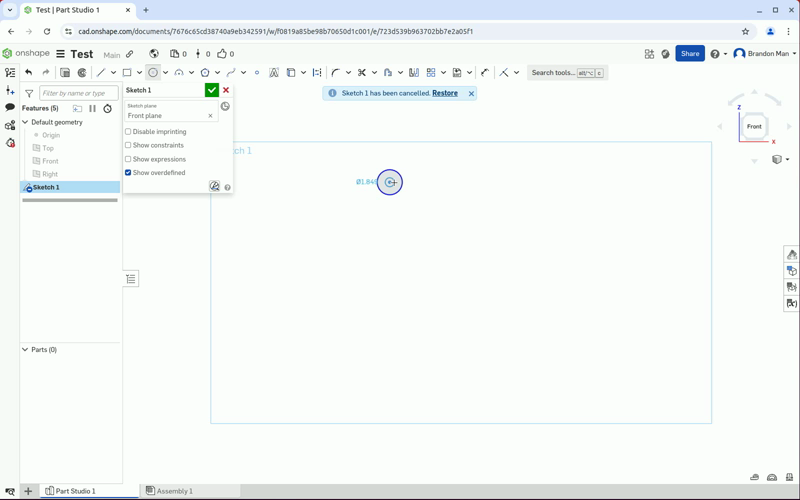
scroll(6)
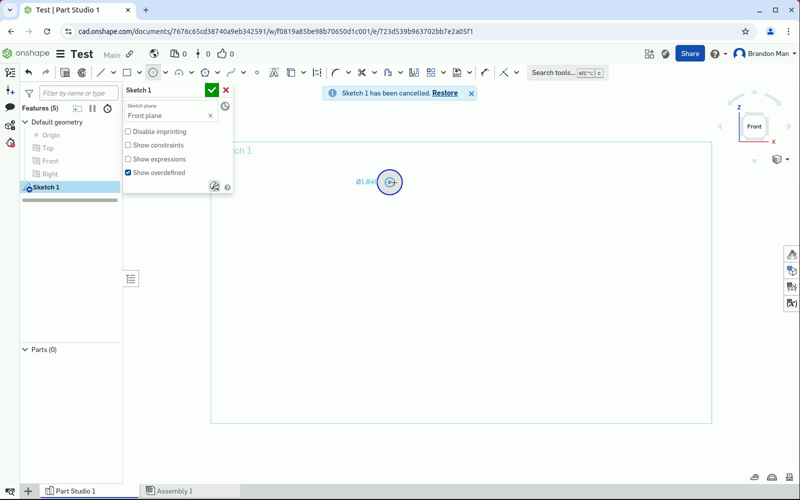
scroll(6)
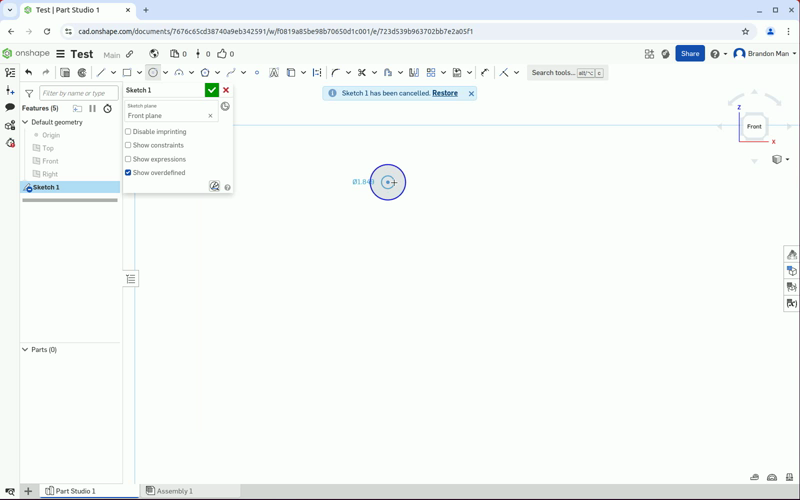
scroll(6)
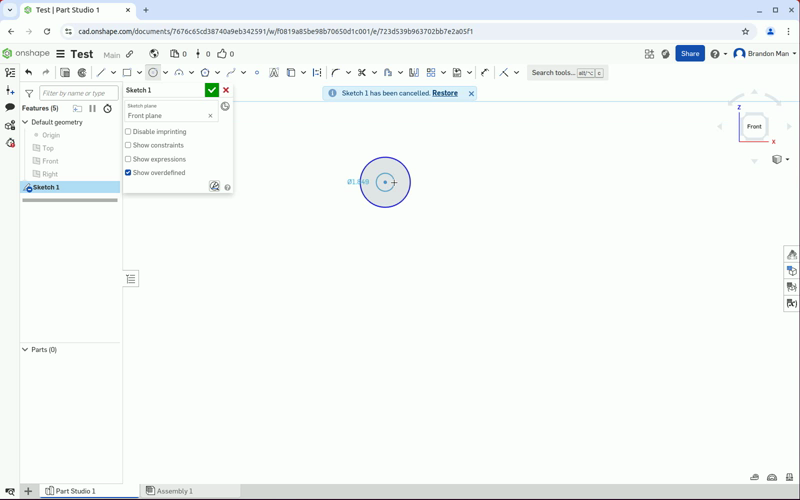
scroll(6)
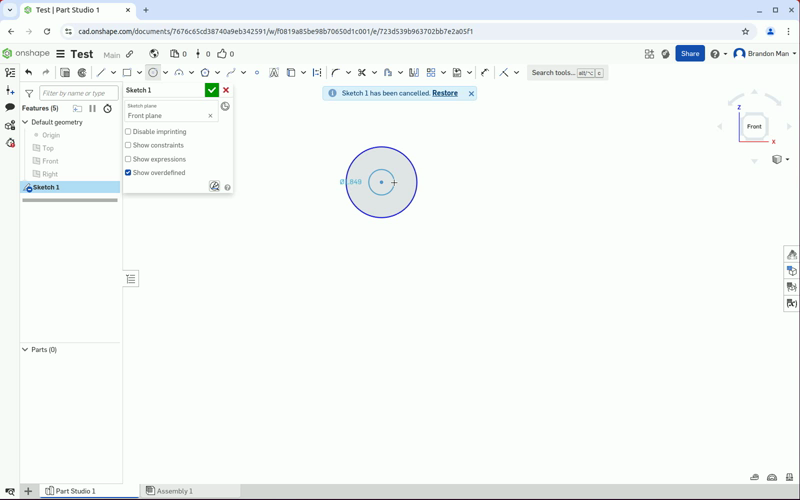
scroll(6)
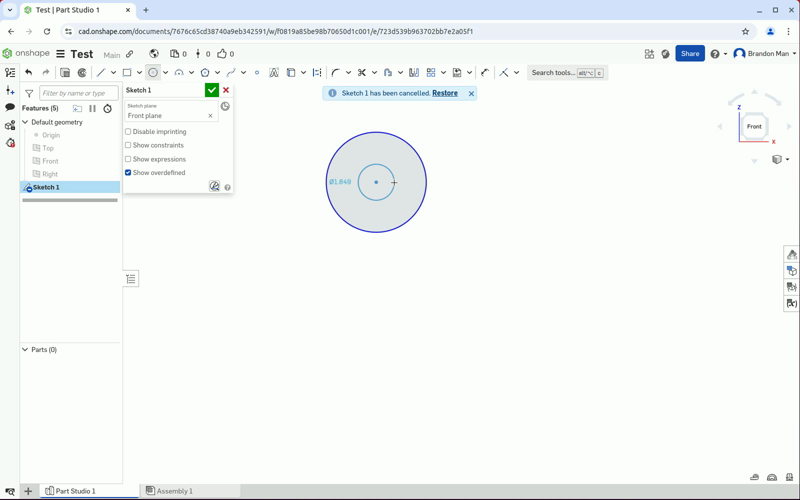
scroll(6)
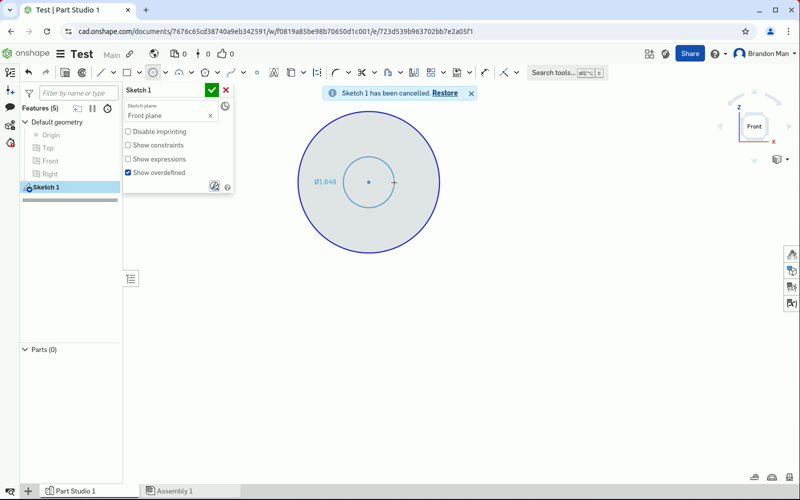
scroll(6)
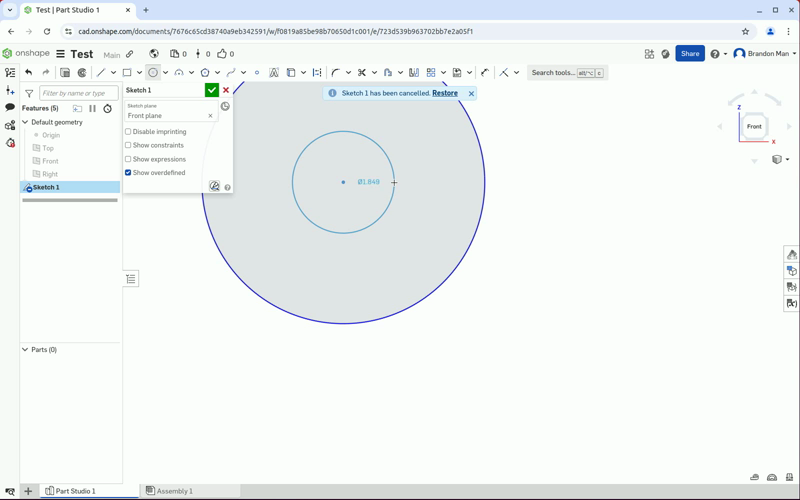
click(394, 182)
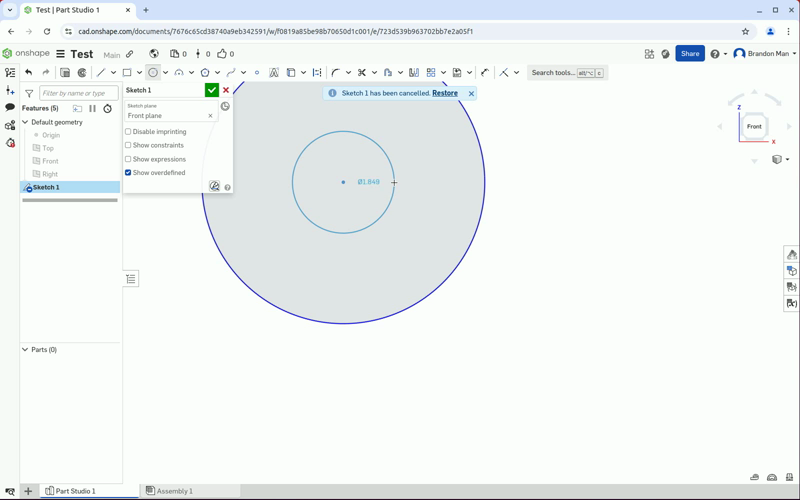
scroll(-6)
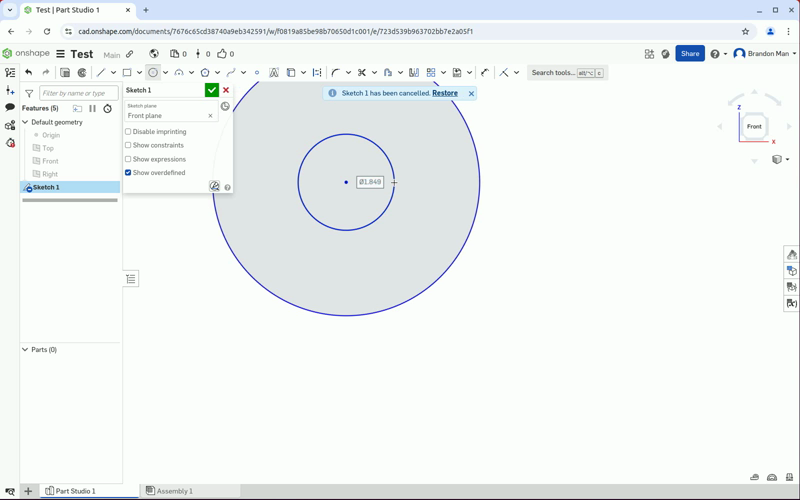
scroll(-6)
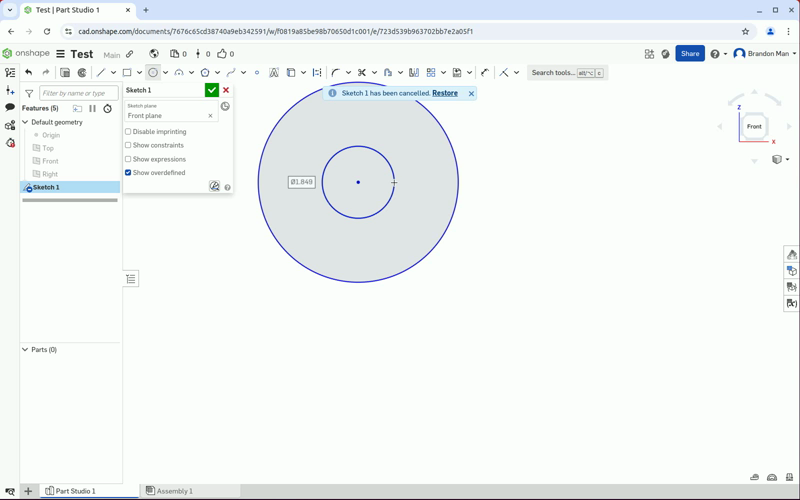
scroll(-6)
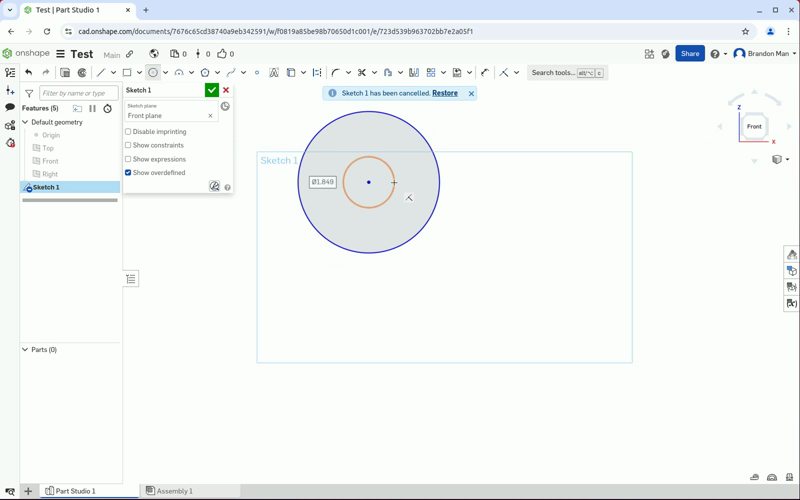
scroll(-6)
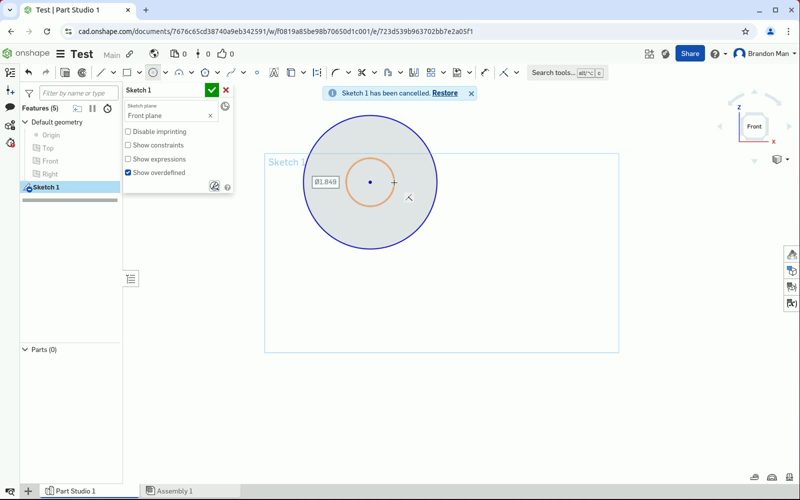
scroll(-6)
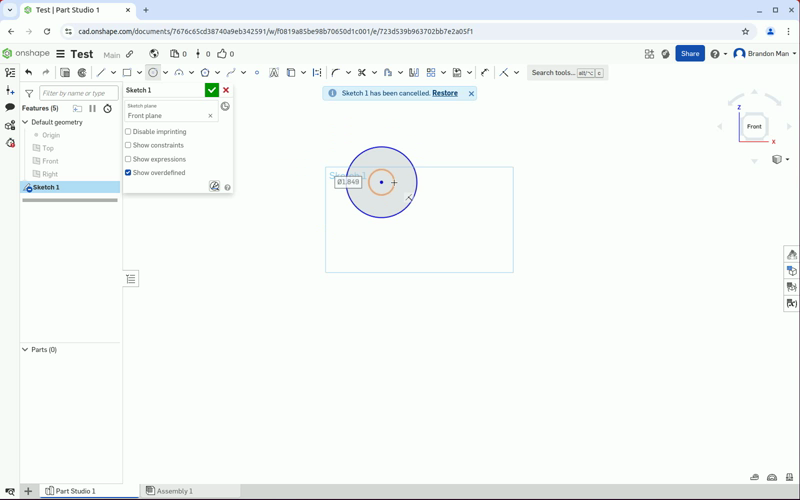
scroll(-6)
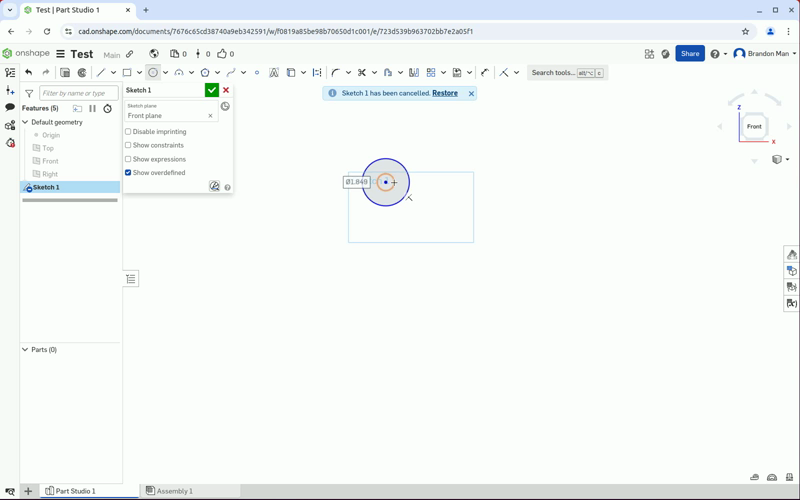
scroll(-6)
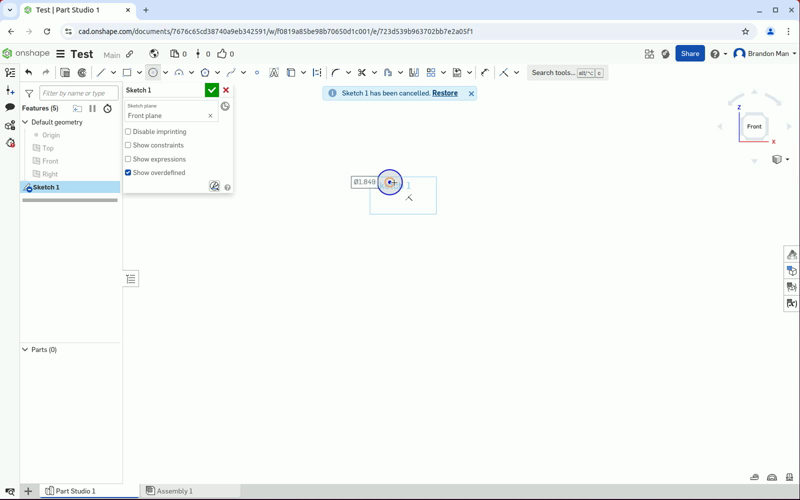
key(esc)
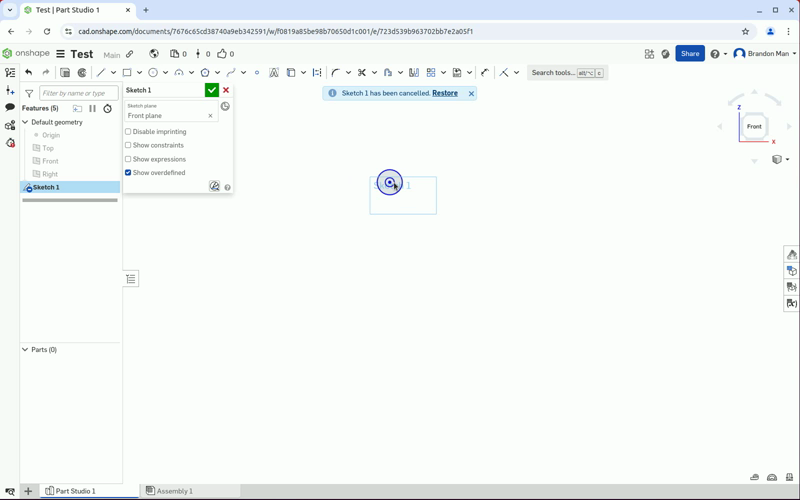
mouse_move(385, 178)
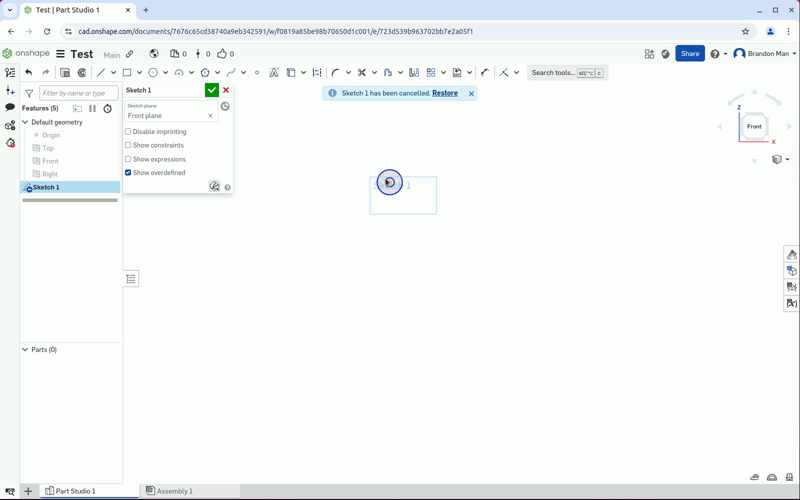
scroll(6)
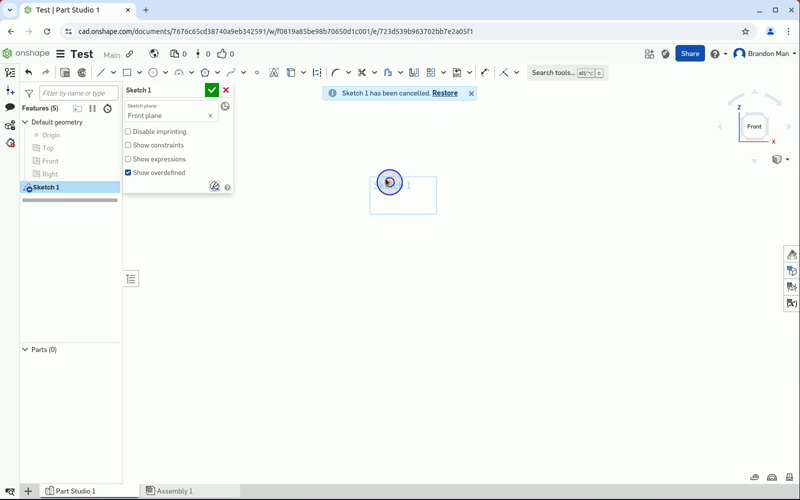
scroll(6)
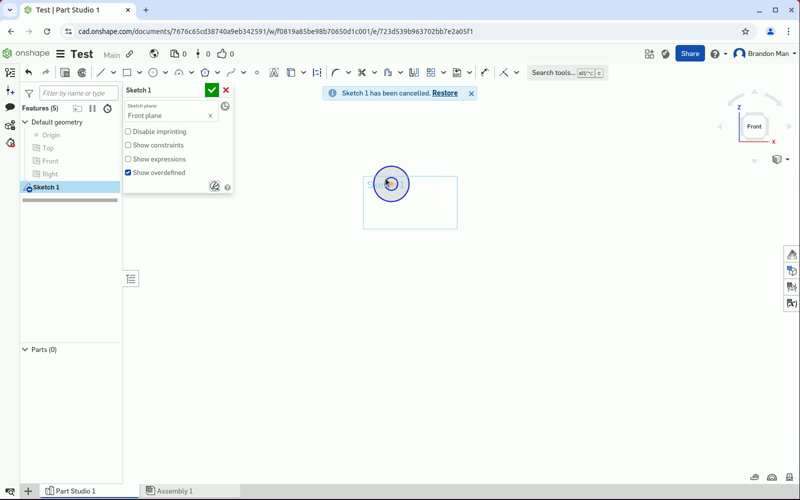
scroll(6)
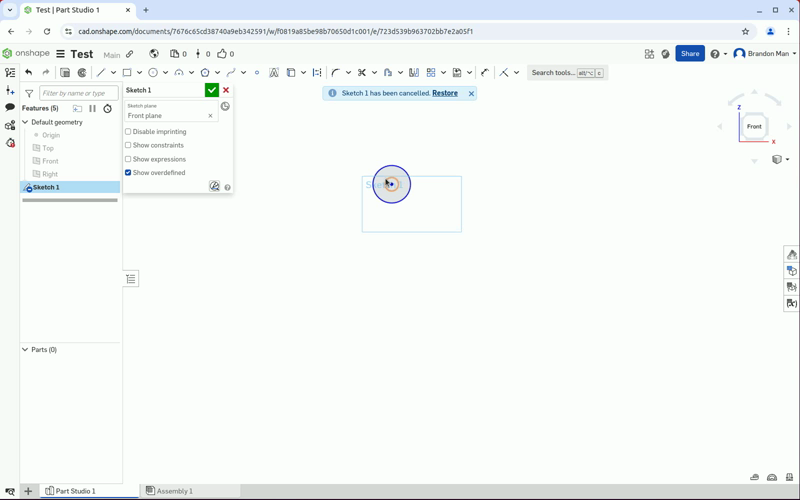
scroll(6)
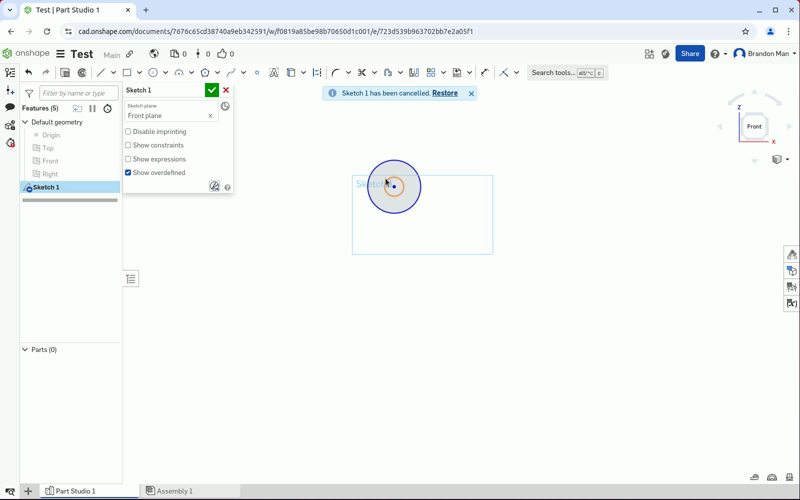
scroll(6)
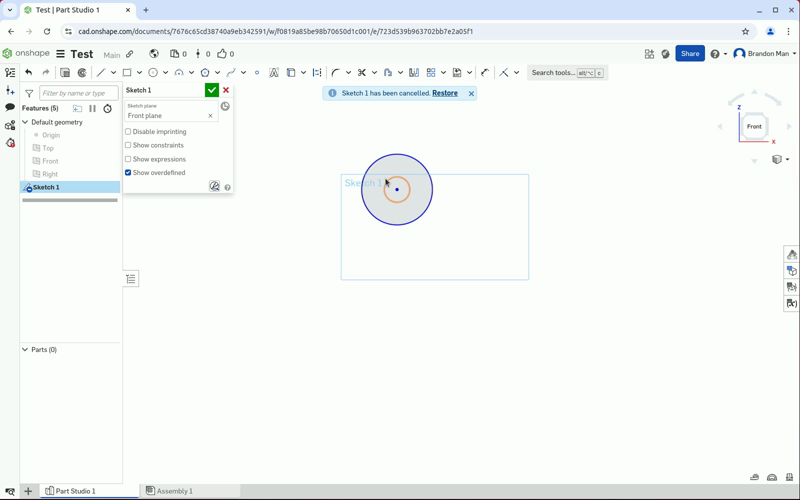
scroll(6)
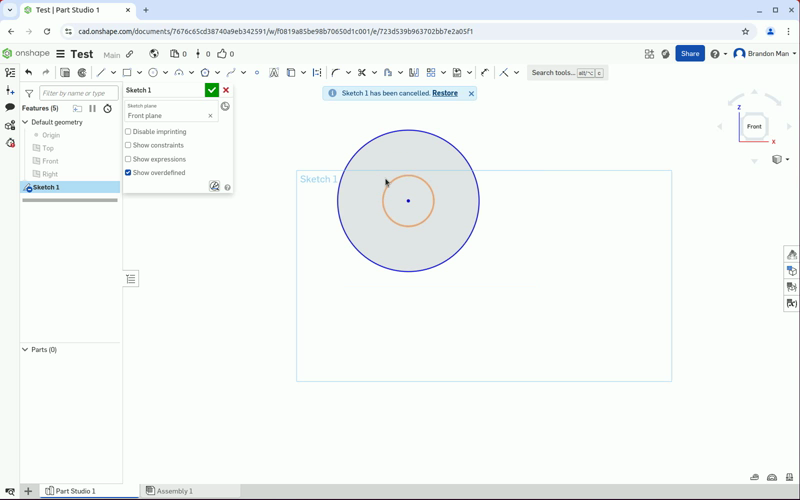
scroll(6)
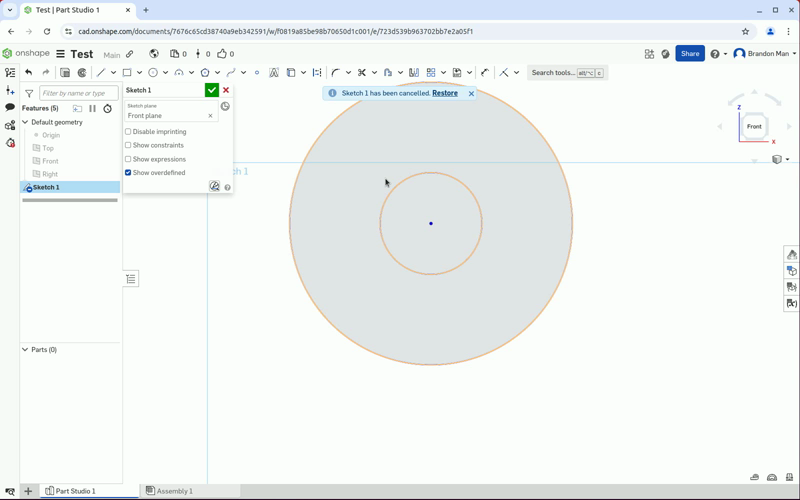
click(385, 178)
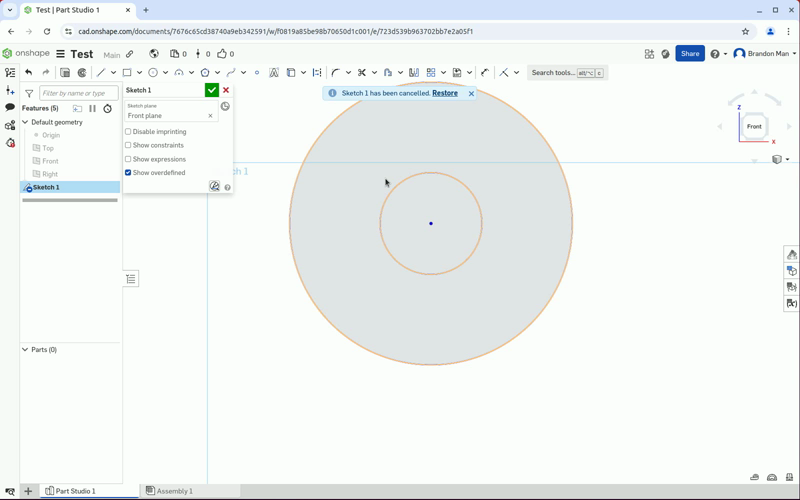
scroll(-6)
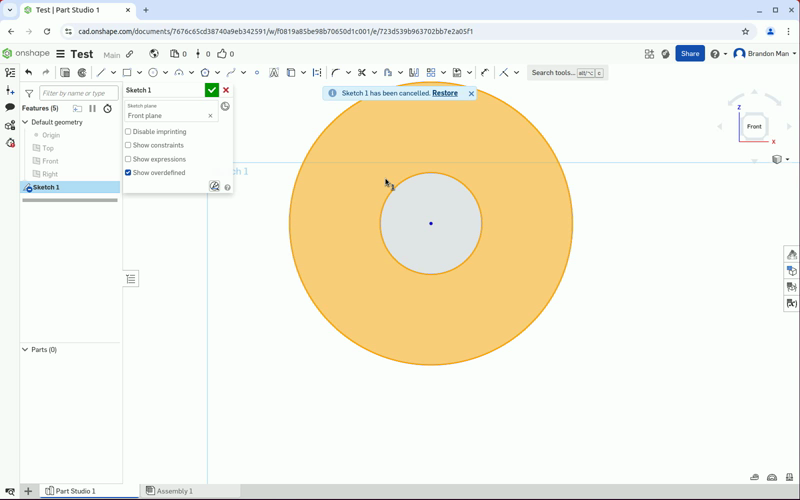
scroll(-6)
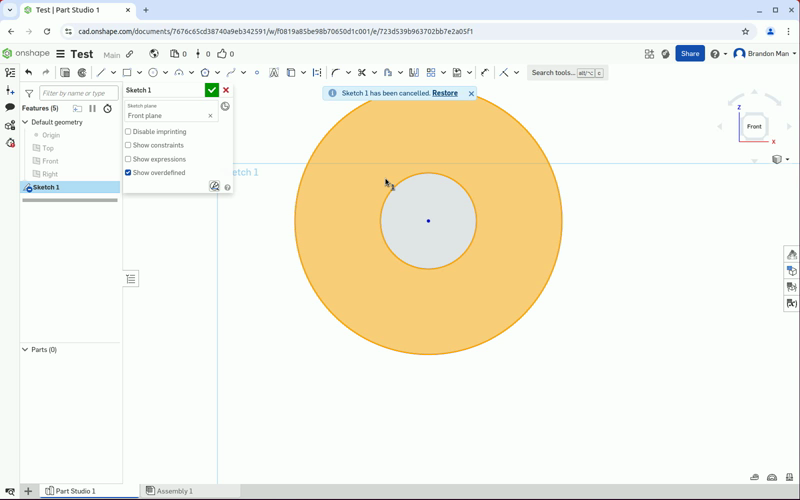
scroll(-6)
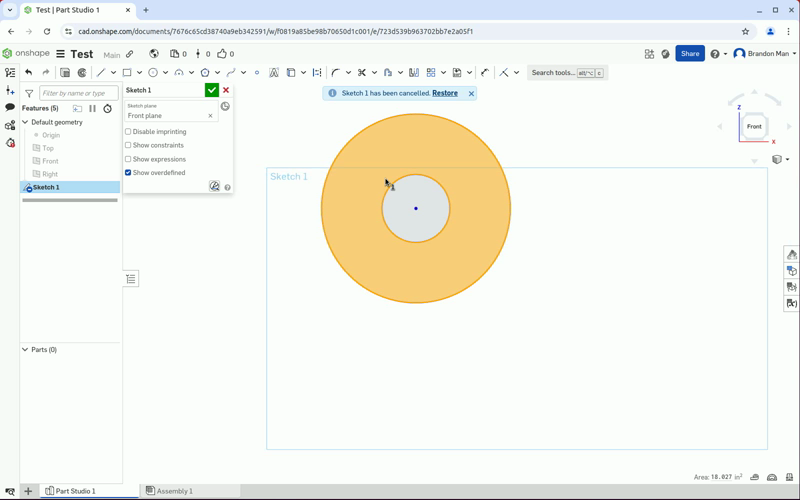
scroll(-6)
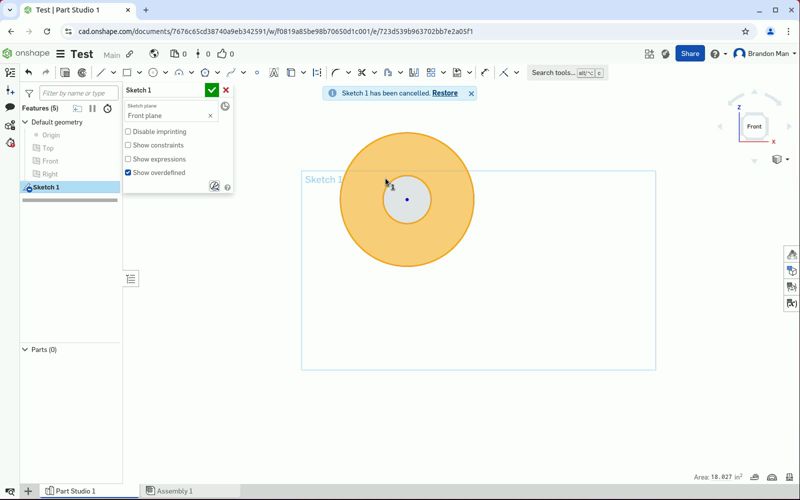
scroll(-6)
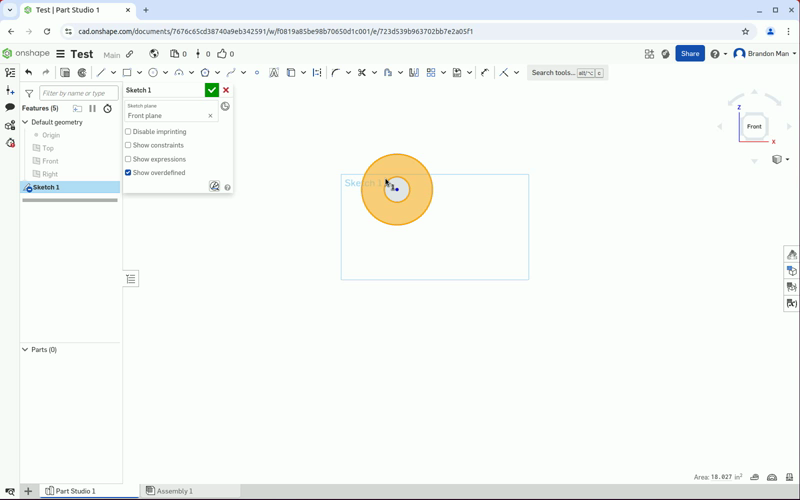
scroll(-6)
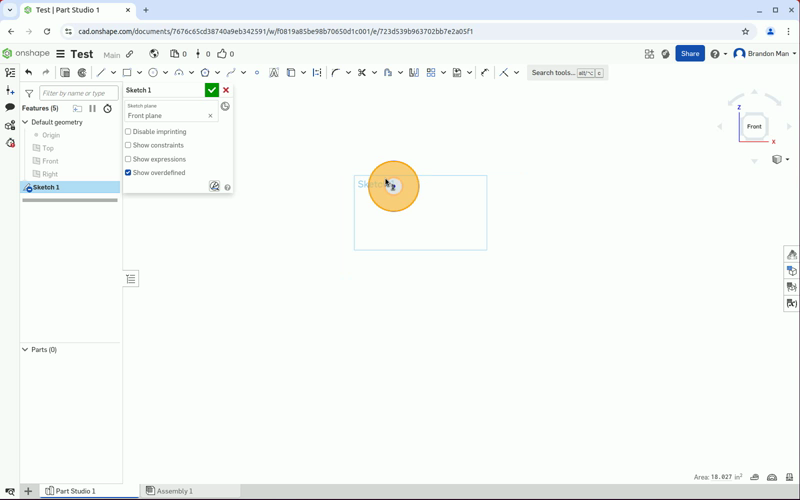
scroll(-6)
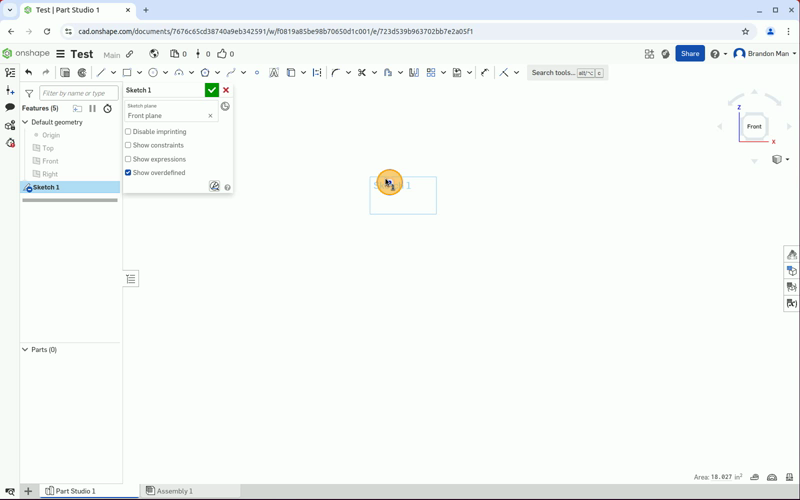
mouse_move(73, 352)
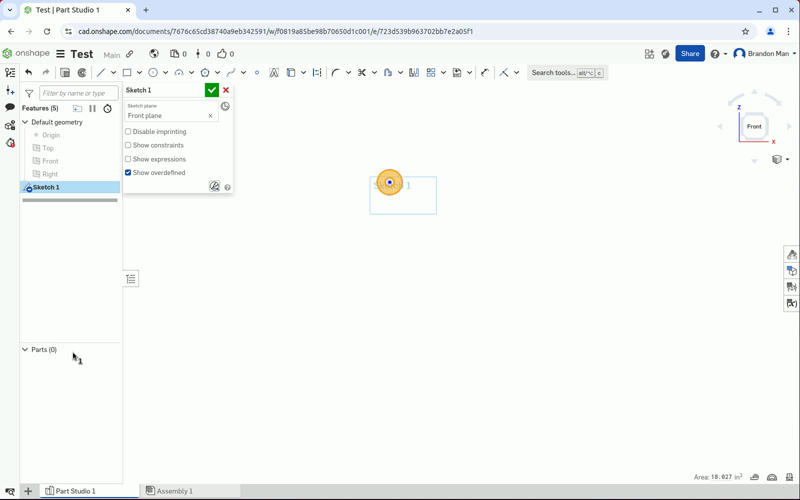
key(shift+y)
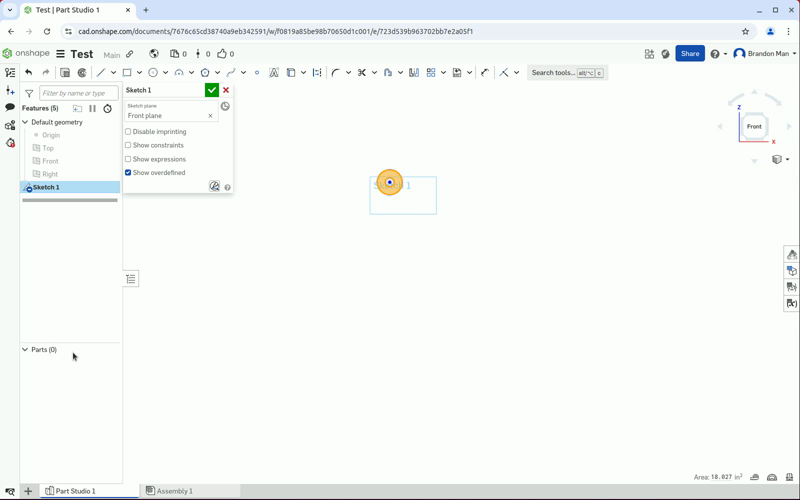
key(shift+e)
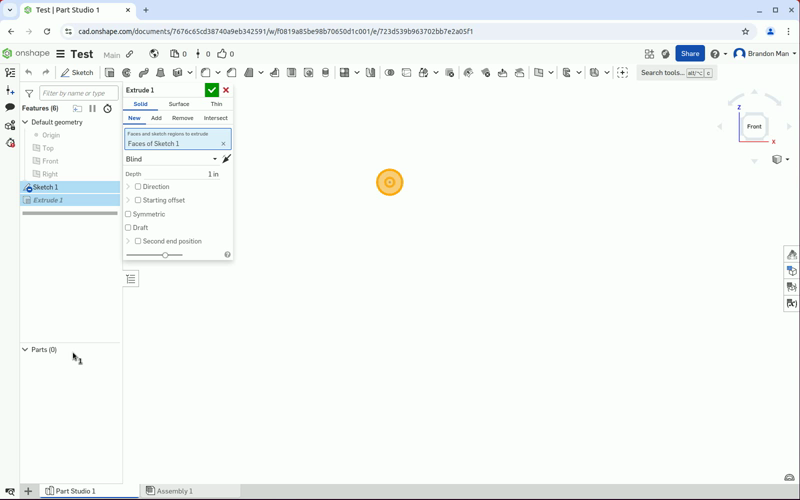
mouse_move(143, 106)
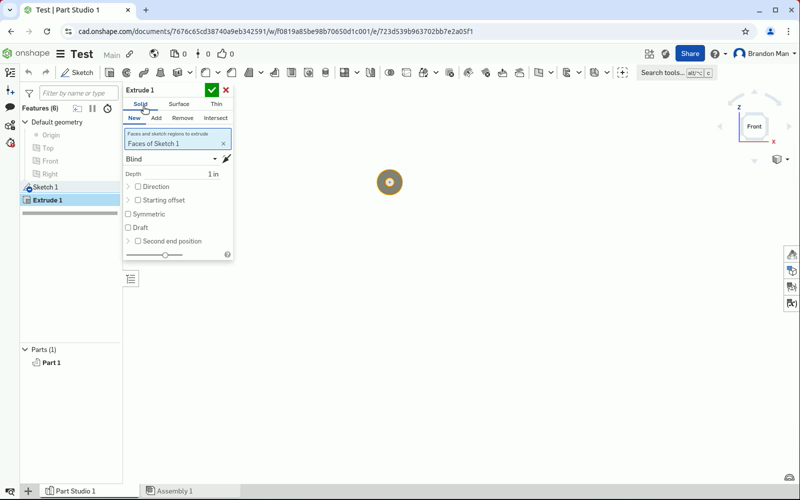
click(143, 106)
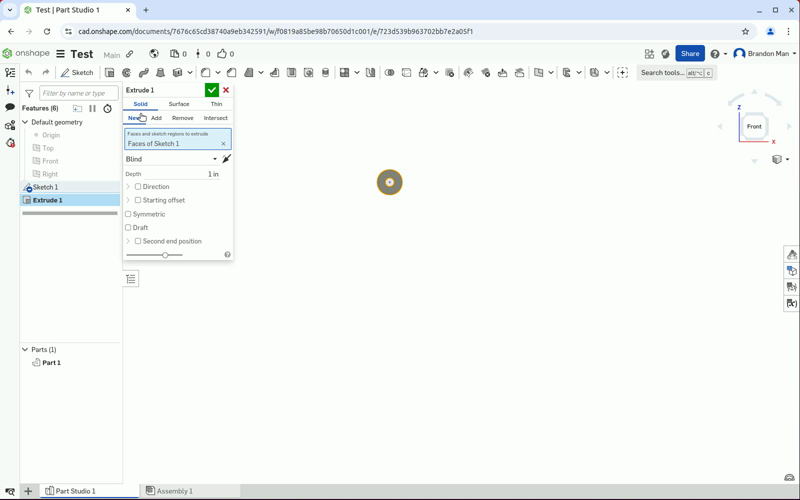
mouse_move(137, 120)
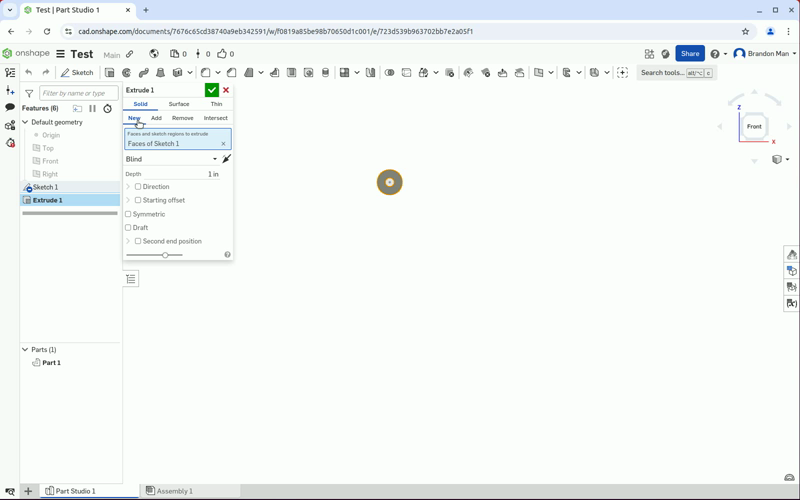
click(137, 120)
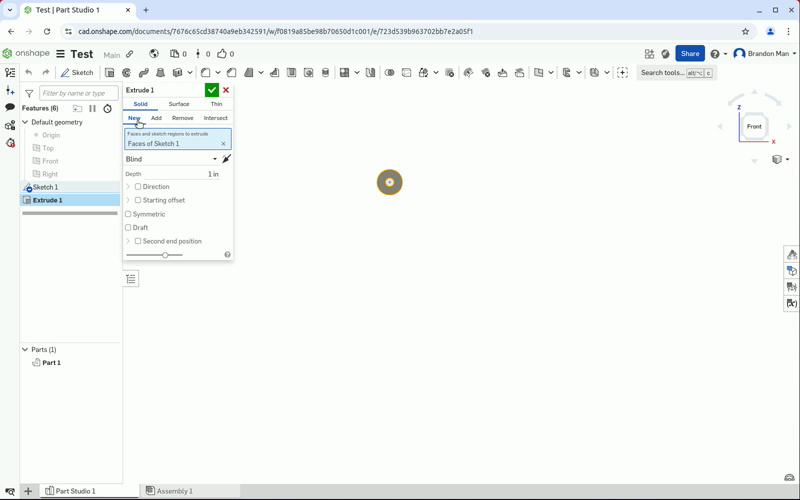
key(tab, 4)
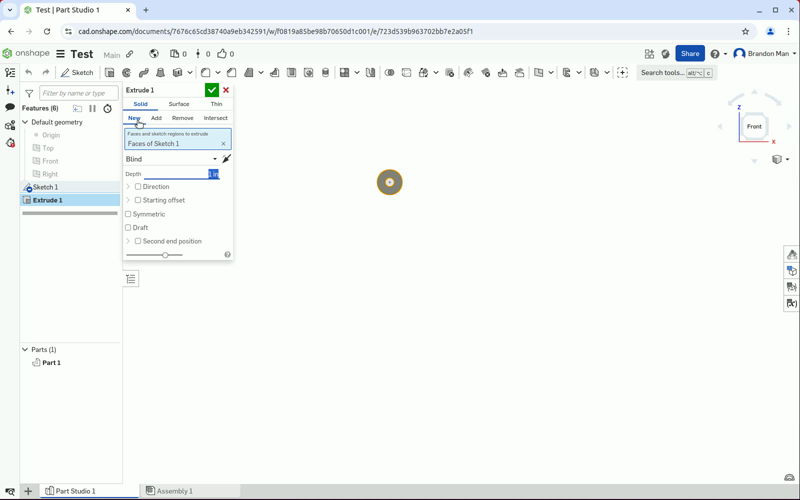
text(0.722)
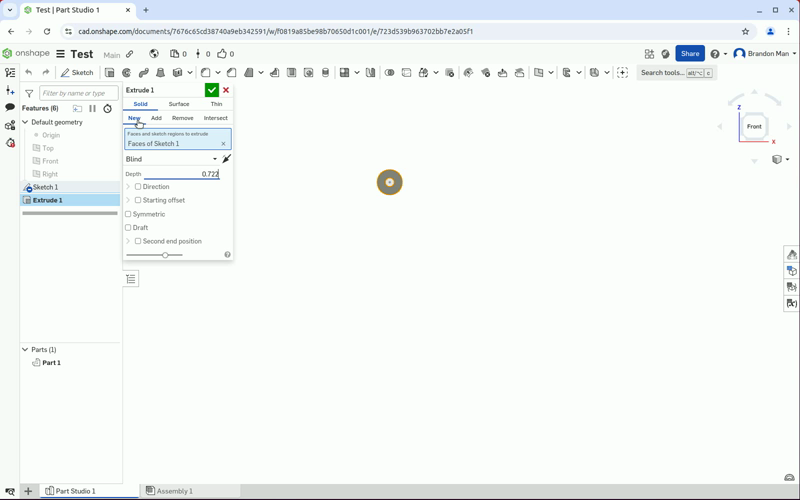
key(tab, 3)
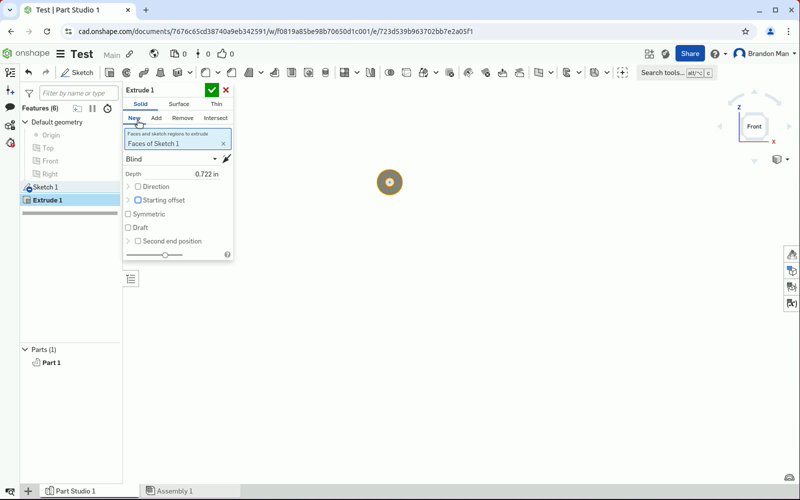
key(tab, 2)
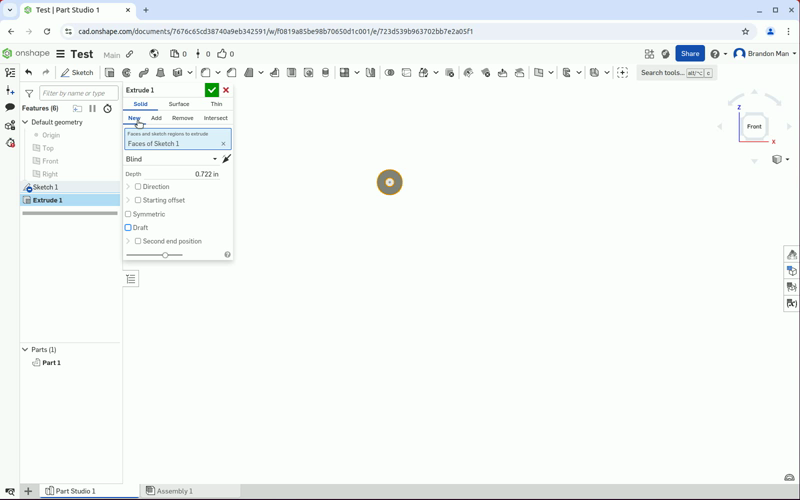
key(space)
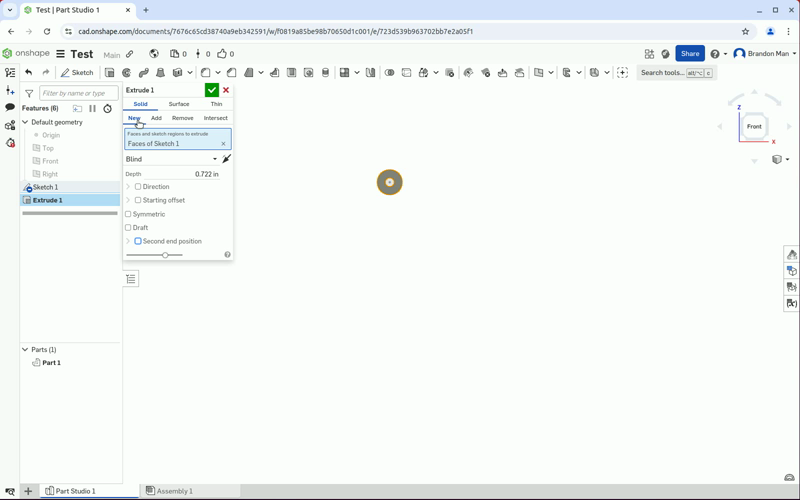
key(tab, 3)
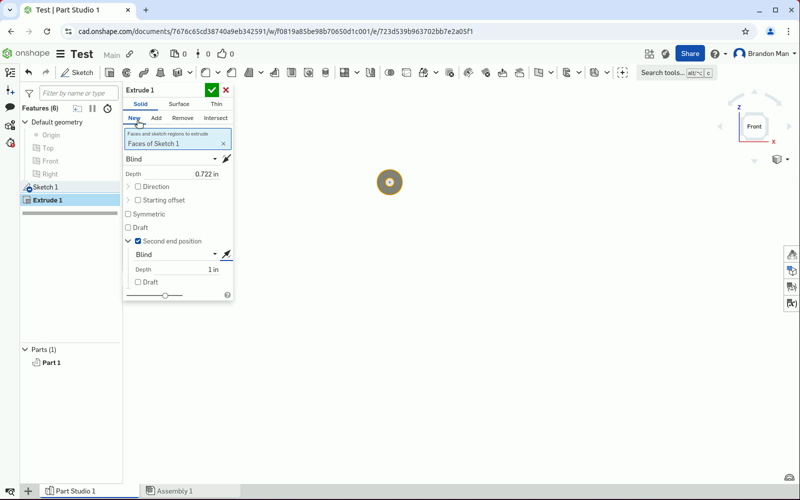
text(0.722)
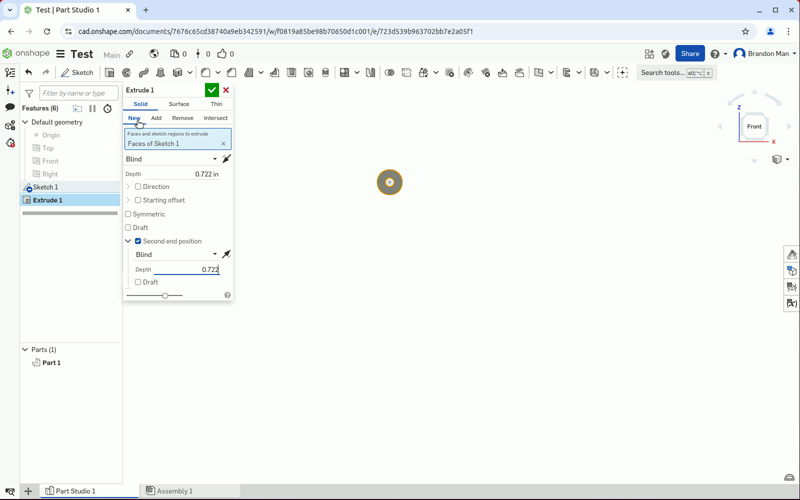
key(enter)
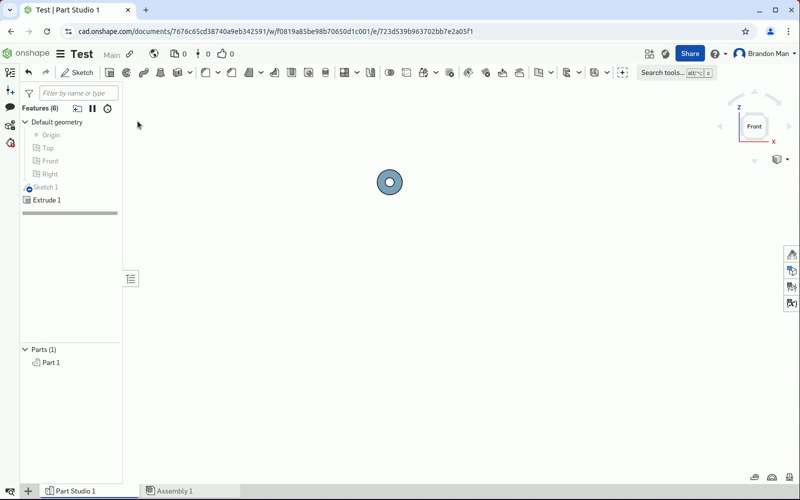
key(shift+h)
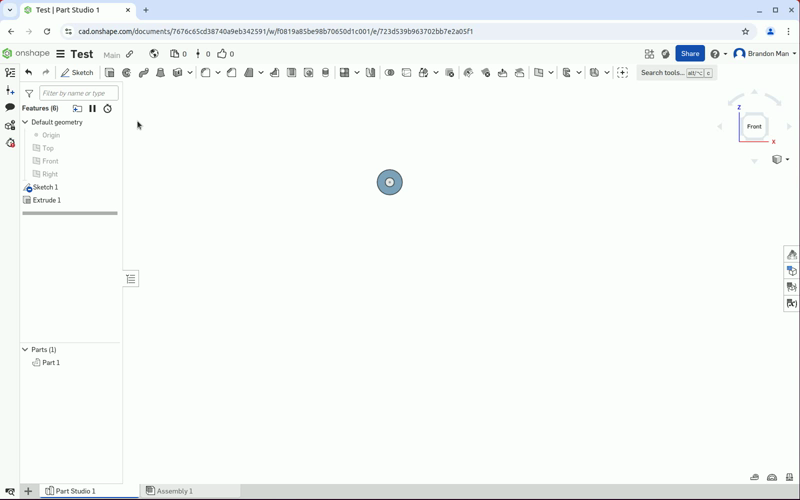
key(shift+h)
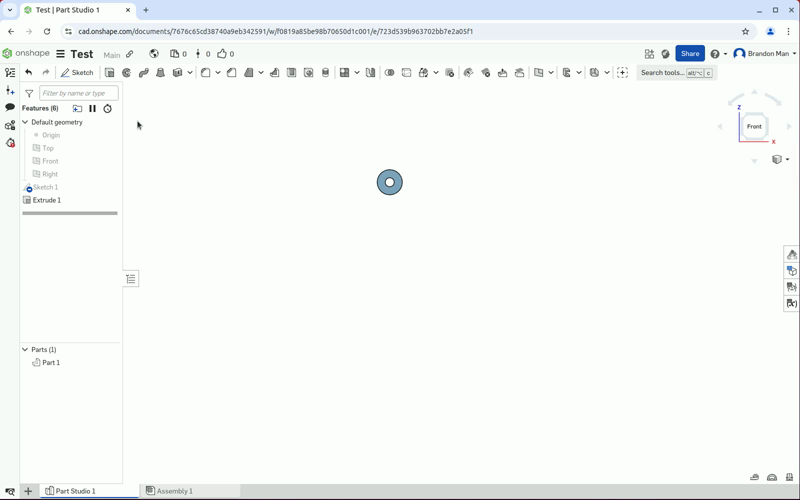
mouse_move(73, 189)
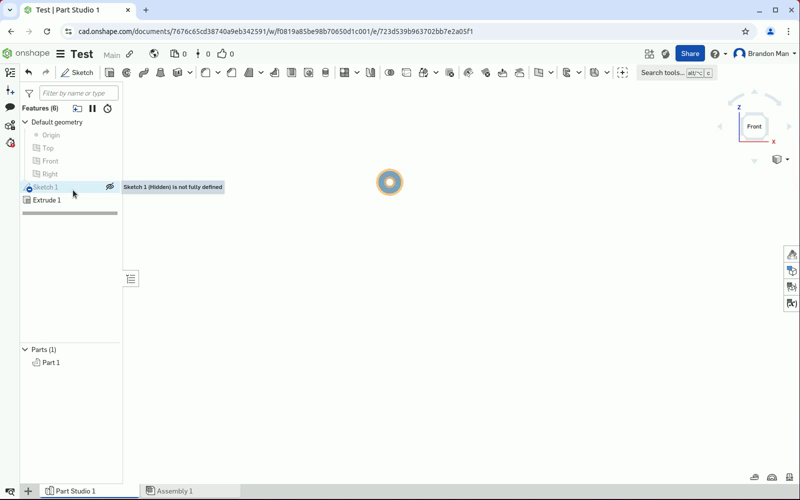
click(73, 189)
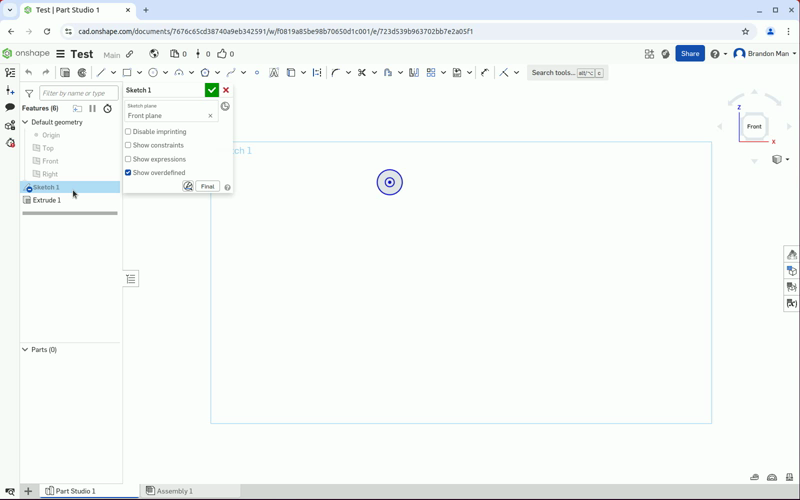
mouse_move(229, 92)
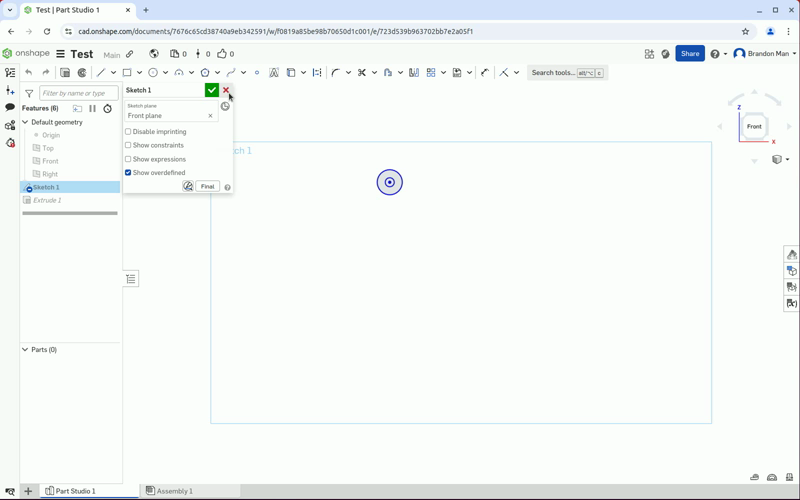
click(229, 92)
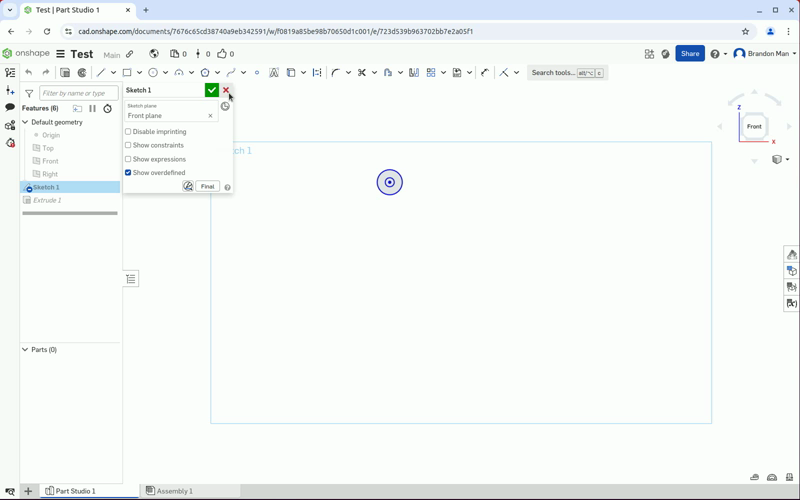
key(shift+s)
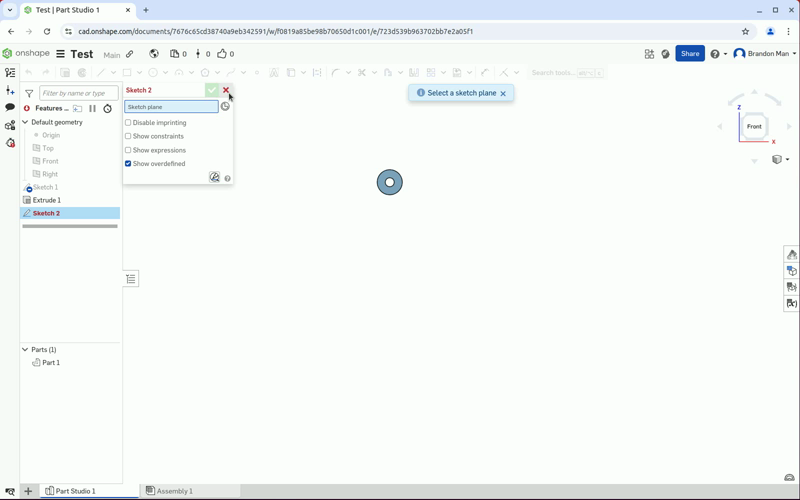
mouse_move(73, 163)
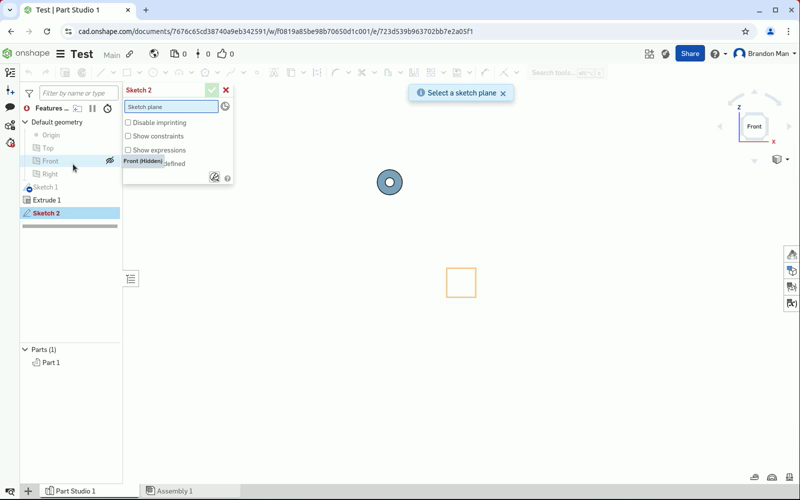
click(73, 163)
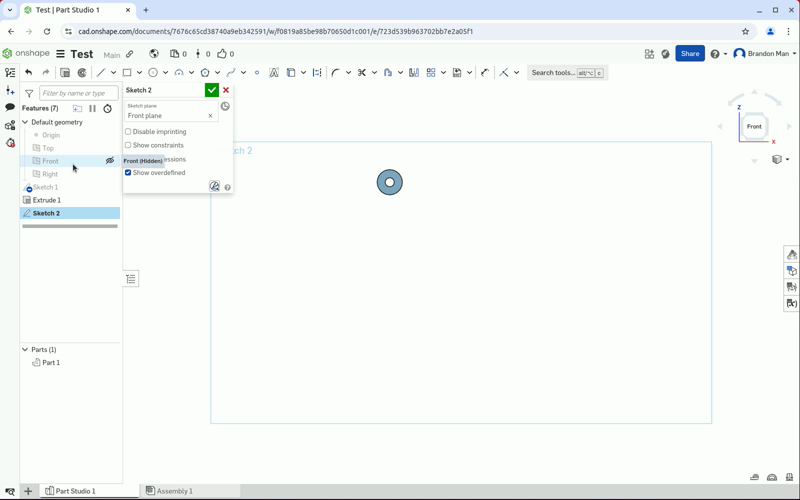
mouse_move(73, 352)
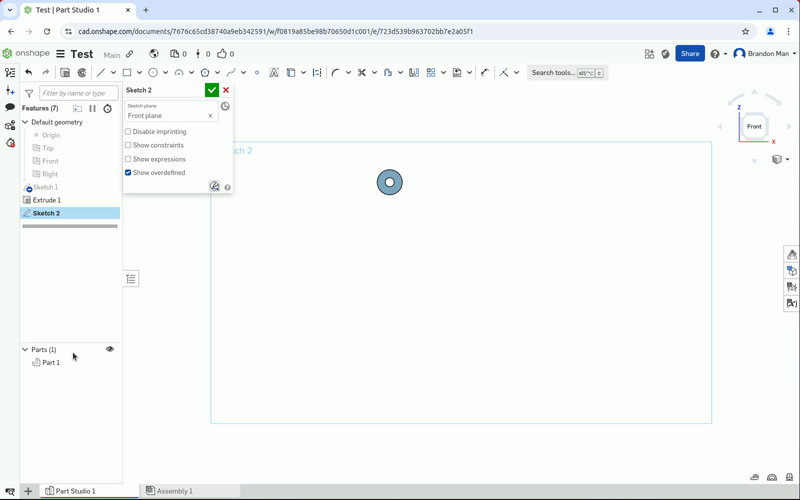
key(y)
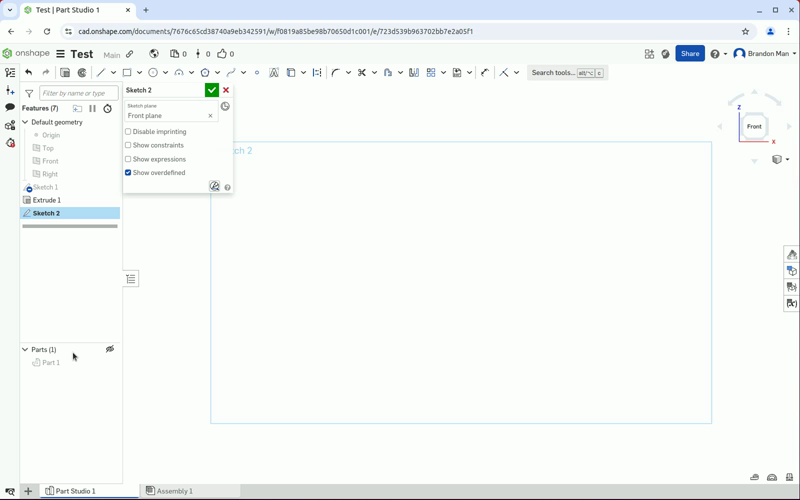
key(c)
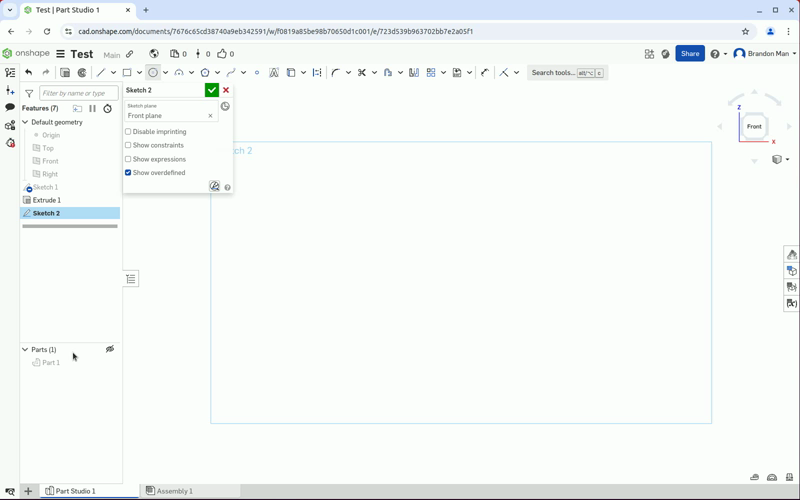
key_down(shift)
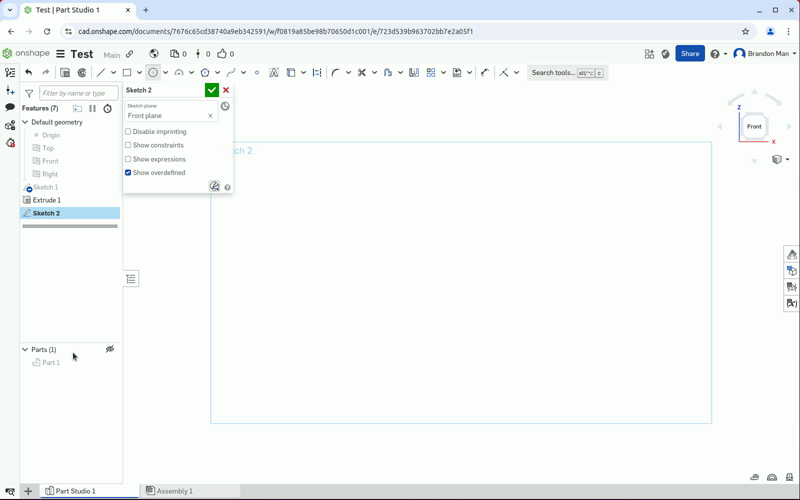
mouse_move(389, 324)
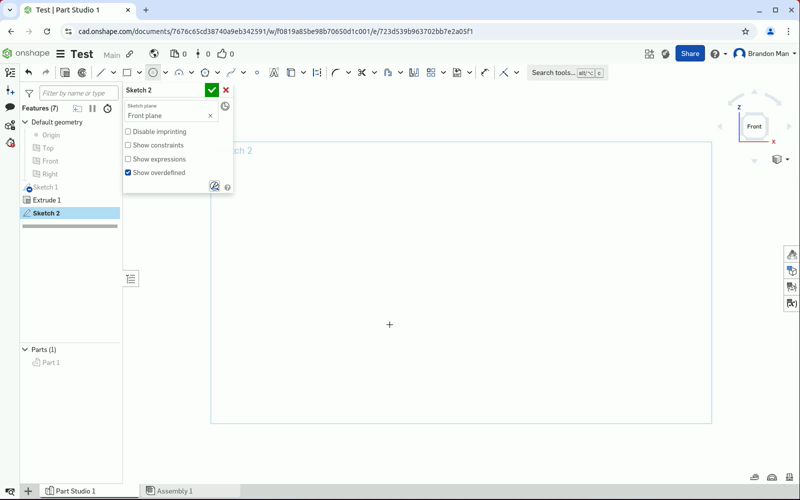
click(389, 324)
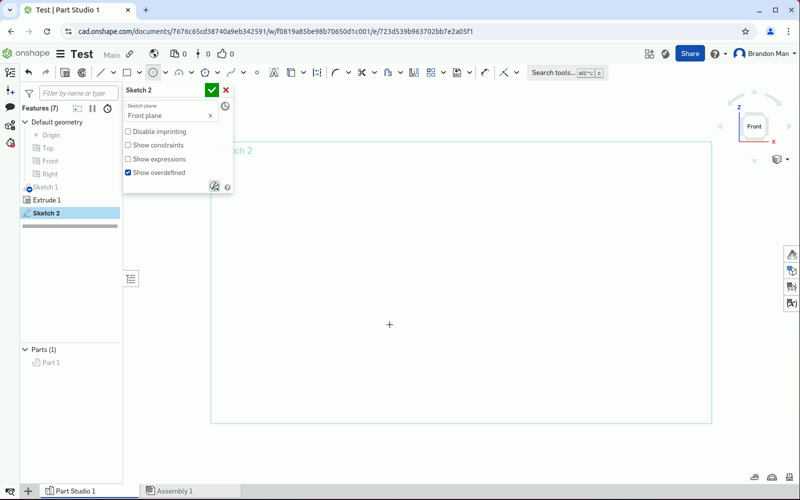
key_up(shift)
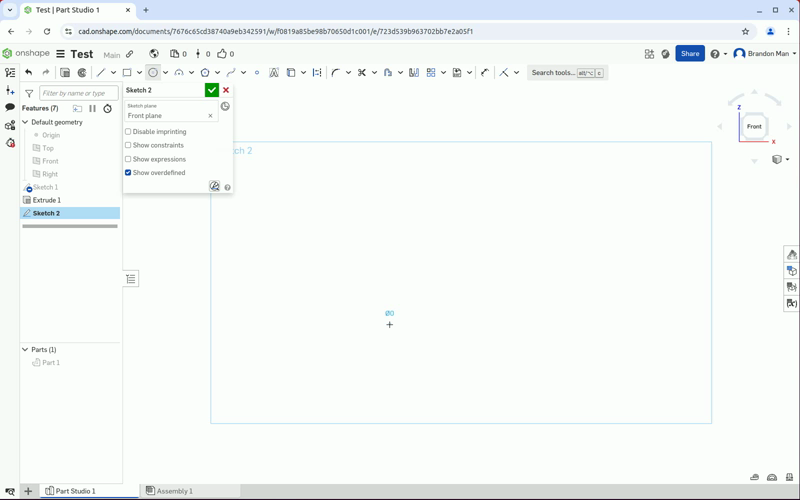
mouse_move(402, 324)
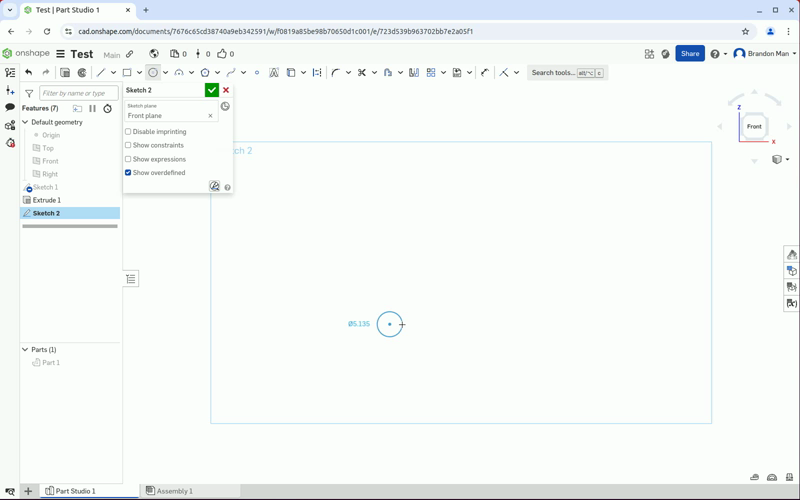
click(402, 324)
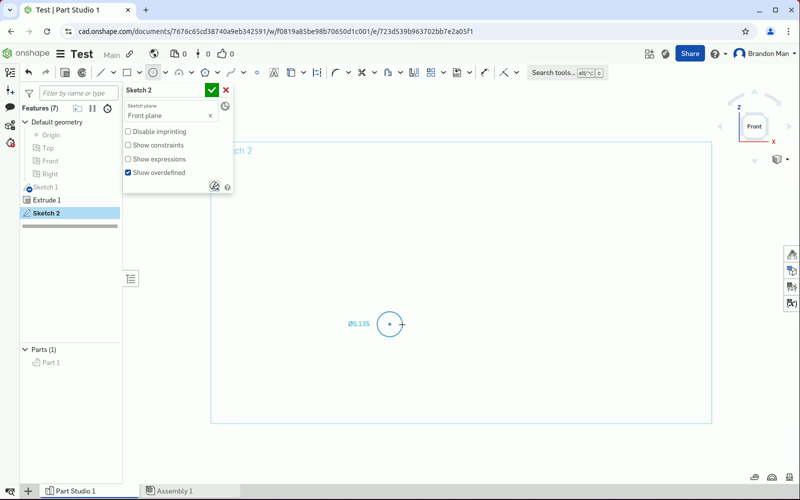
key(esc)
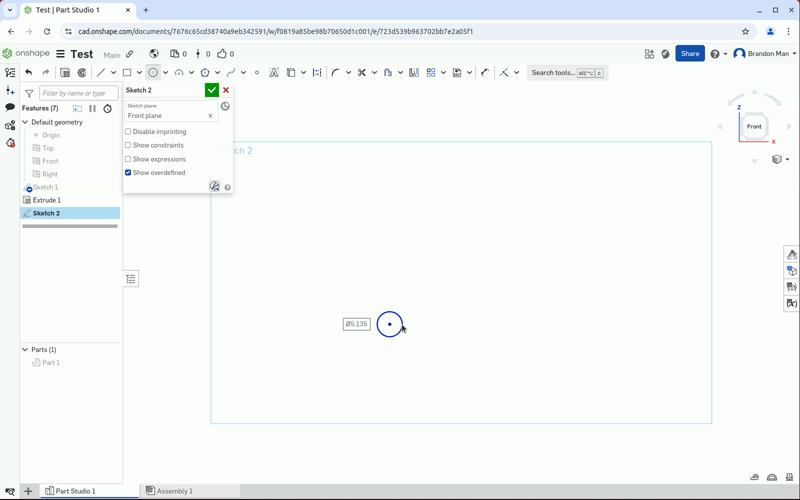
key(c)
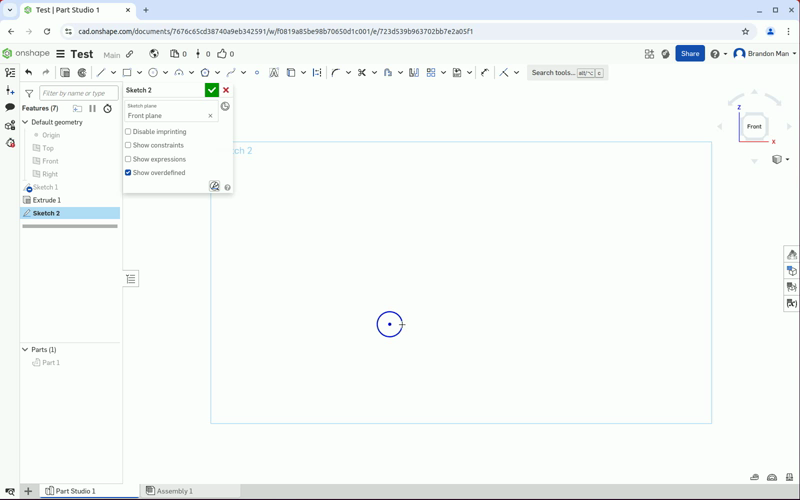
key_down(shift)
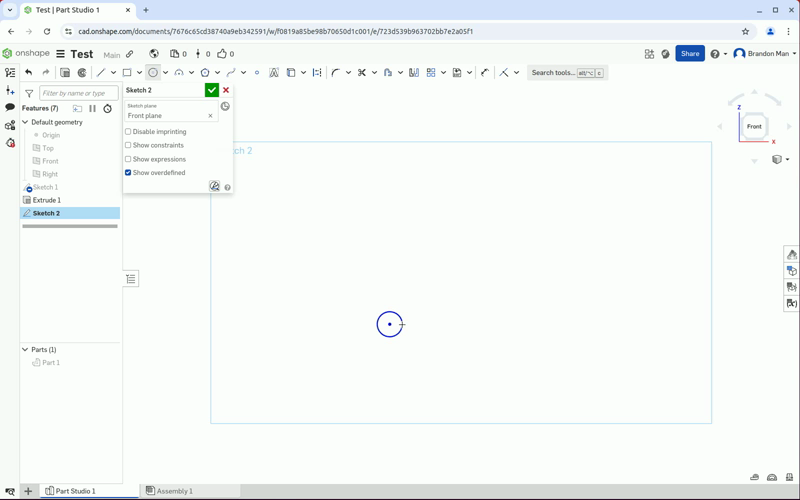
mouse_move(389, 324)
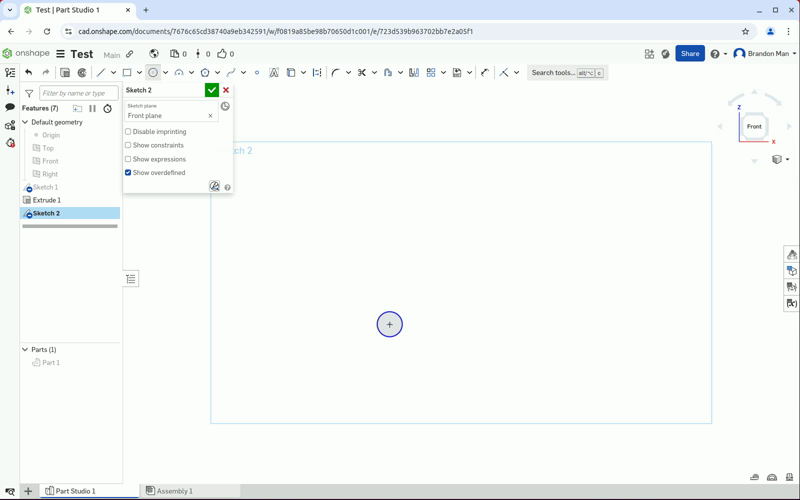
click(389, 324)
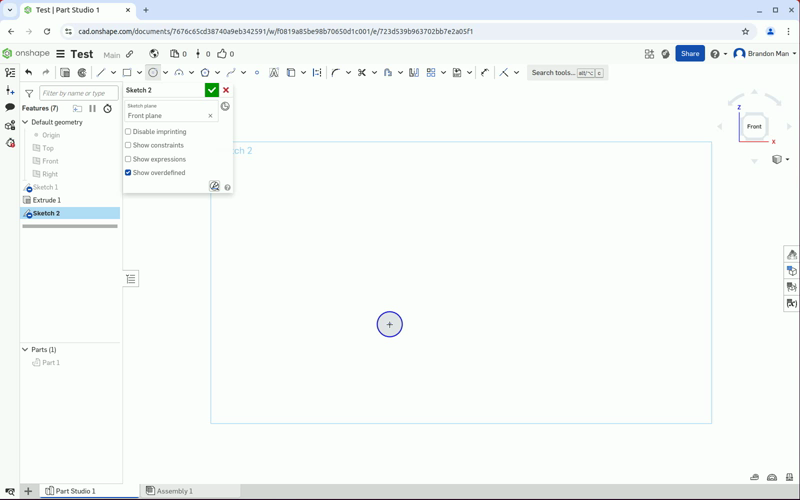
key_up(shift)
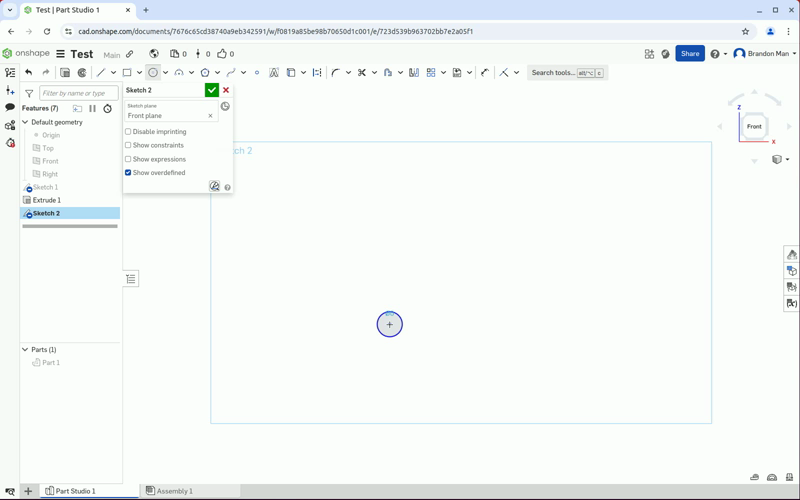
mouse_move(394, 324)
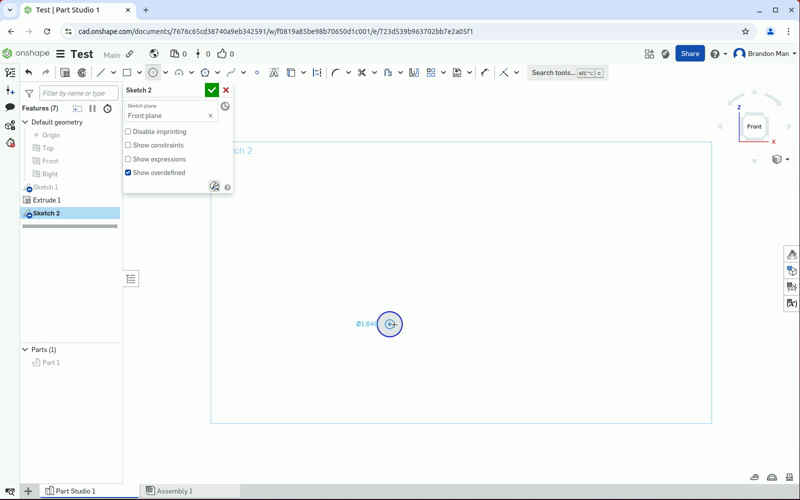
scroll(6)
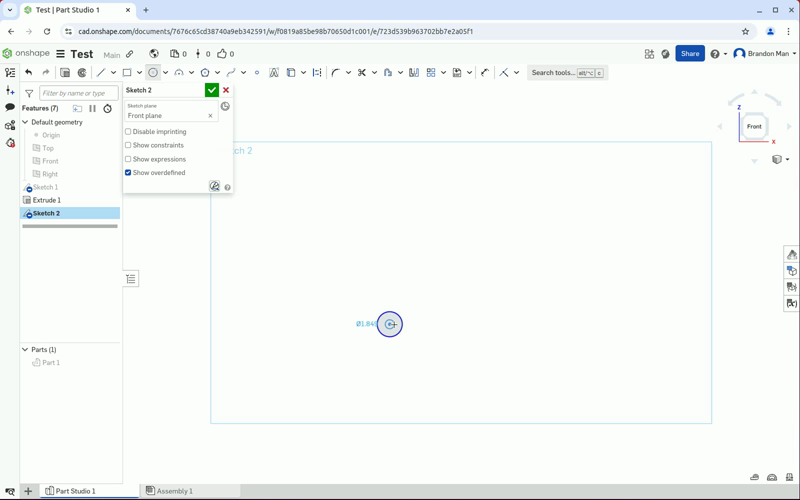
scroll(6)
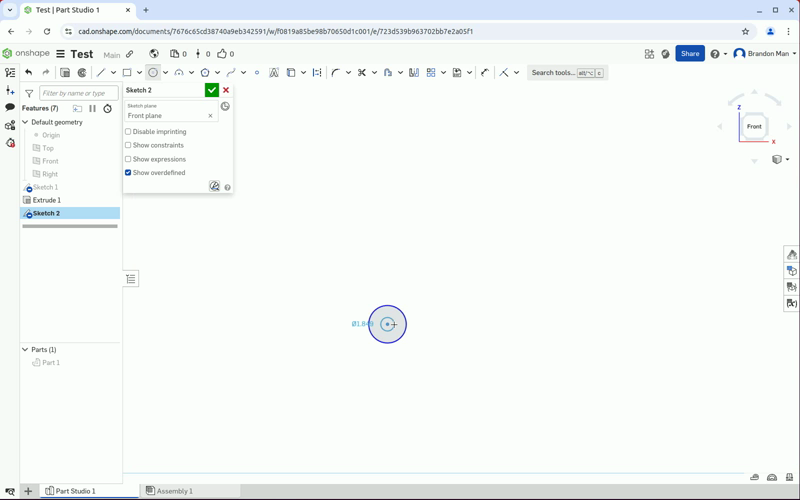
scroll(6)
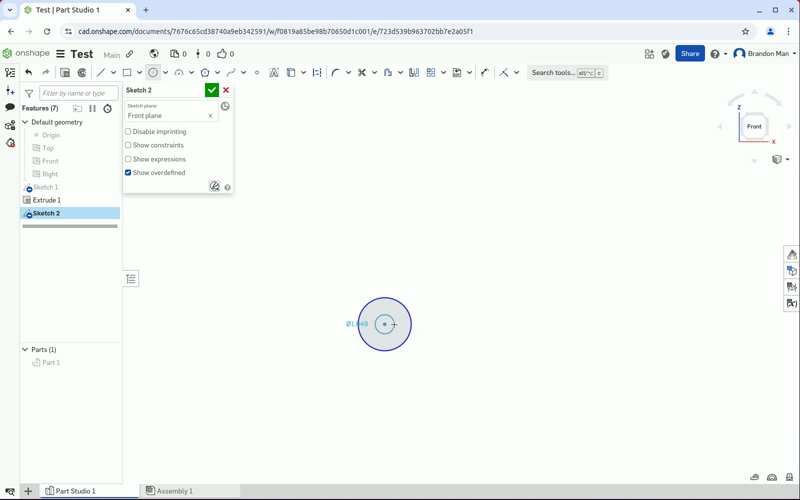
scroll(6)
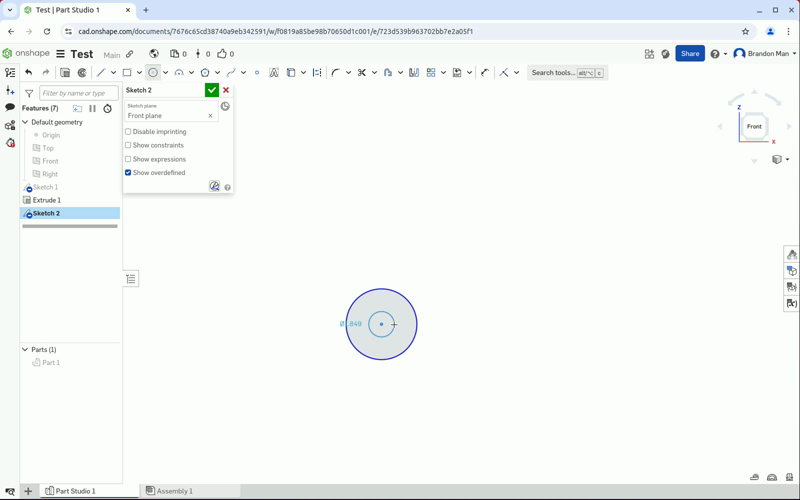
scroll(6)
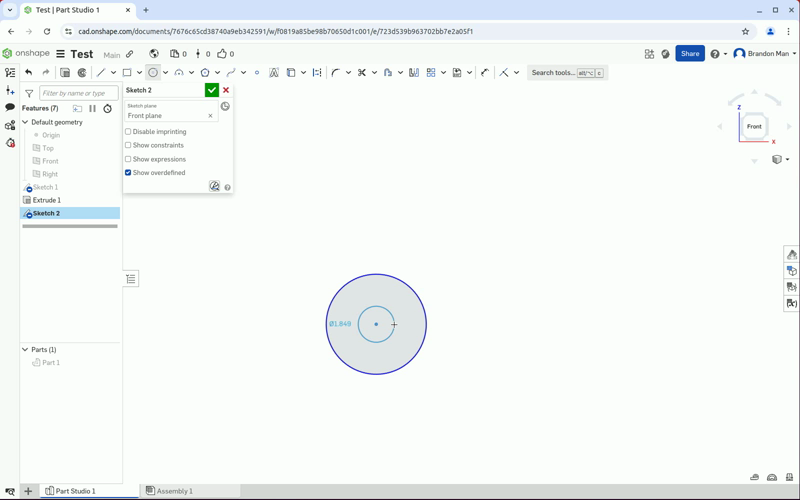
scroll(6)
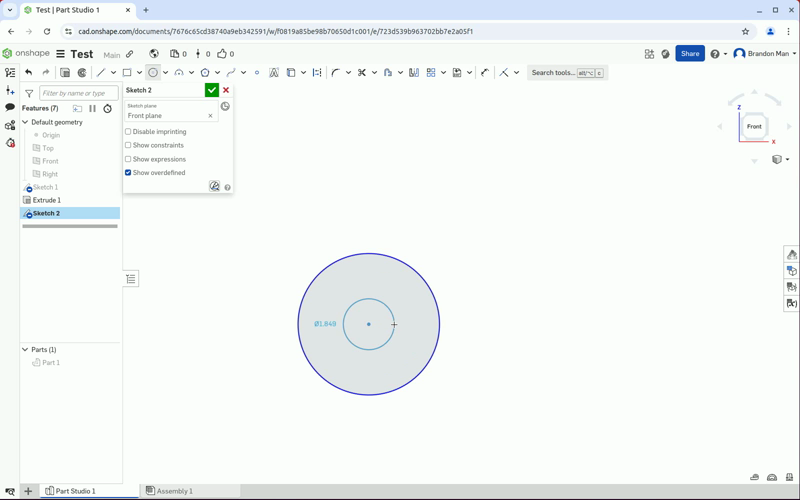
scroll(6)
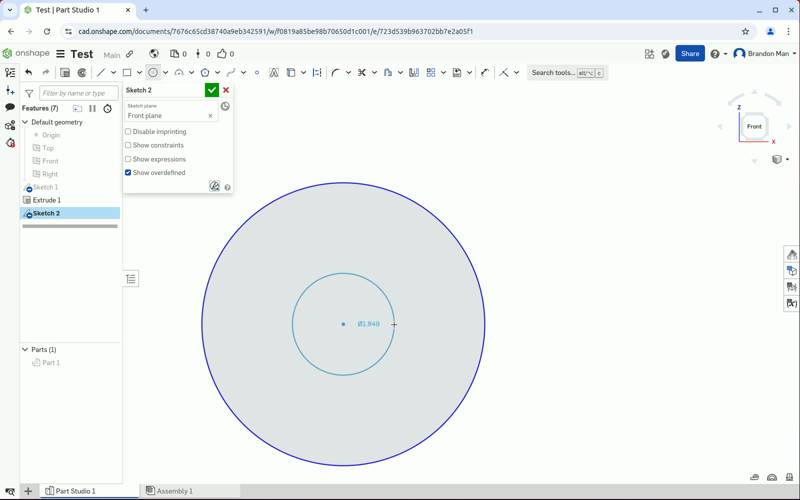
click(394, 324)
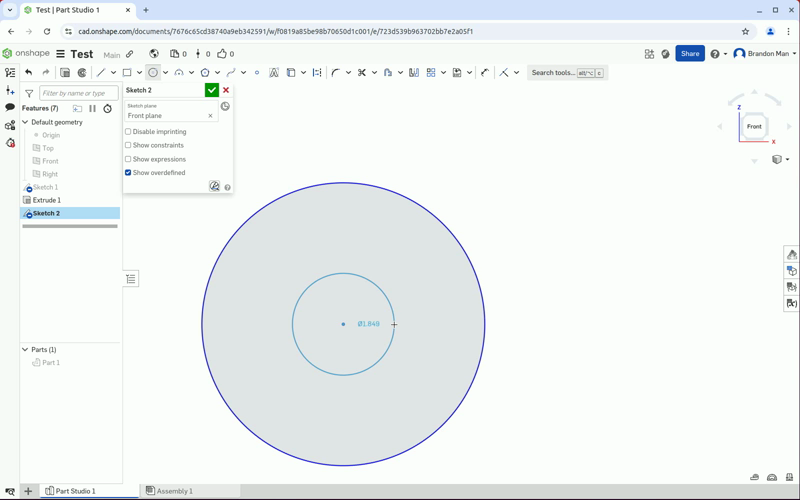
scroll(-6)
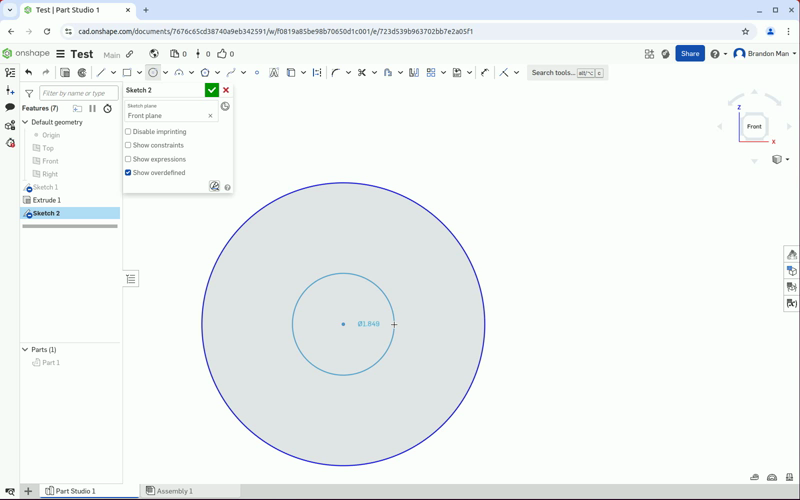
scroll(-6)
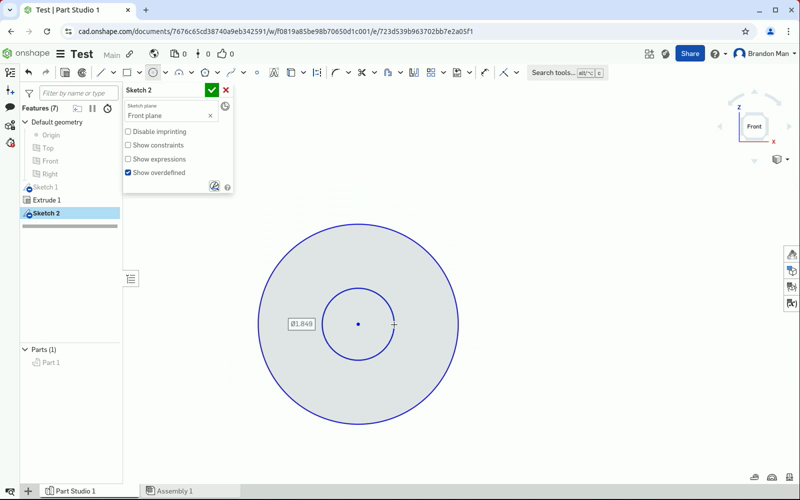
scroll(-6)
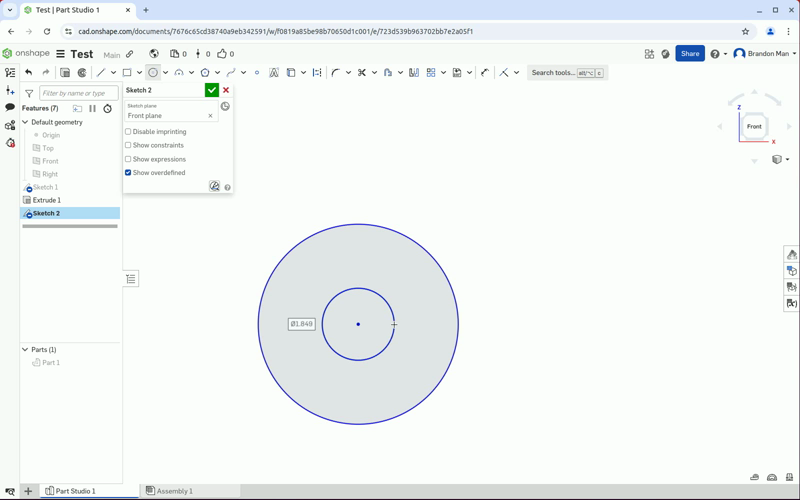
scroll(-6)
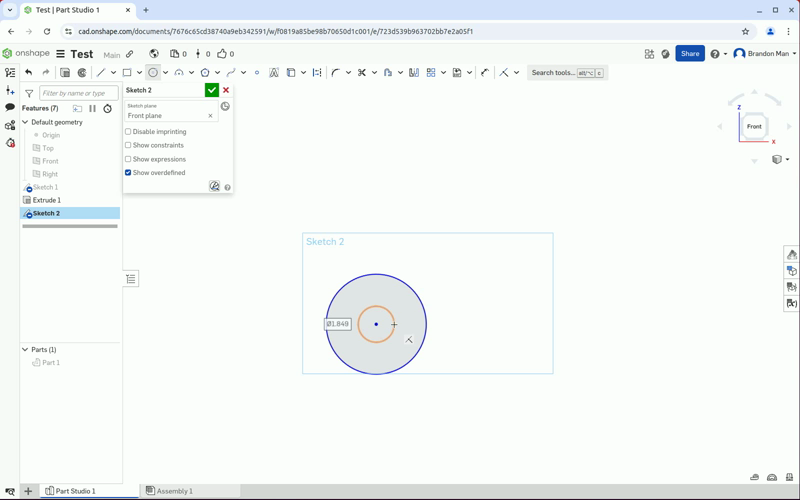
scroll(-6)
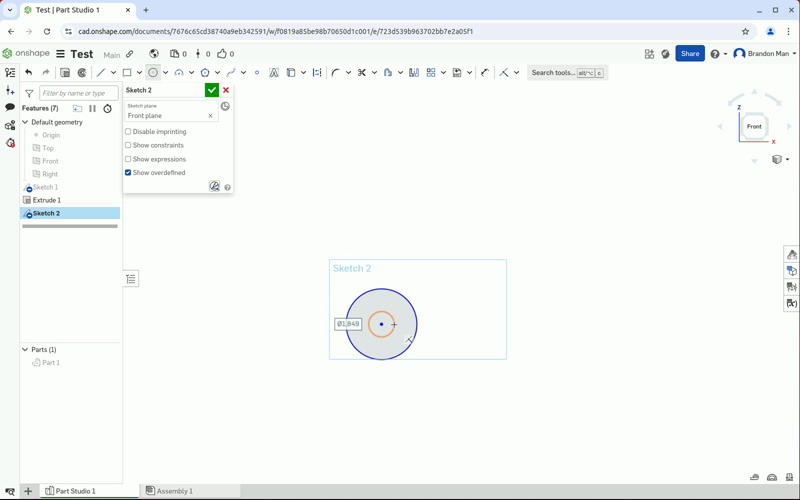
scroll(-6)
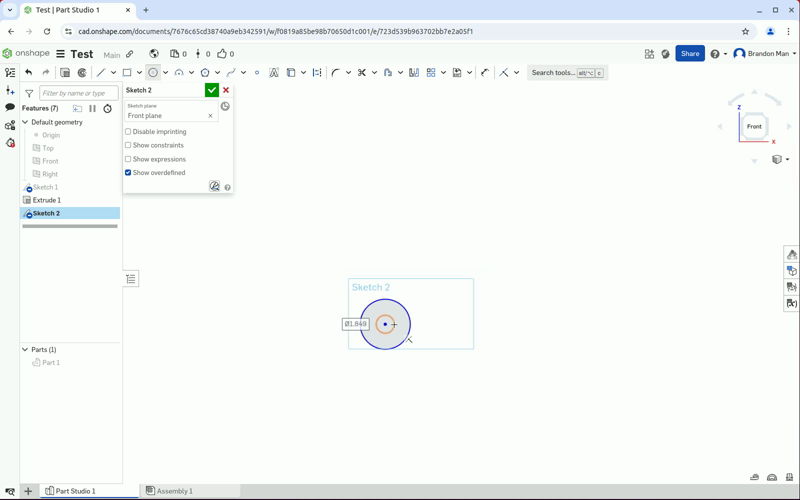
scroll(-6)
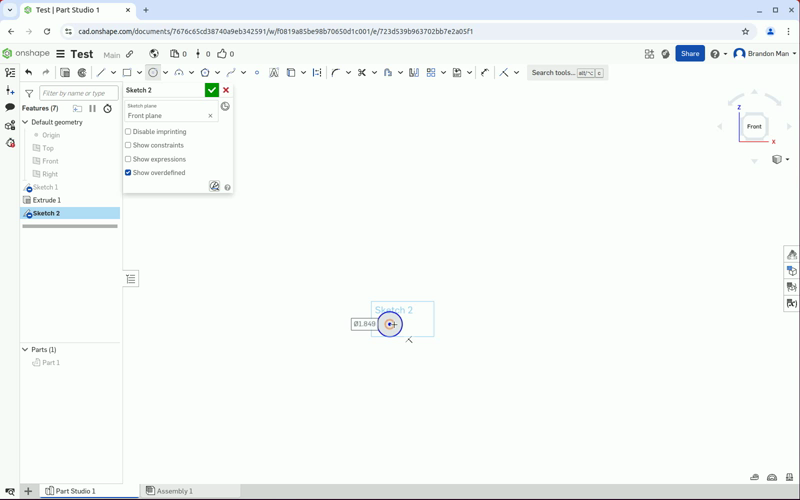
key(esc)
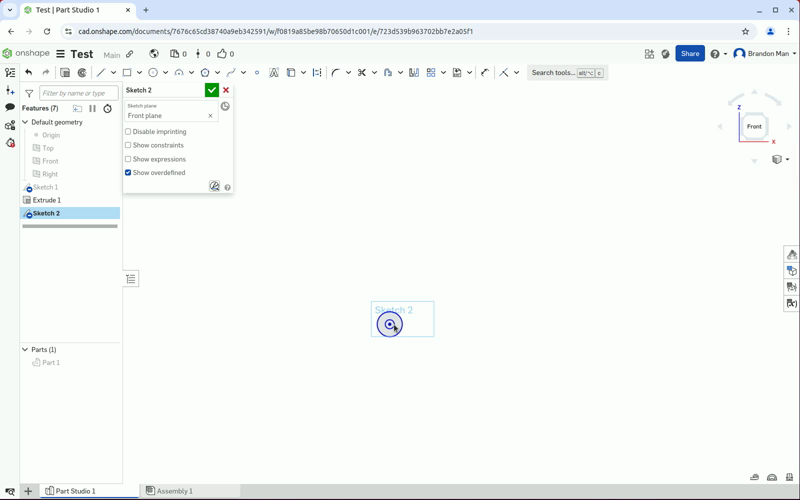
mouse_move(378, 327)
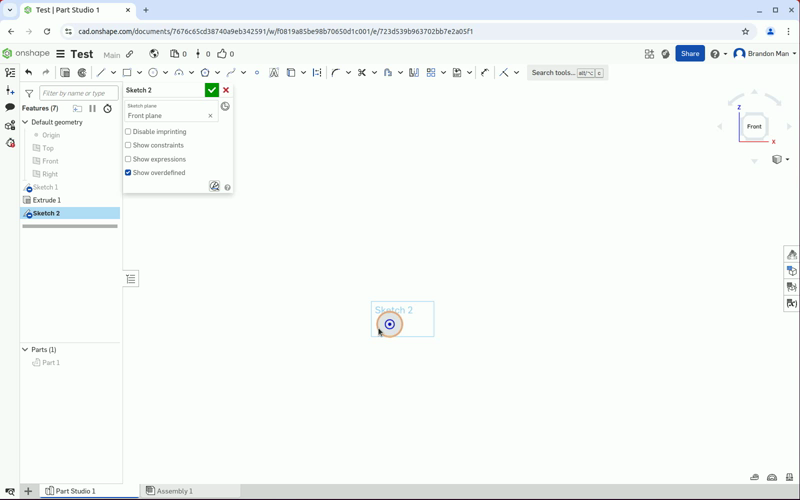
scroll(6)
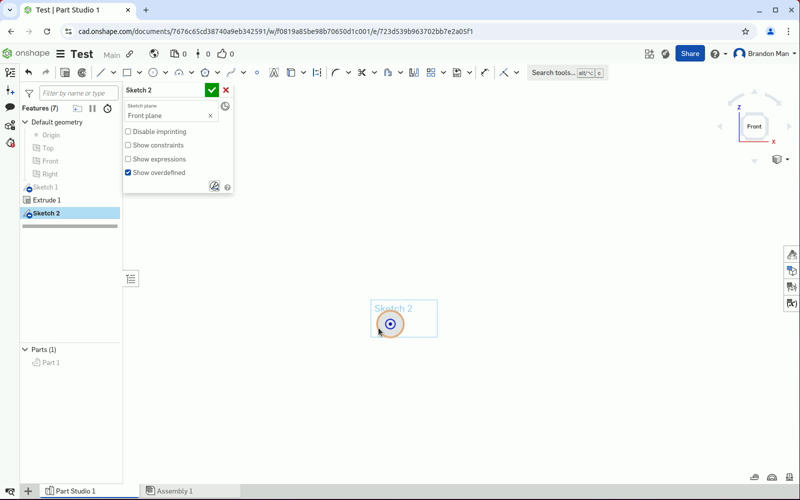
scroll(6)
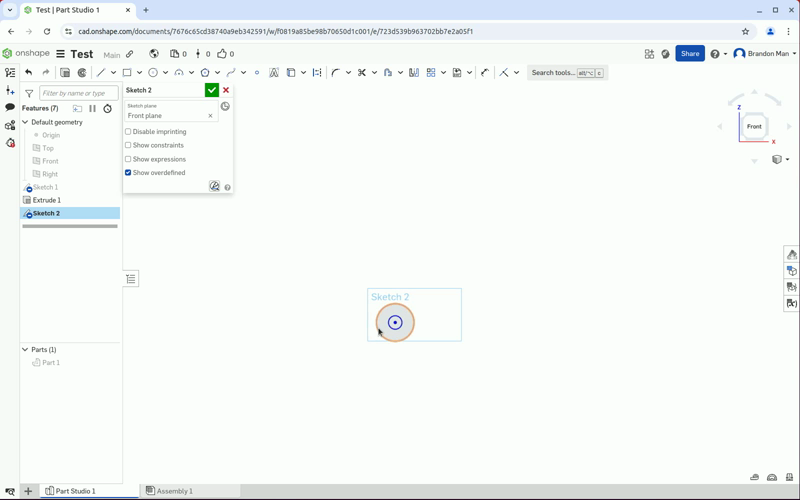
scroll(6)
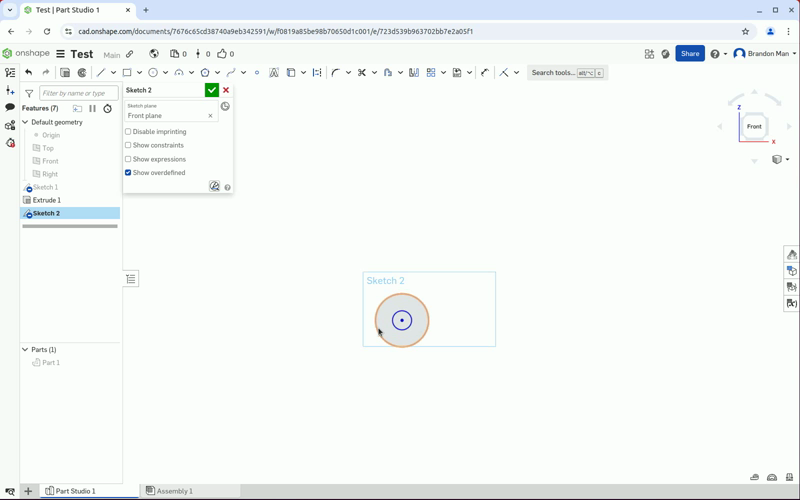
scroll(6)
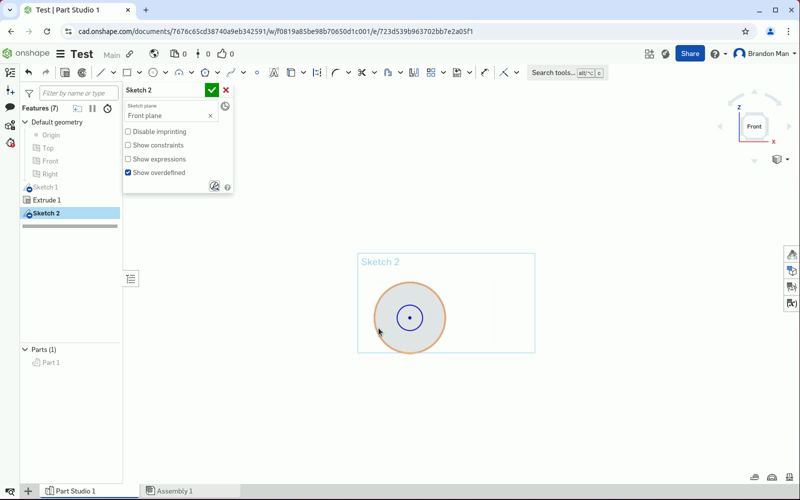
scroll(6)
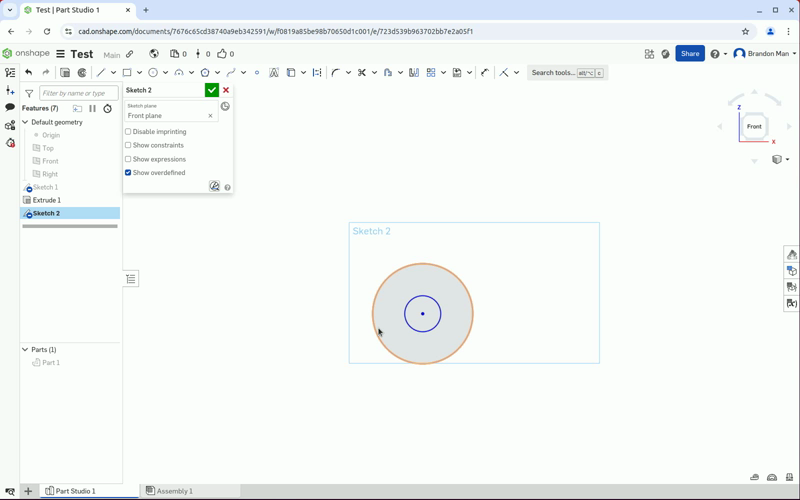
scroll(6)
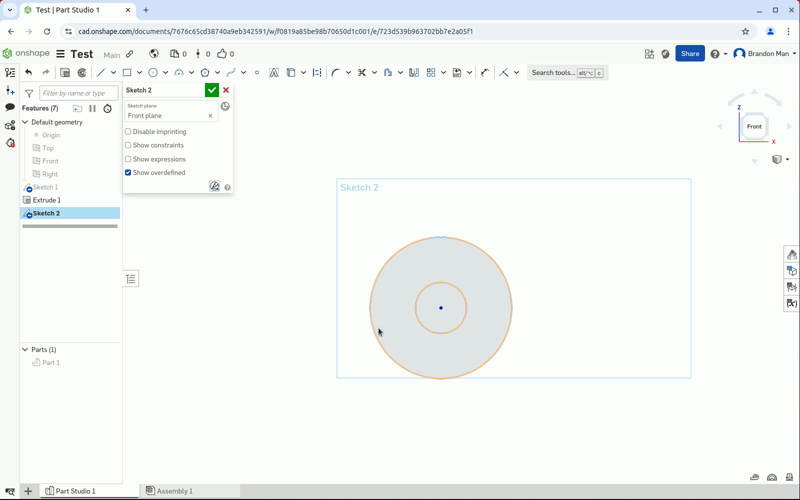
scroll(6)
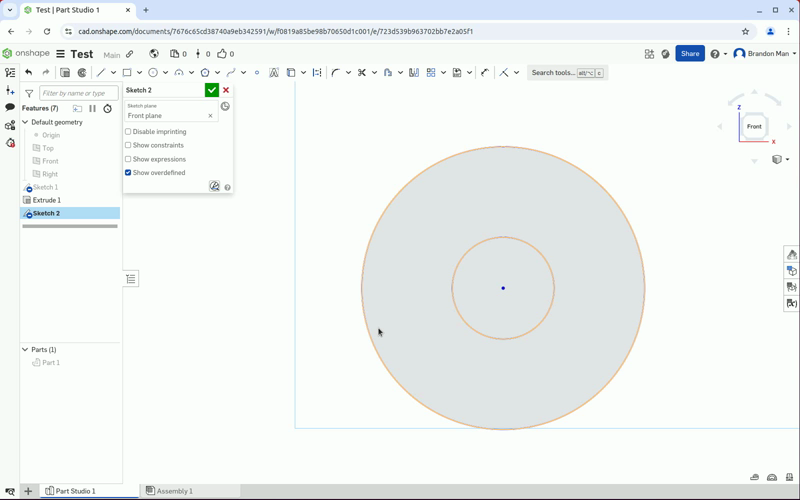
click(378, 327)
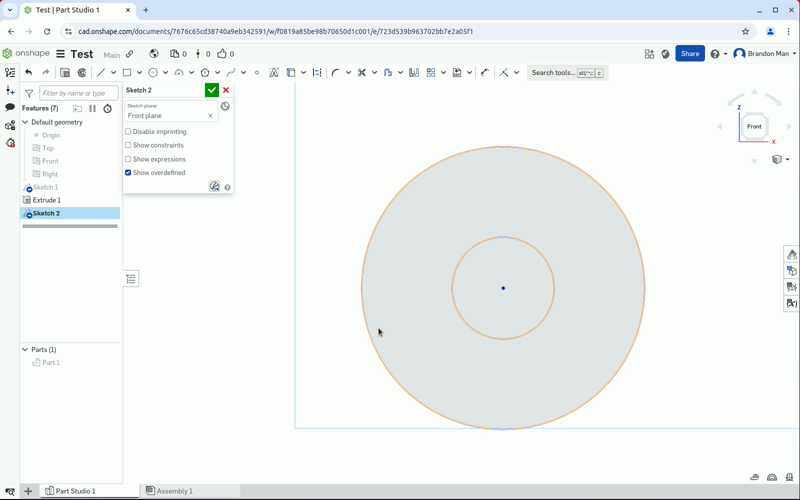
scroll(-6)
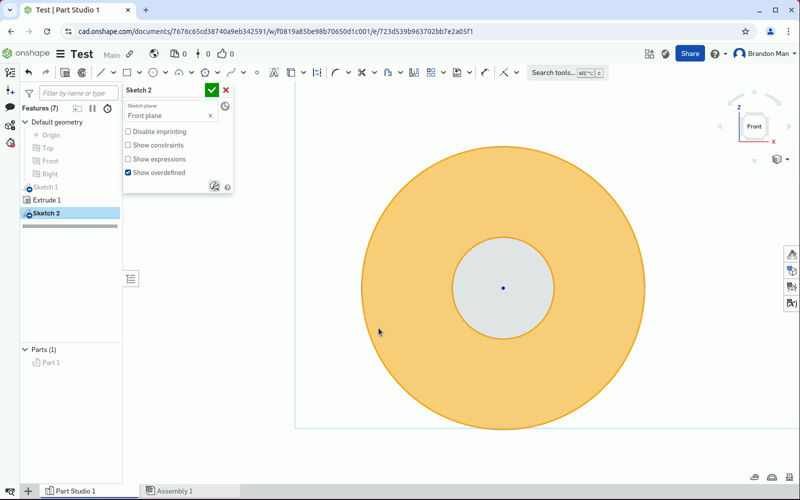
scroll(-6)
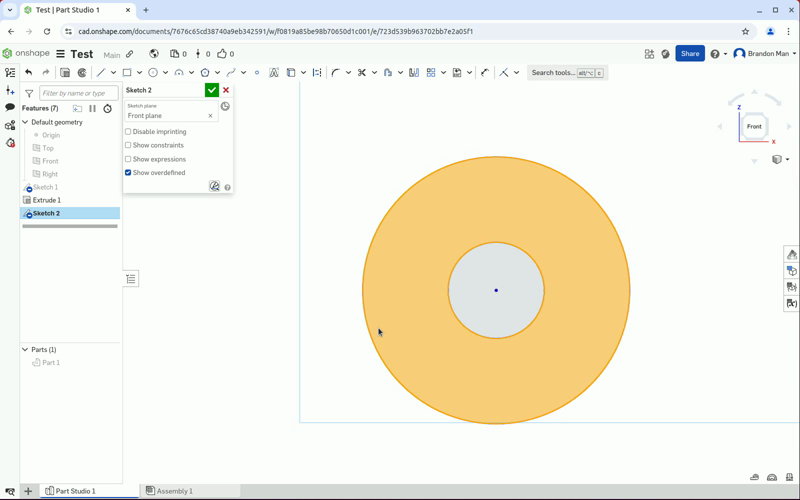
scroll(-6)
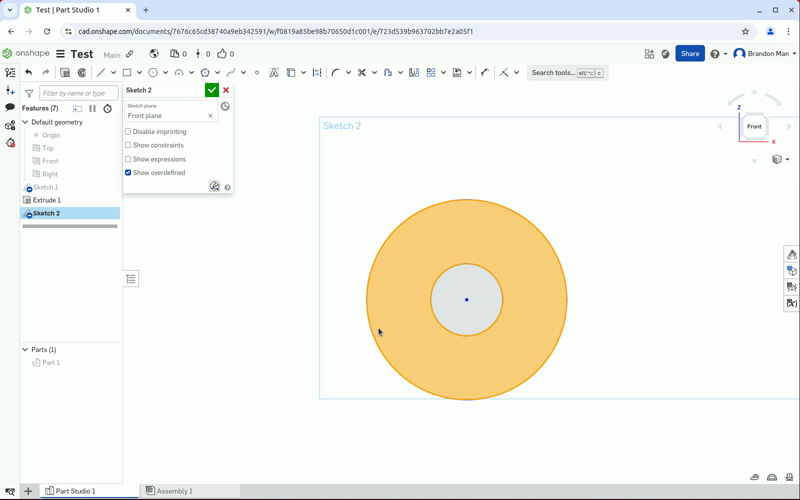
scroll(-6)
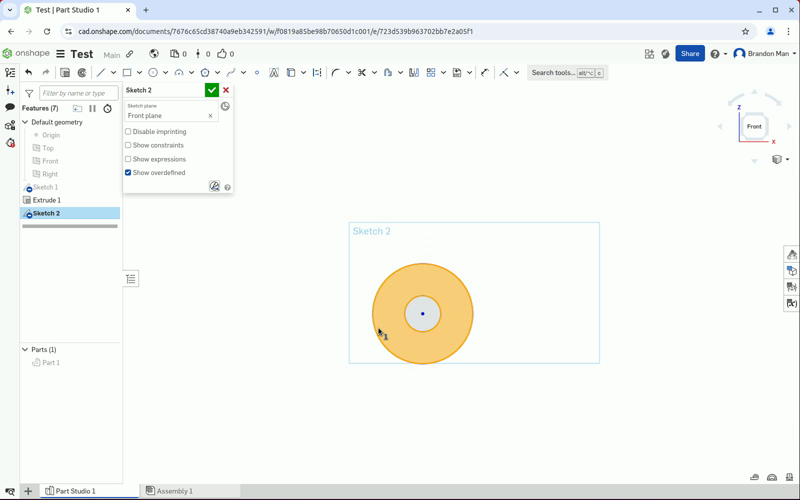
scroll(-6)
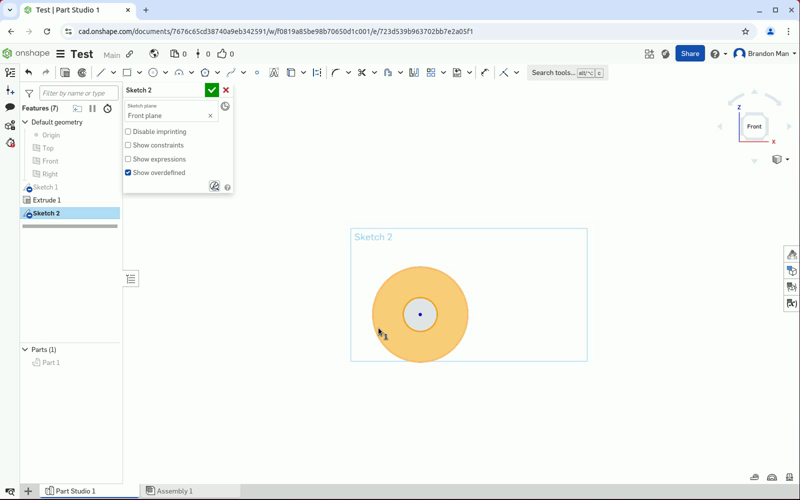
scroll(-6)
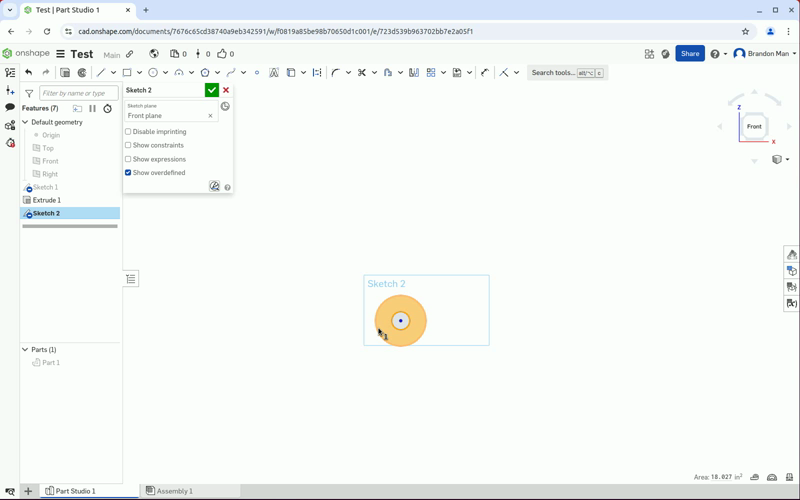
scroll(-6)
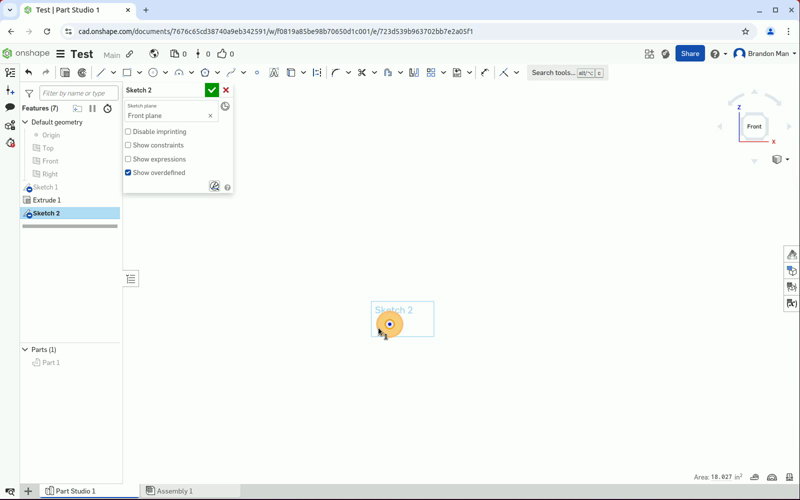
mouse_move(73, 352)
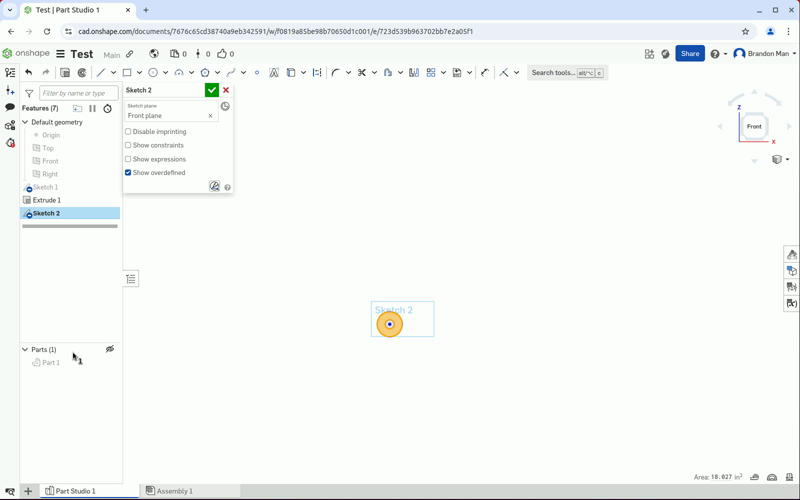
key(shift+y)
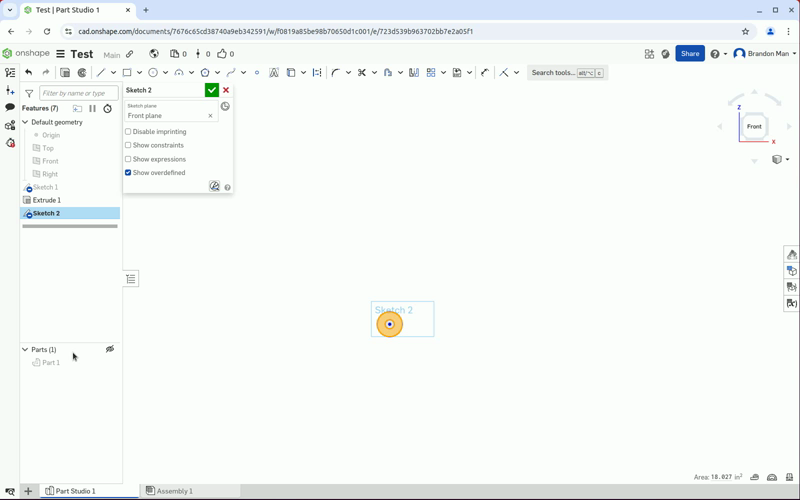
key(shift+e)
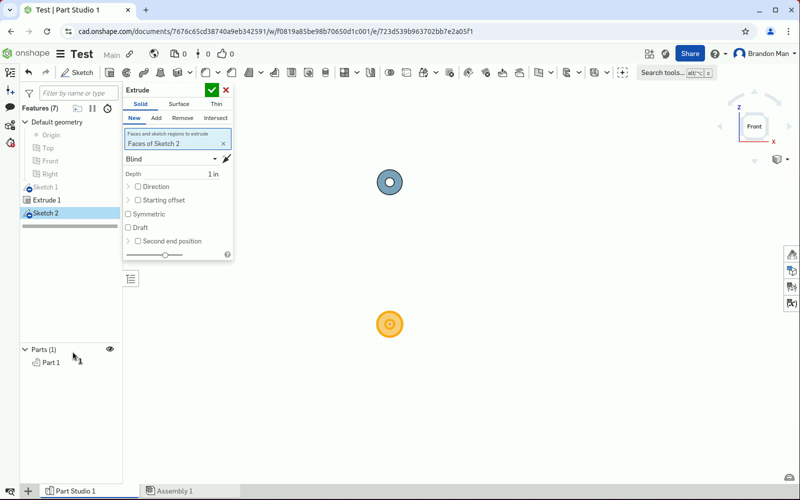
mouse_move(143, 106)
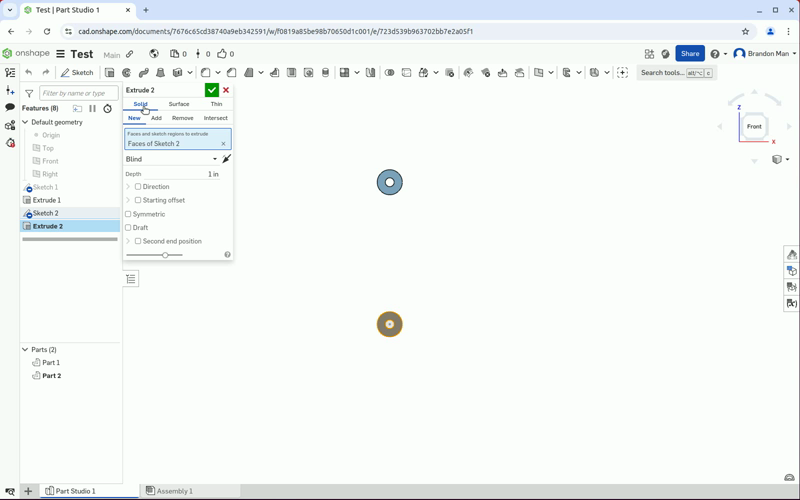
click(143, 106)
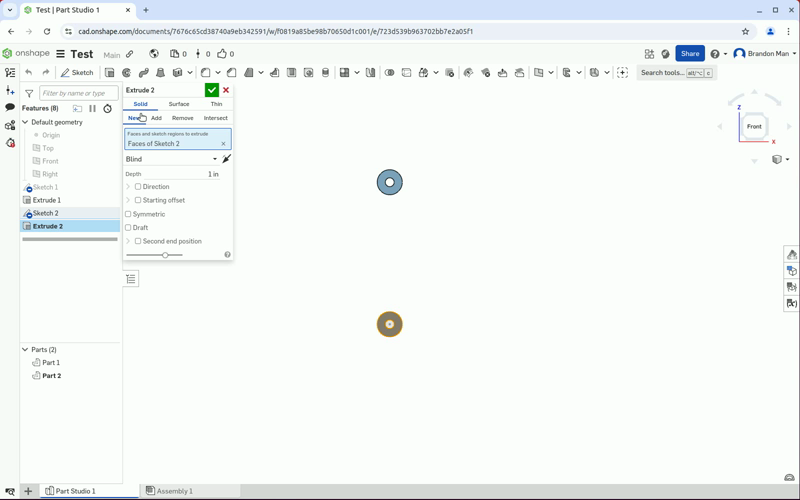
mouse_move(137, 120)
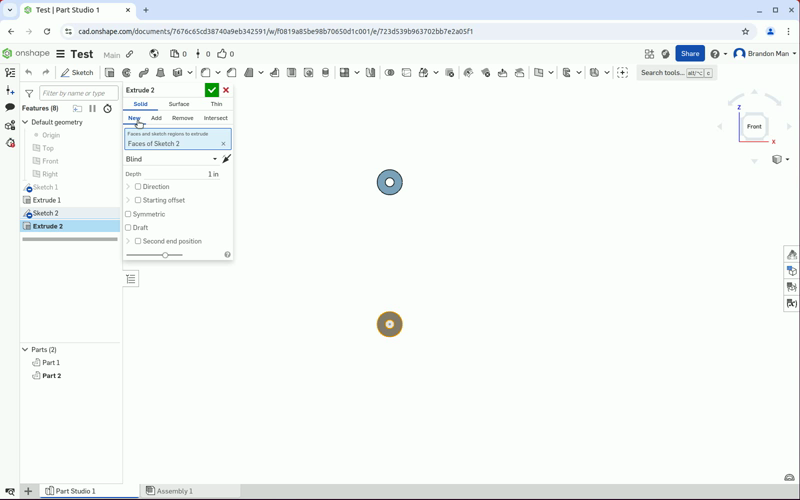
click(137, 120)
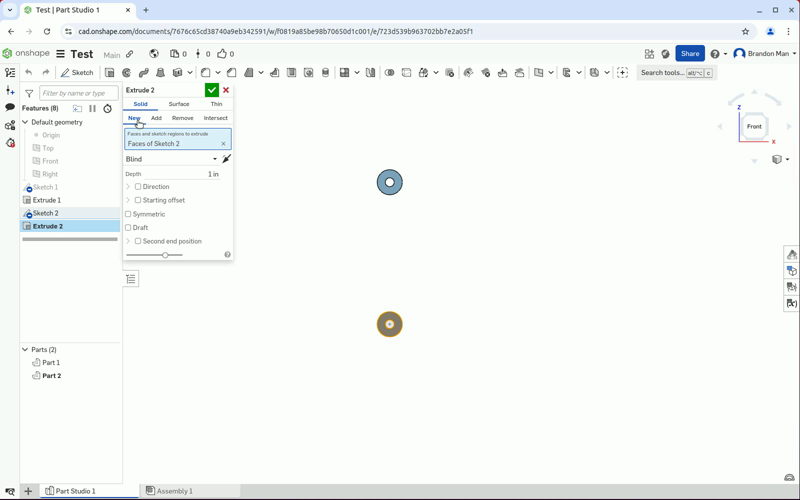
key(tab, 4)
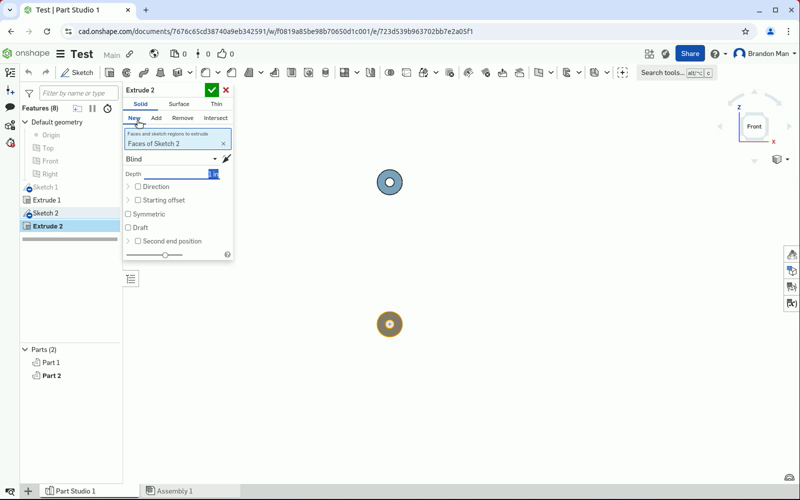
text(0.722)
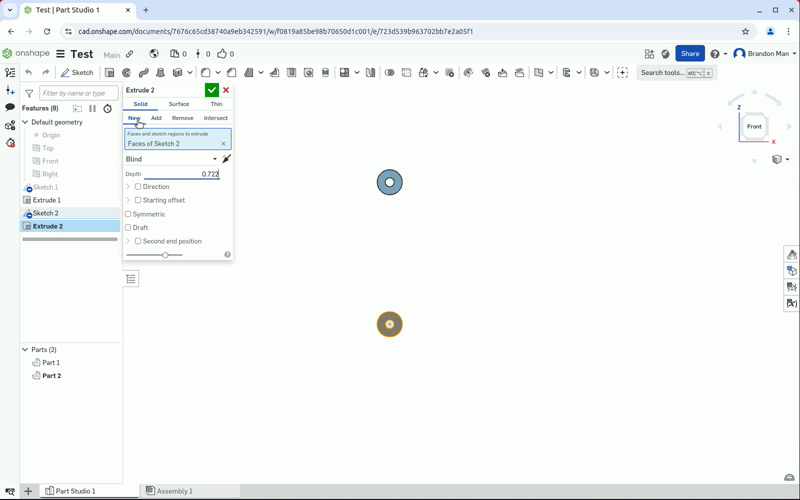
key(tab, 3)
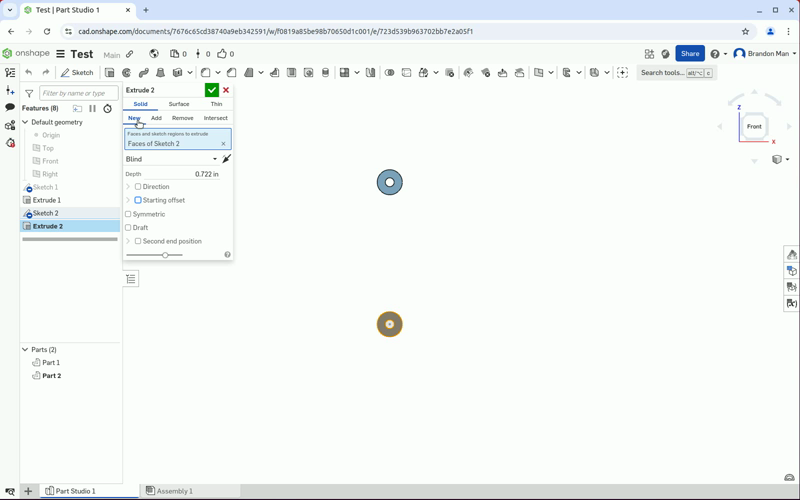
key(tab, 2)
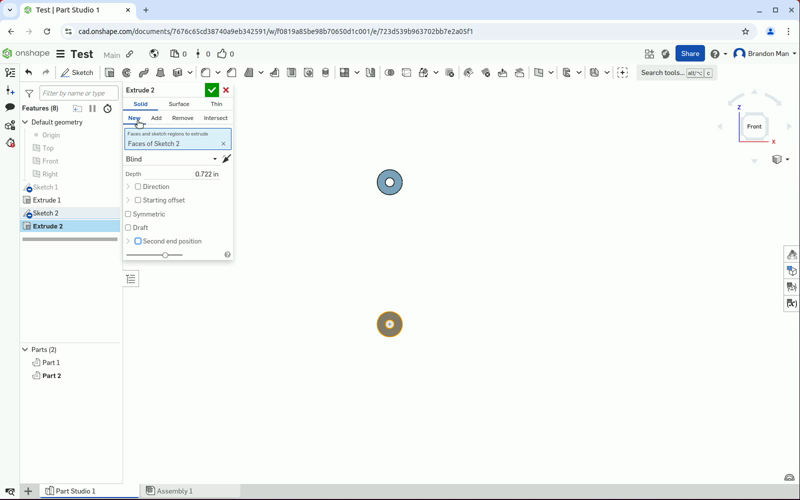
key(space)
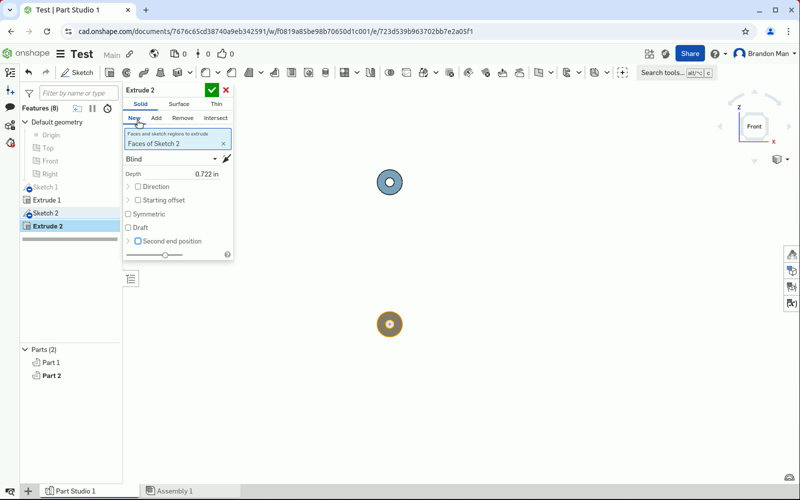
key(tab, 3)
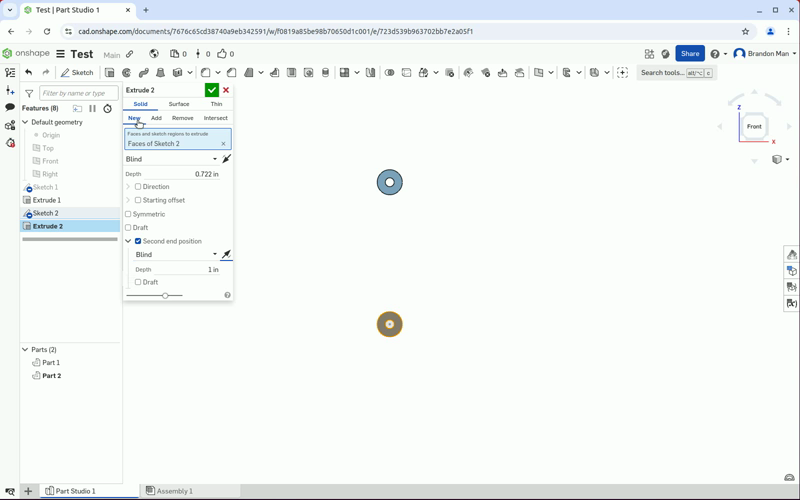
text(0.722)
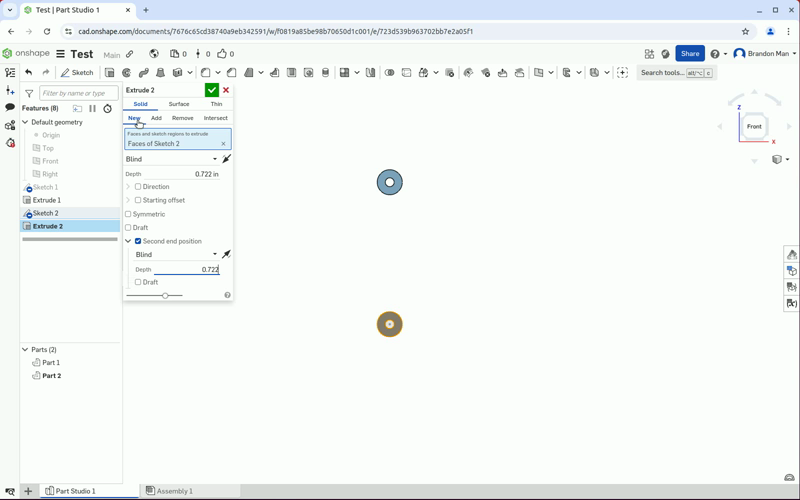
key(enter)
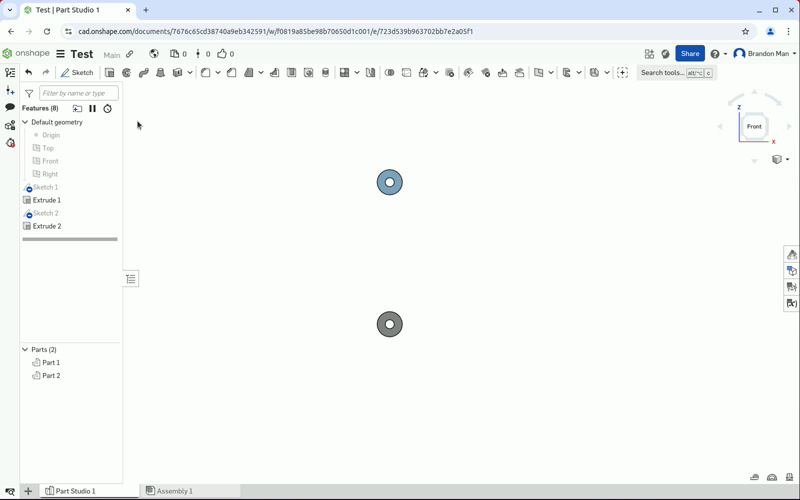
key(shift+h)
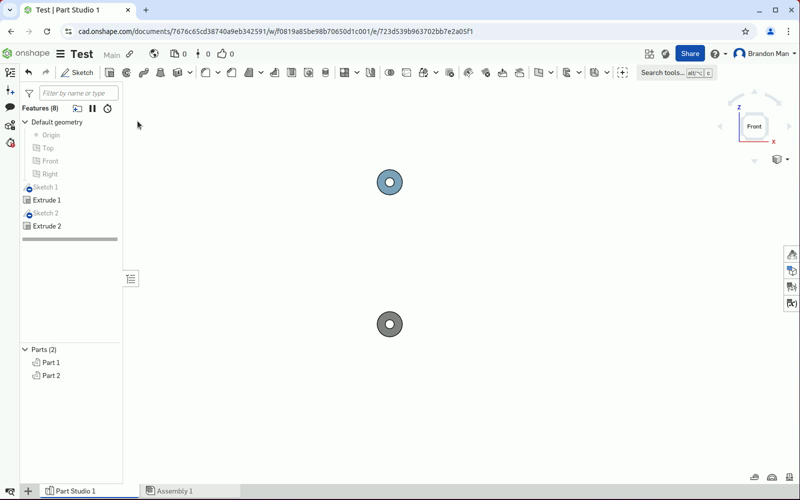
key(shift+h)
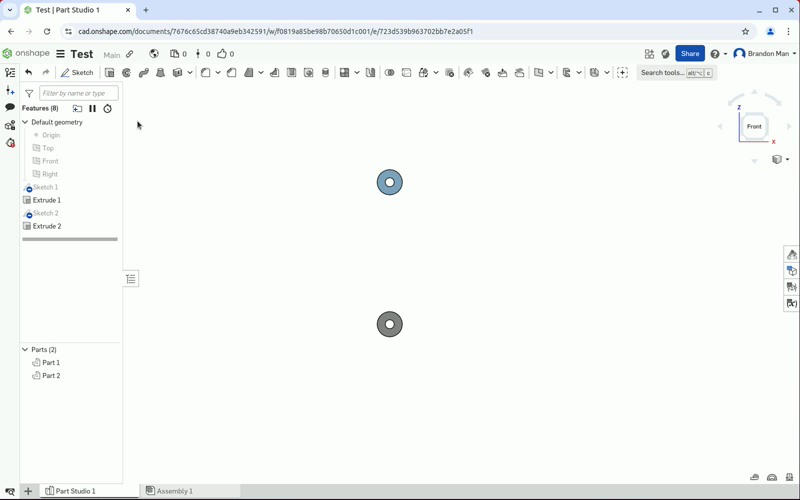
mouse_move(73, 189)
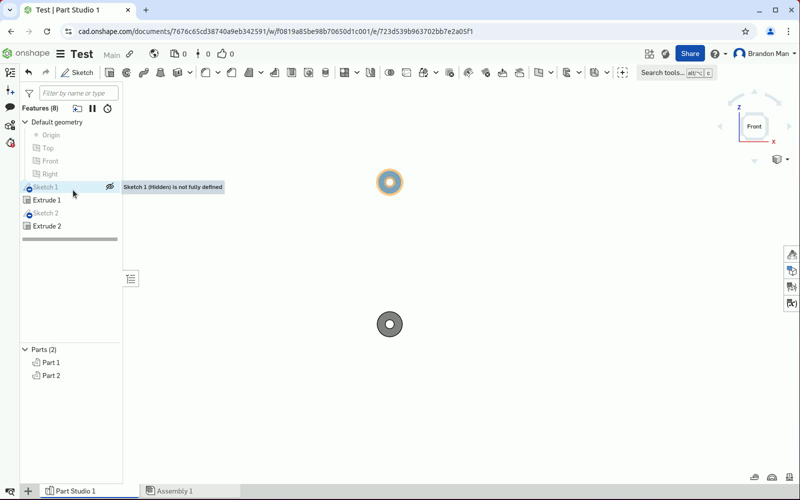
click(73, 189)
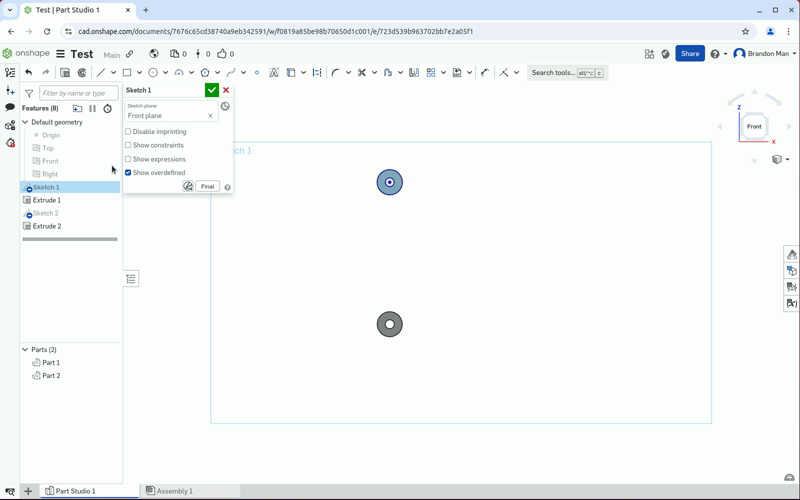
mouse_move(229, 92)
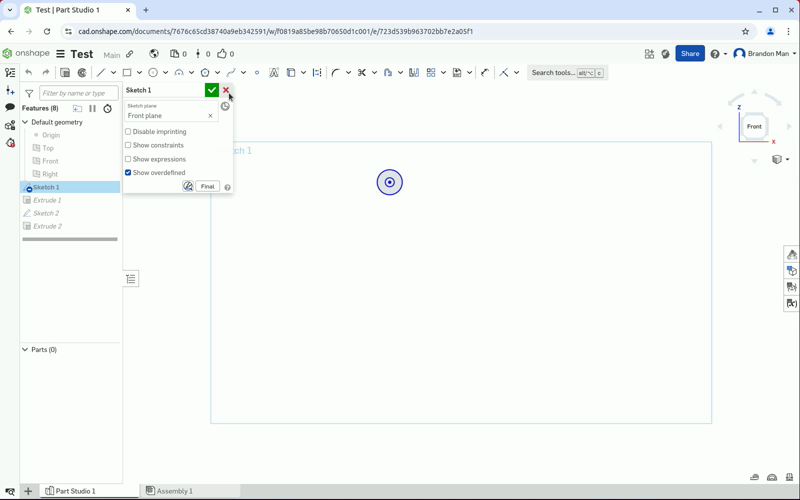
click(229, 92)
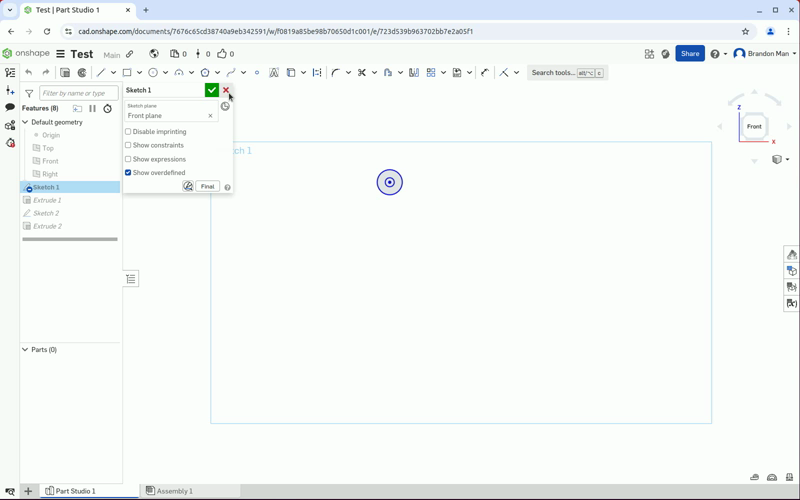
key(shift+s)
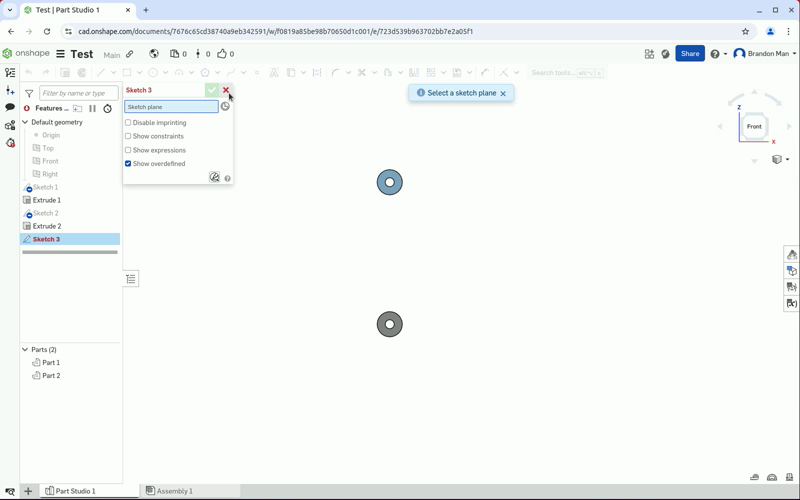
mouse_move(73, 163)
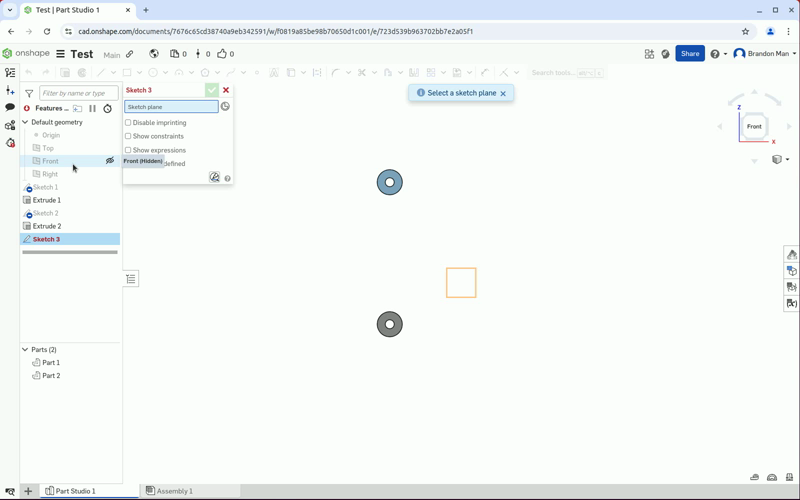
click(73, 163)
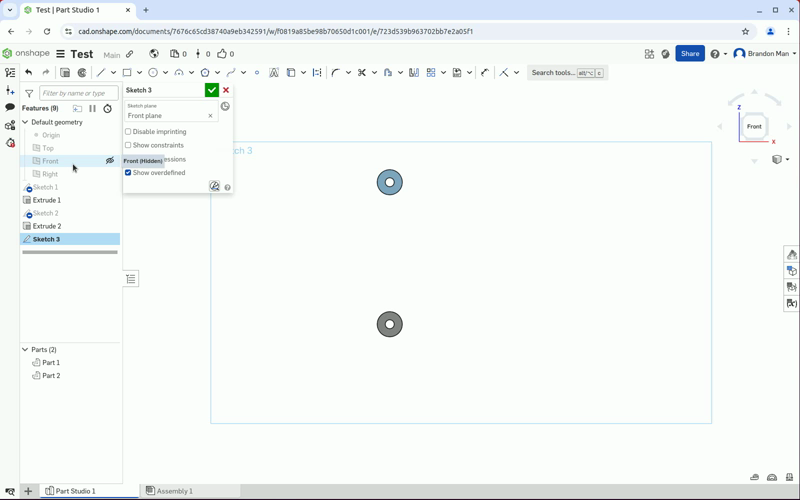
mouse_move(73, 352)
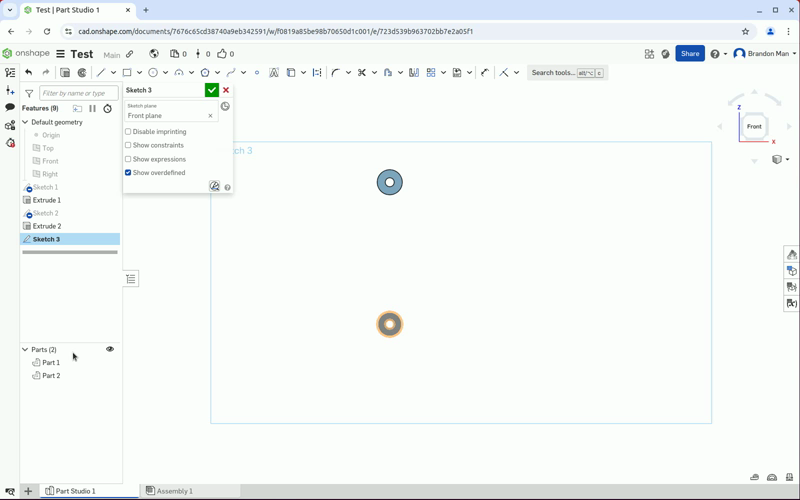
key(y)
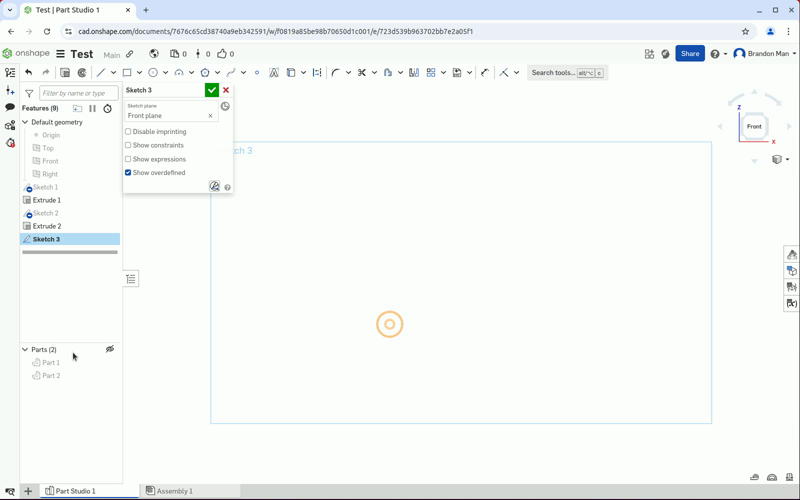
key(c)
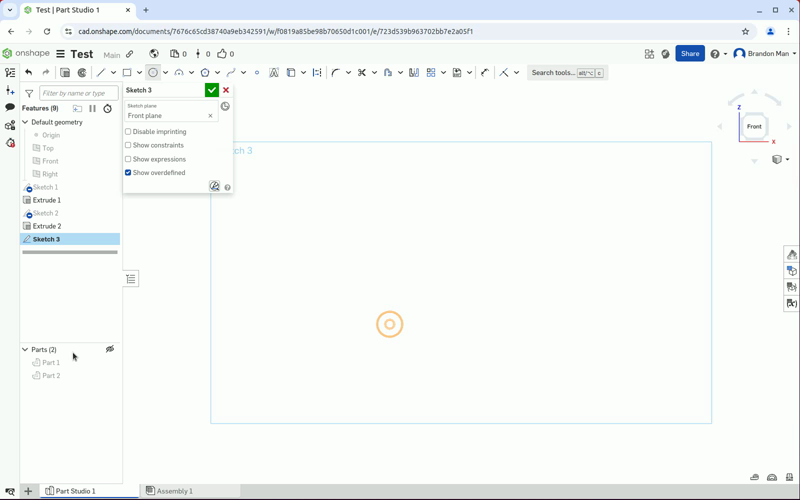
key_down(shift)
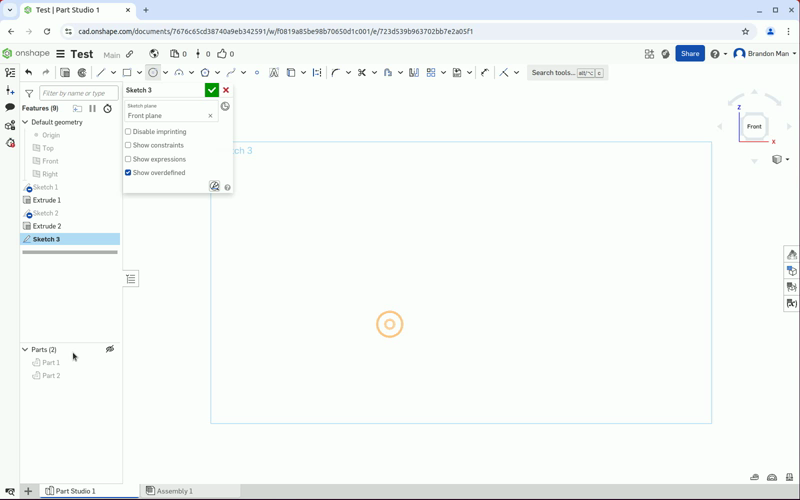
mouse_move(445, 324)
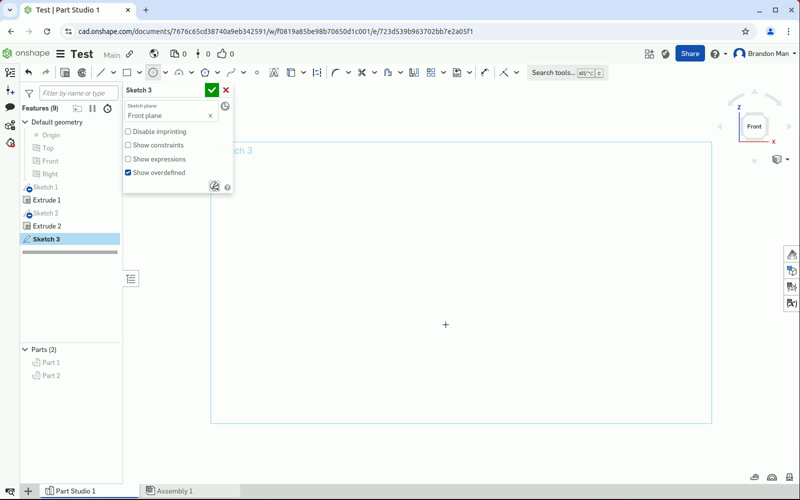
click(445, 324)
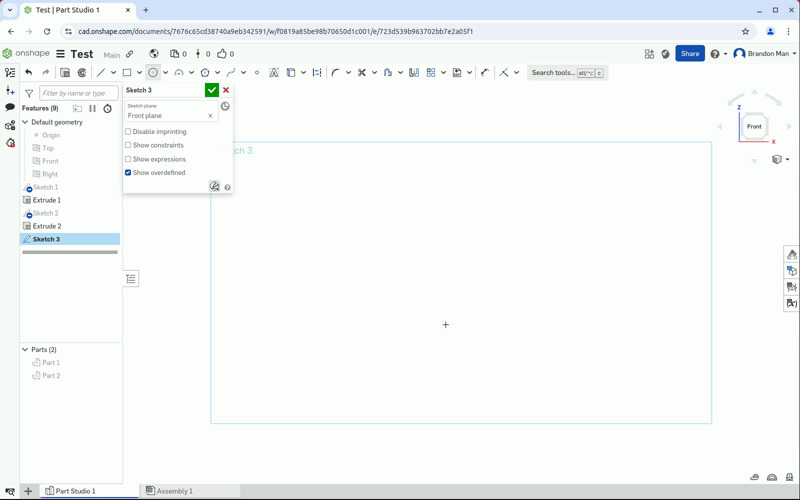
key_up(shift)
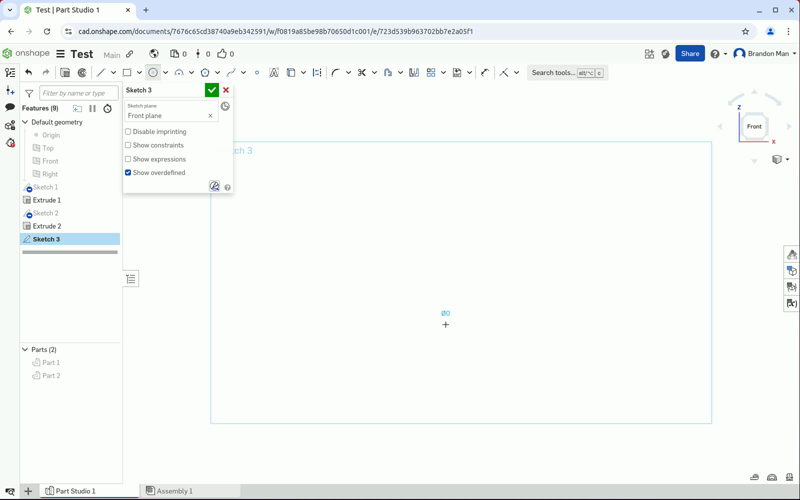
mouse_move(456, 324)
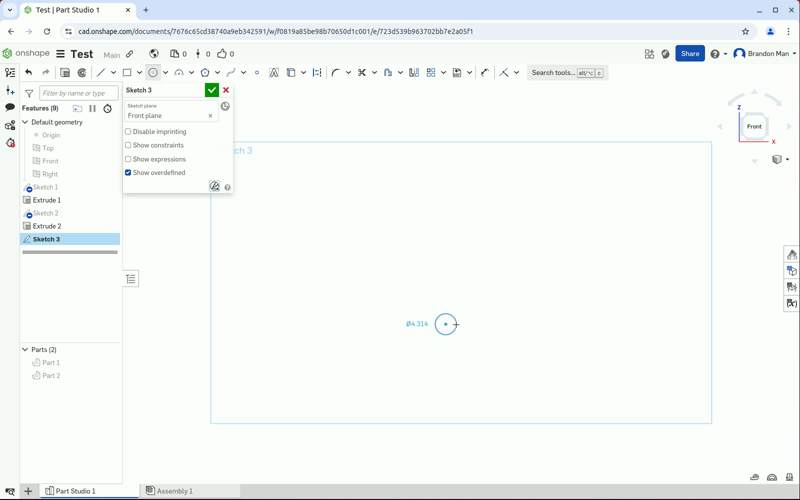
click(456, 324)
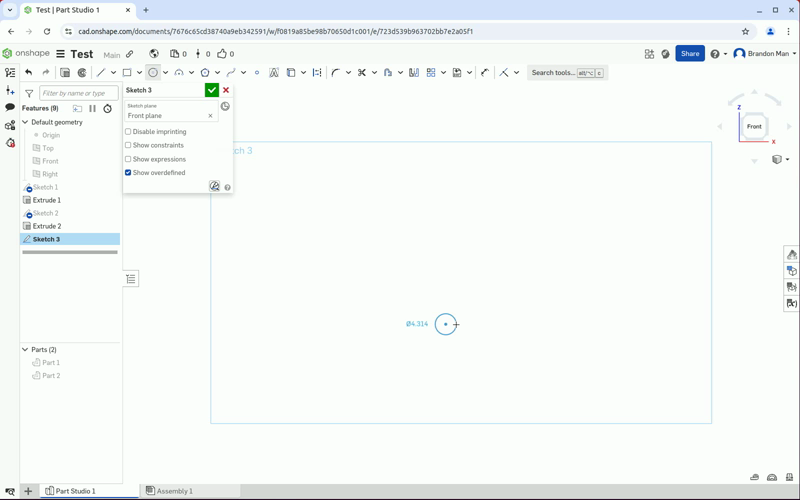
key(esc)
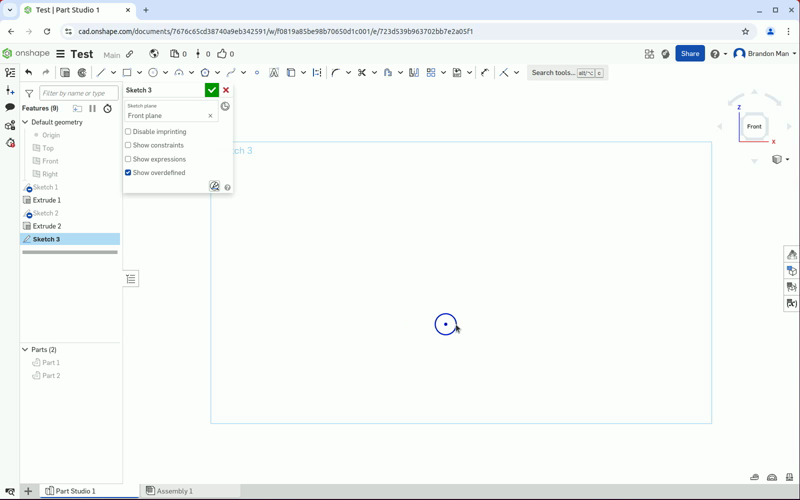
key(c)
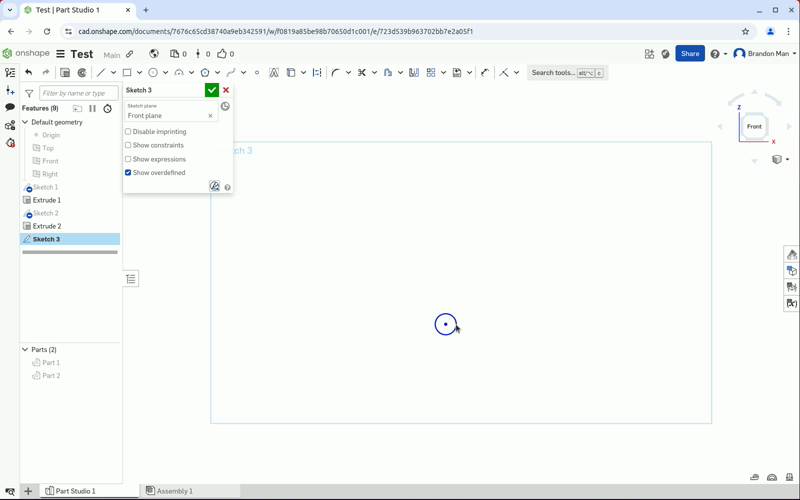
key_down(shift)
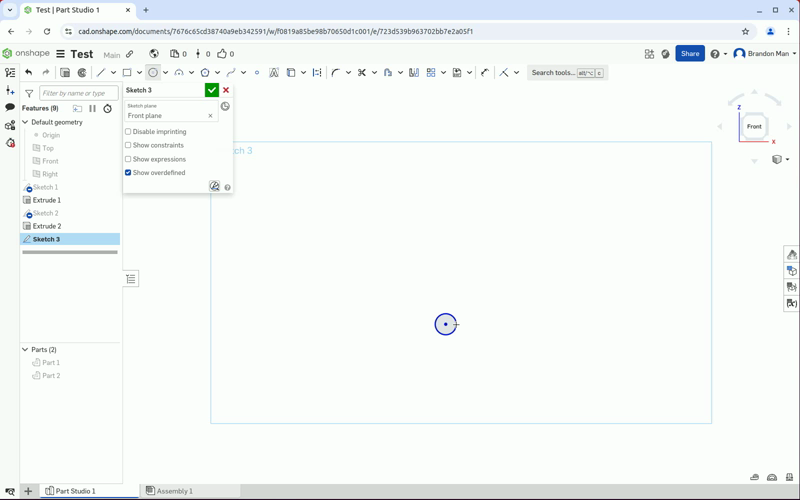
mouse_move(445, 324)
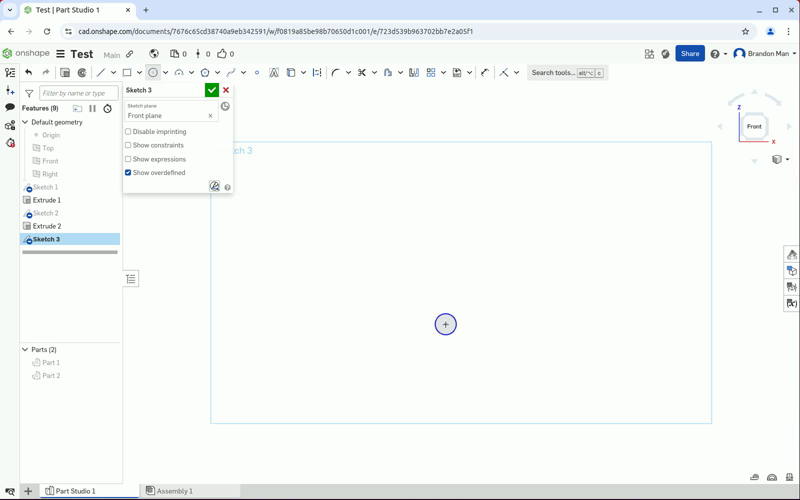
click(445, 324)
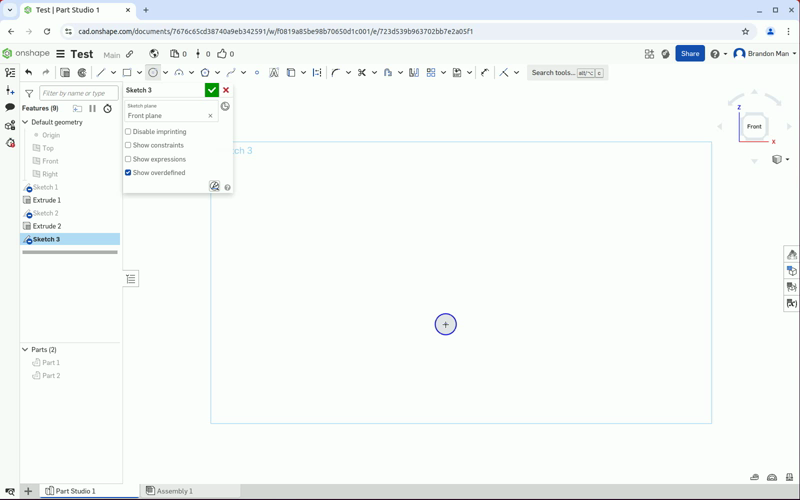
key_up(shift)
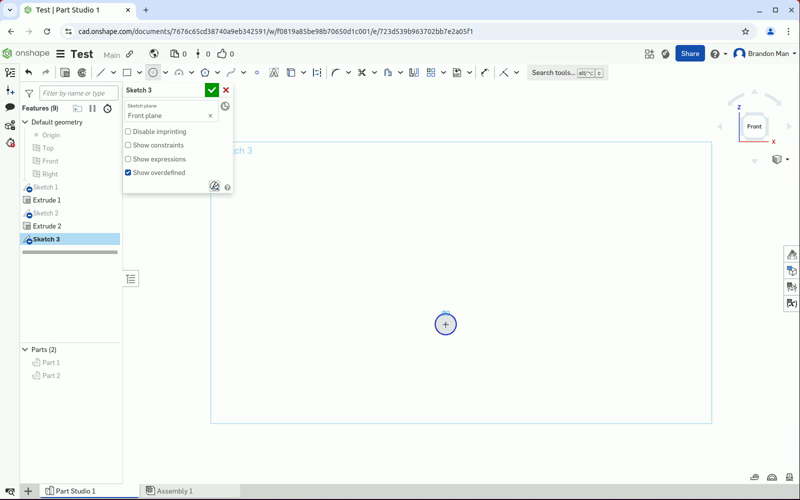
mouse_move(449, 324)
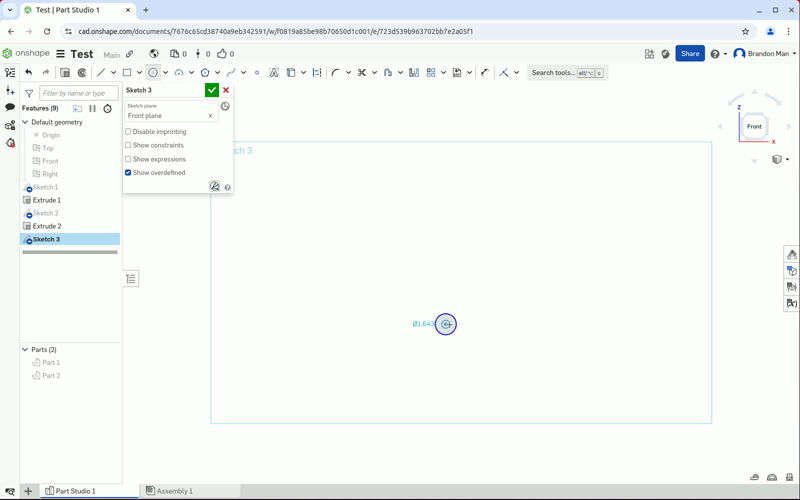
scroll(6)
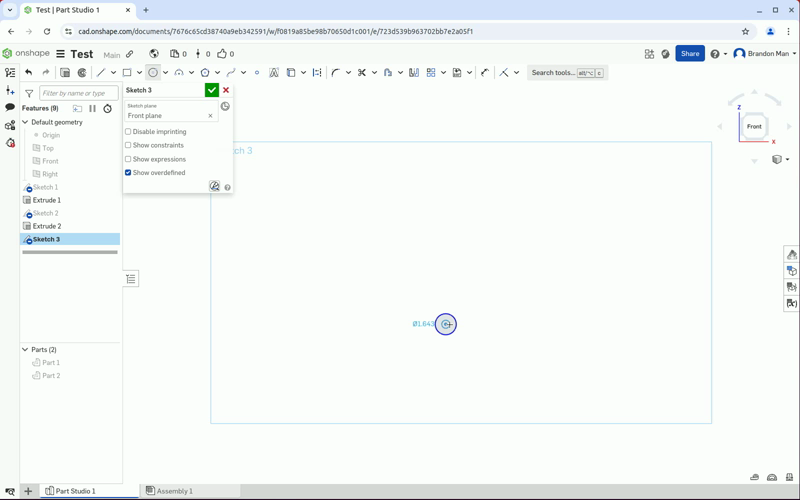
scroll(6)
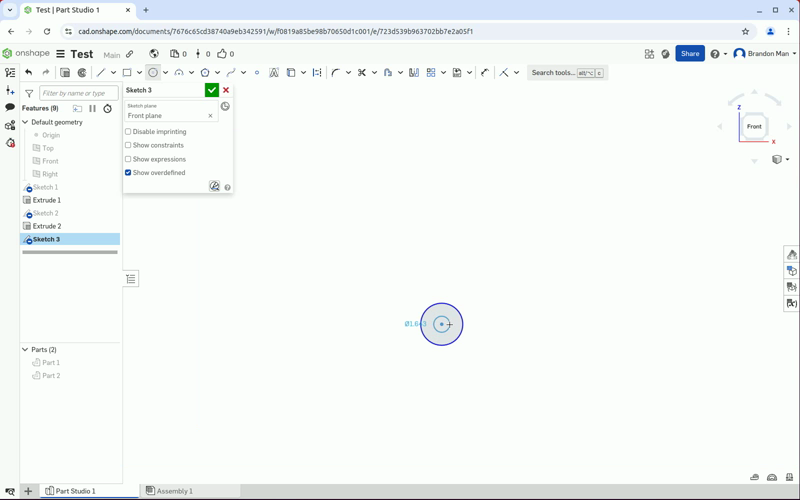
scroll(6)
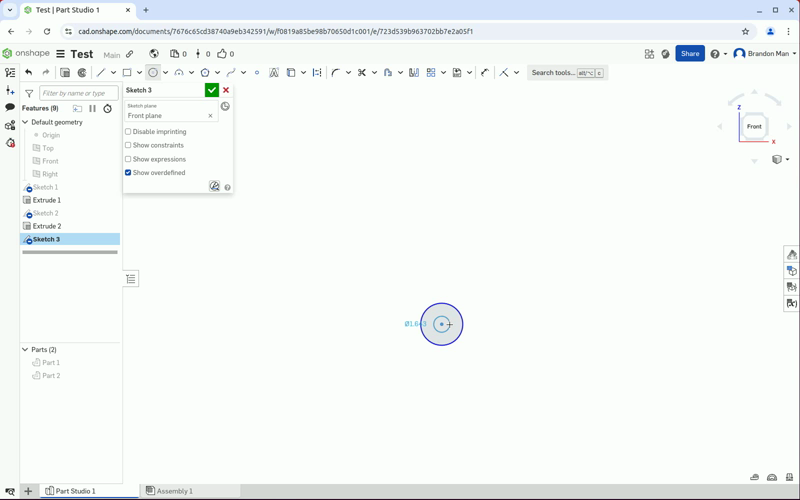
scroll(6)
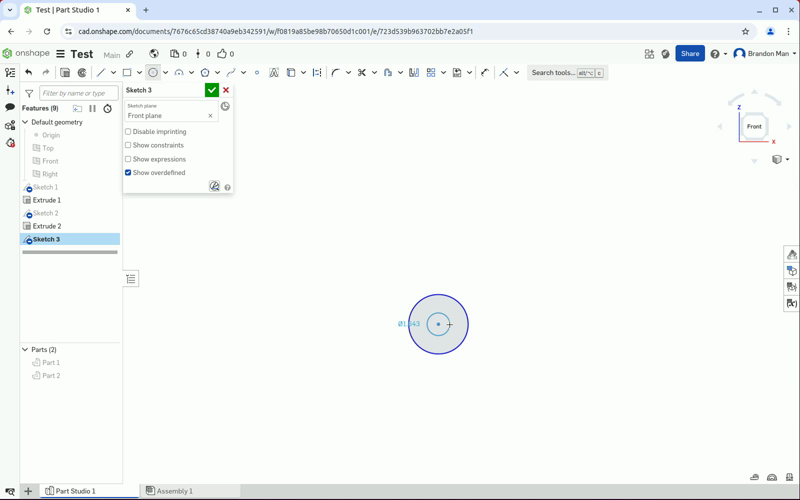
scroll(6)
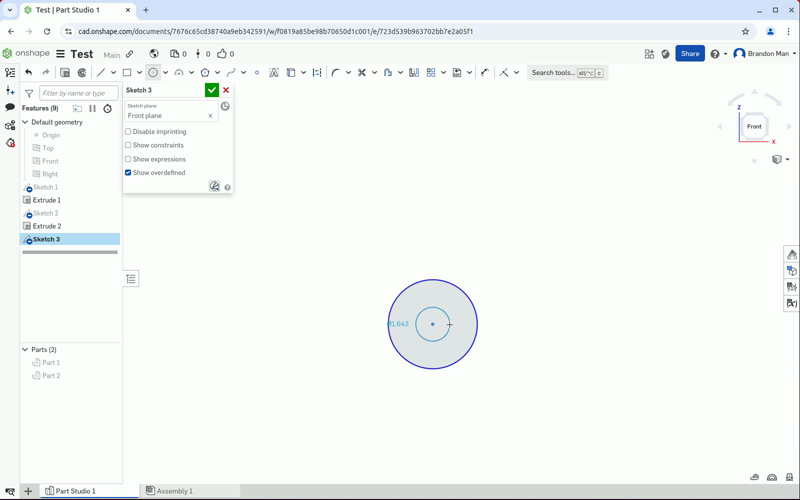
scroll(6)
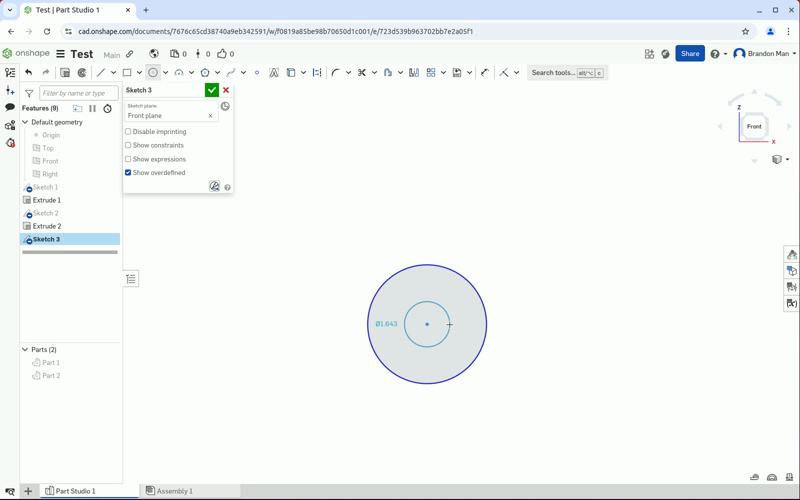
scroll(6)
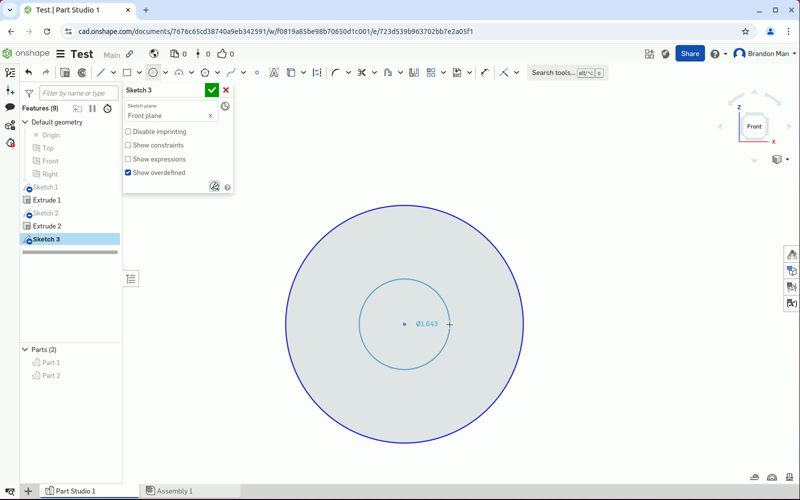
click(449, 324)
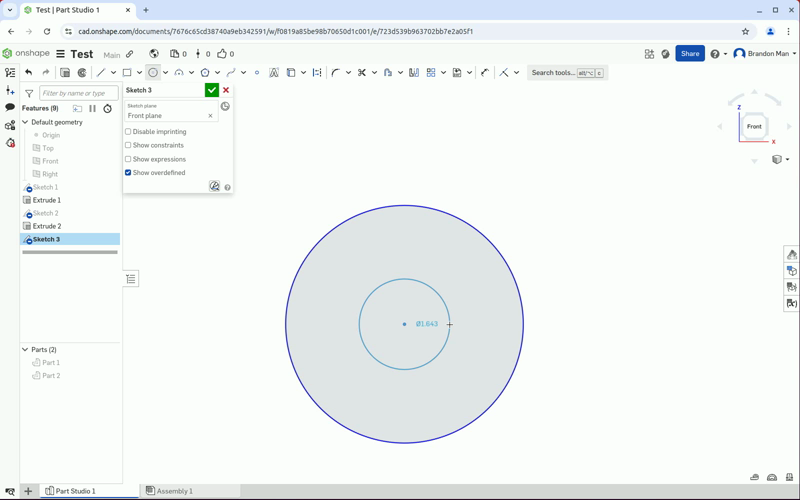
scroll(-6)
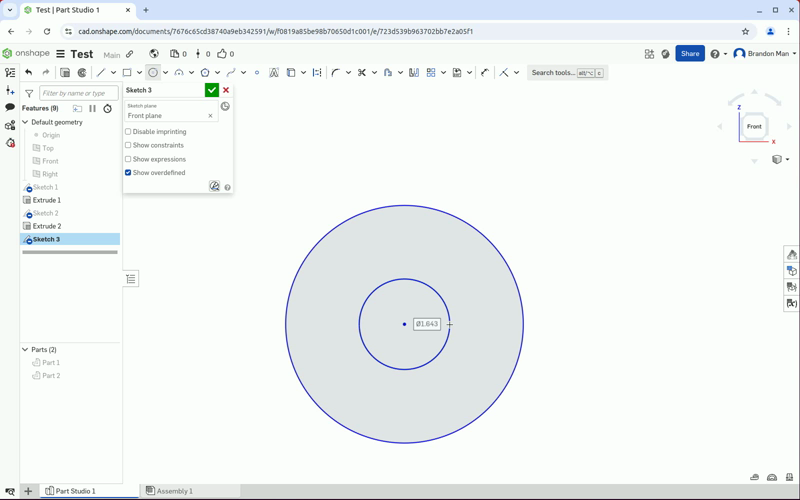
scroll(-6)
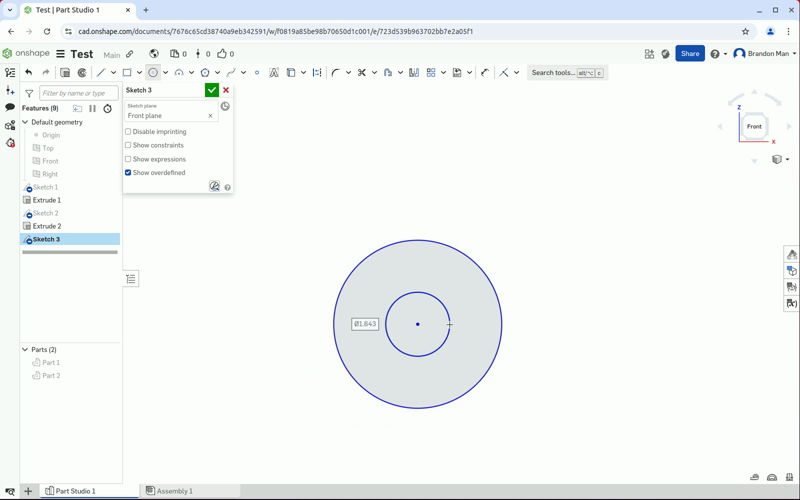
scroll(-6)
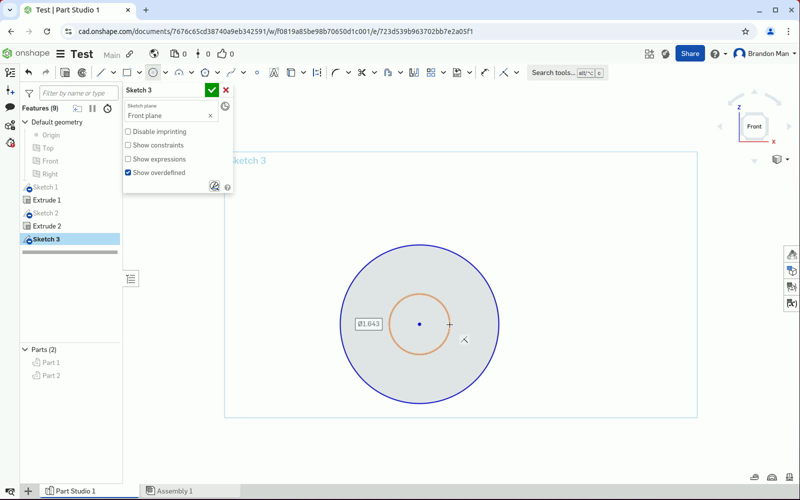
scroll(-6)
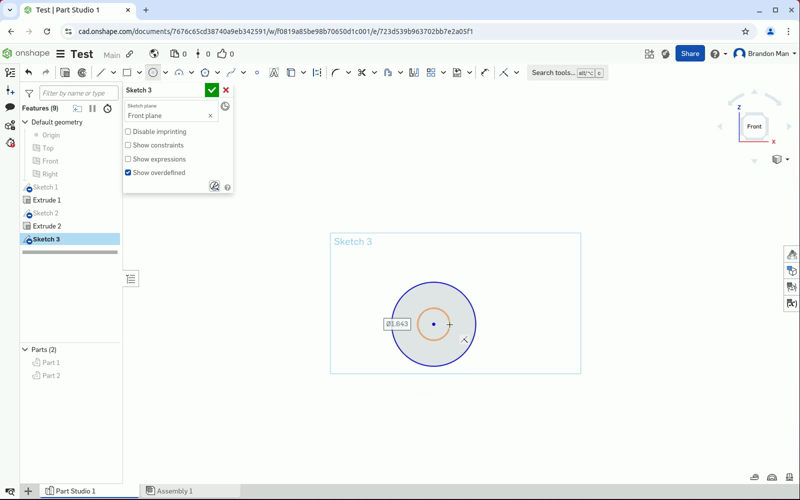
scroll(-6)
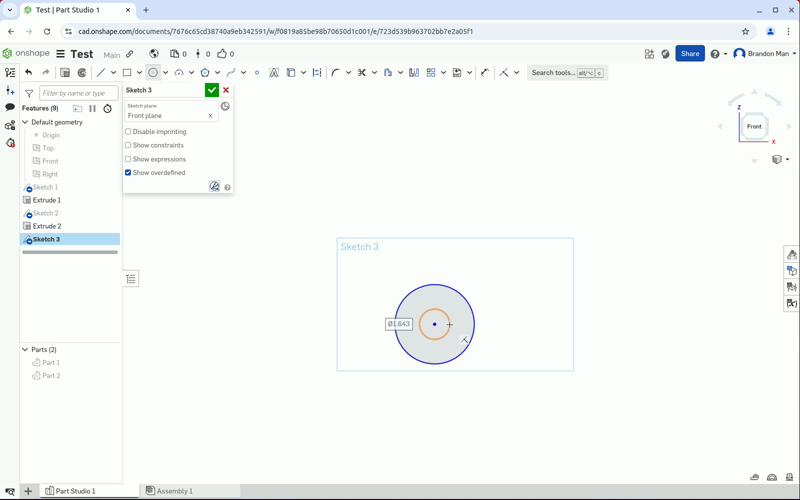
scroll(-6)
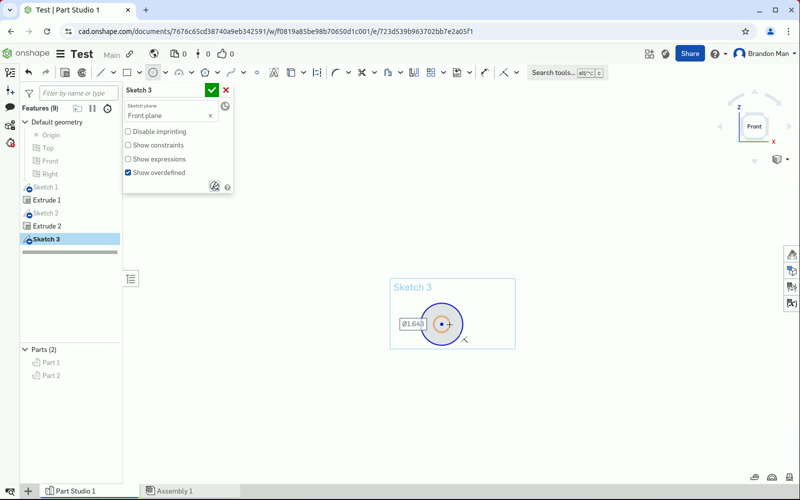
scroll(-6)
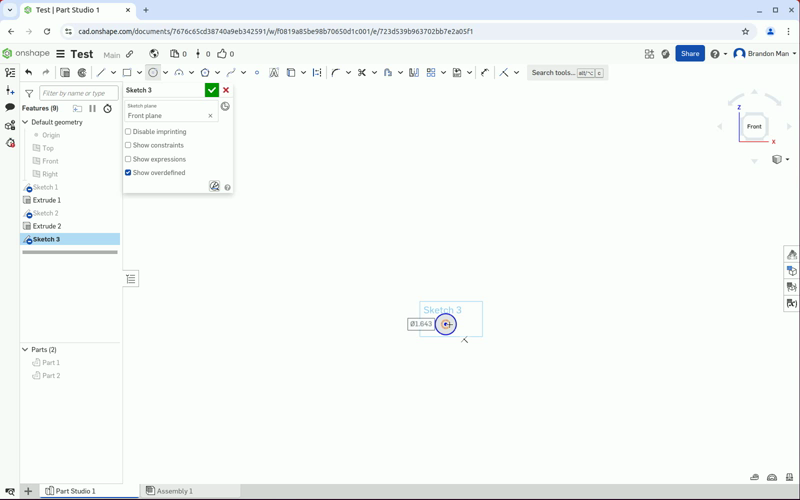
key(esc)
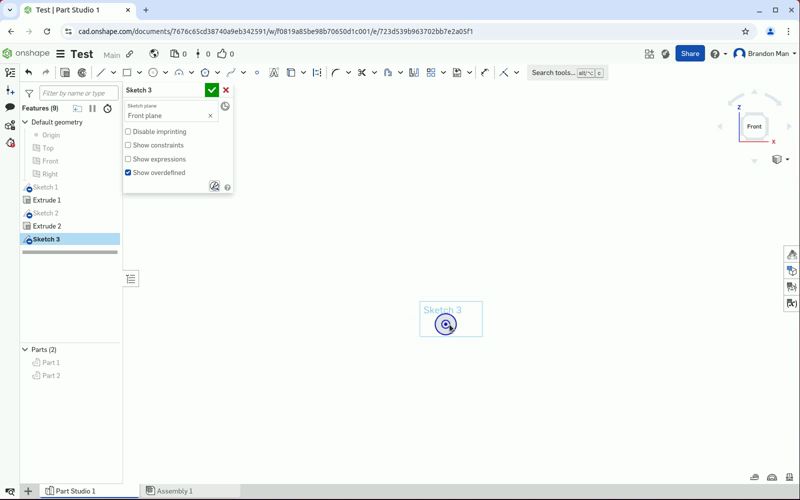
mouse_move(451, 319)
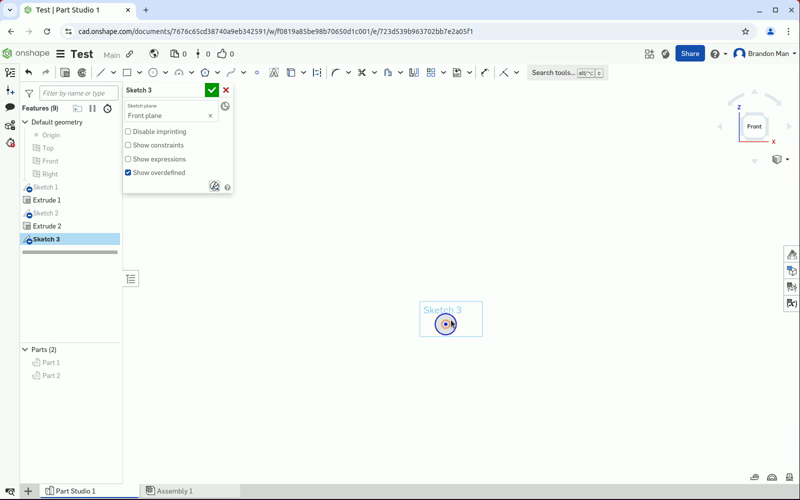
scroll(6)
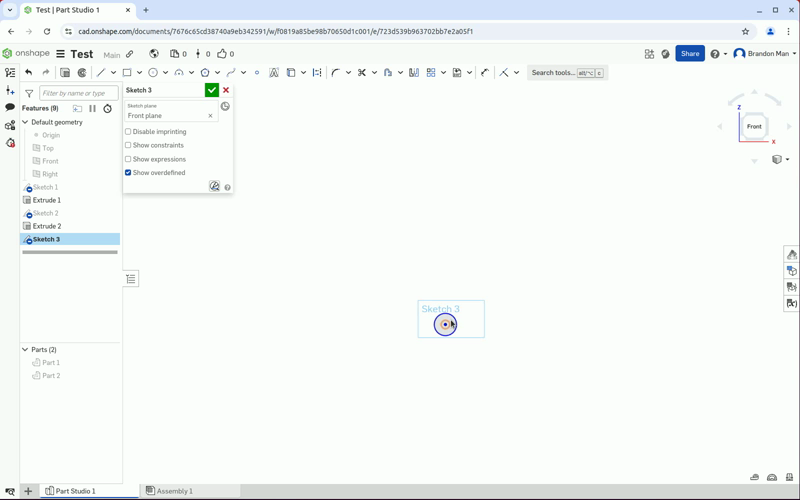
scroll(6)
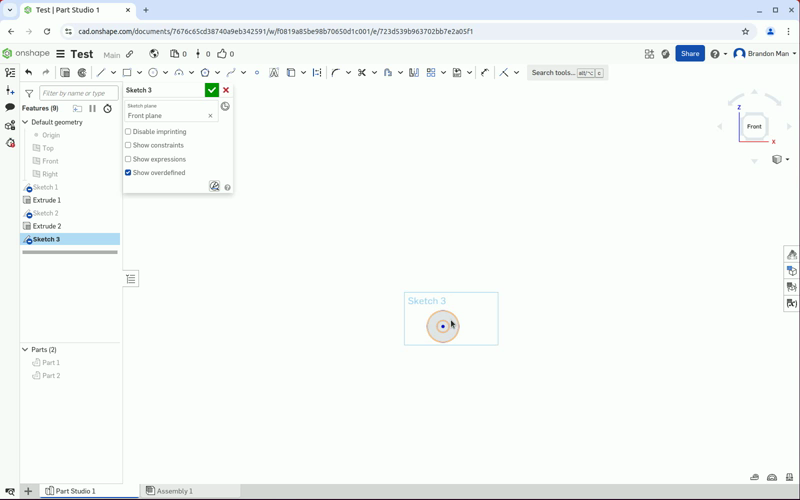
scroll(6)
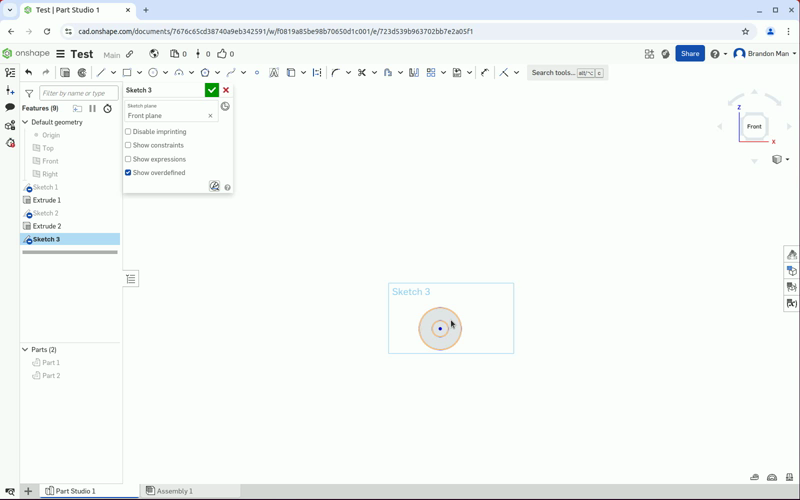
scroll(6)
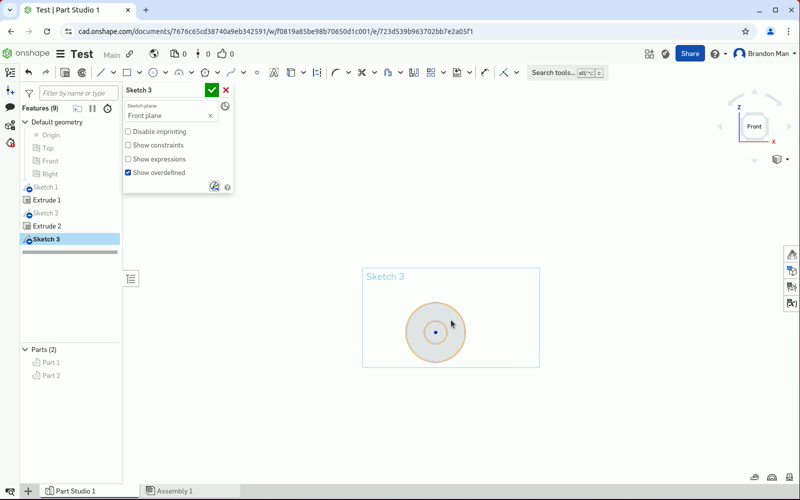
scroll(6)
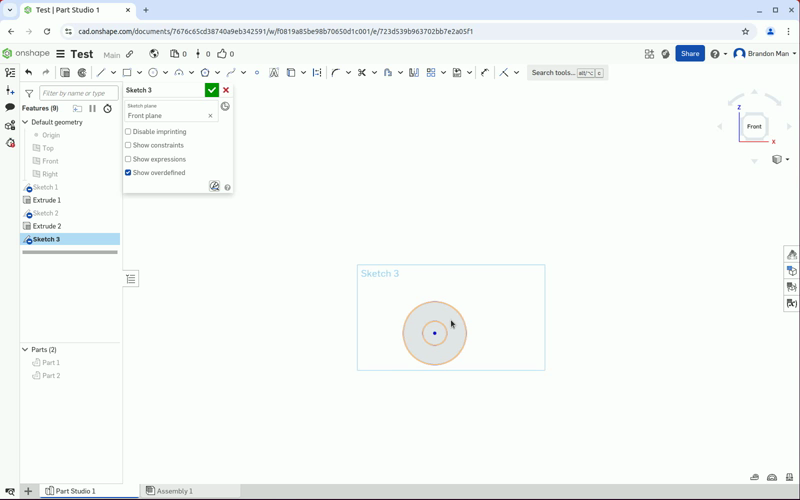
scroll(6)
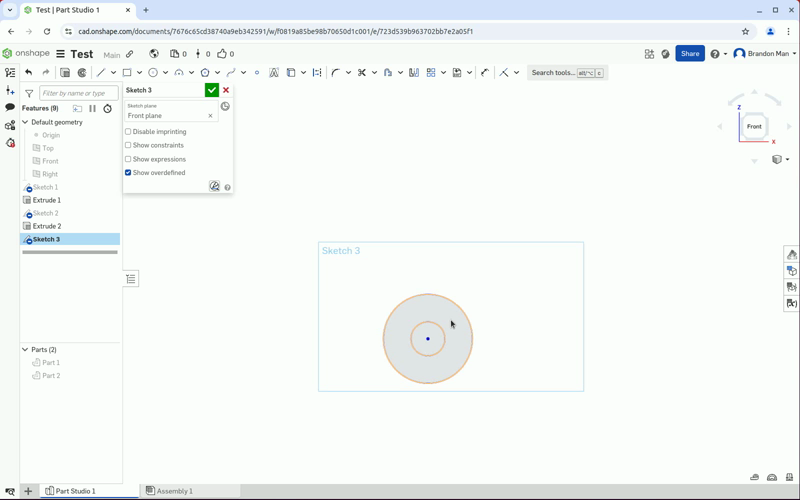
scroll(6)
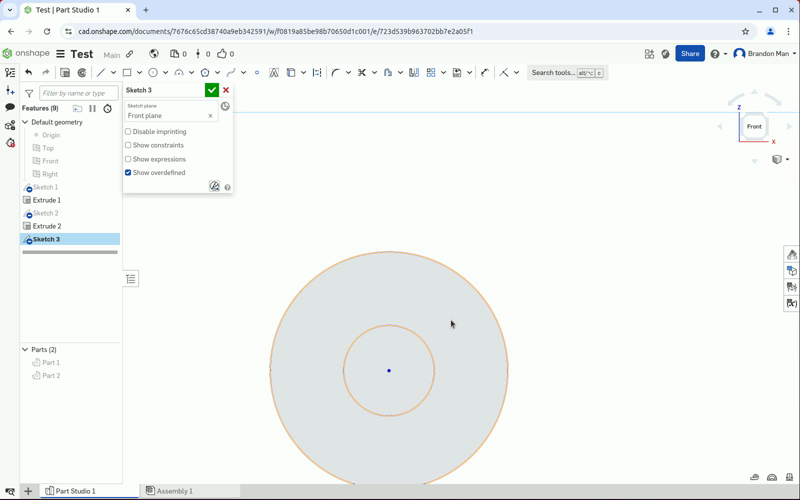
click(451, 319)
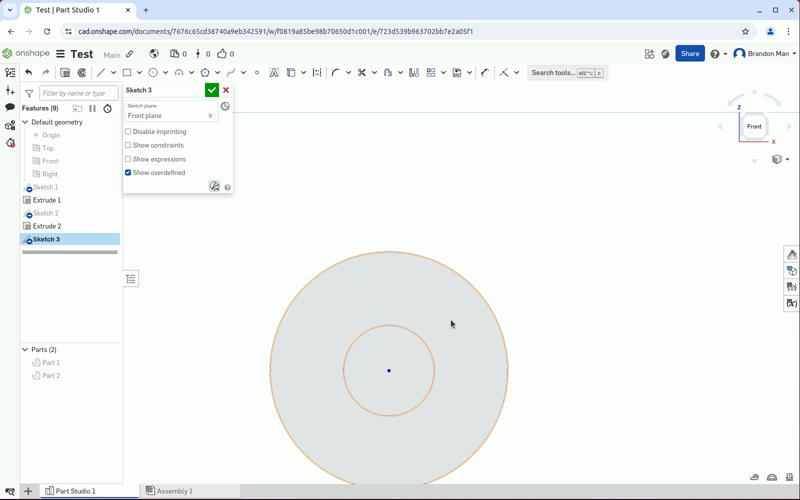
scroll(-6)
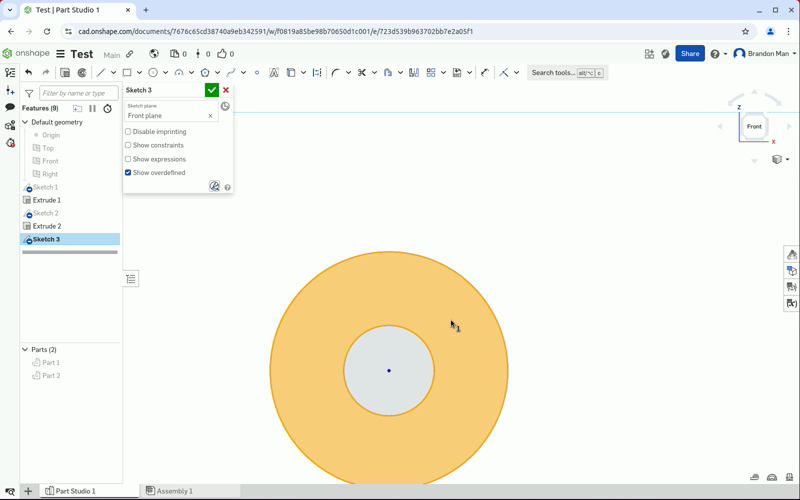
scroll(-6)
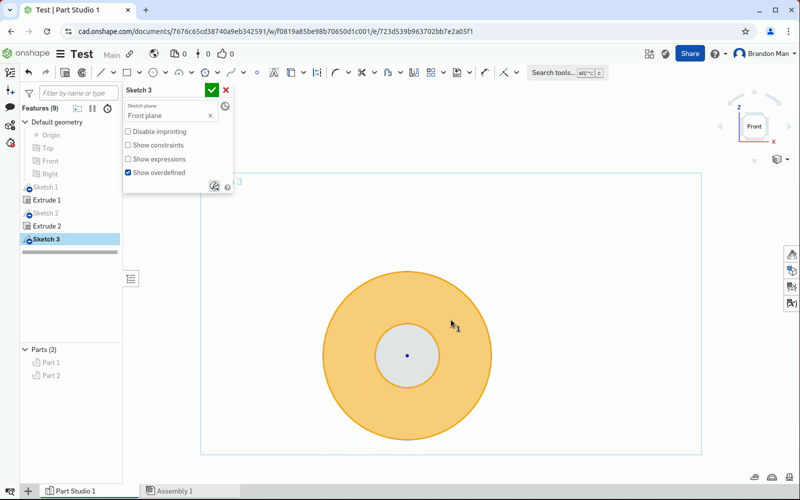
scroll(-6)
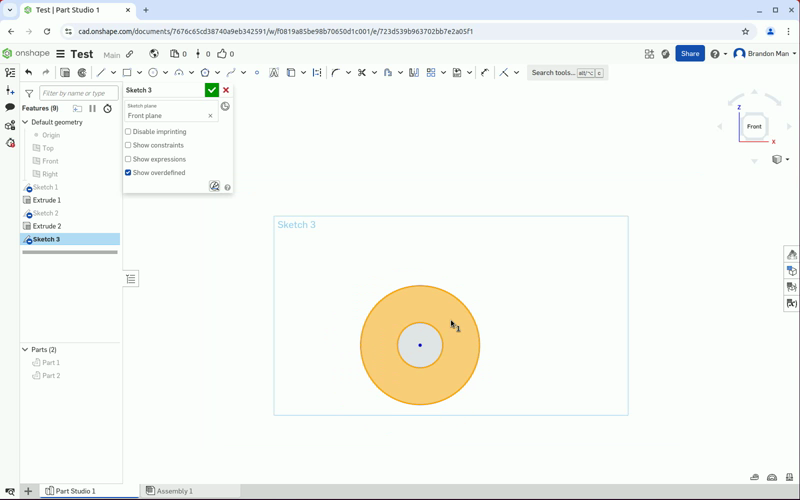
scroll(-6)
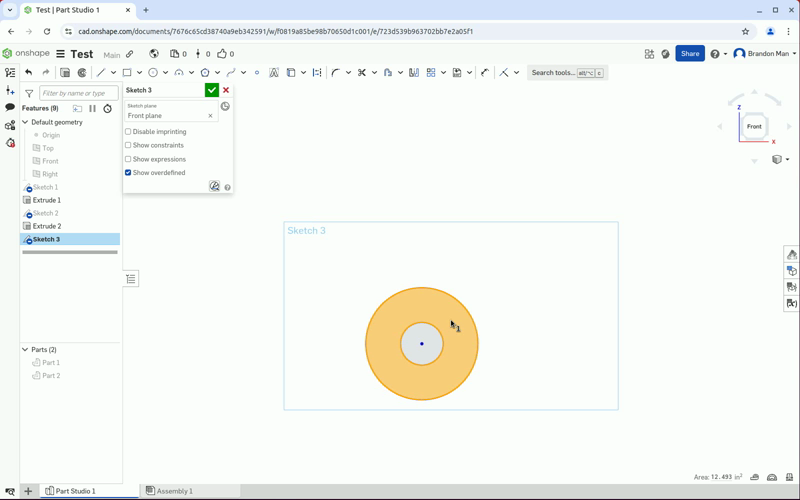
scroll(-6)
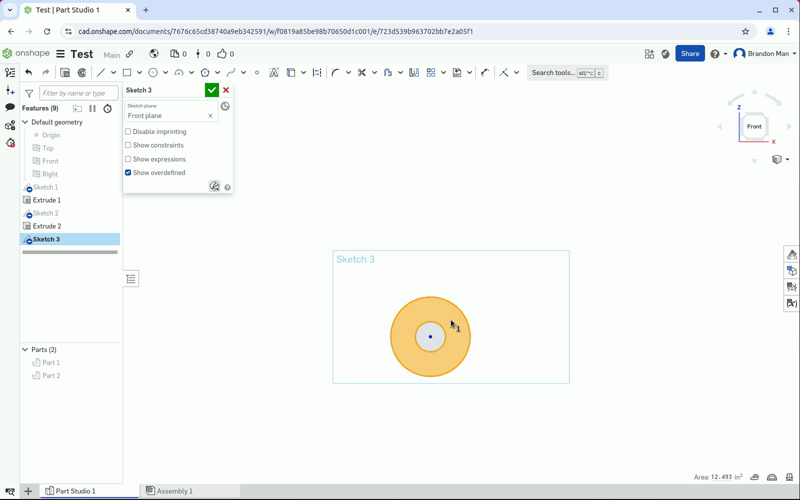
scroll(-6)
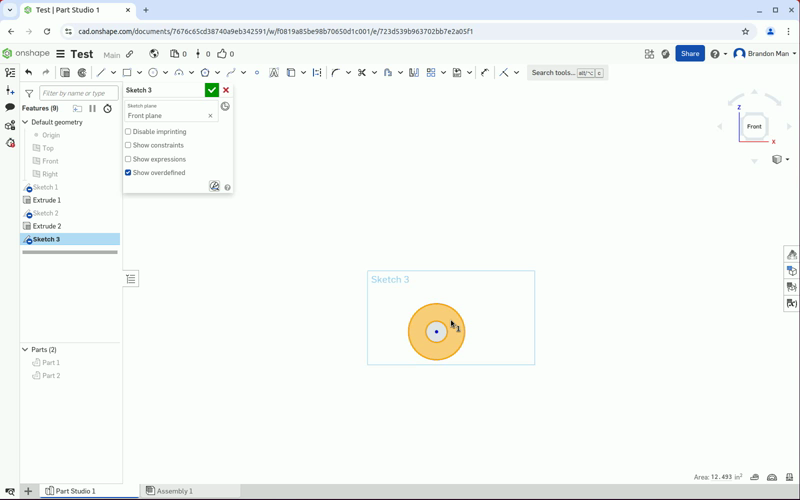
scroll(-6)
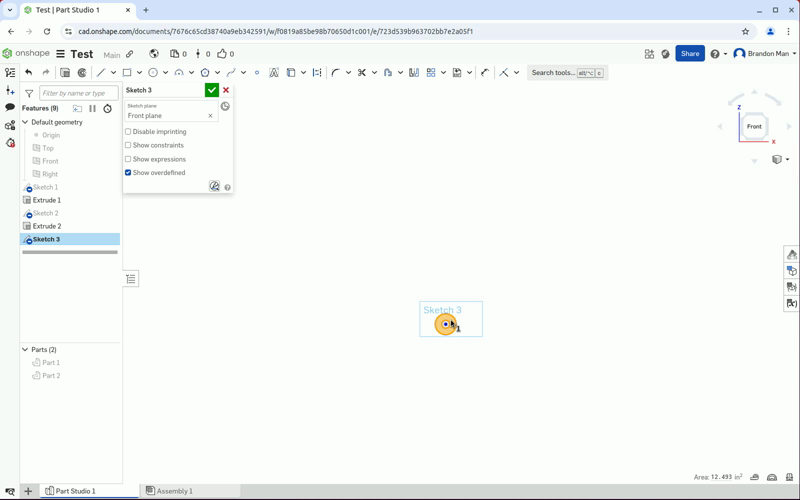
mouse_move(73, 352)
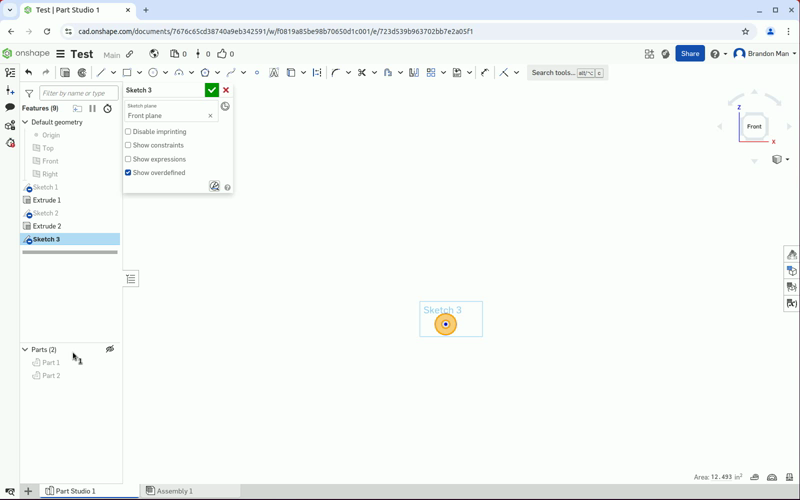
key(shift+y)
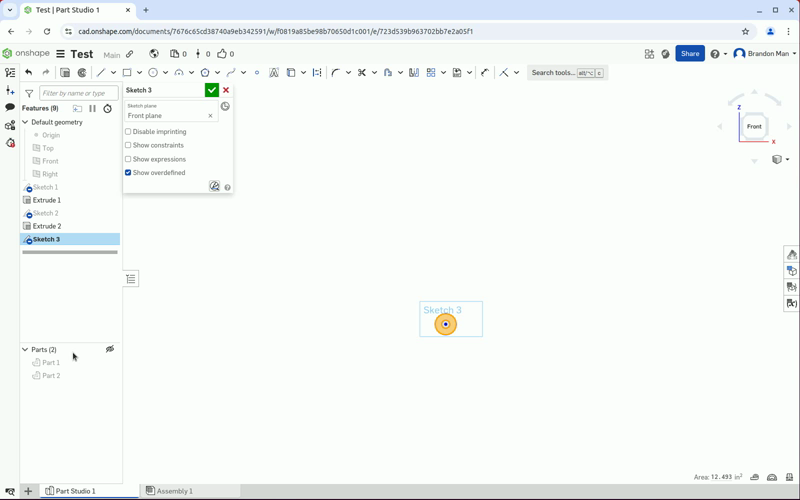
key(shift+e)
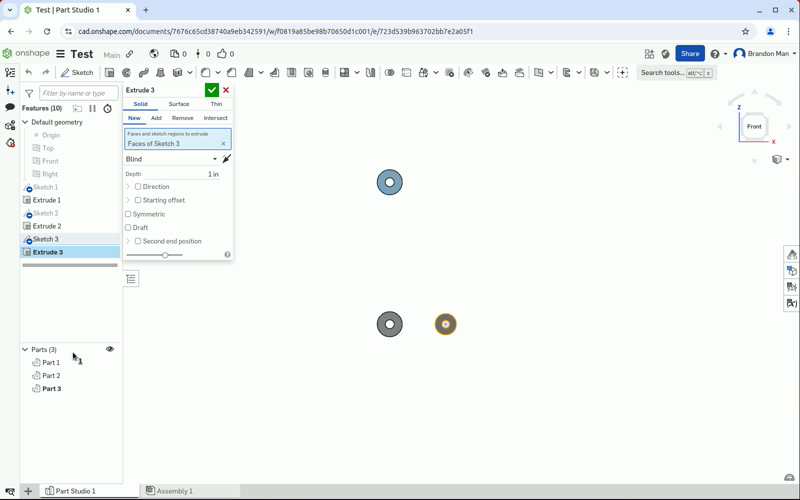
mouse_move(143, 106)
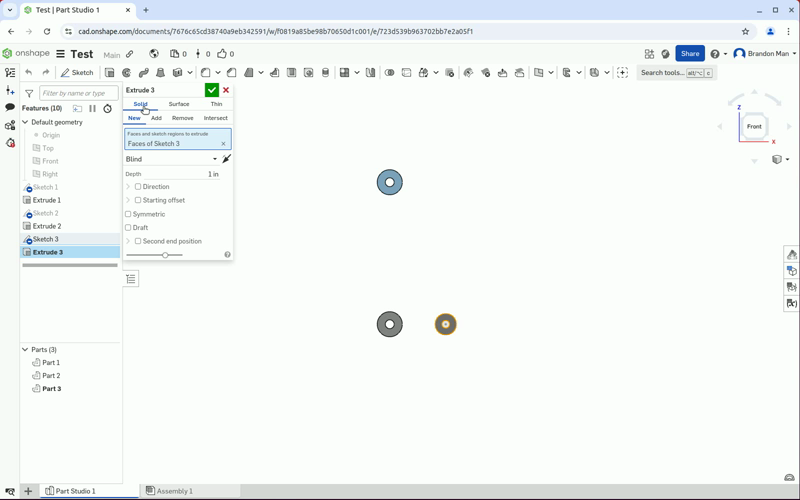
click(143, 106)
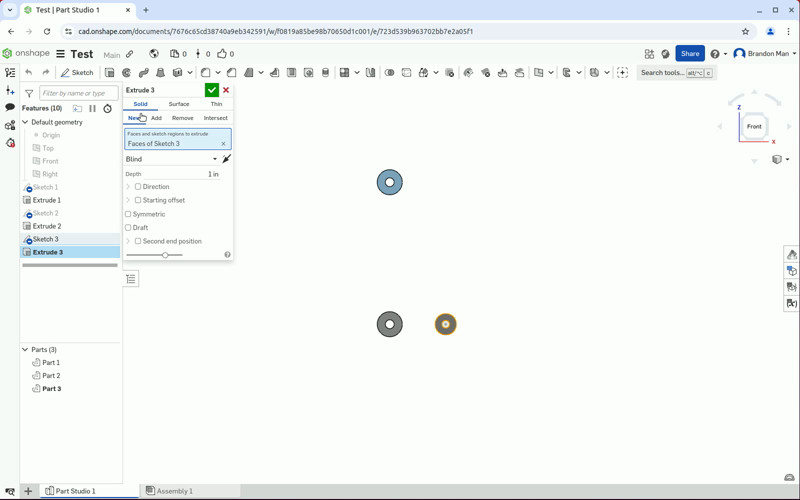
mouse_move(137, 120)
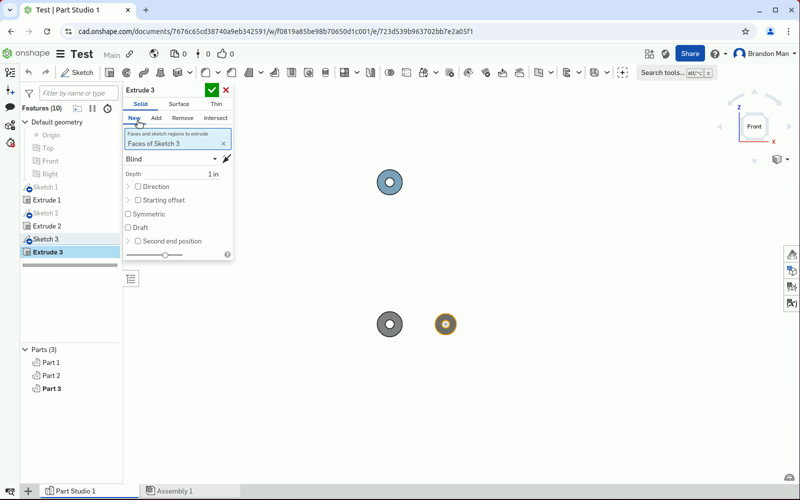
click(137, 120)
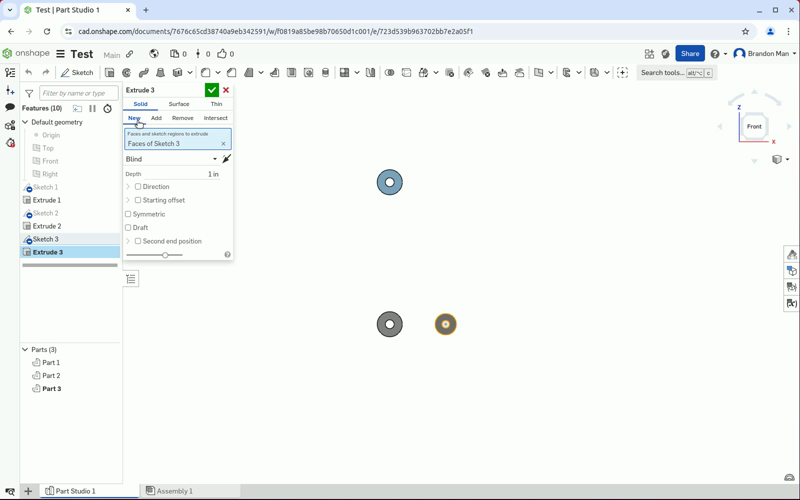
key(tab, 4)
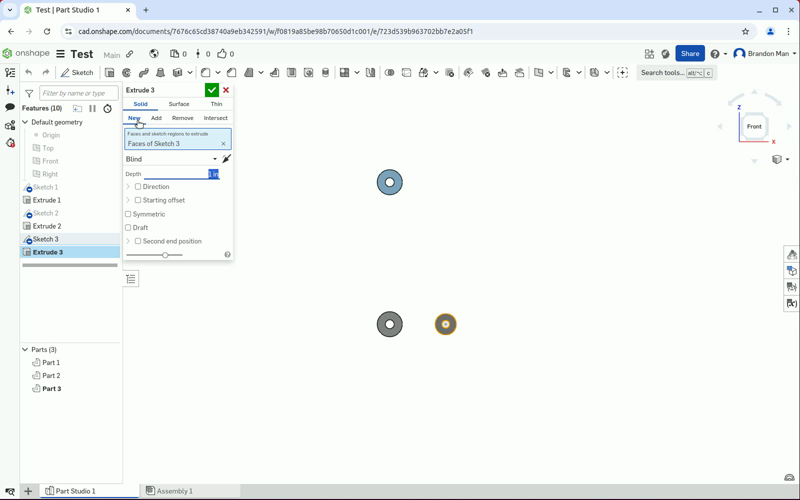
text(0.722)
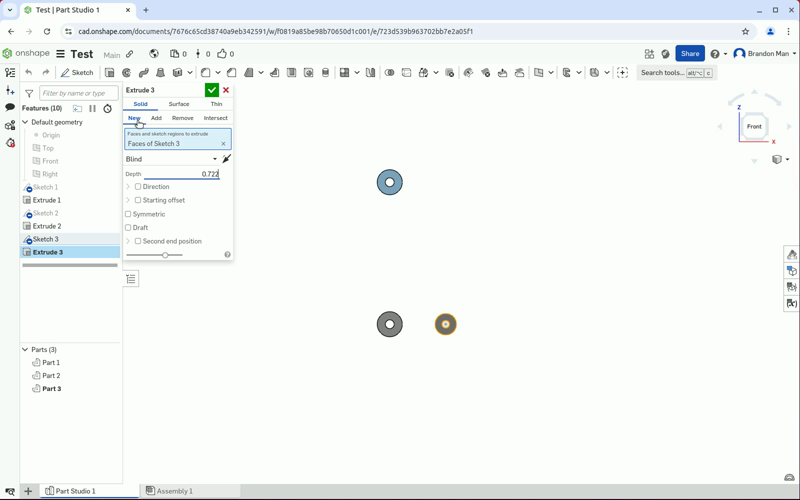
key(tab, 3)
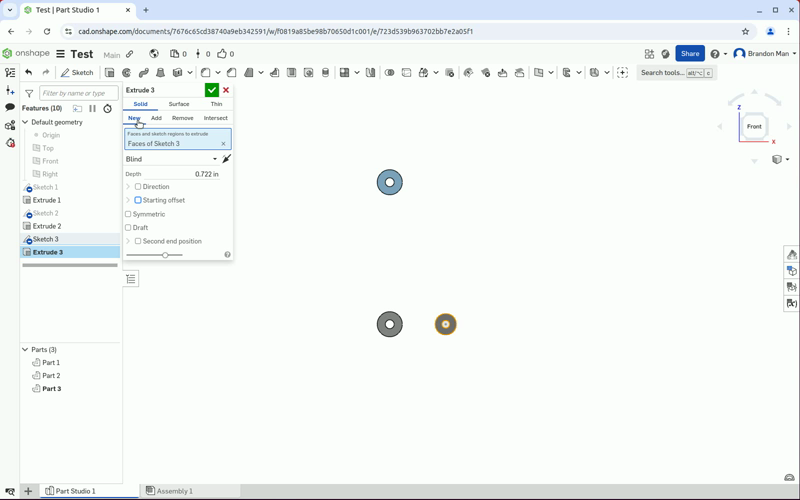
key(tab, 2)
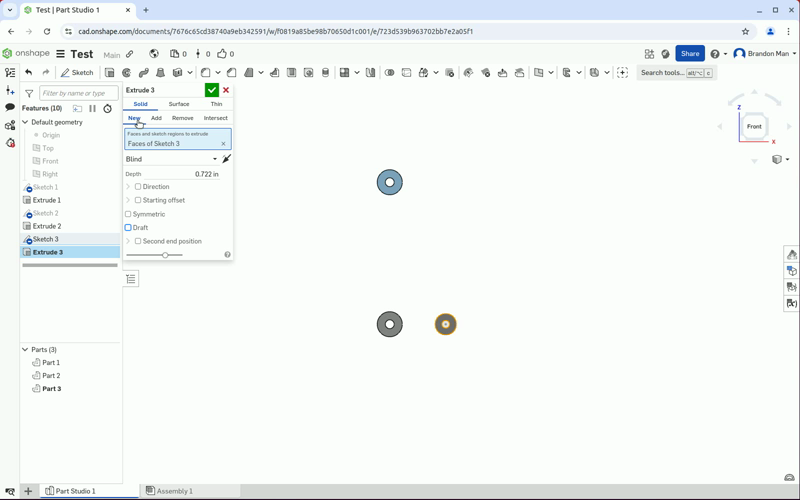
key(space)
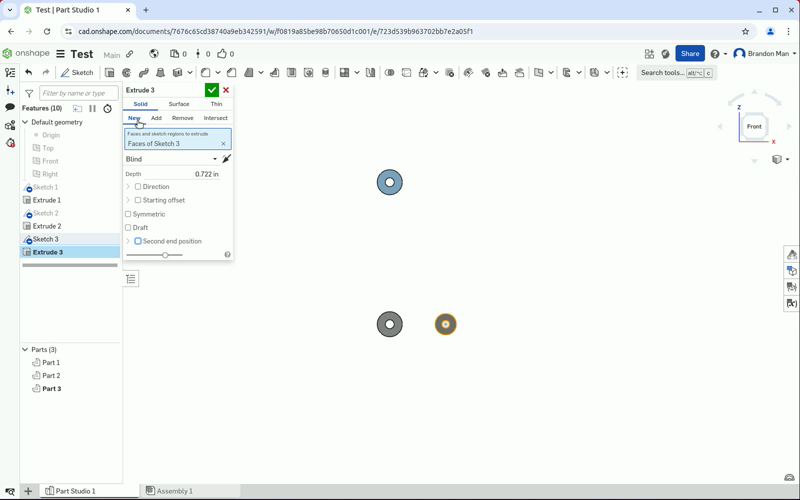
key(tab, 3)
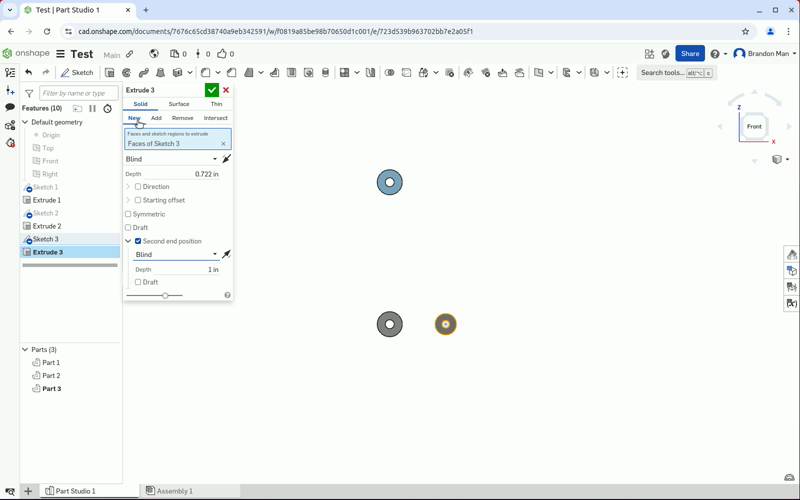
text(0.722)
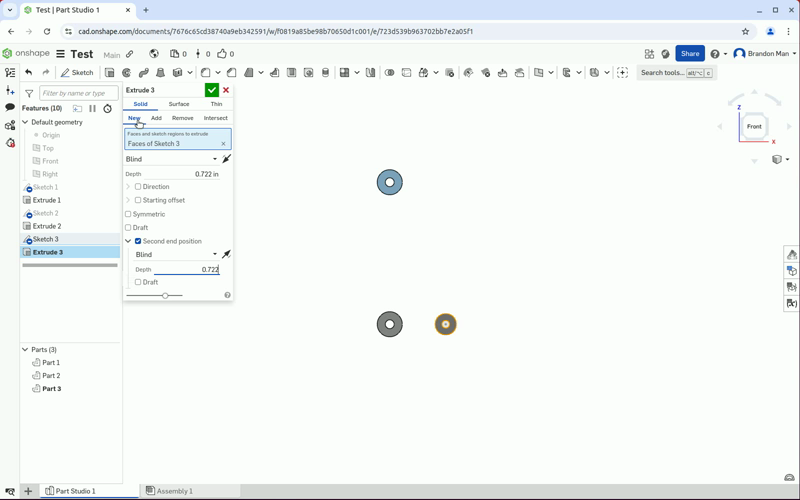
key(enter)
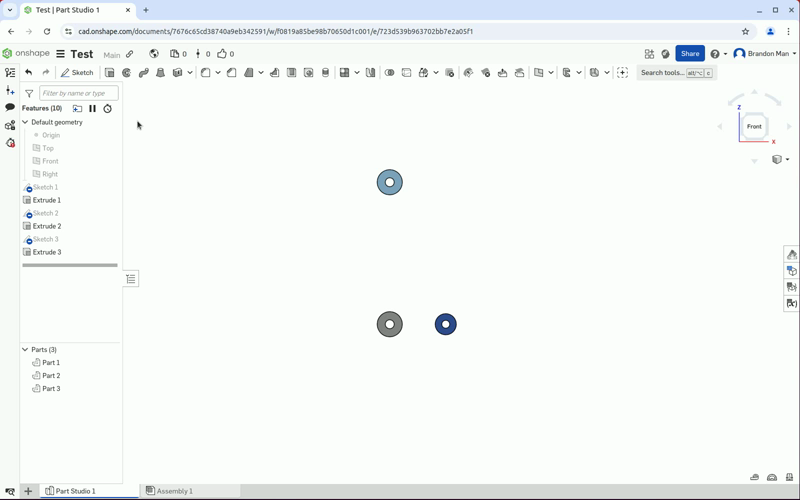
key(shift+h)
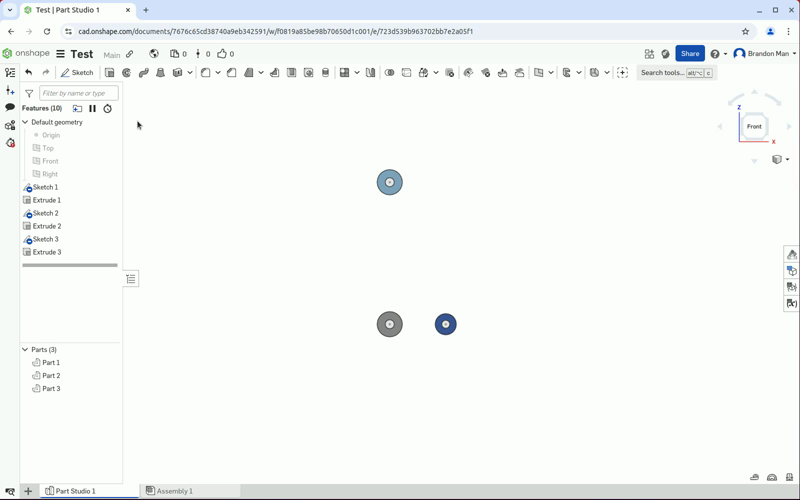
key(shift+h)
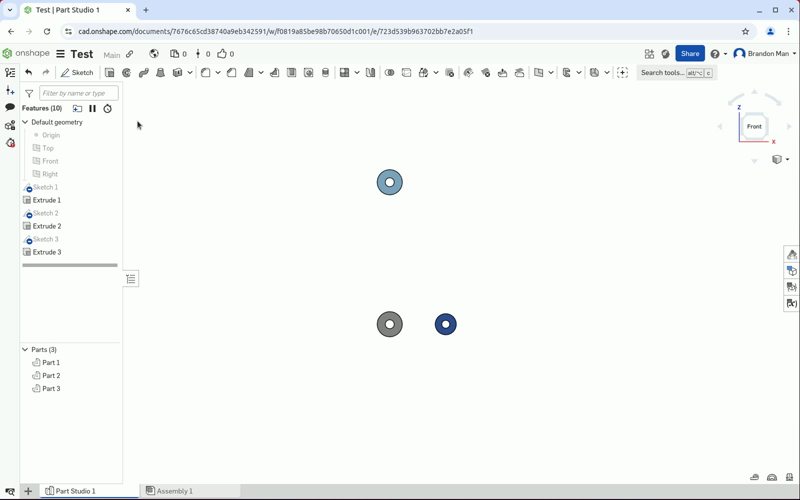
mouse_move(73, 189)
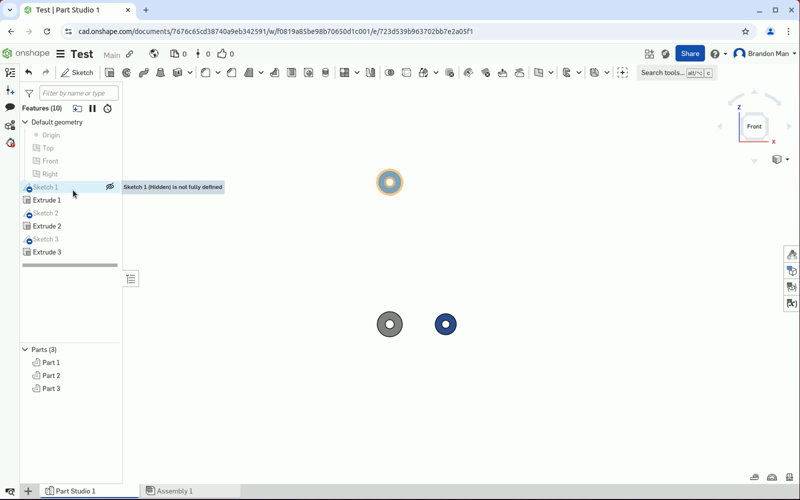
click(73, 189)
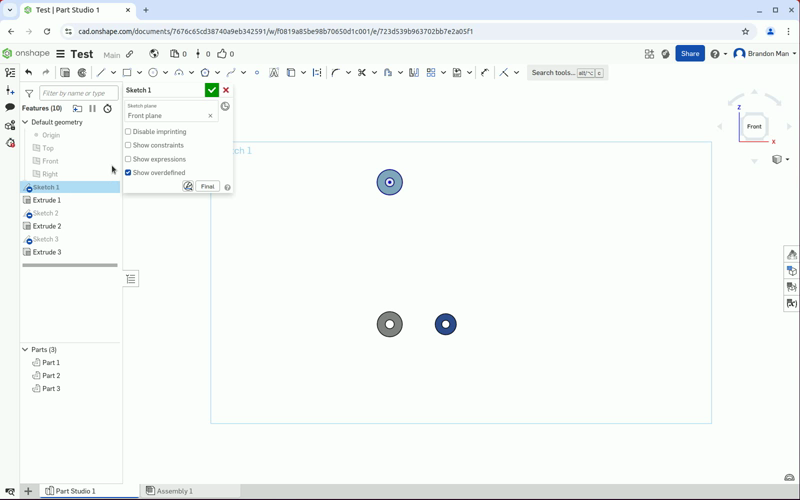
mouse_move(229, 92)
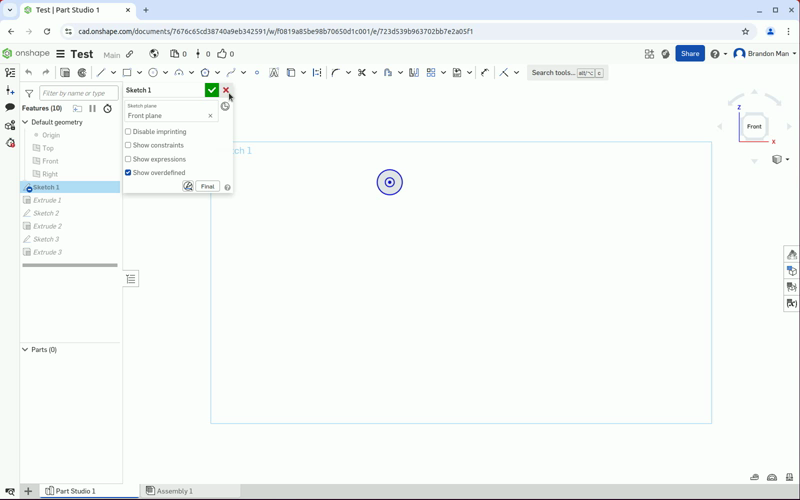
click(229, 92)
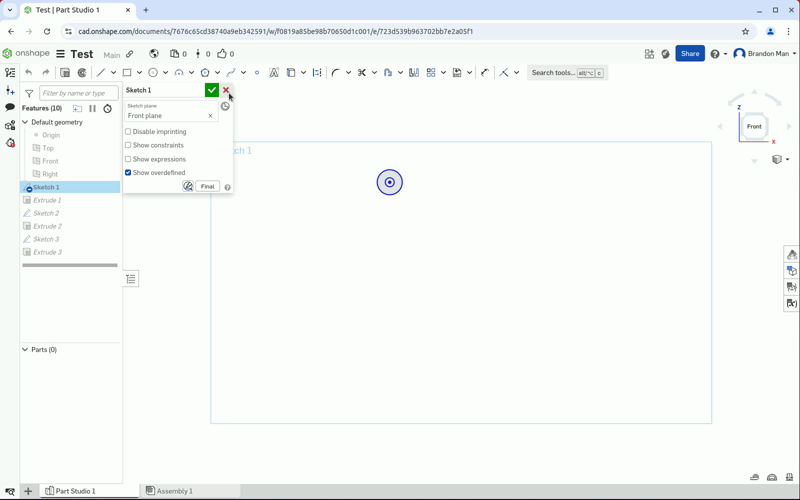
key(shift+s)
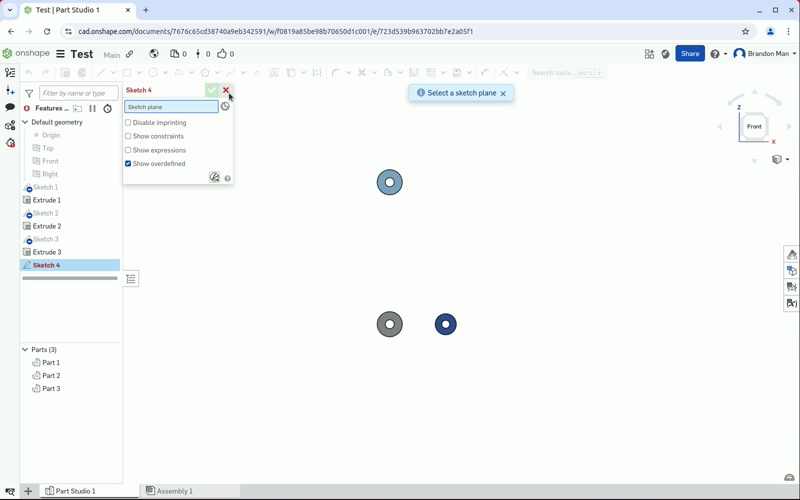
mouse_move(73, 163)
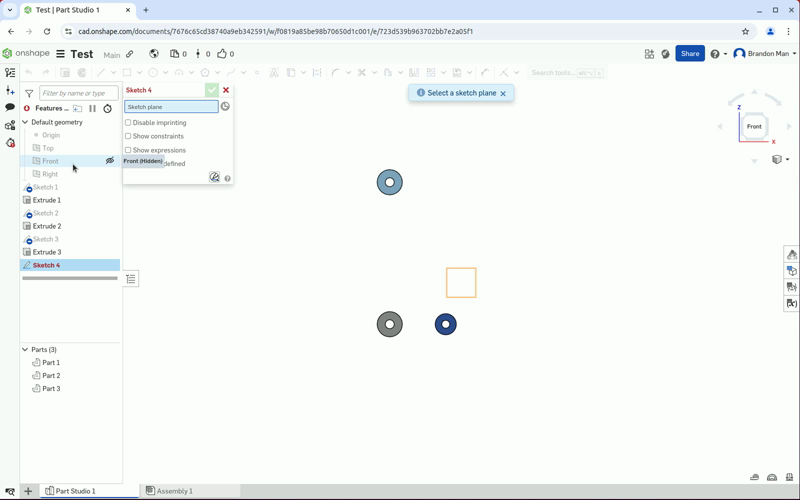
click(73, 163)
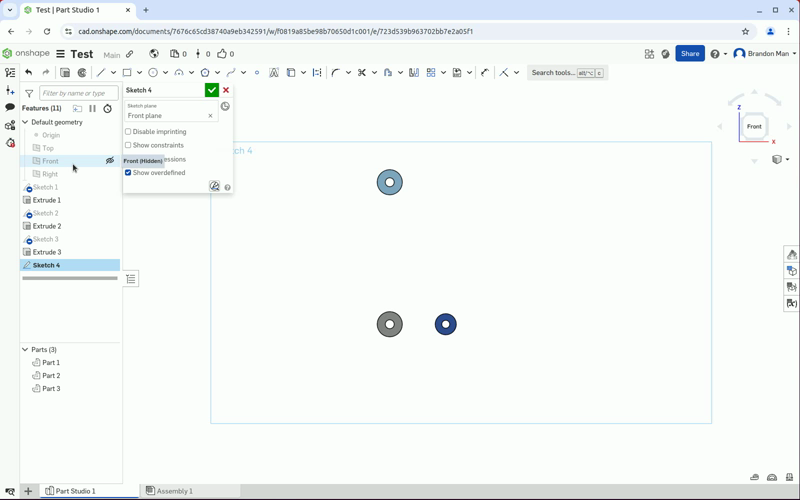
mouse_move(73, 352)
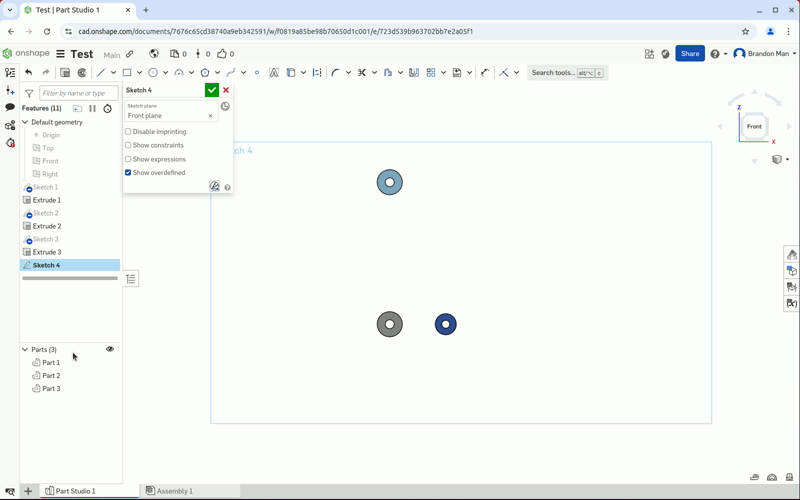
key(y)
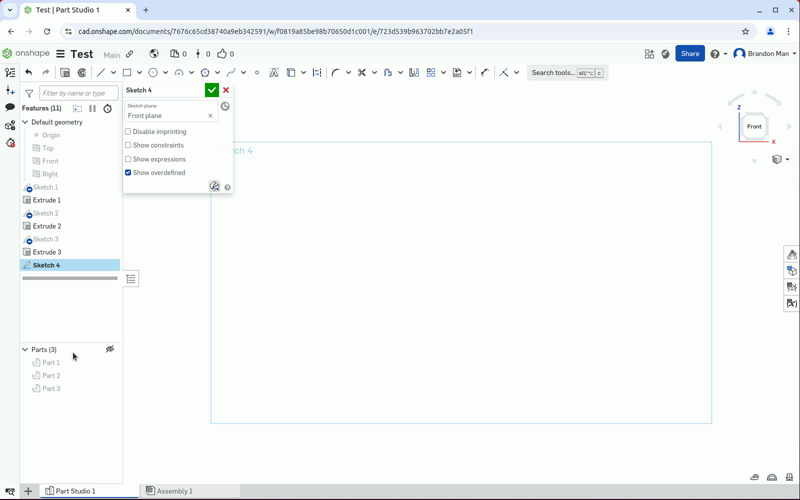
key(a)
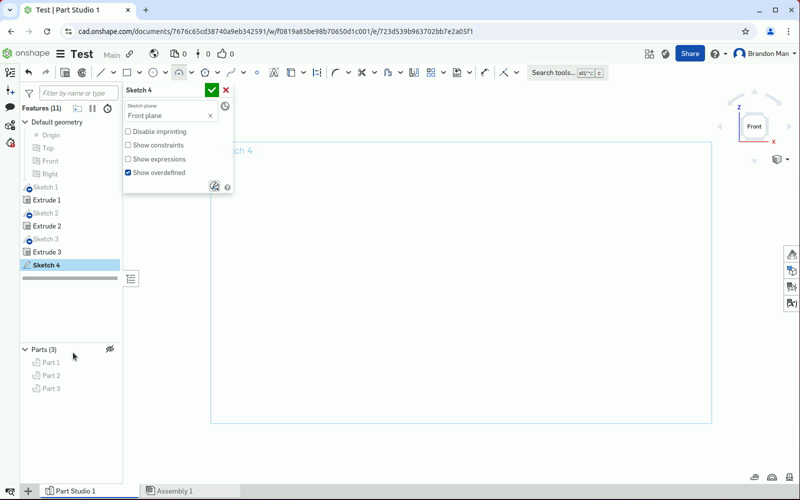
key_down(shift)
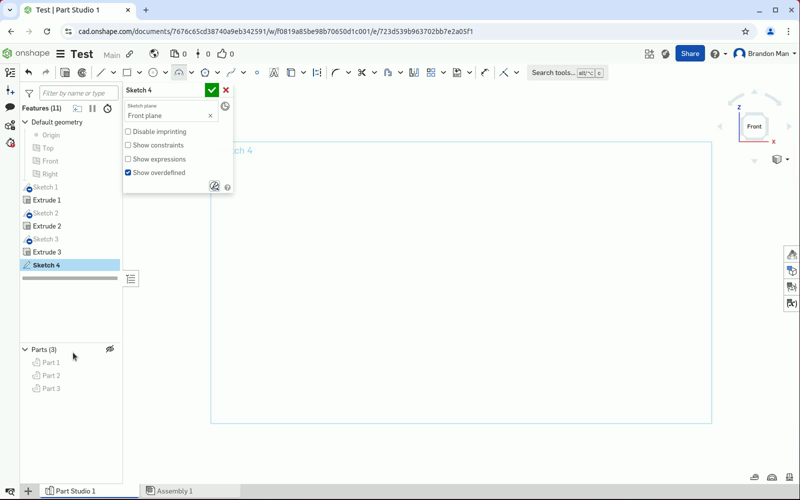
mouse_move(370, 243)
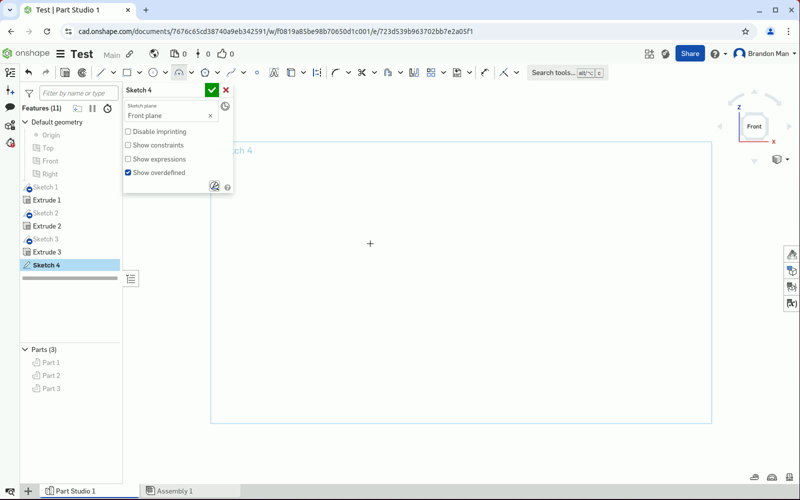
click(370, 243)
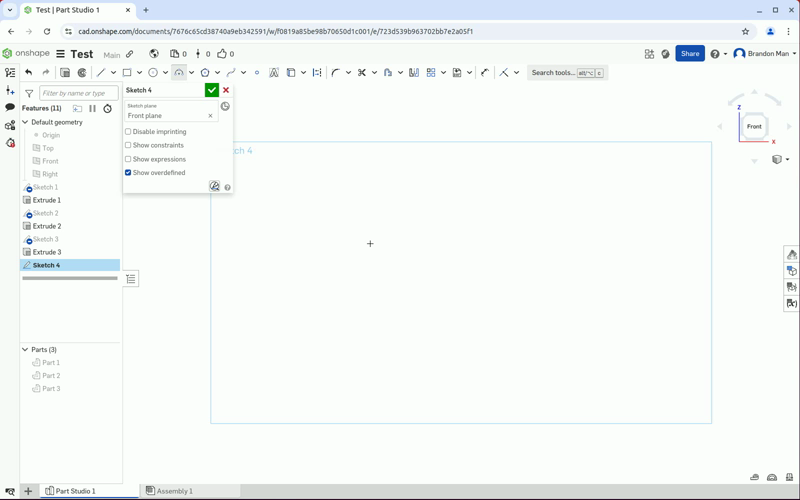
key_up(shift)
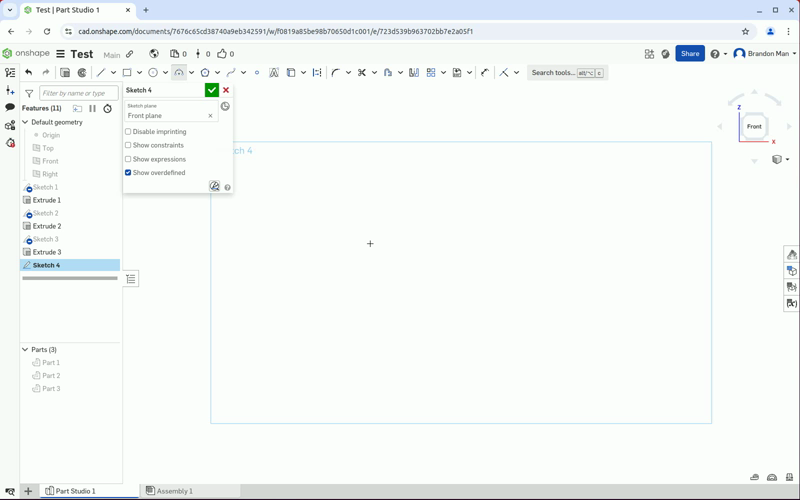
key_down(shift)
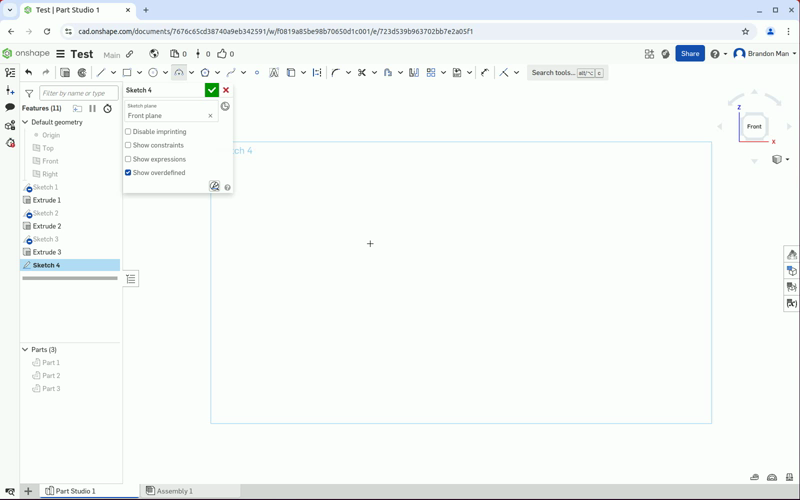
mouse_move(410, 243)
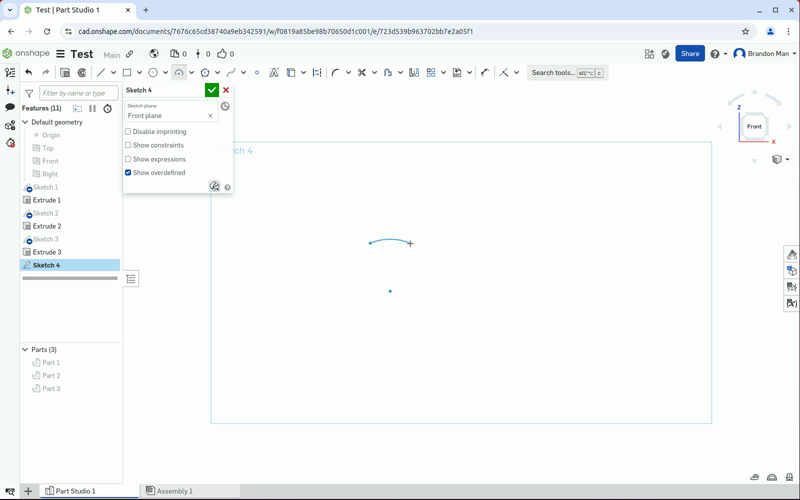
click(410, 243)
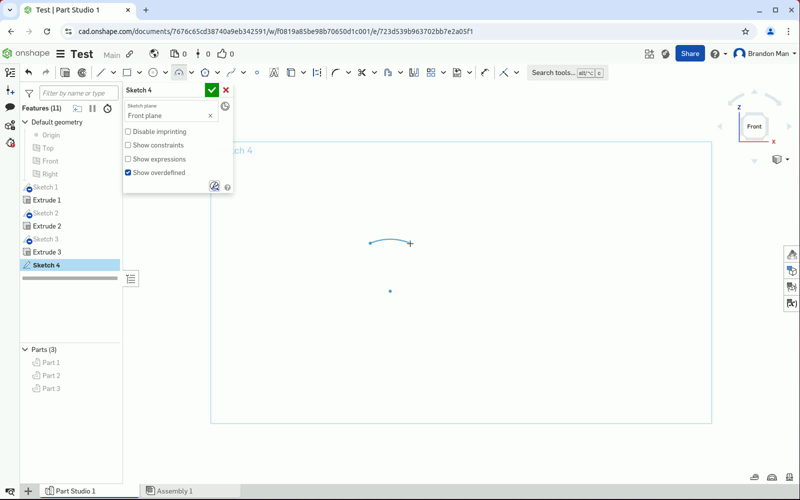
mouse_move(390, 225)
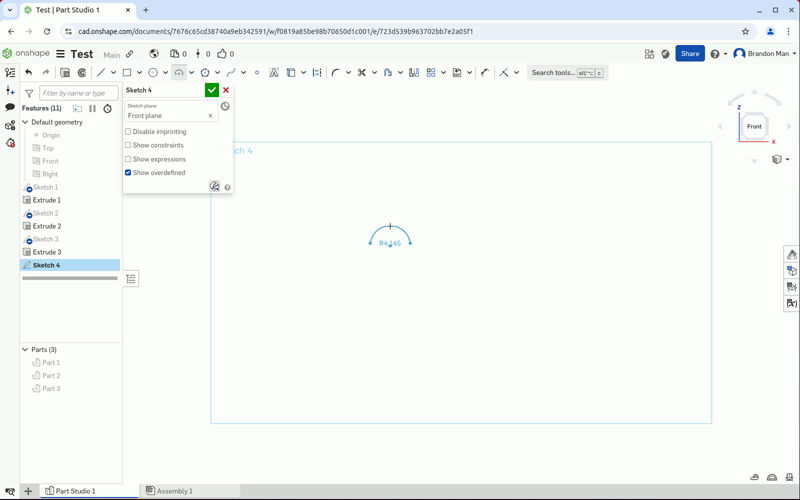
click(390, 225)
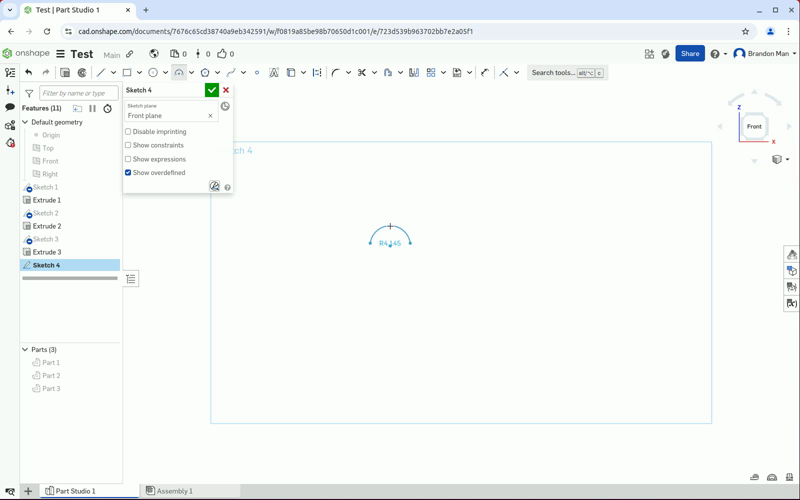
key_up(shift)
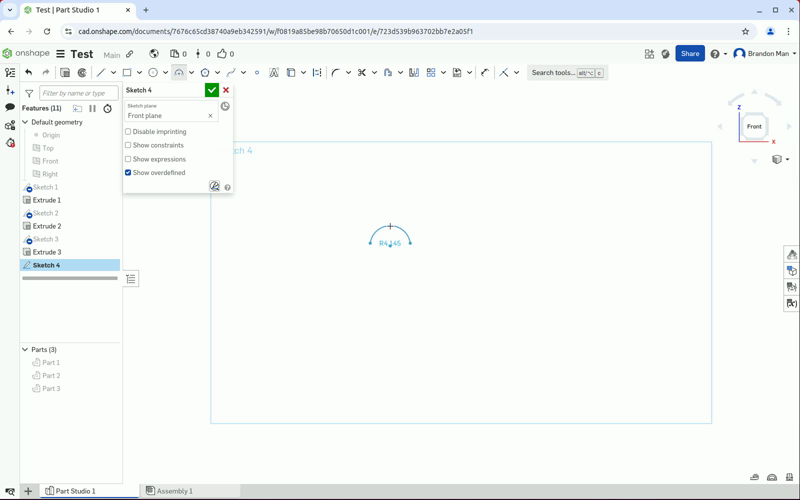
key(esc)
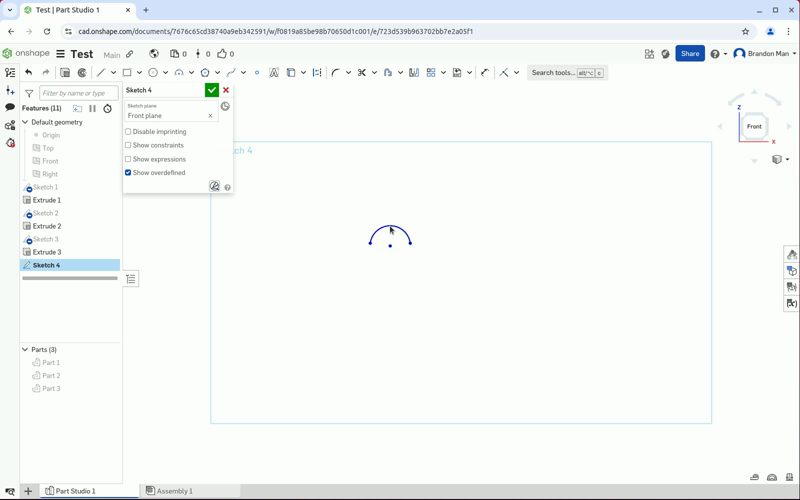
key(l)
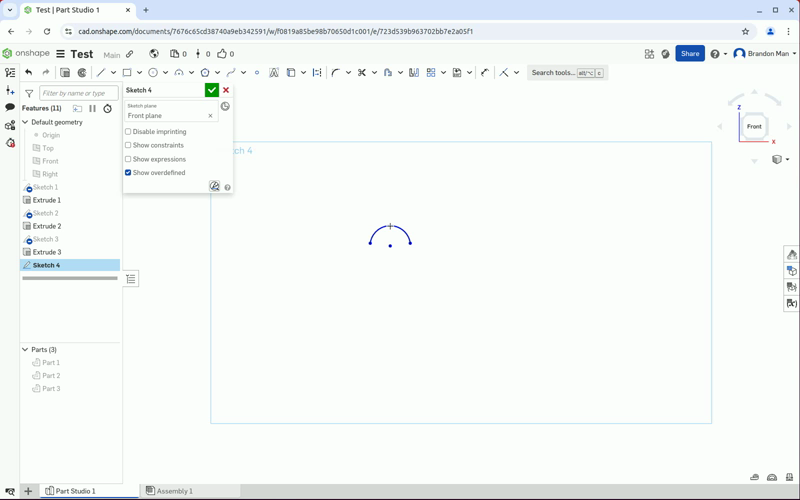
mouse_move(410, 243)
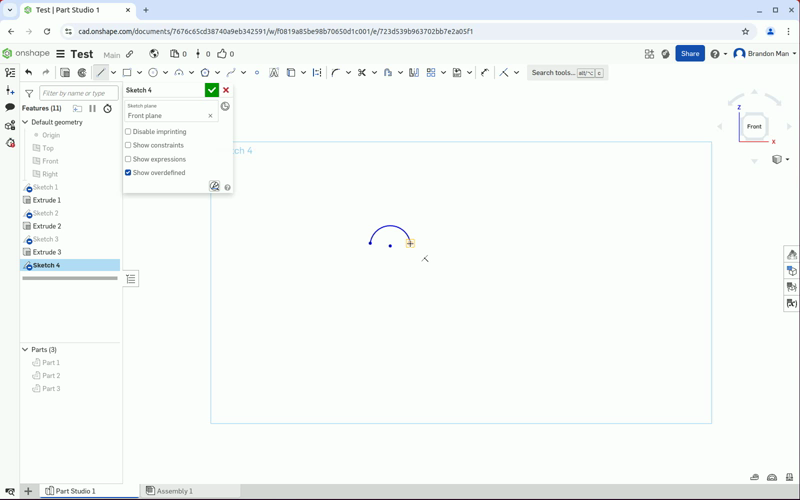
click(410, 243)
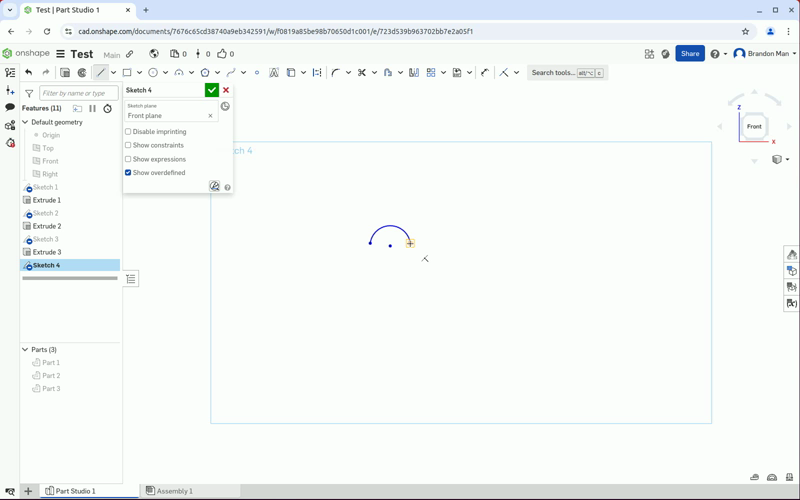
key_down(shift)
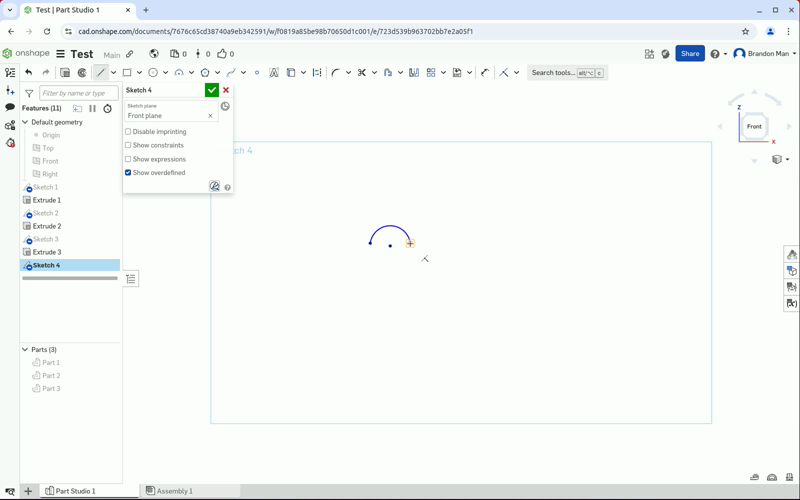
mouse_move(401, 180)
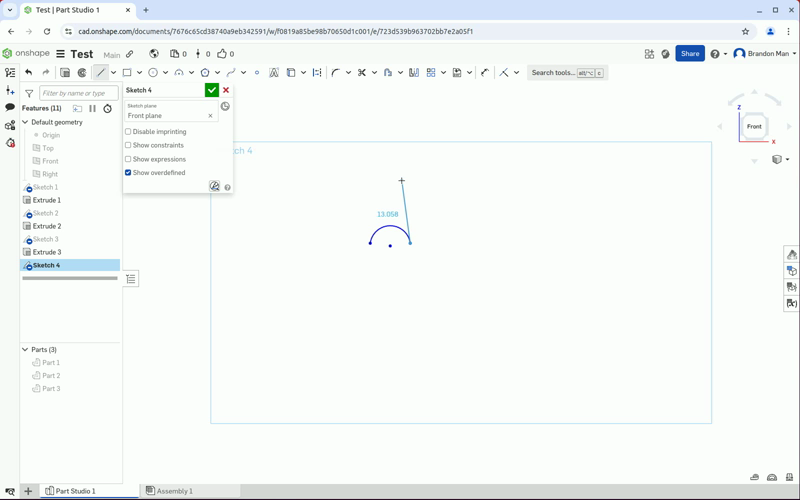
click(401, 180)
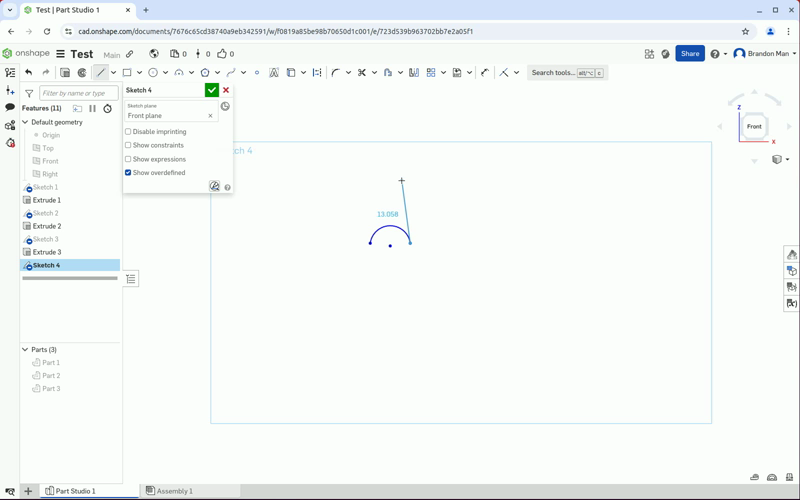
key_up(shift)
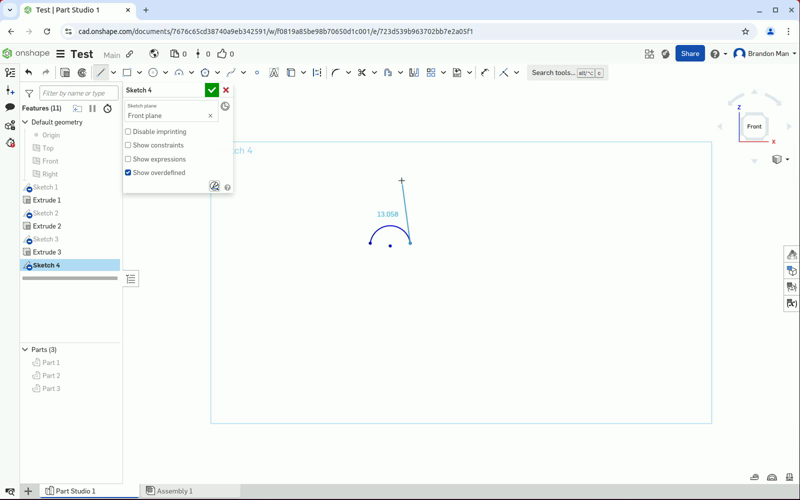
key(esc)
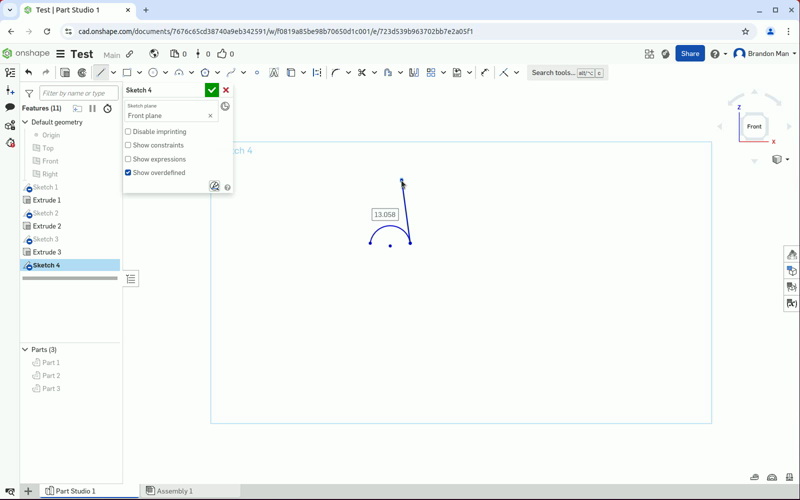
key(a)
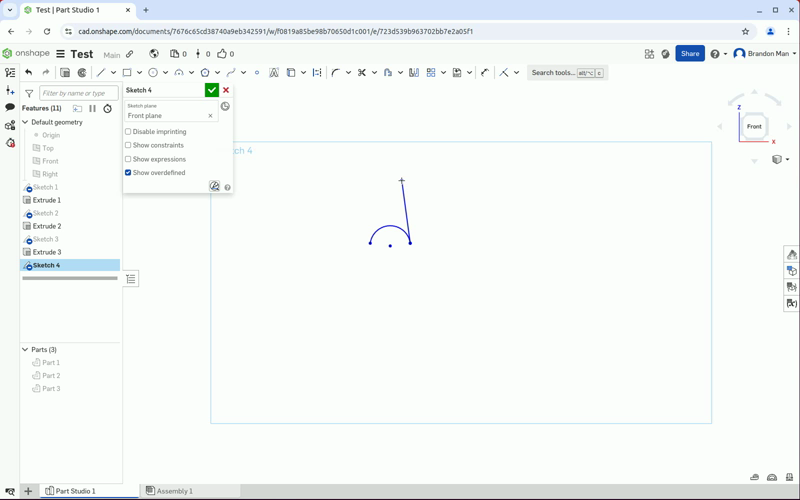
mouse_move(401, 180)
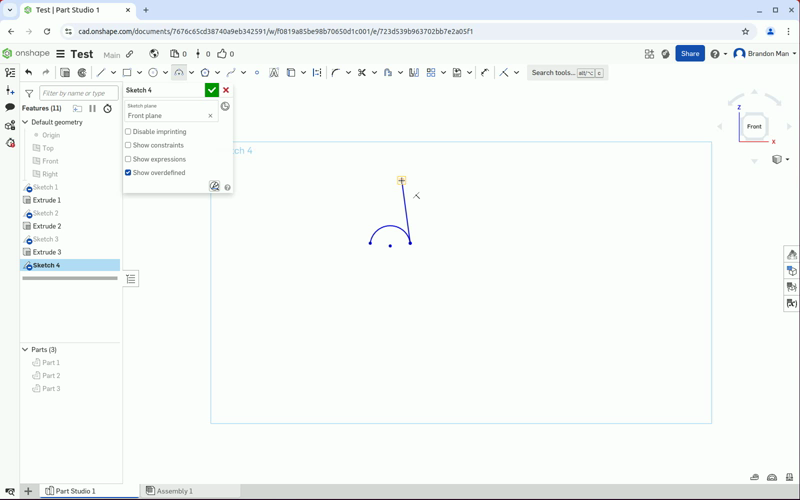
click(401, 180)
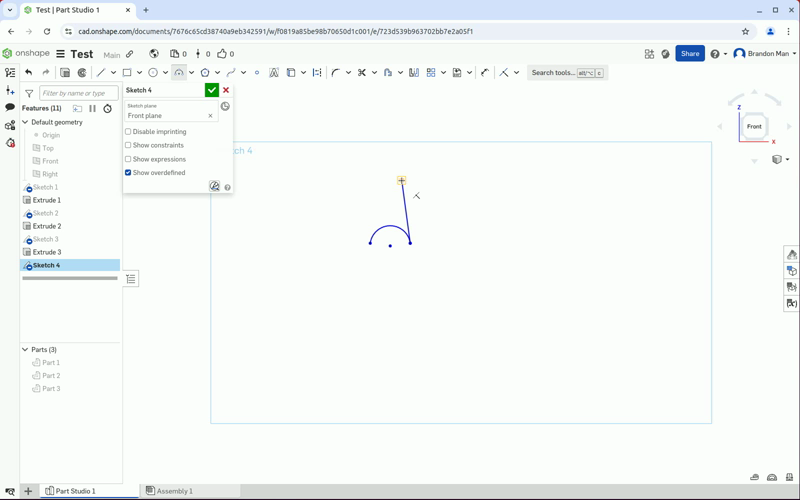
key_down(shift)
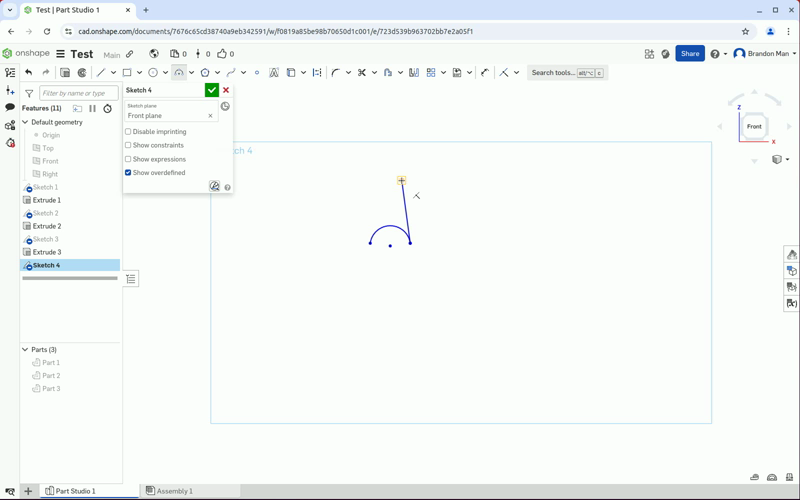
mouse_move(378, 180)
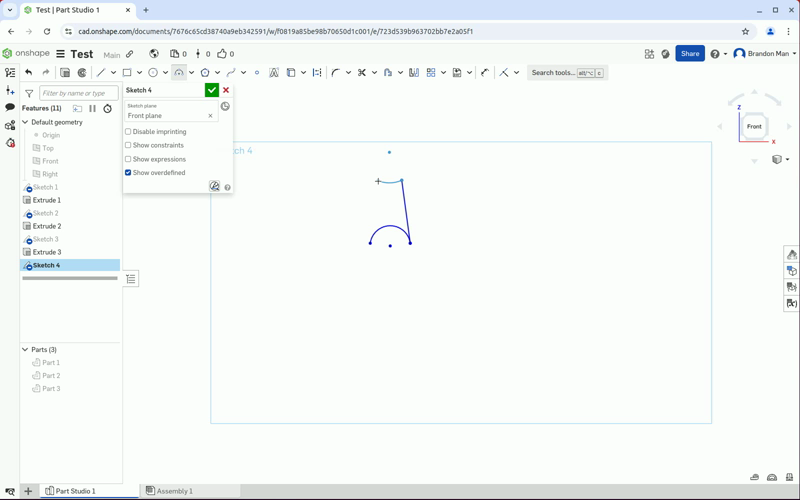
click(378, 180)
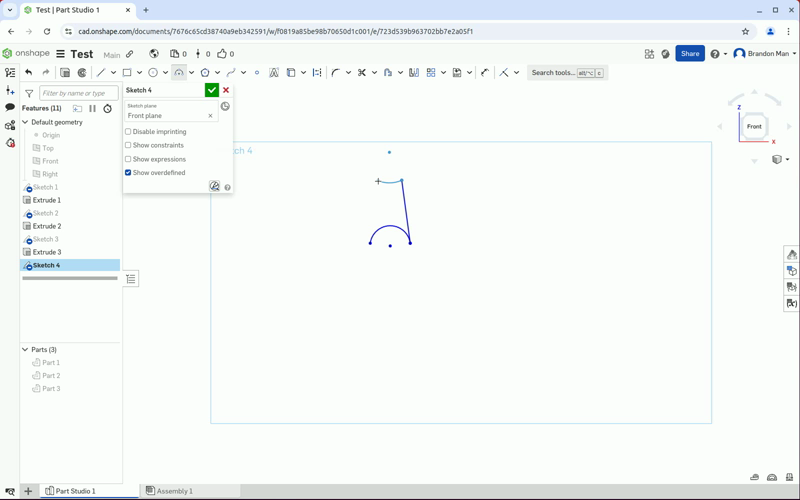
mouse_move(390, 193)
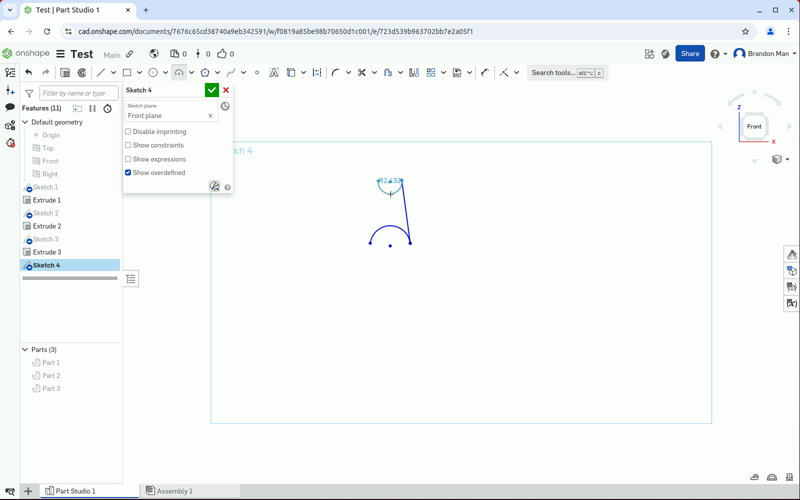
click(390, 193)
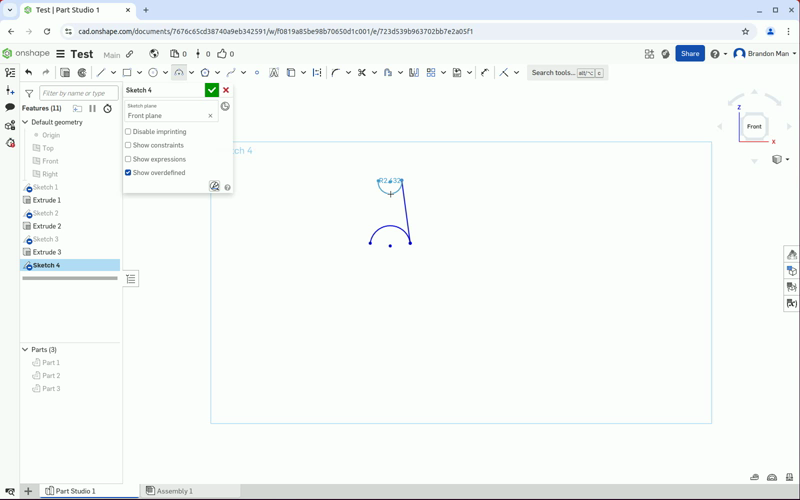
key_up(shift)
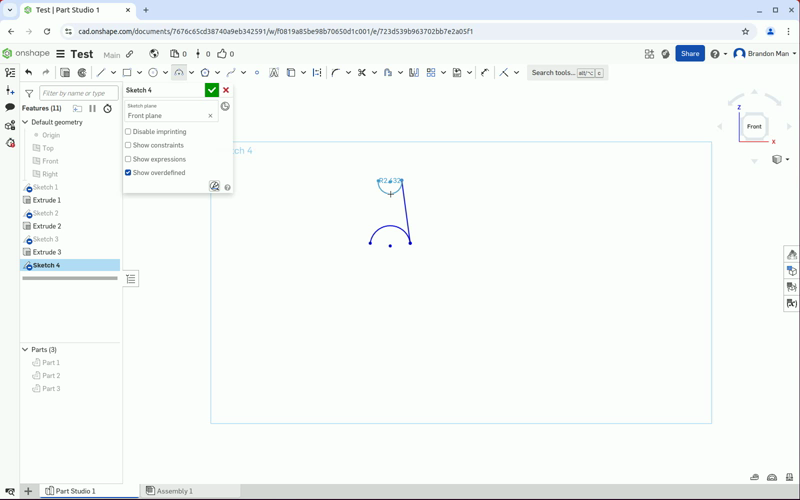
key(esc)
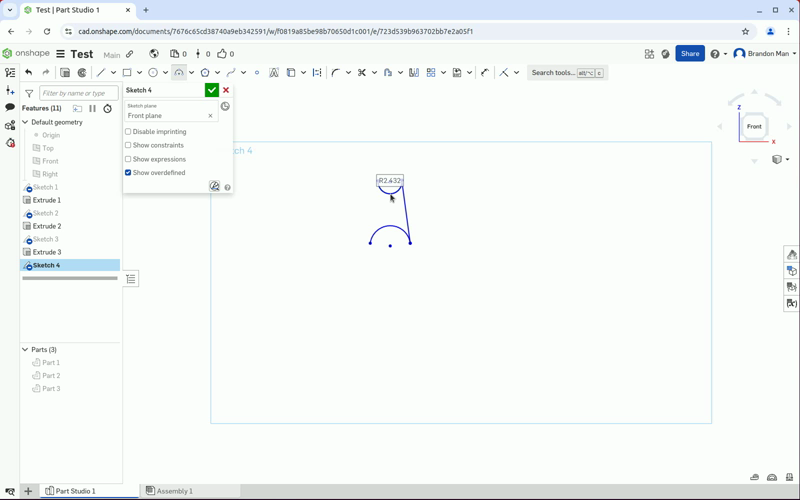
key(l)
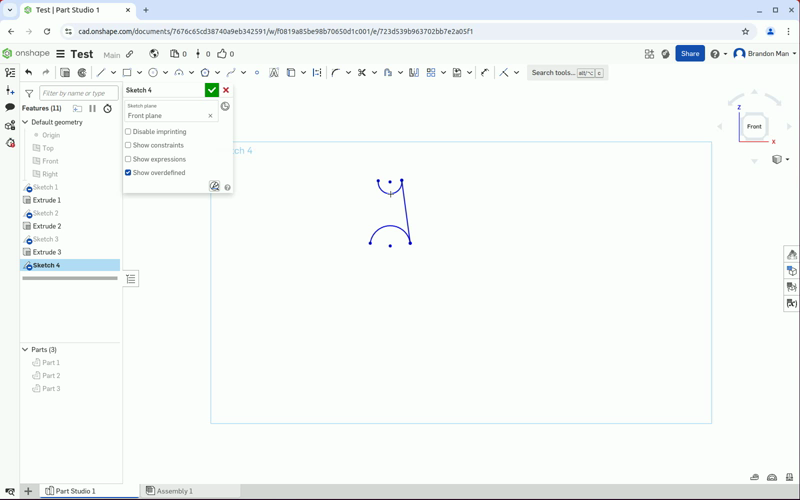
mouse_move(378, 180)
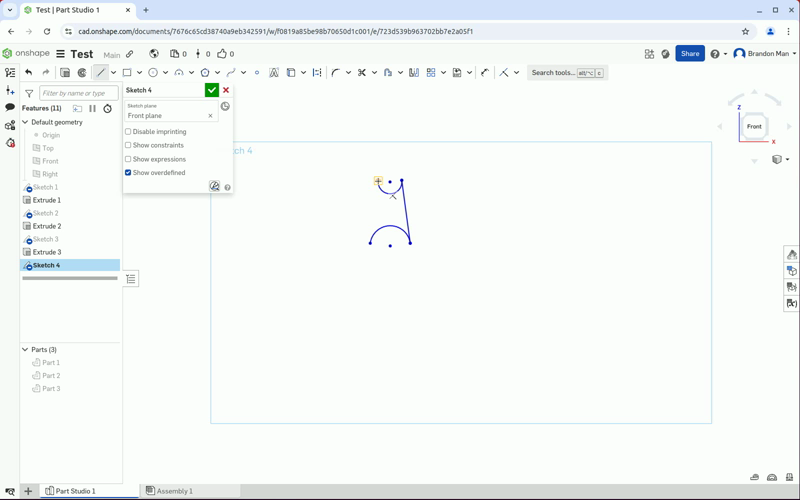
click(378, 180)
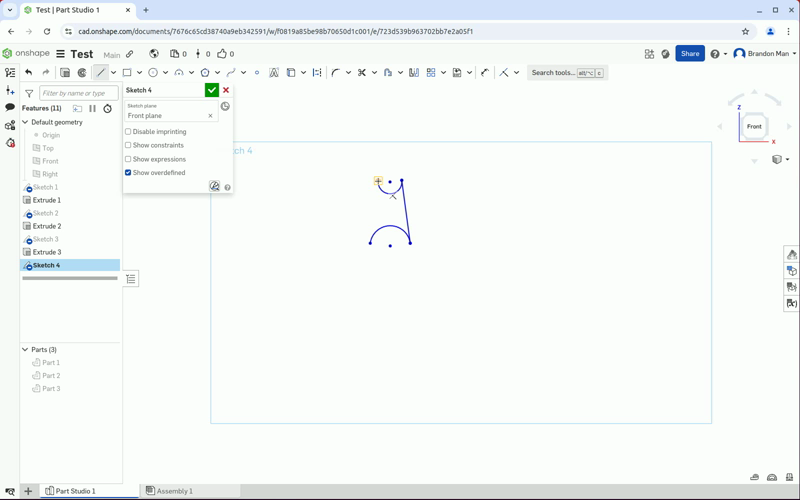
key_down(shift)
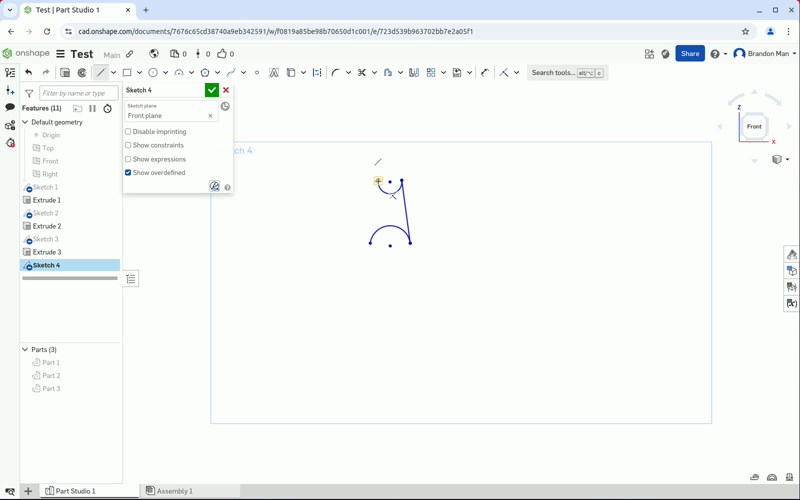
mouse_move(370, 243)
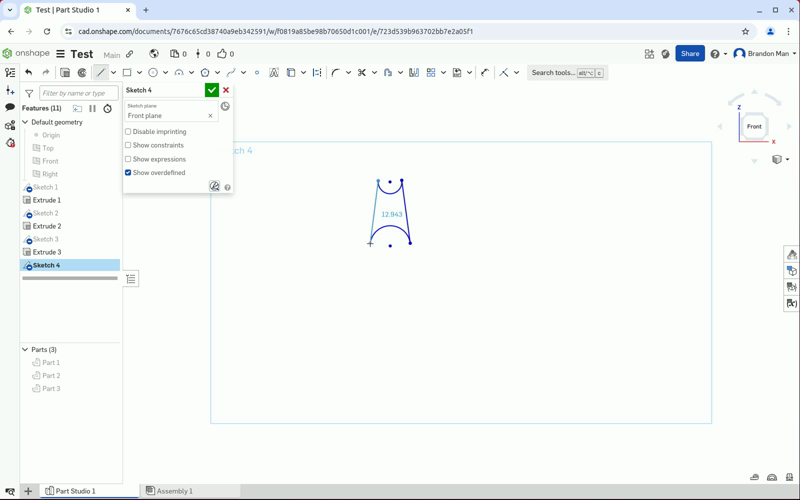
key_up(shift)
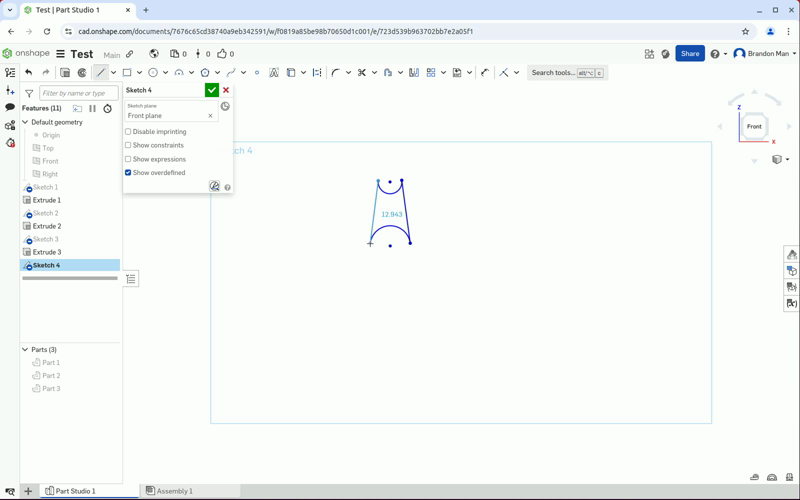
click(370, 243)
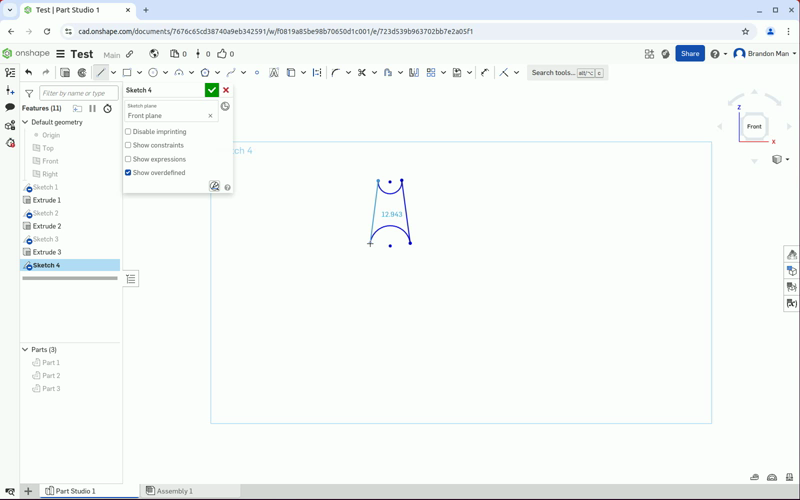
key(esc)
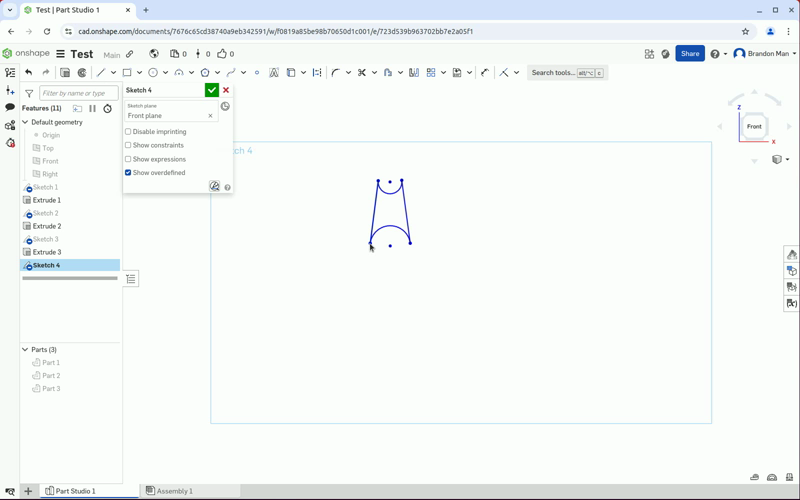
key(c)
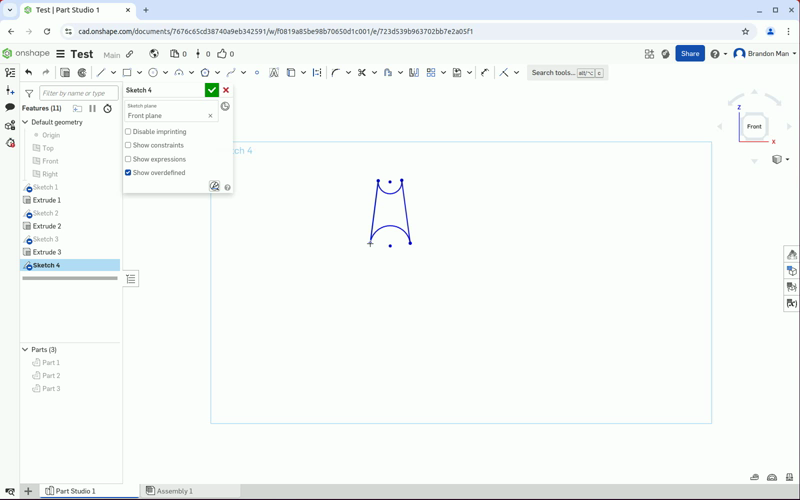
key_down(shift)
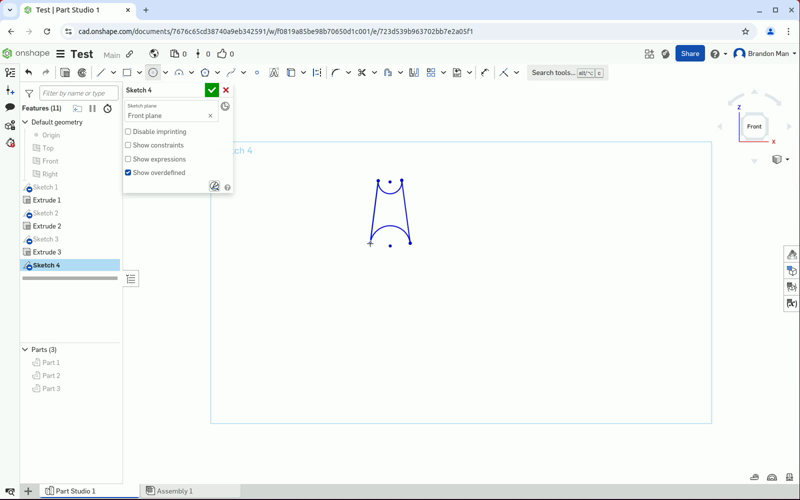
mouse_move(386, 199)
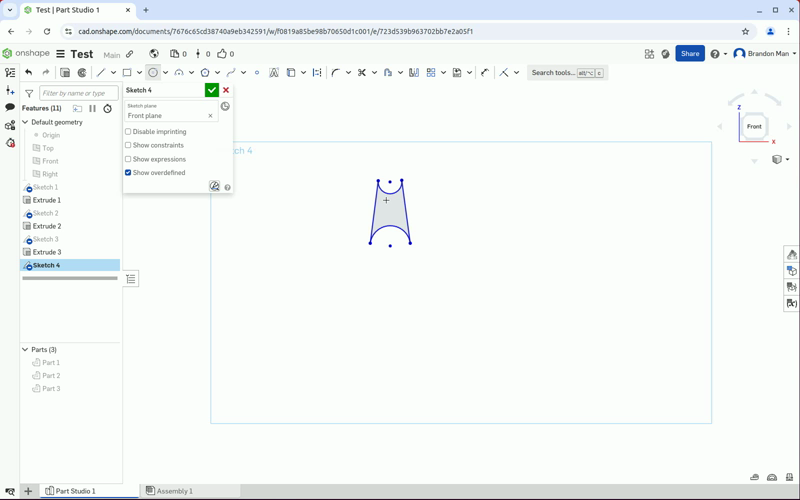
click(386, 199)
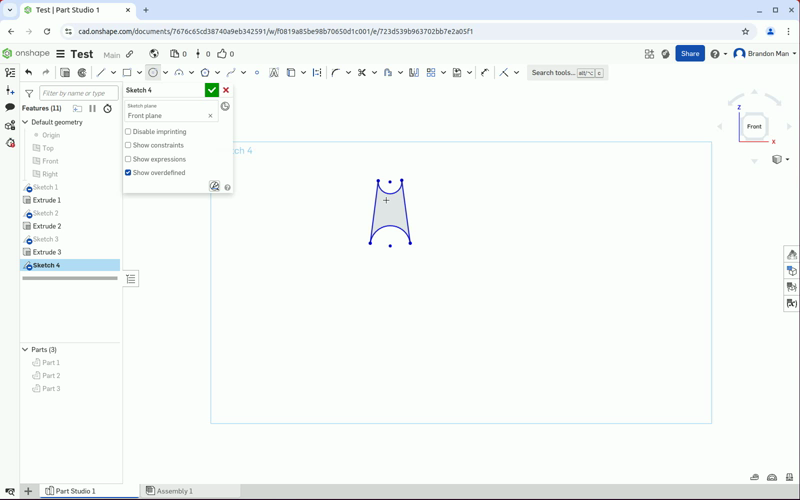
key_up(shift)
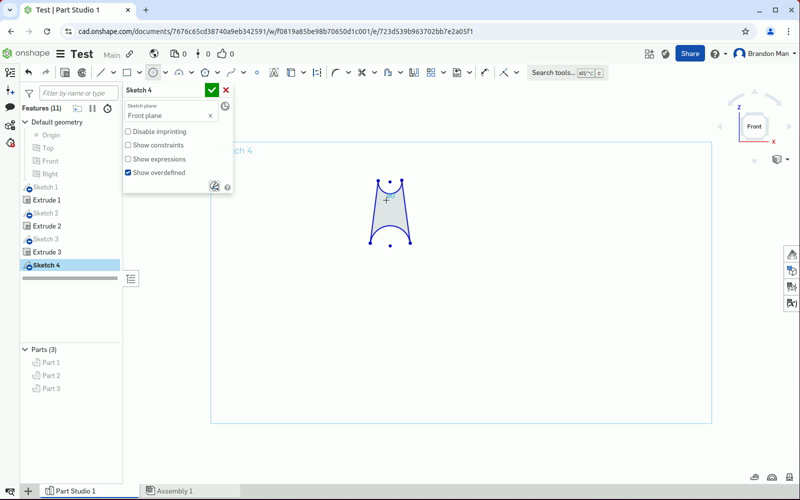
mouse_move(390, 199)
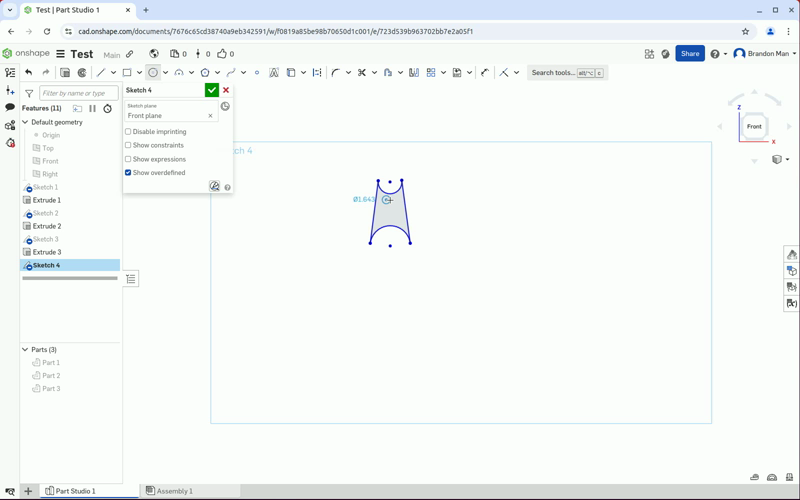
click(390, 199)
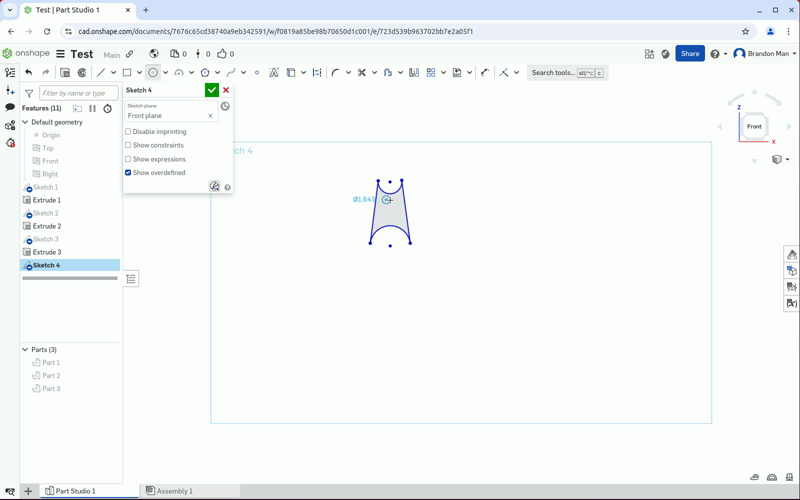
key(esc)
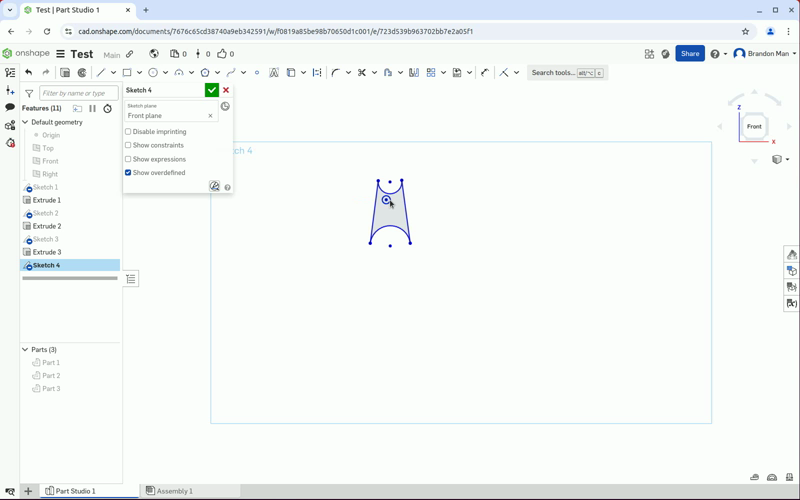
mouse_move(400, 210)
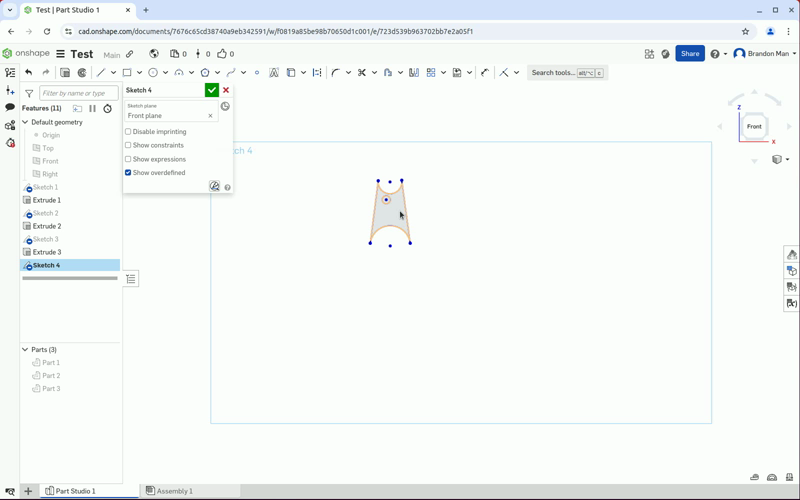
scroll(6)
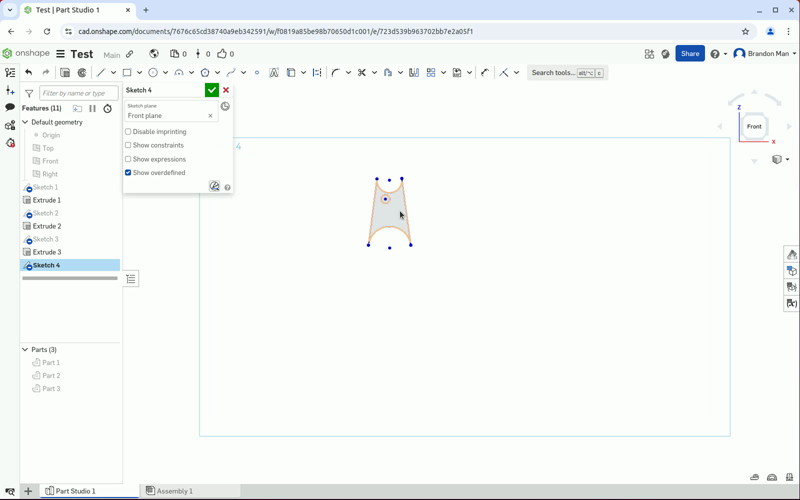
scroll(6)
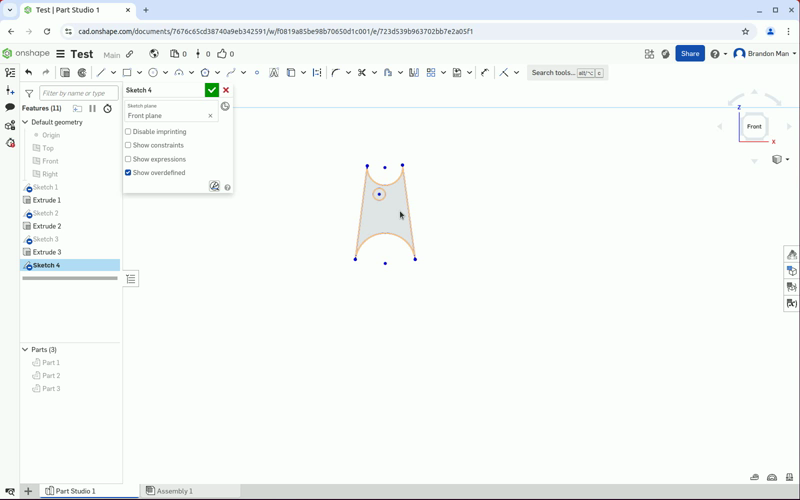
scroll(6)
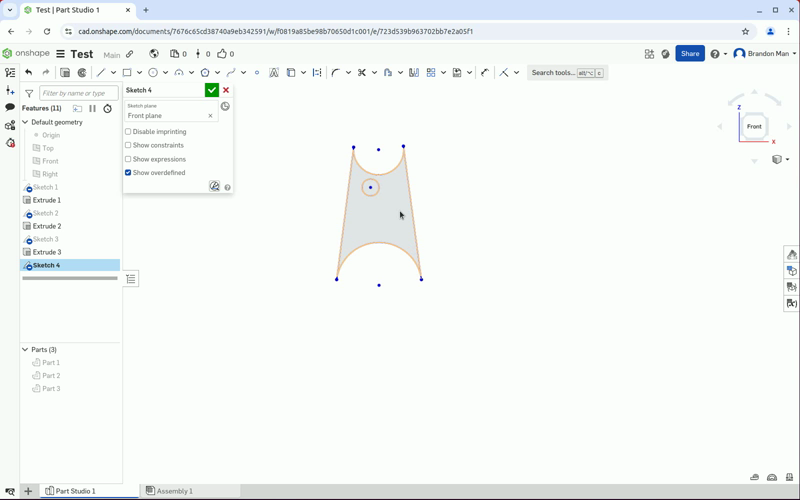
scroll(6)
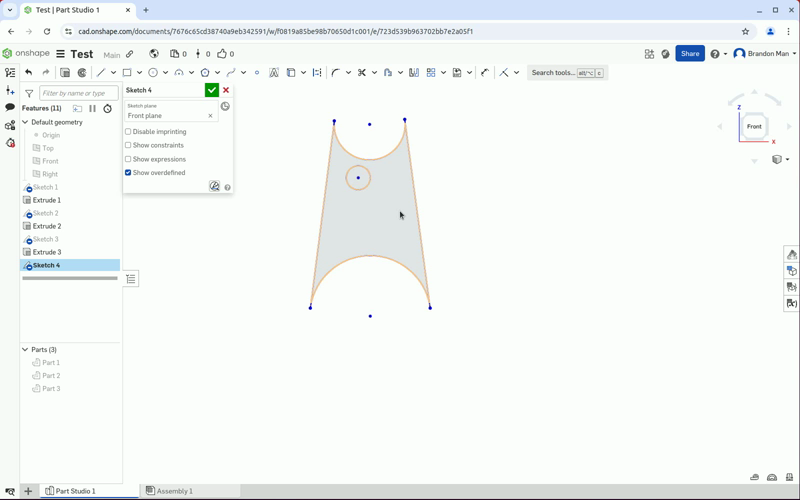
scroll(6)
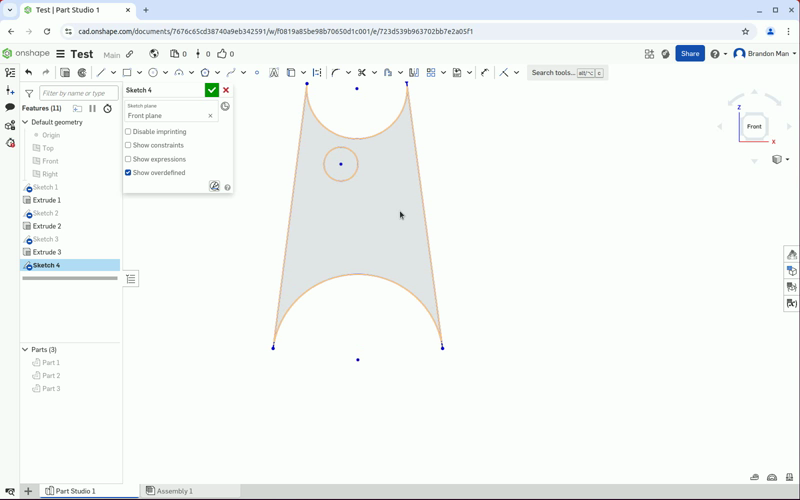
scroll(6)
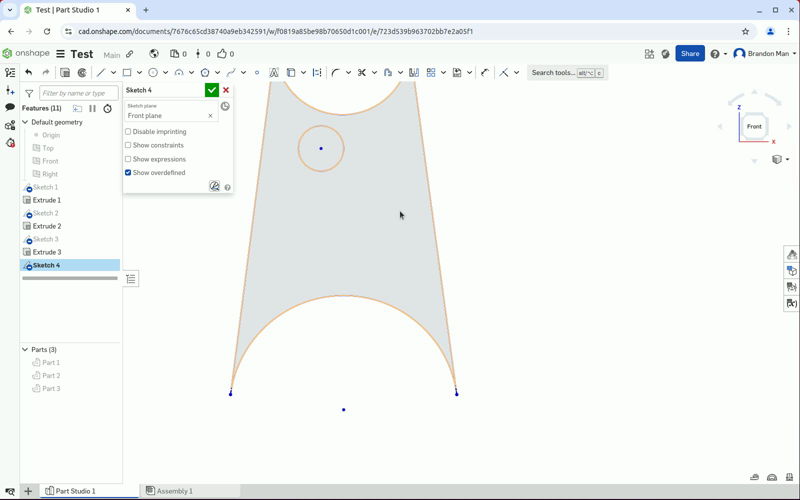
scroll(6)
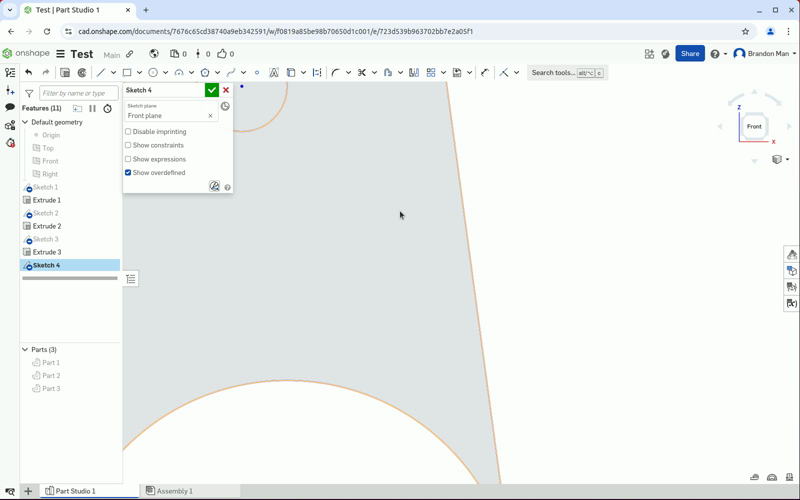
click(400, 210)
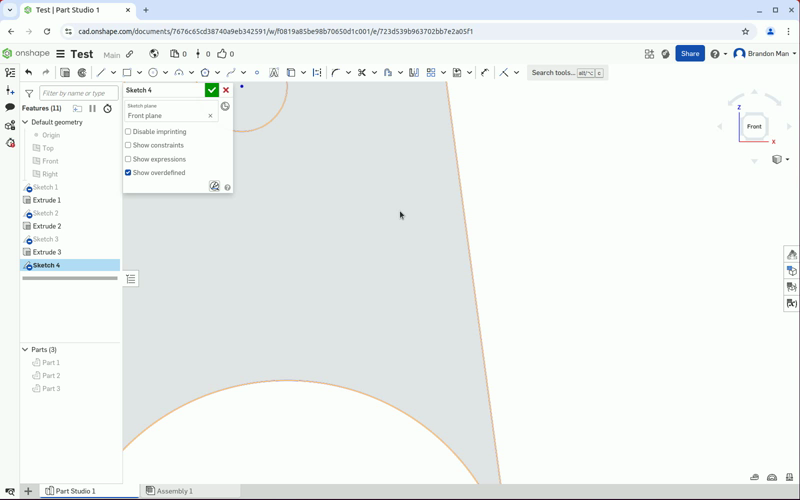
scroll(-6)
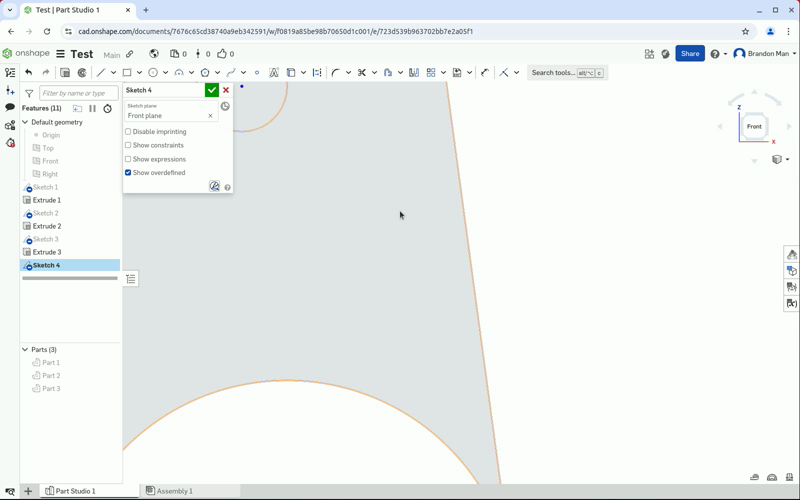
scroll(-6)
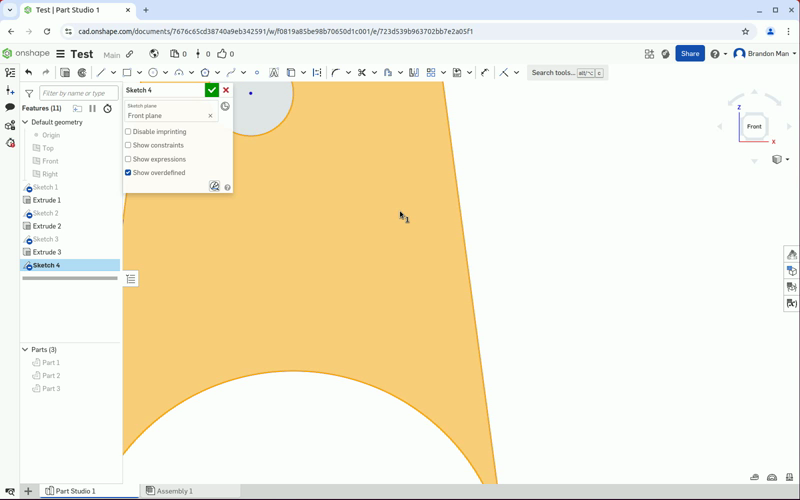
scroll(-6)
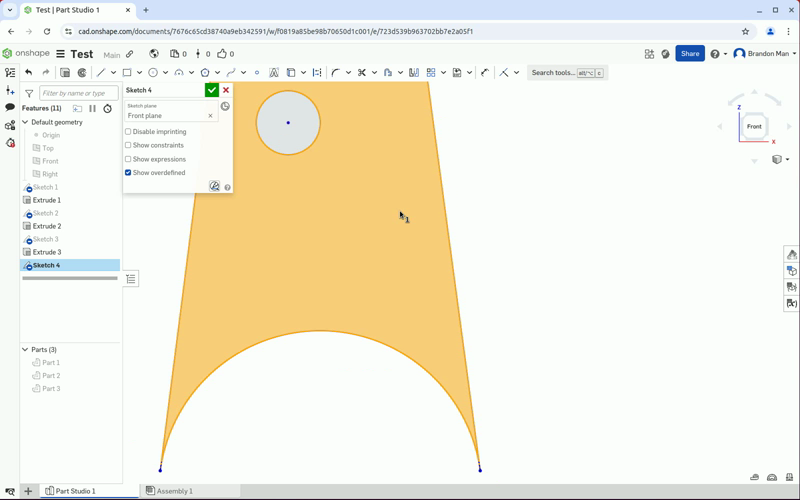
scroll(-6)
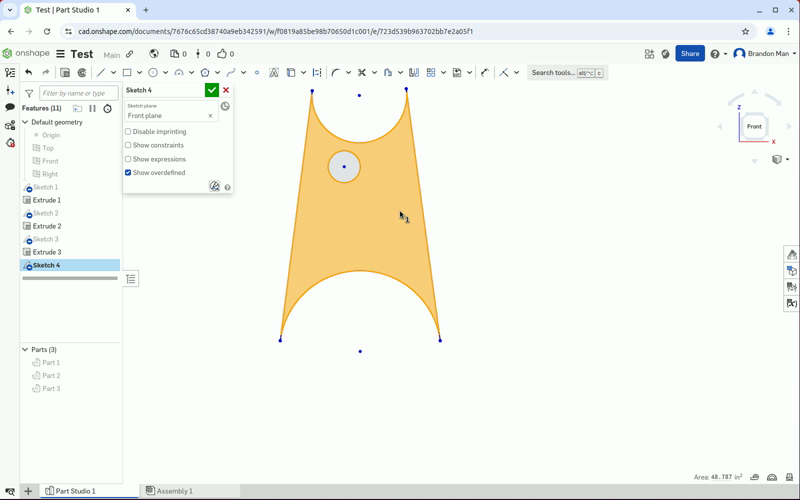
scroll(-6)
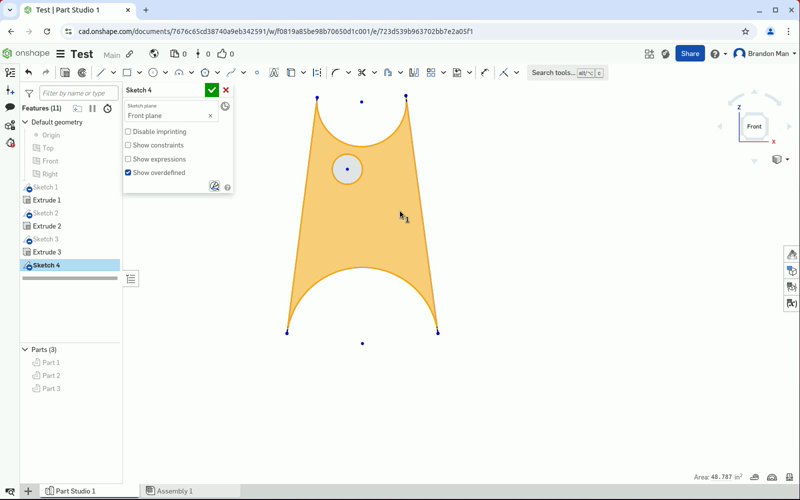
scroll(-6)
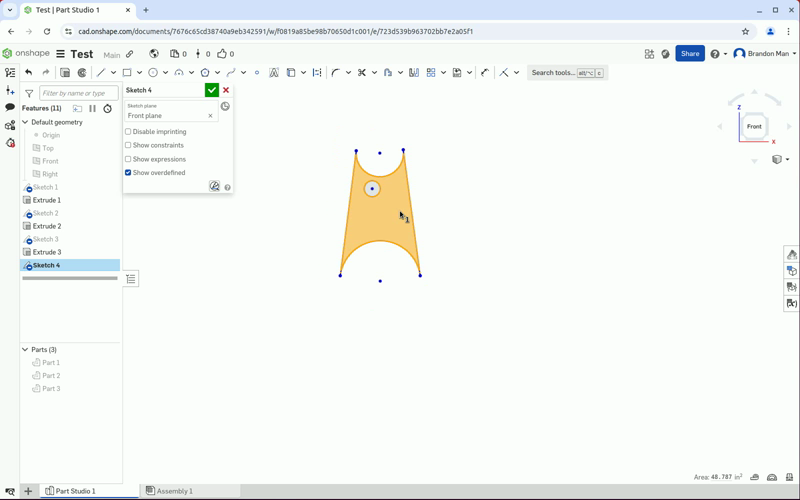
scroll(-6)
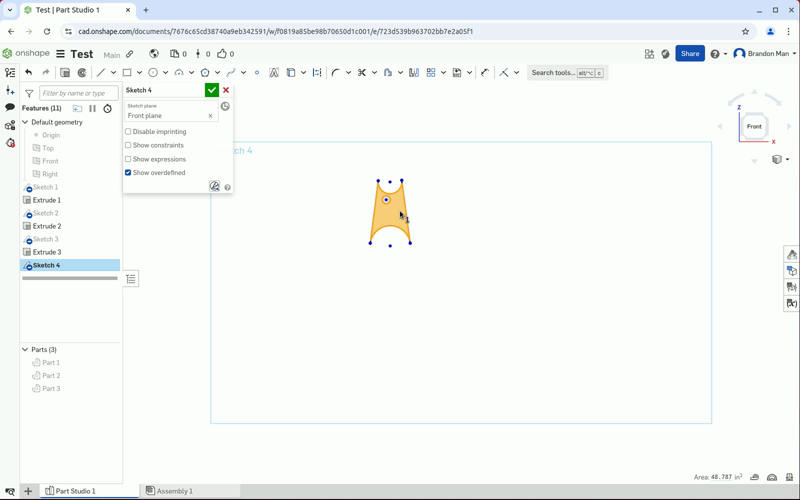
mouse_move(73, 352)
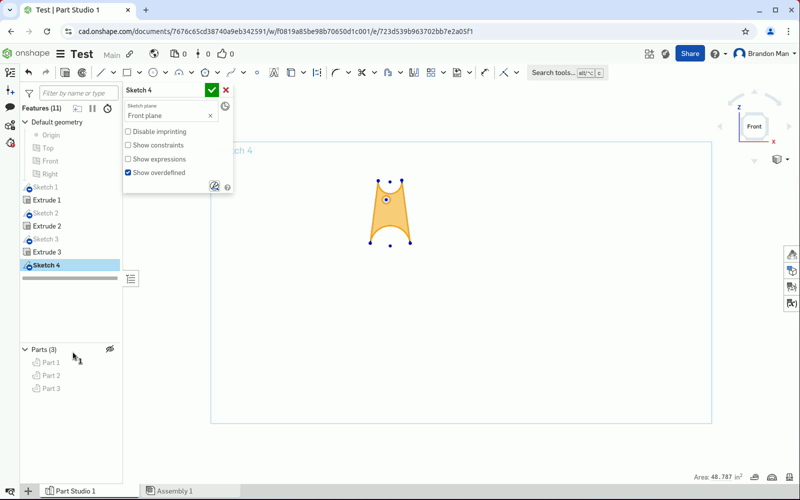
key(shift+y)
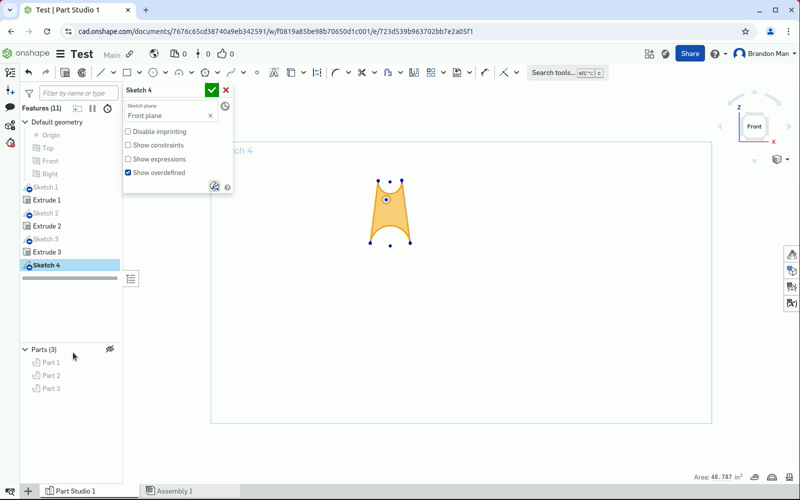
key(shift+e)
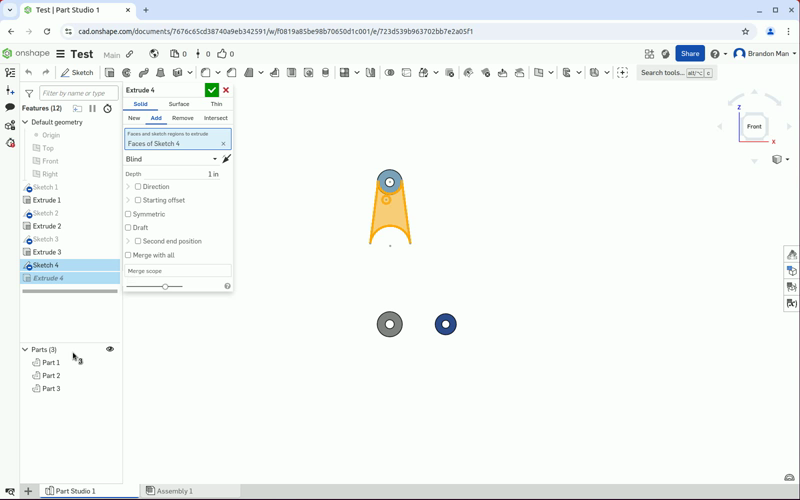
mouse_move(143, 106)
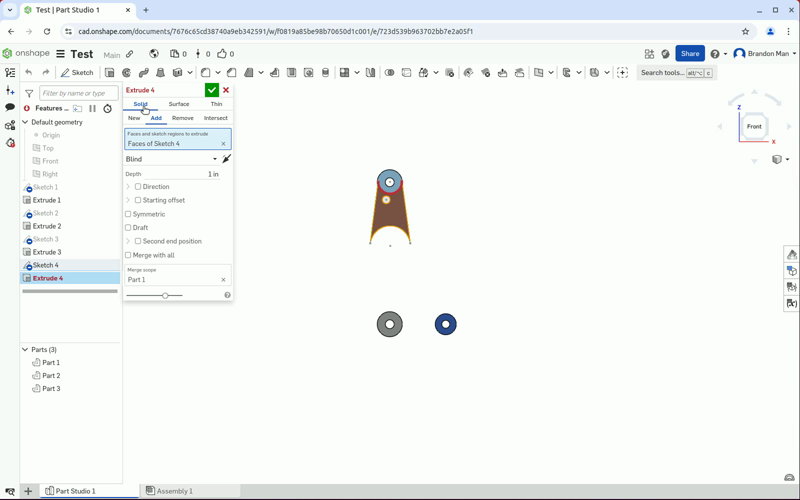
click(143, 106)
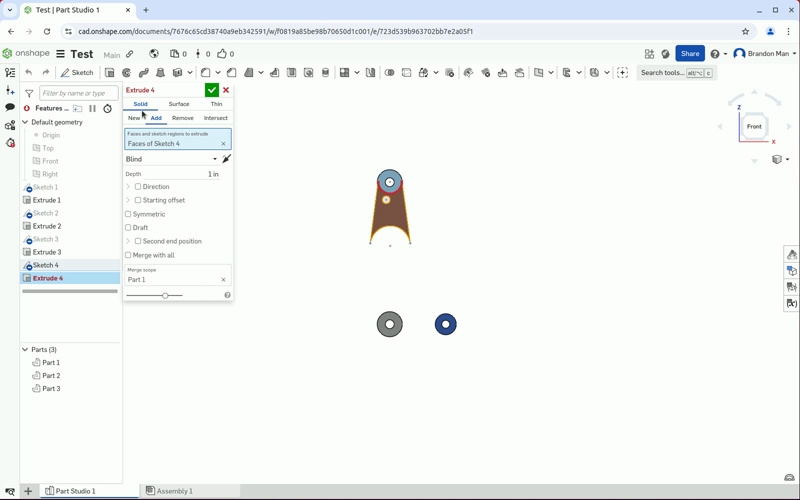
mouse_move(137, 120)
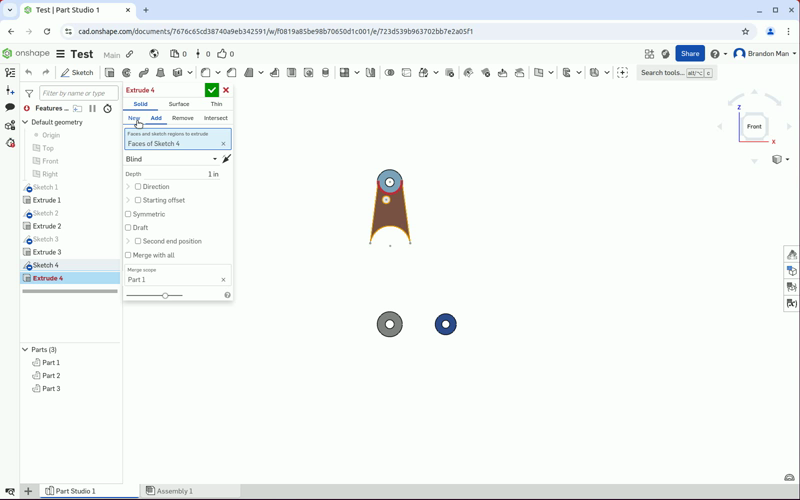
click(137, 120)
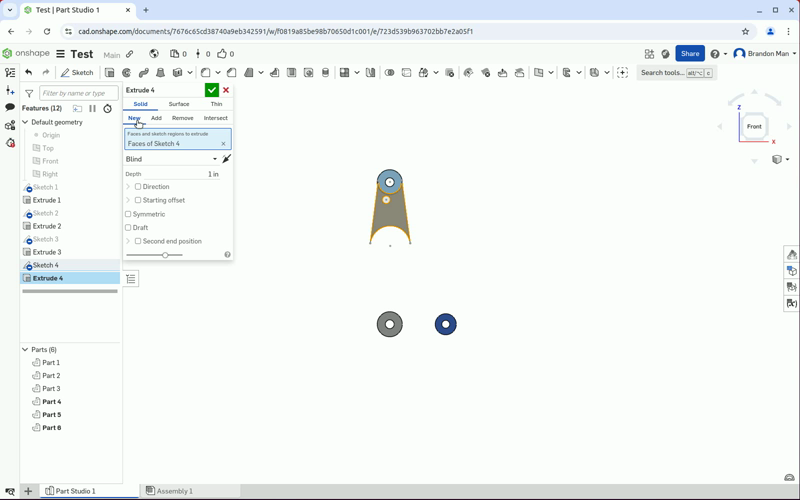
key(tab, 4)
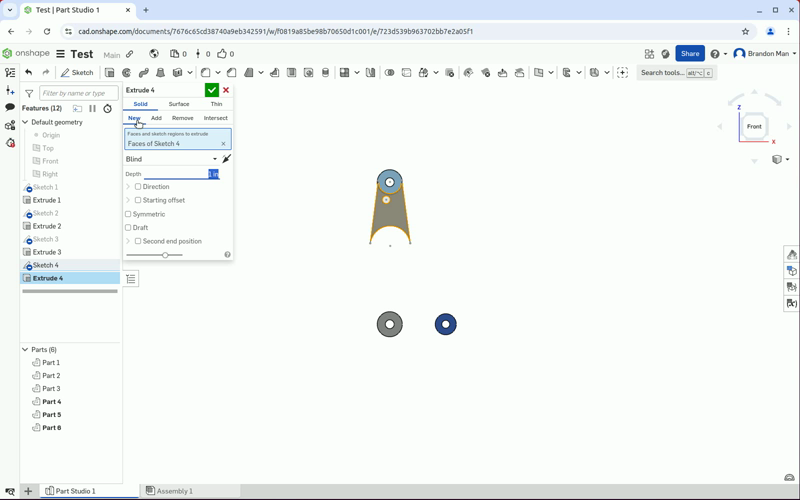
text(0.722)
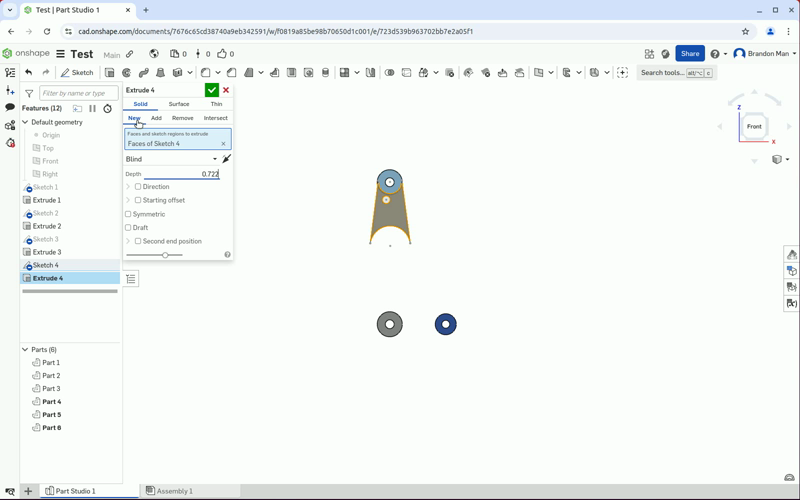
key(tab, 3)
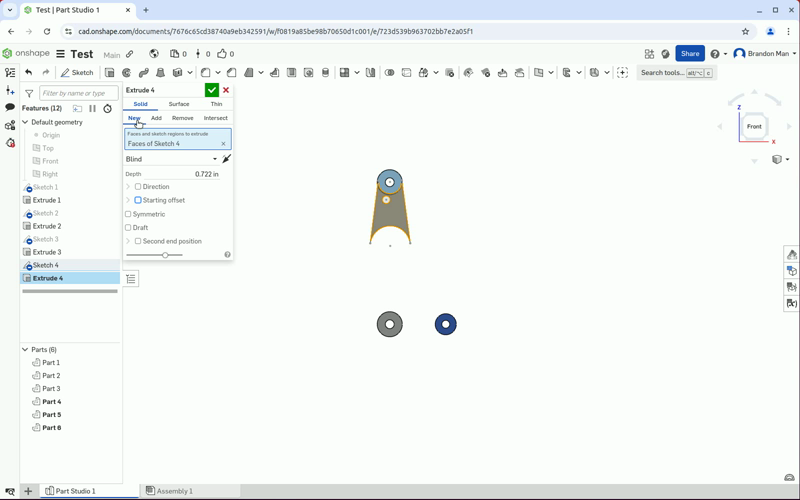
key(tab, 2)
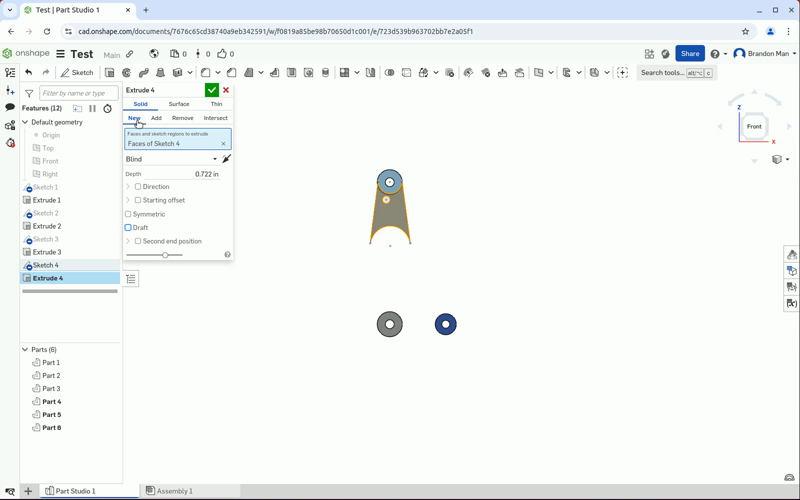
key(space)
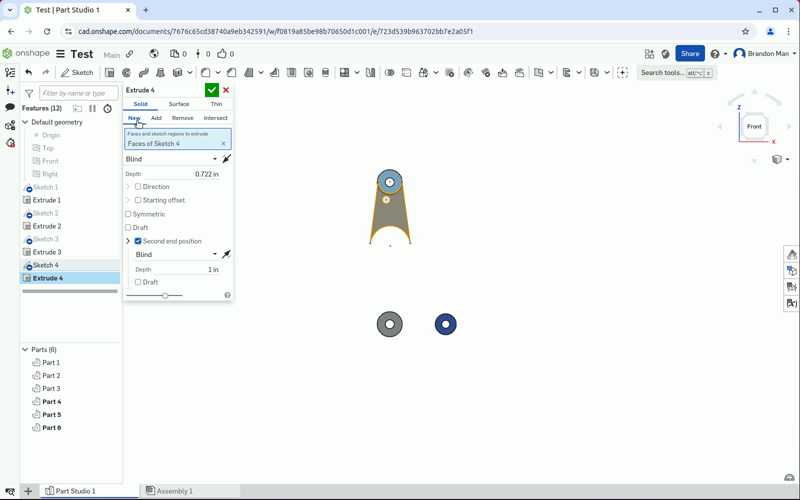
key(tab, 3)
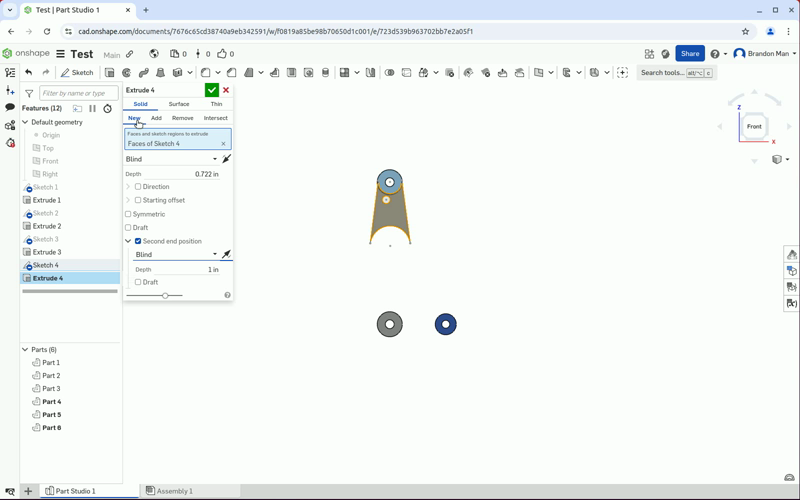
text(0.722)
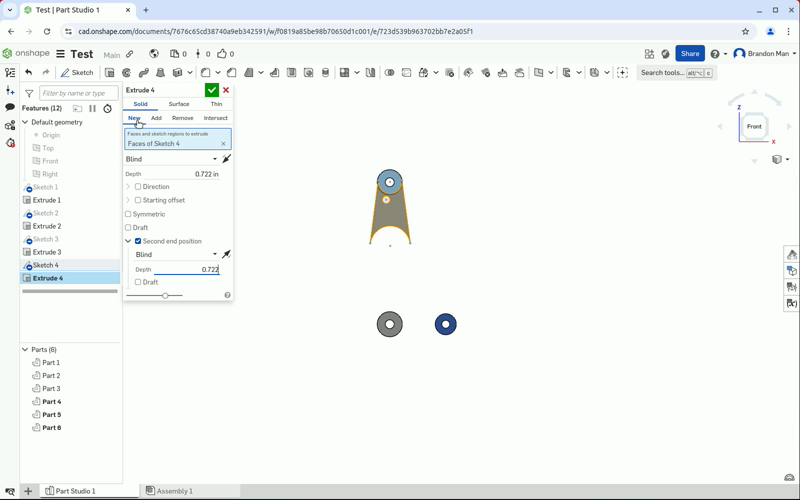
key(enter)
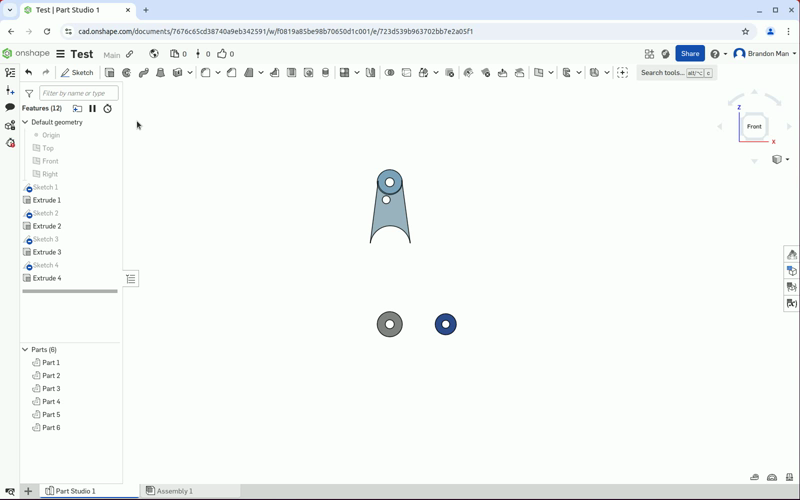
key(shift+h)
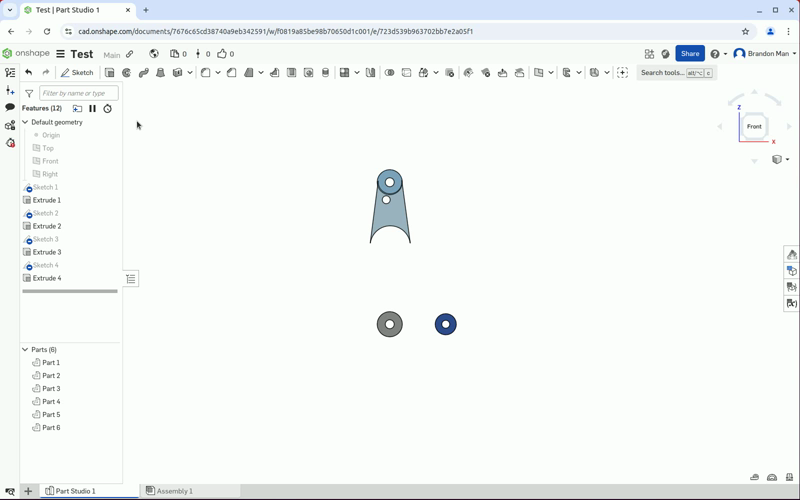
key(shift+h)
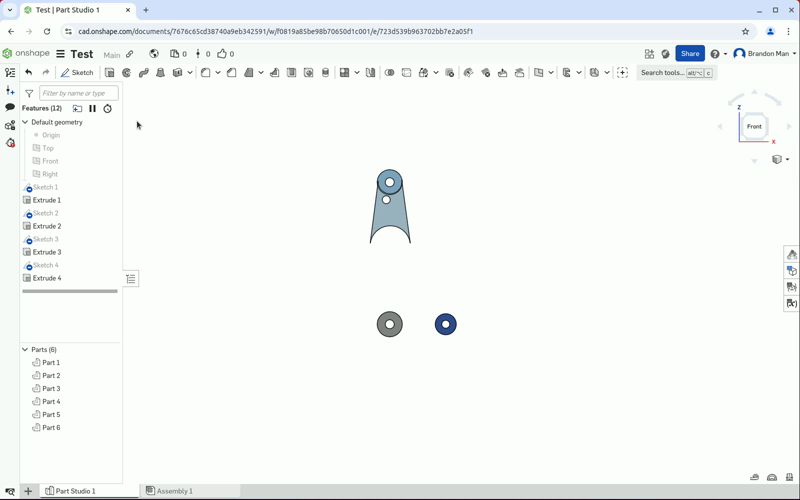
mouse_move(73, 189)
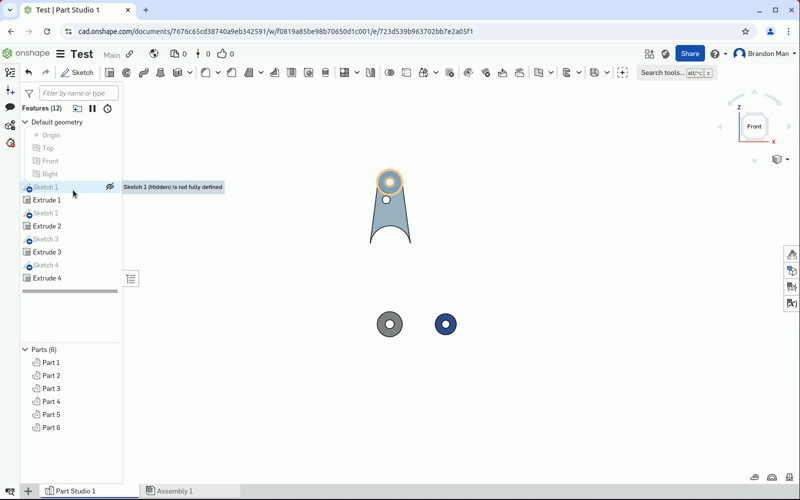
click(73, 189)
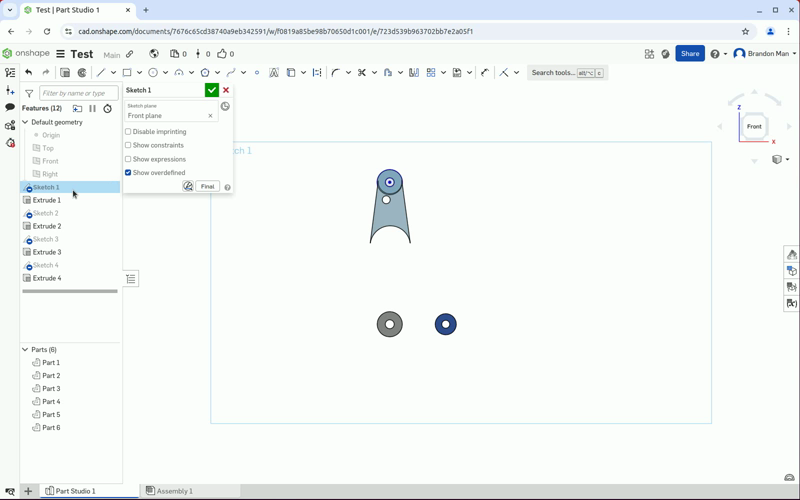
mouse_move(229, 92)
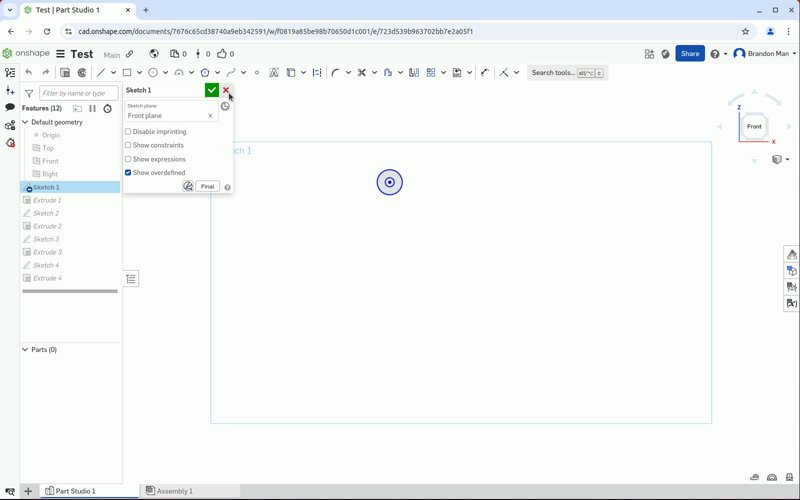
click(229, 92)
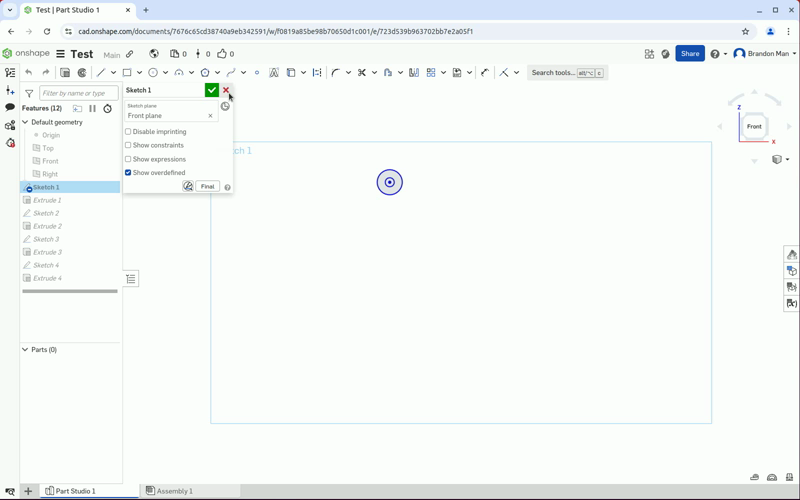
key(shift+s)
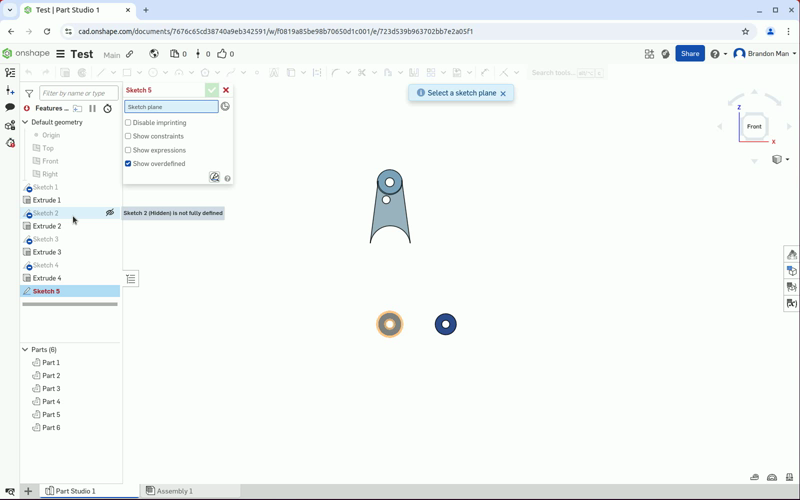
scroll(3)
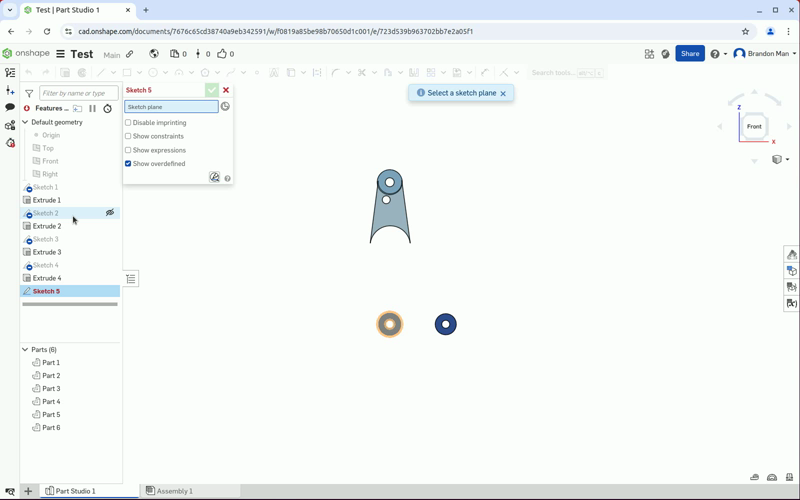
mouse_move(73, 163)
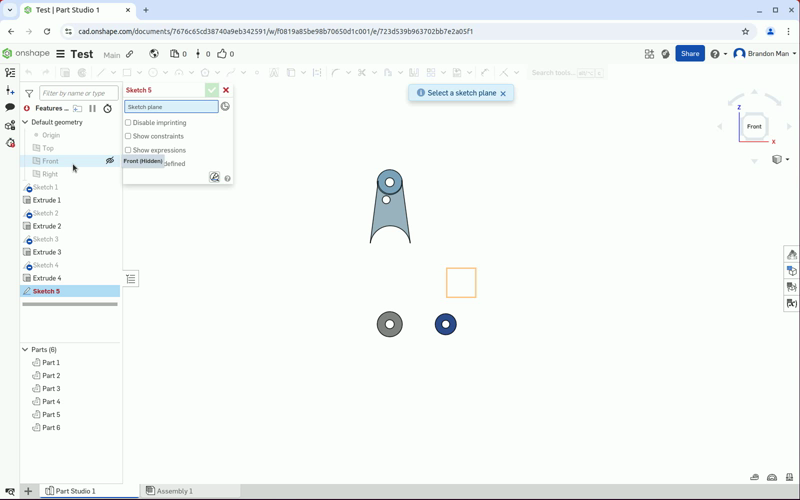
click(73, 163)
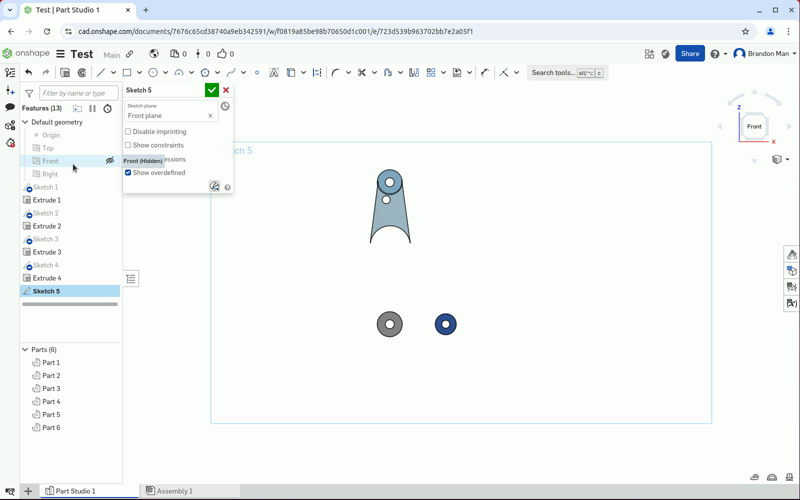
mouse_move(73, 352)
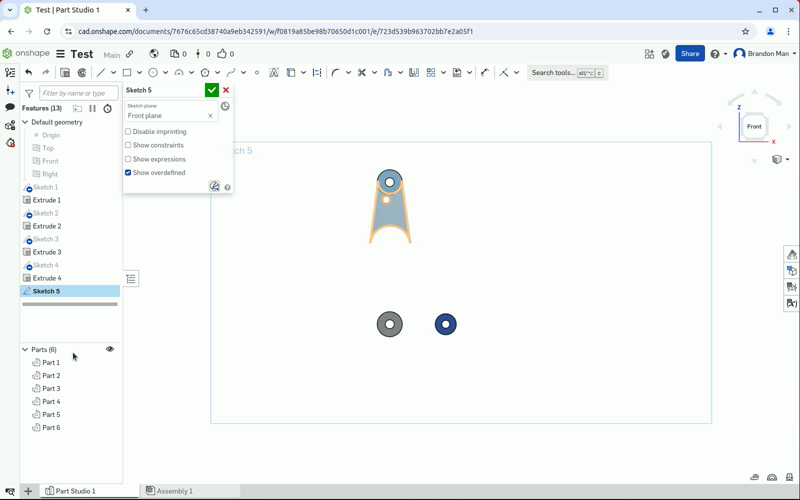
key(y)
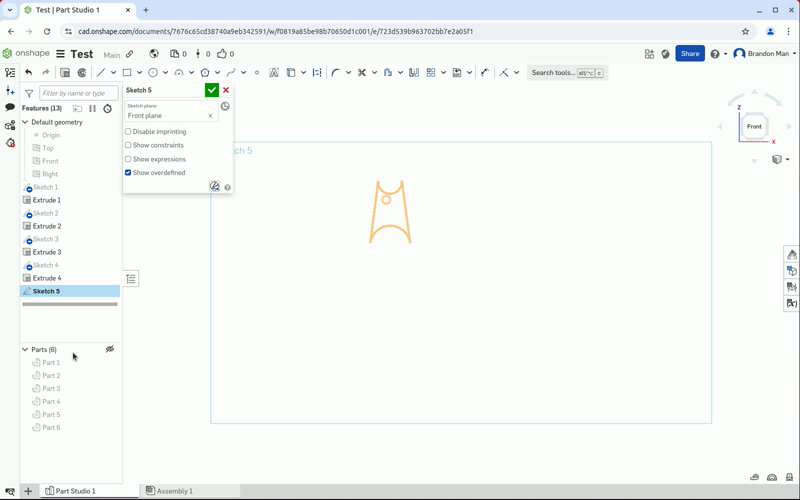
key(c)
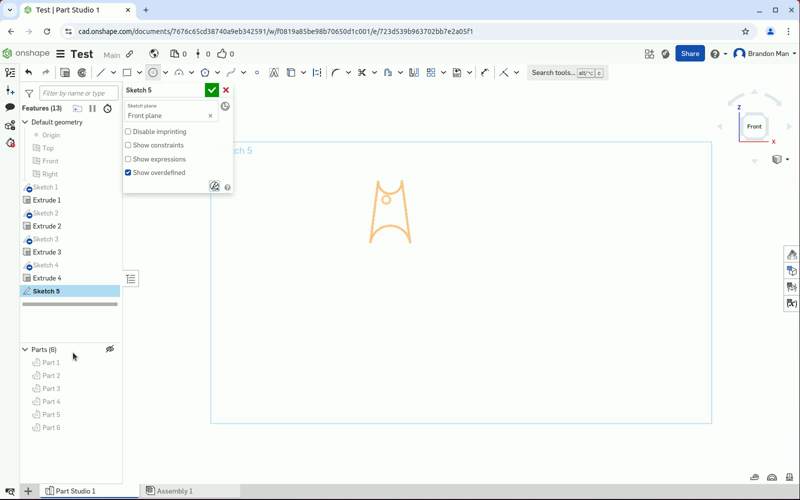
key_down(shift)
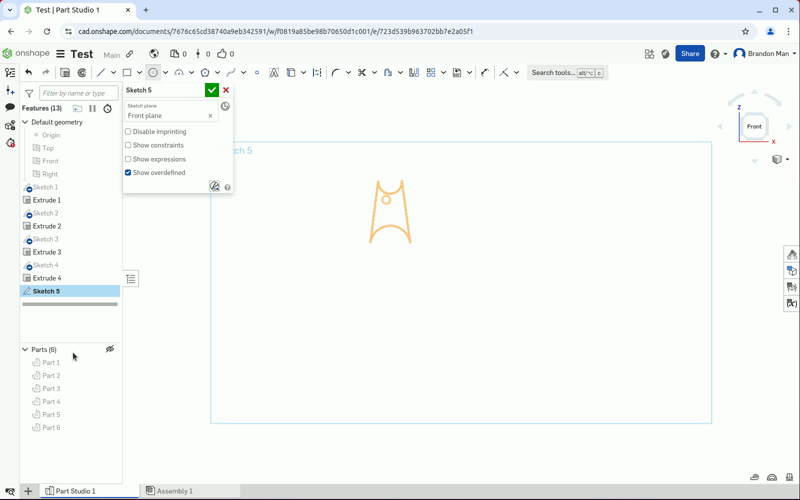
mouse_move(390, 245)
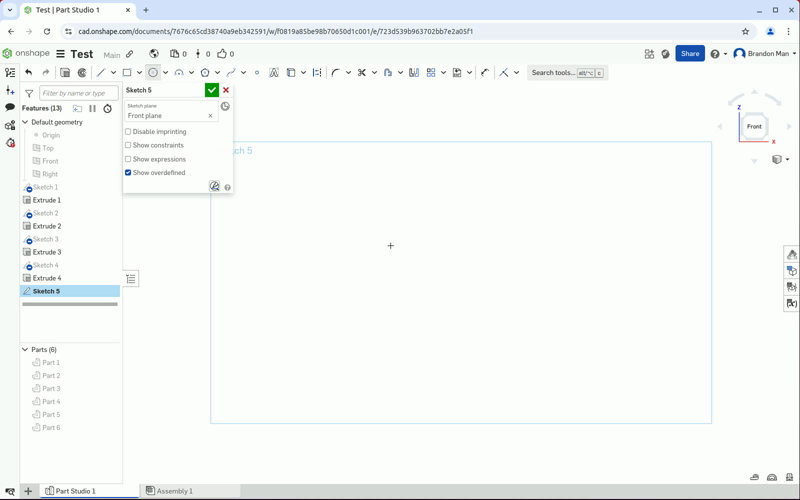
click(390, 245)
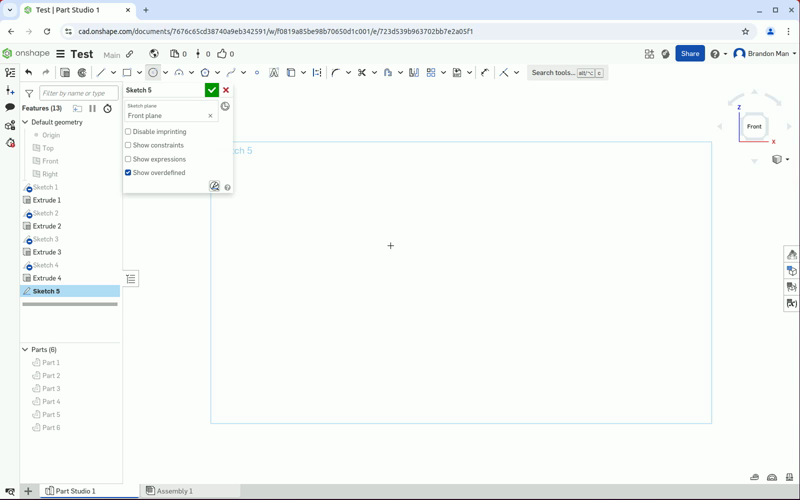
key_up(shift)
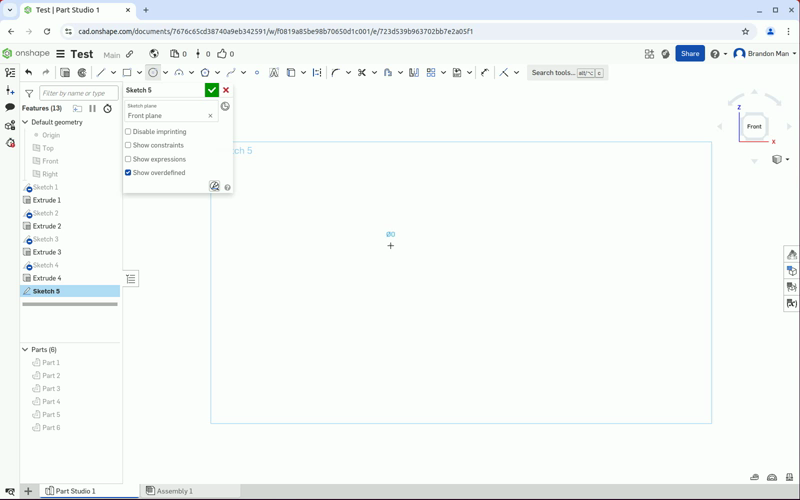
mouse_move(411, 245)
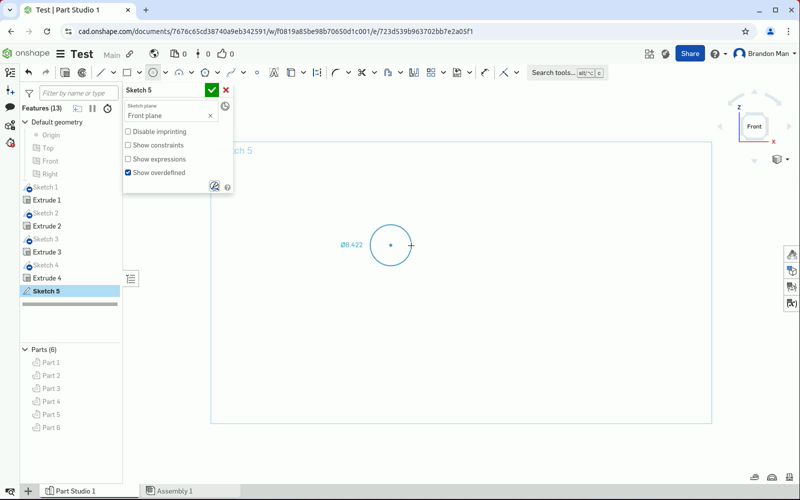
click(411, 245)
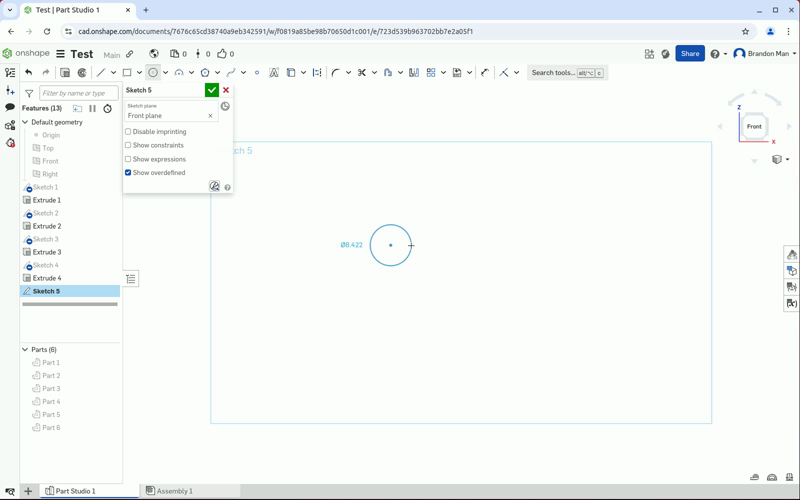
key(esc)
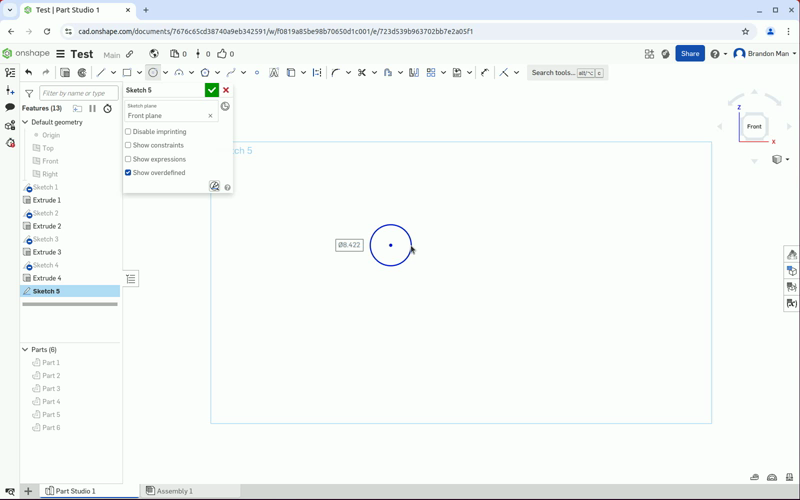
key(c)
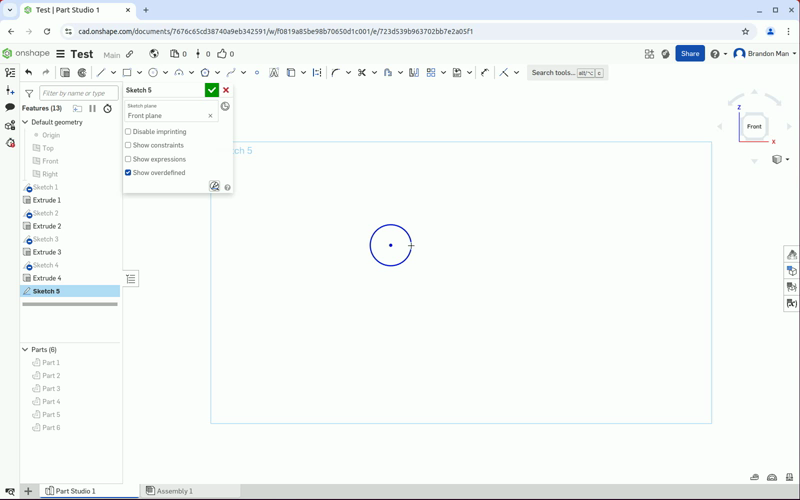
key_down(shift)
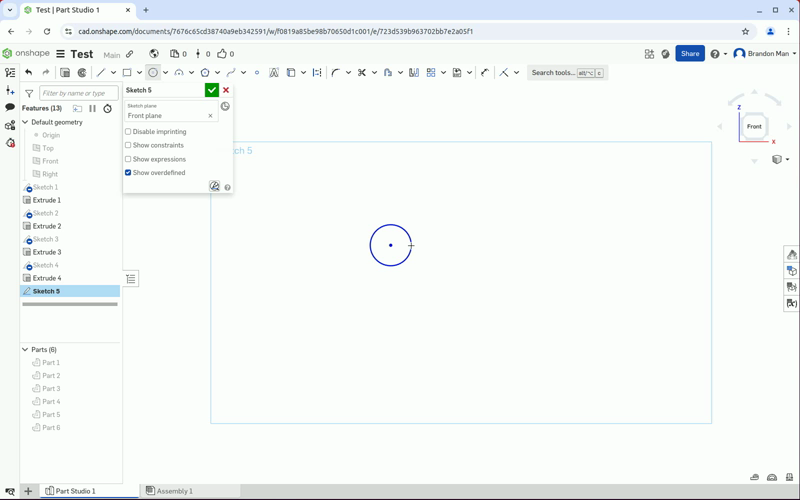
mouse_move(390, 245)
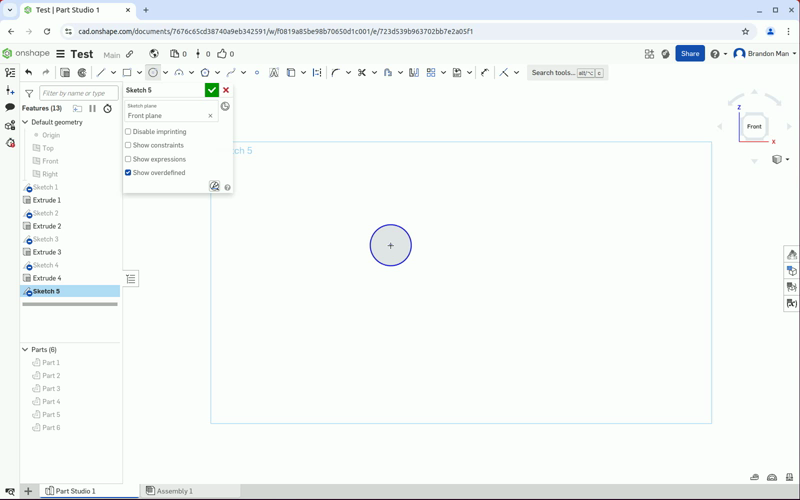
click(390, 245)
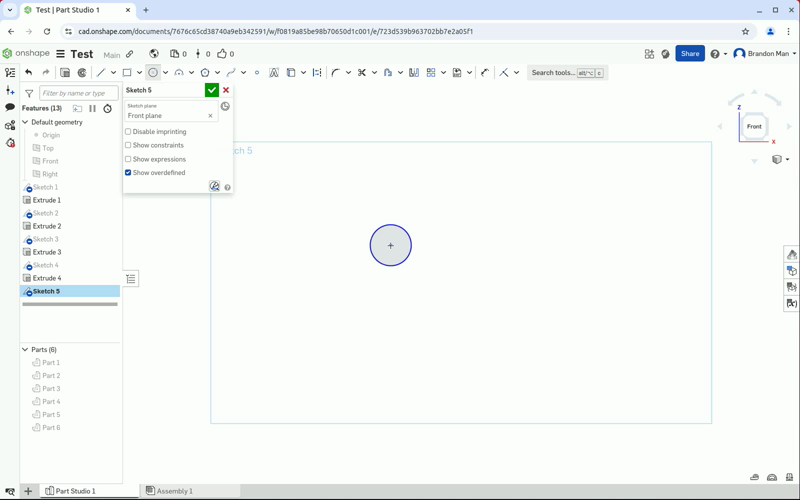
key_up(shift)
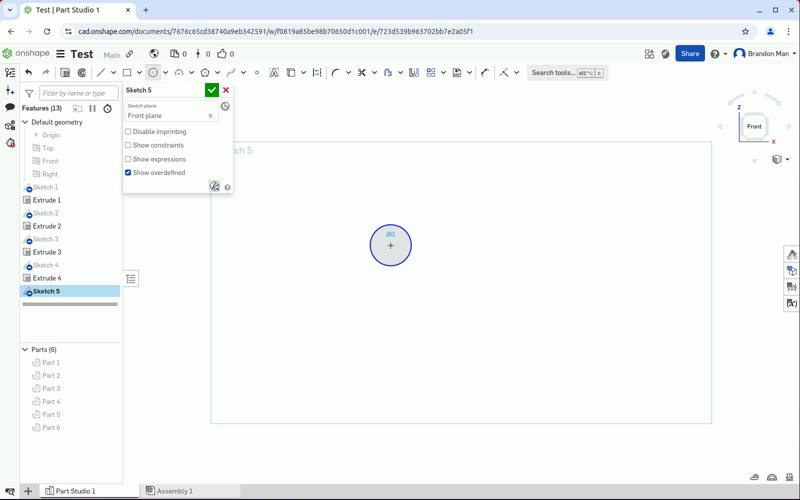
mouse_move(395, 245)
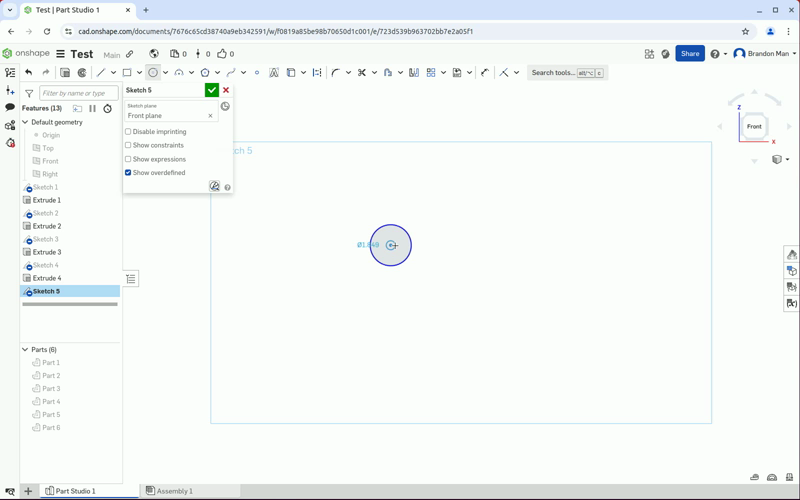
scroll(6)
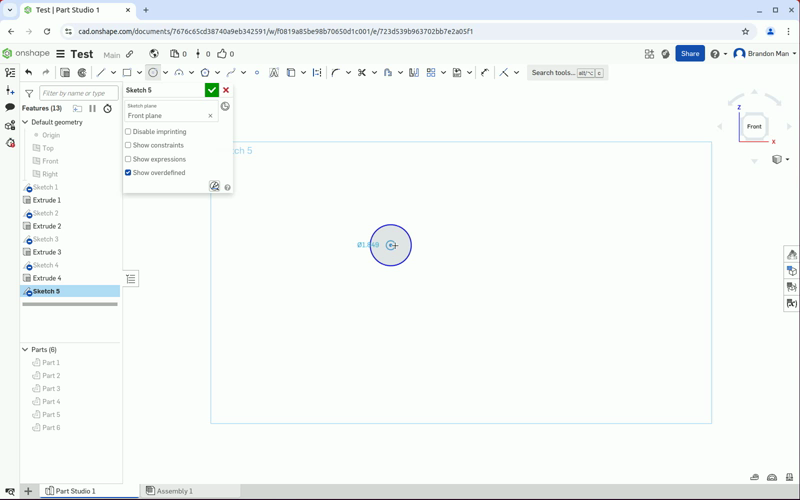
scroll(6)
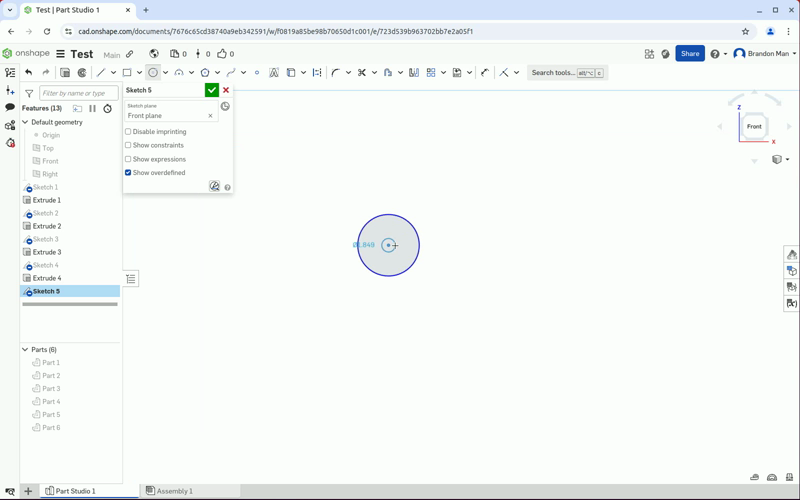
scroll(6)
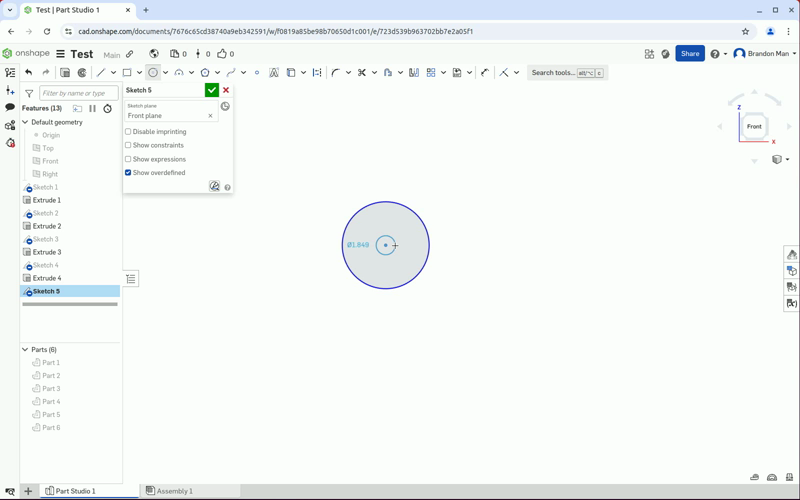
scroll(6)
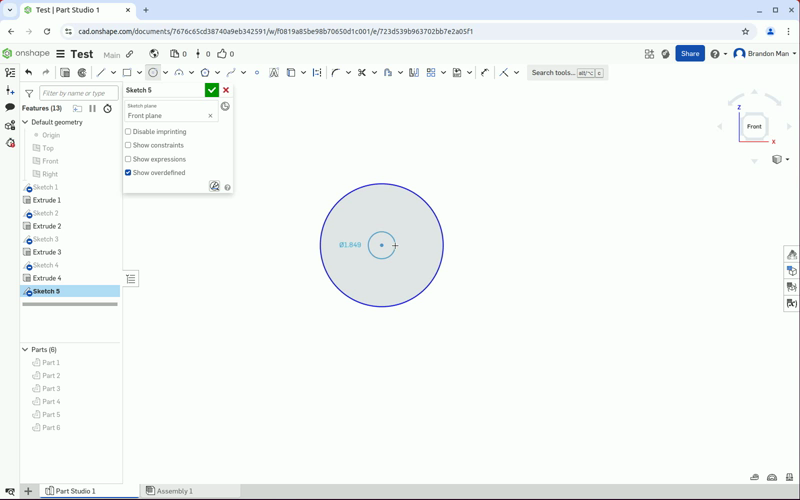
scroll(6)
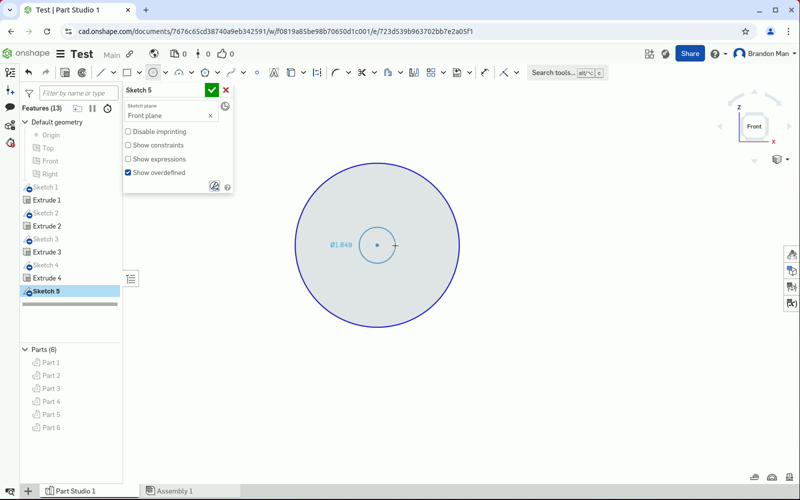
scroll(6)
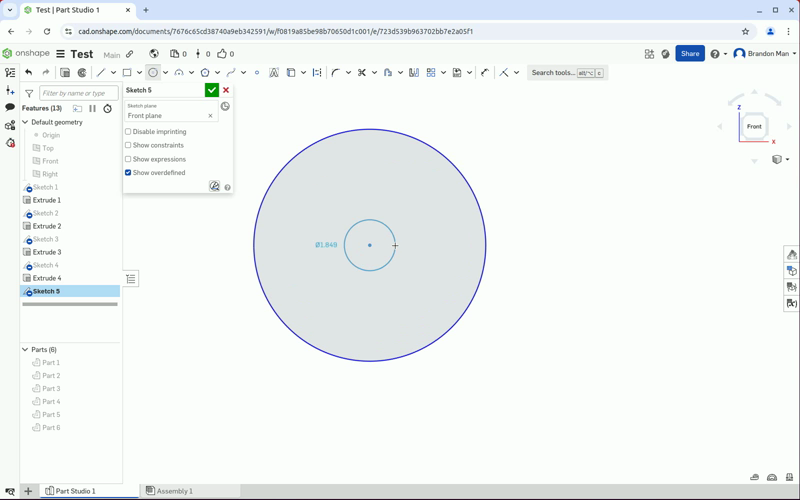
scroll(6)
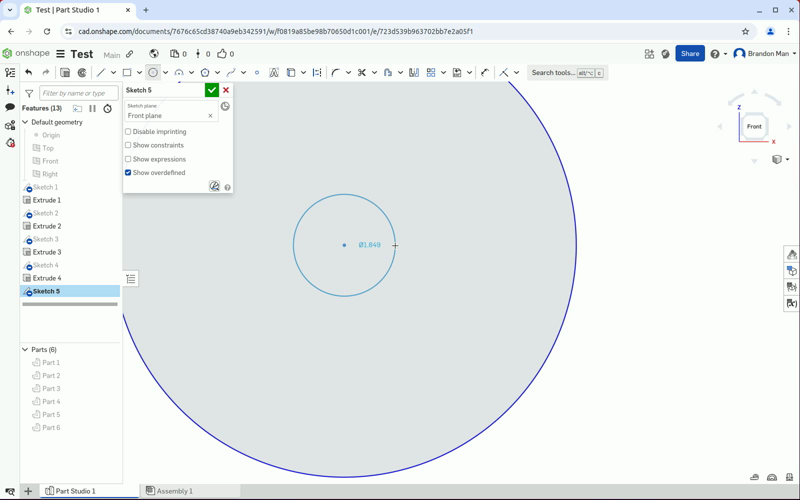
click(395, 245)
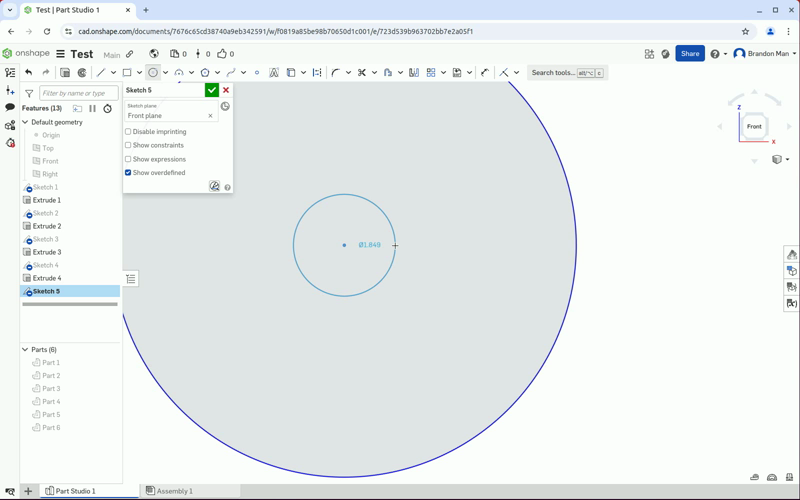
scroll(-6)
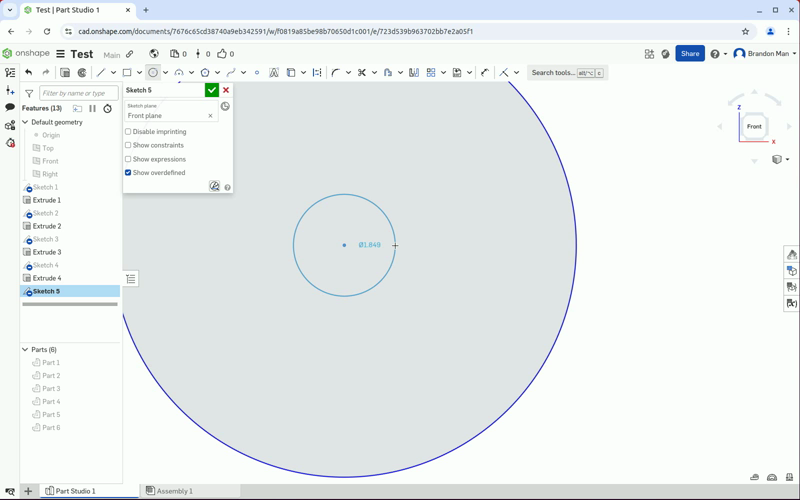
scroll(-6)
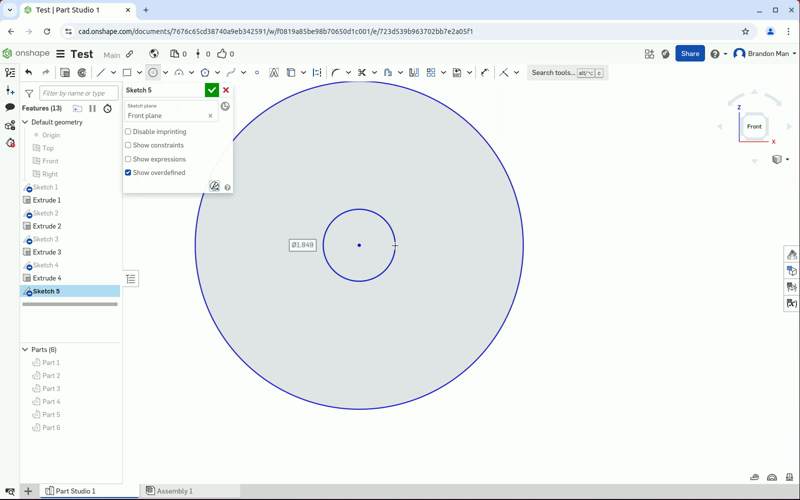
scroll(-6)
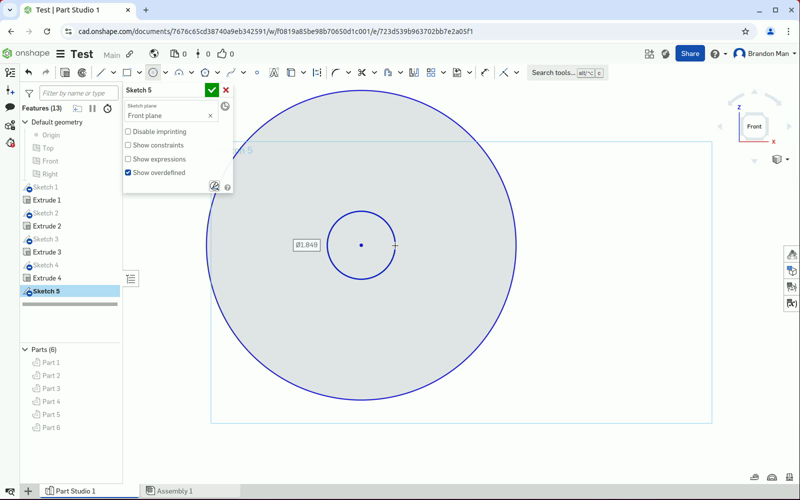
scroll(-6)
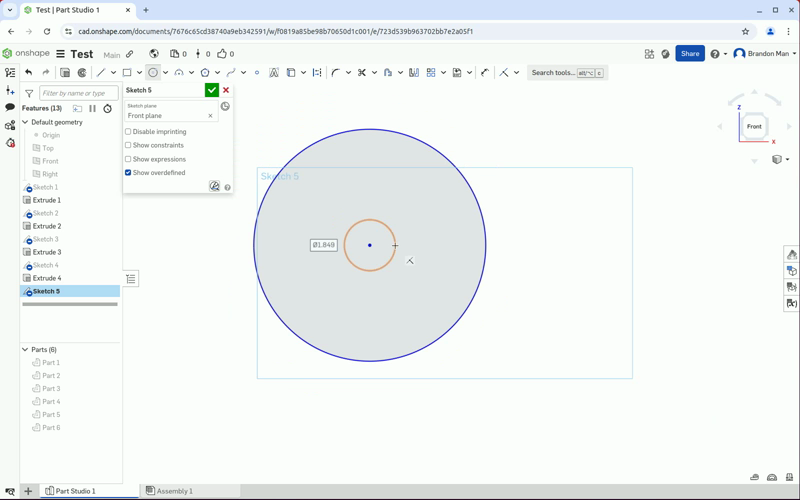
scroll(-6)
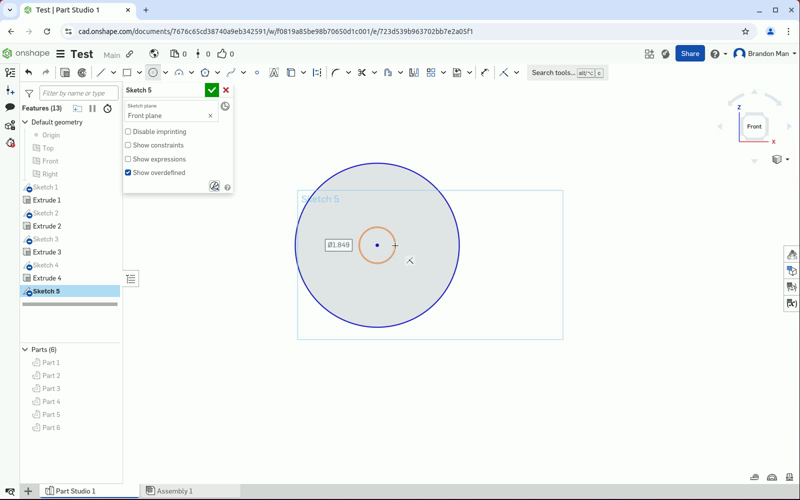
scroll(-6)
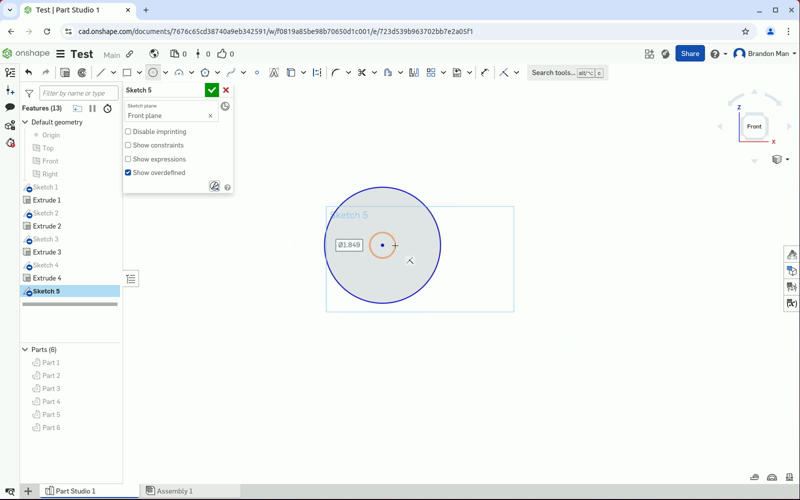
scroll(-6)
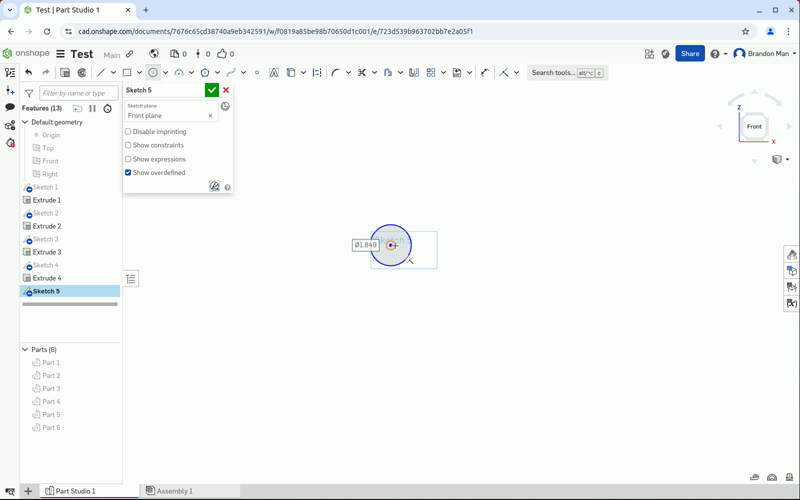
key(esc)
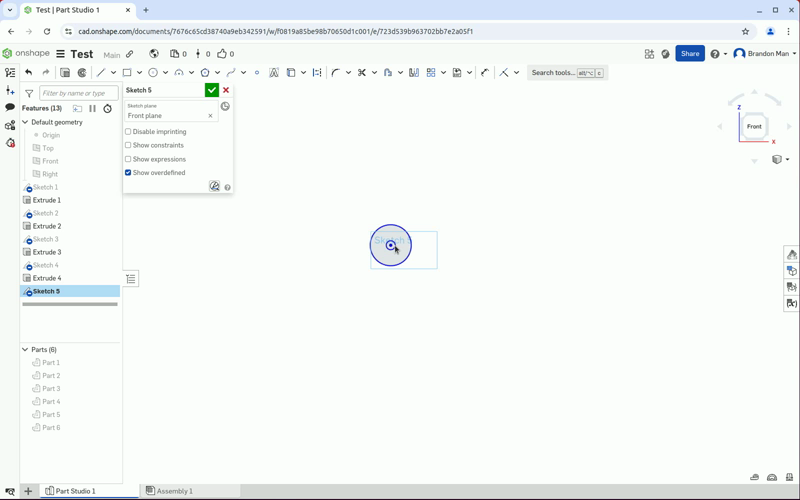
mouse_move(394, 241)
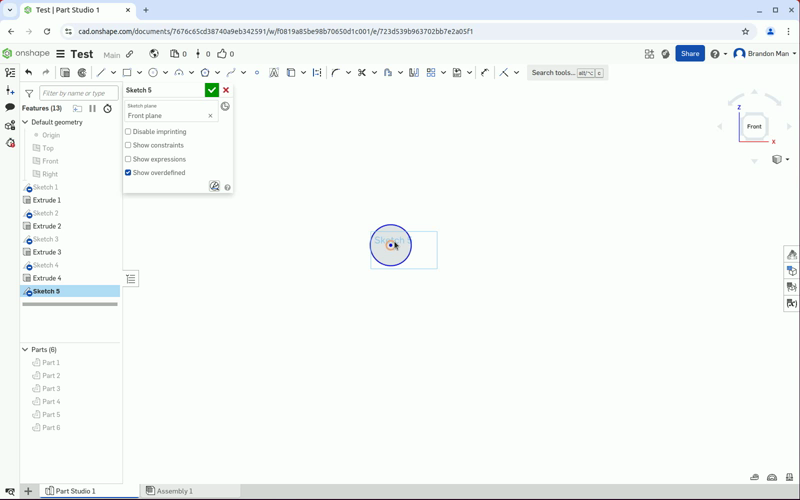
scroll(6)
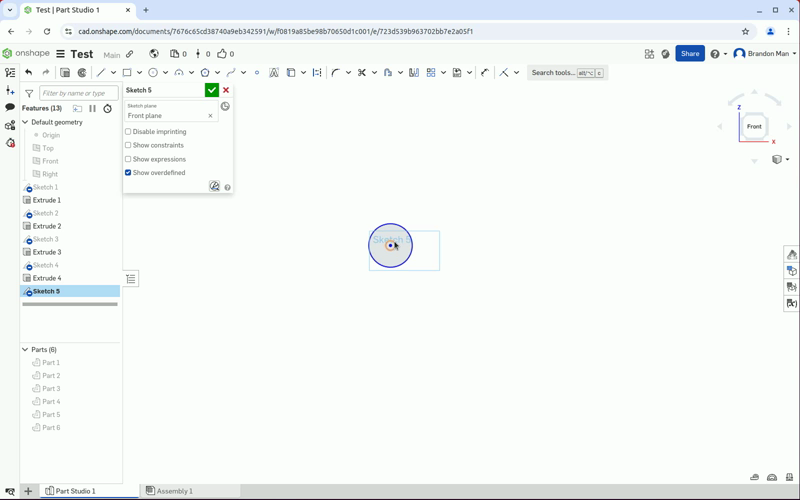
scroll(6)
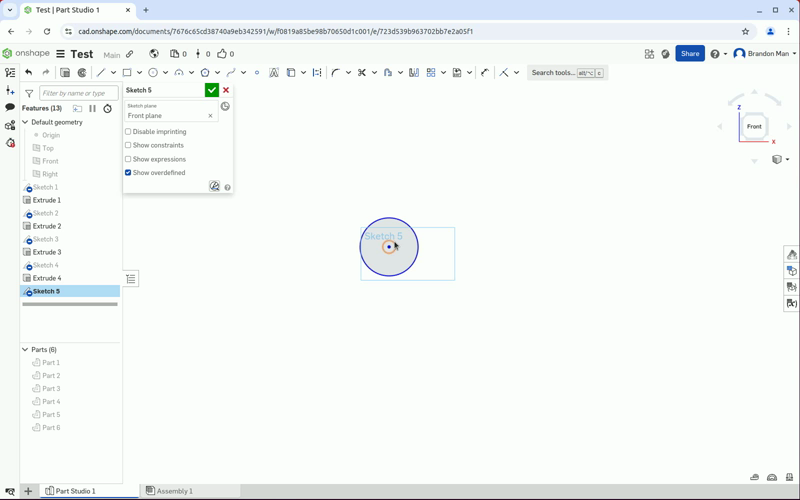
scroll(6)
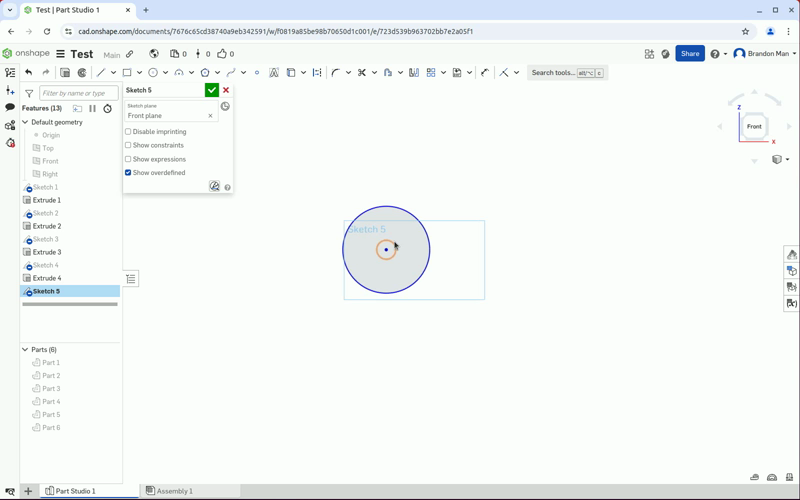
scroll(6)
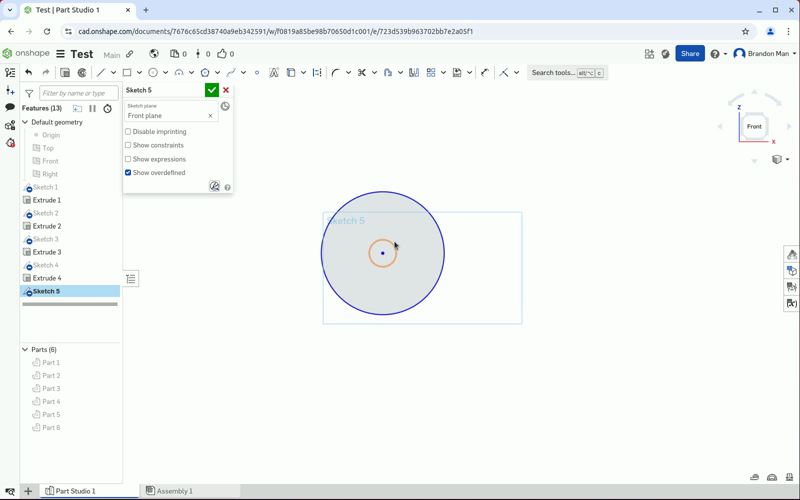
scroll(6)
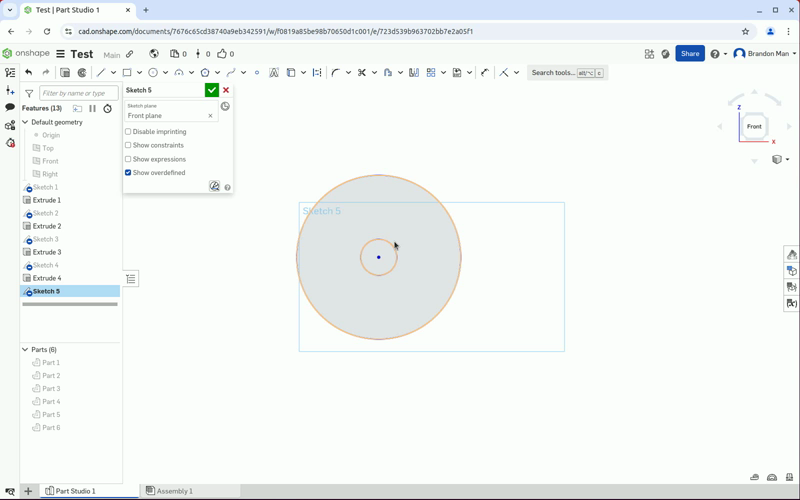
scroll(6)
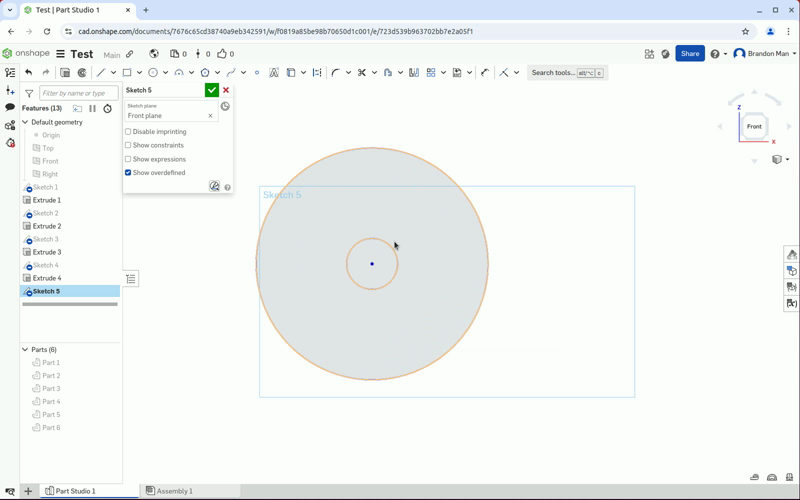
scroll(6)
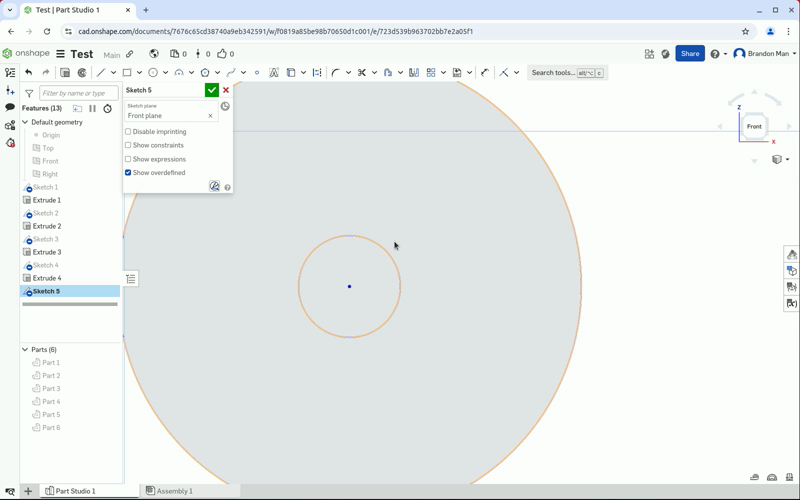
click(394, 241)
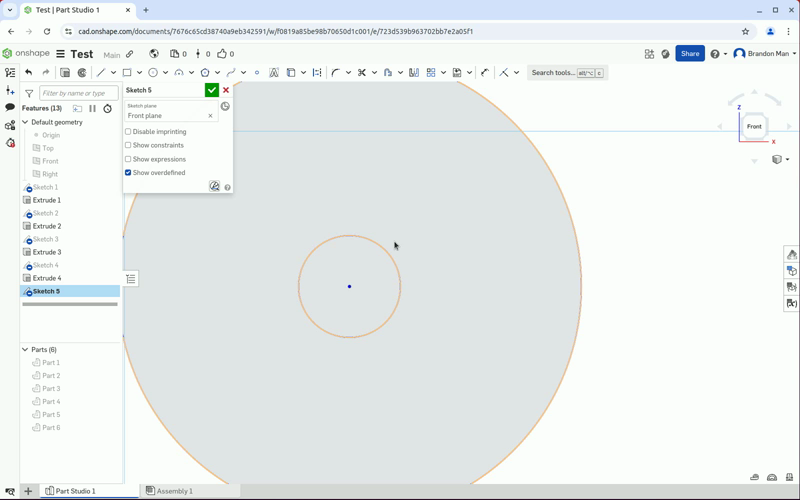
scroll(-6)
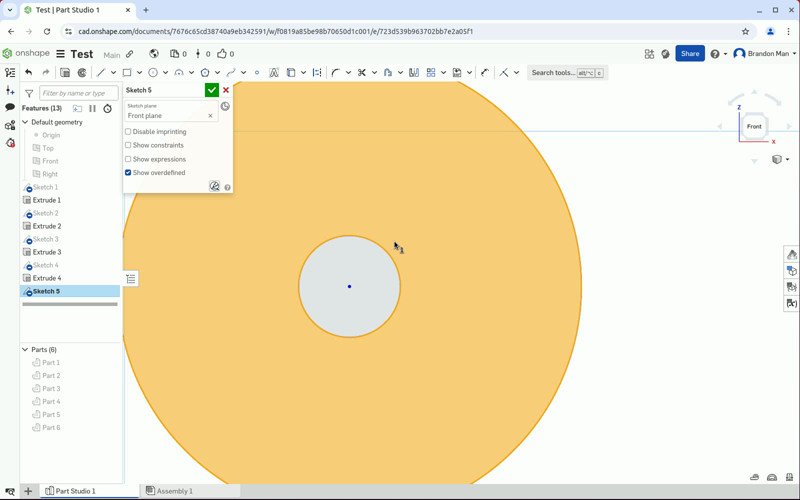
scroll(-6)
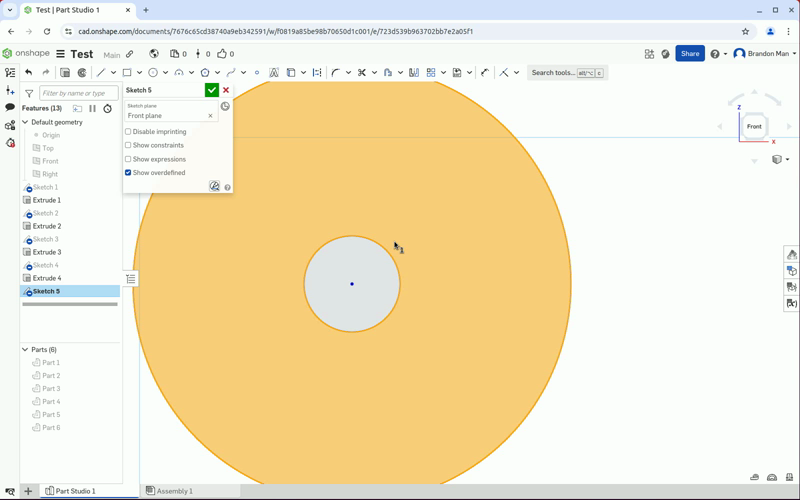
scroll(-6)
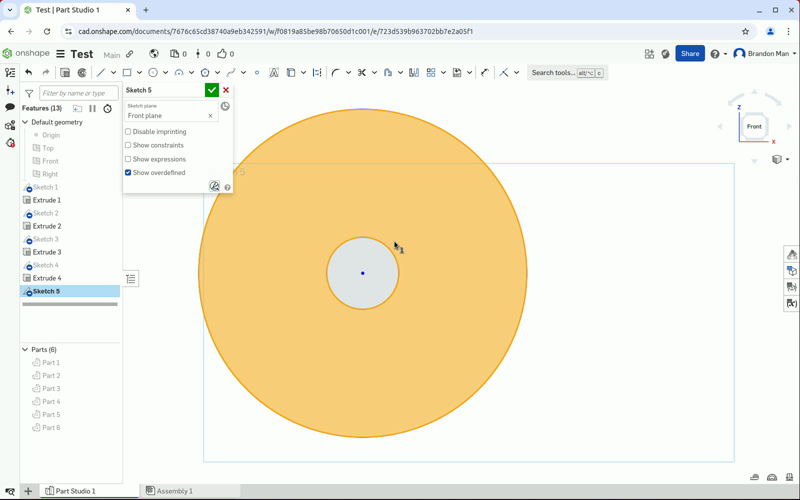
scroll(-6)
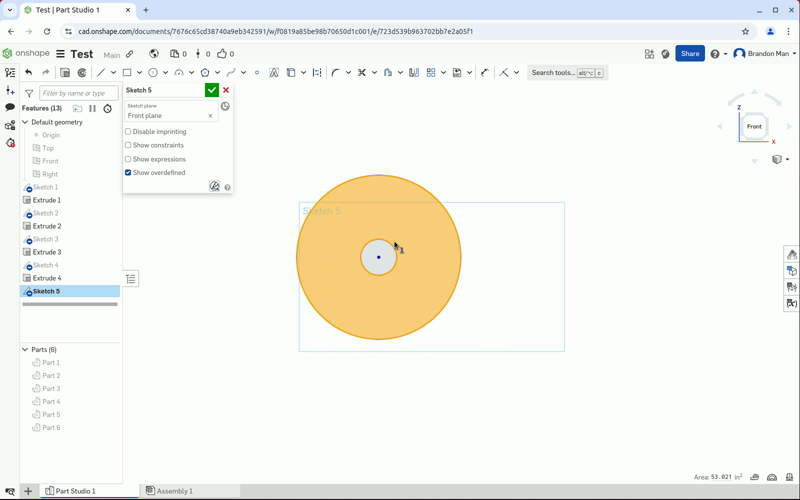
scroll(-6)
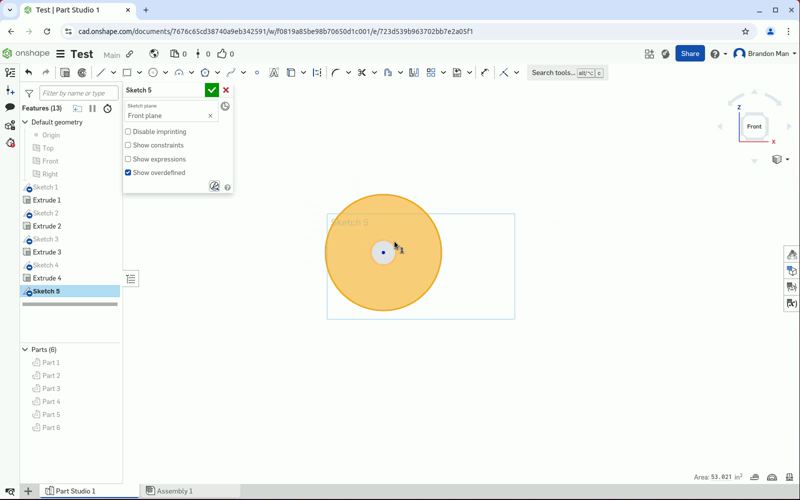
scroll(-6)
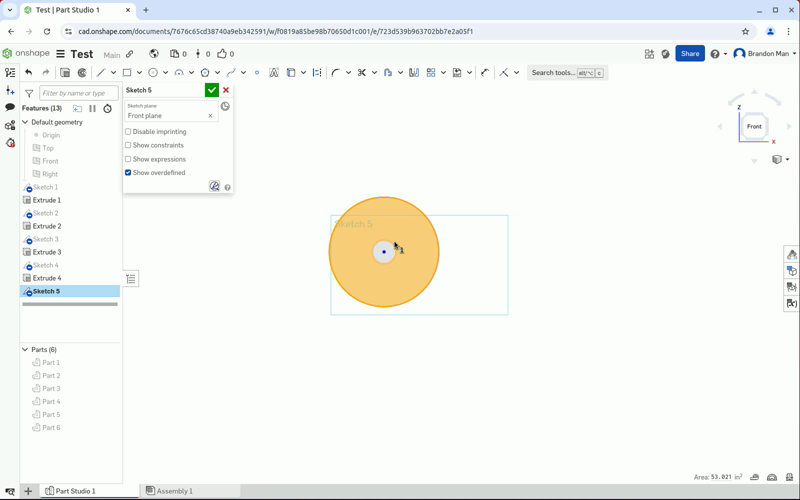
scroll(-6)
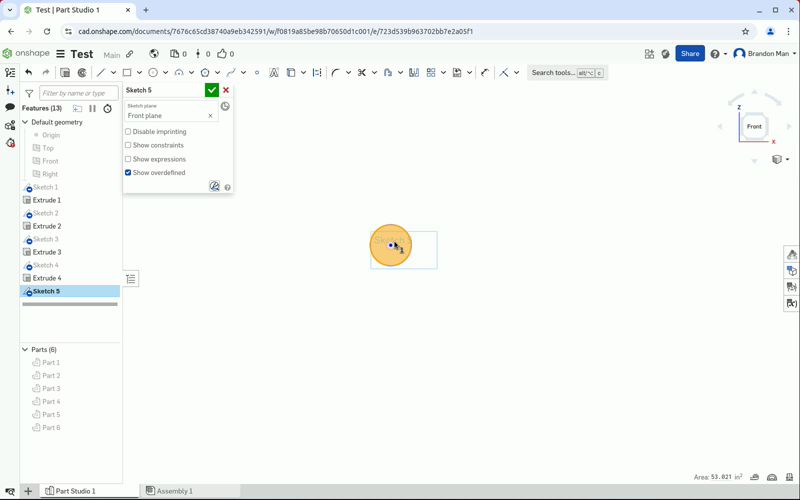
mouse_move(73, 352)
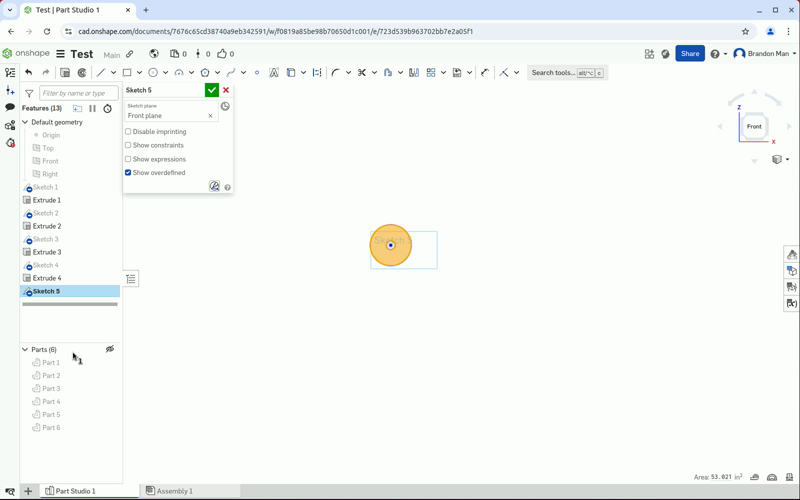
key(shift+y)
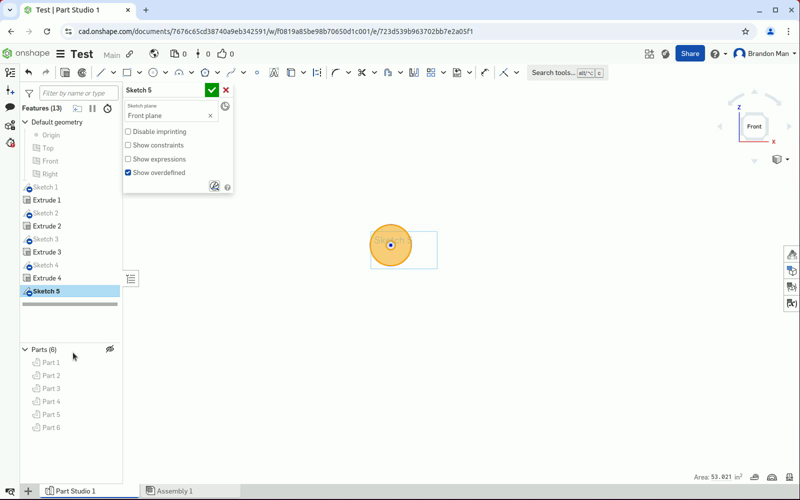
key(shift+e)
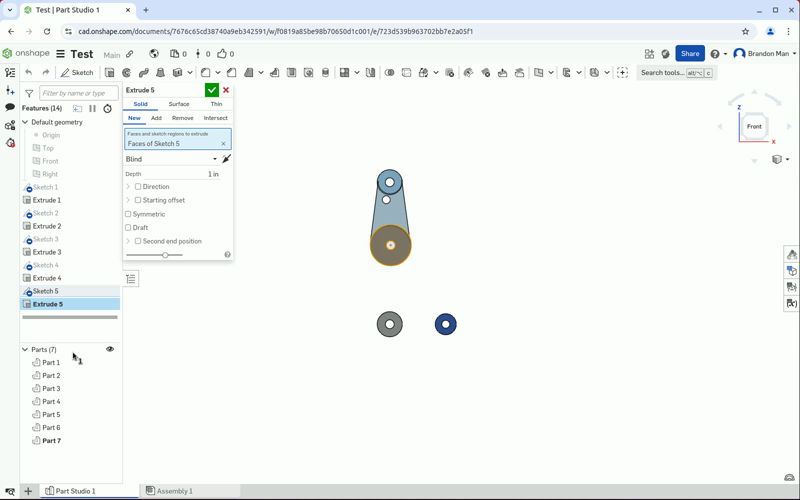
mouse_move(143, 106)
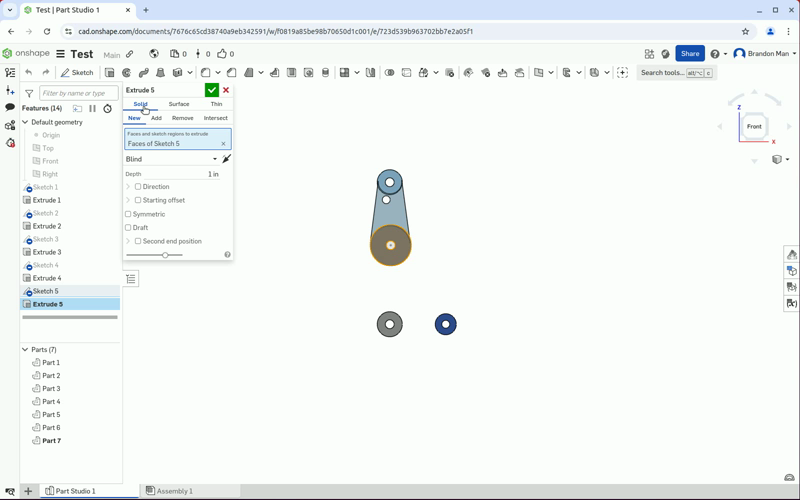
click(143, 106)
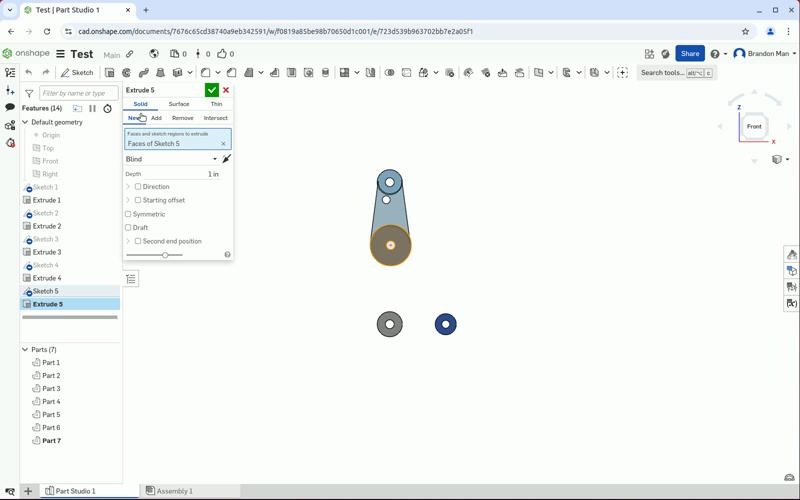
mouse_move(137, 120)
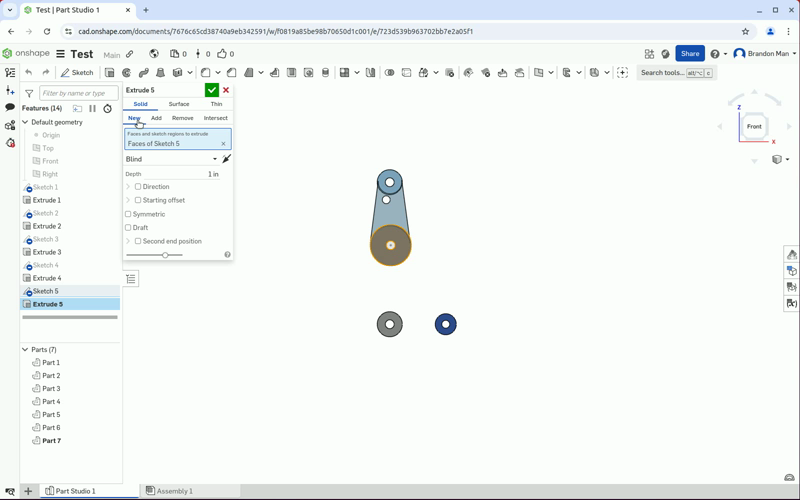
click(137, 120)
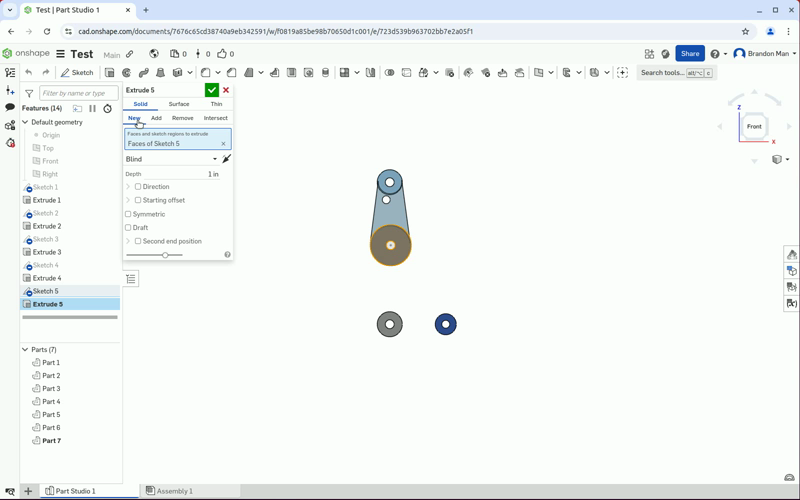
key(tab, 4)
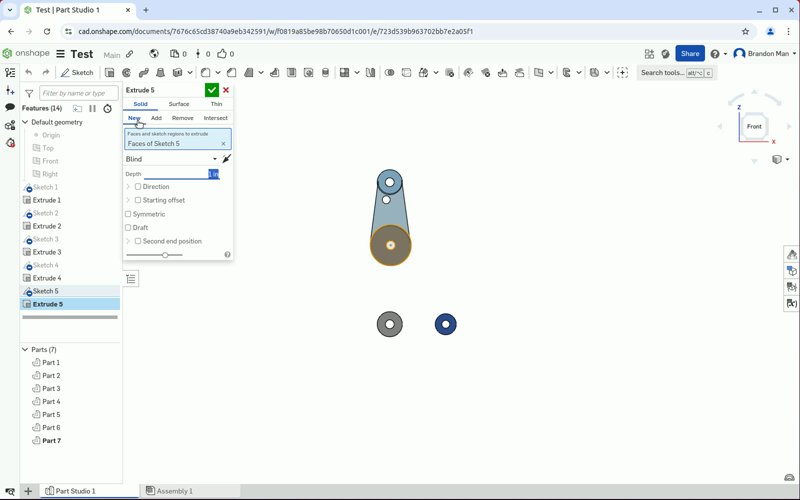
text(0.722)
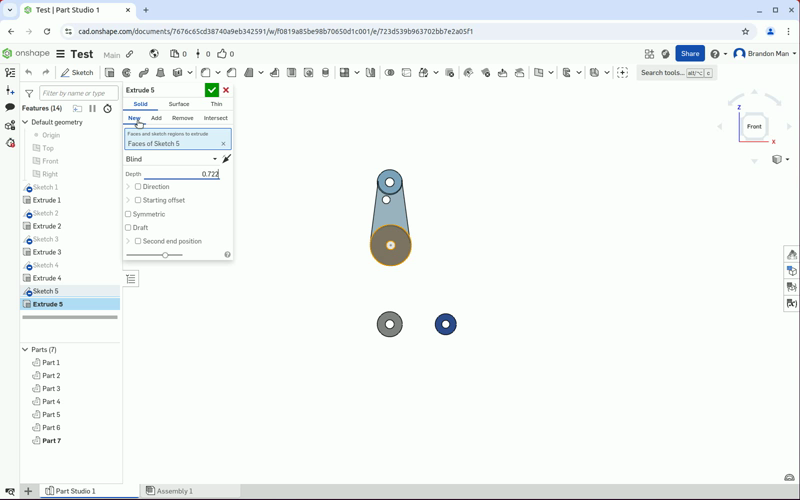
key(tab, 3)
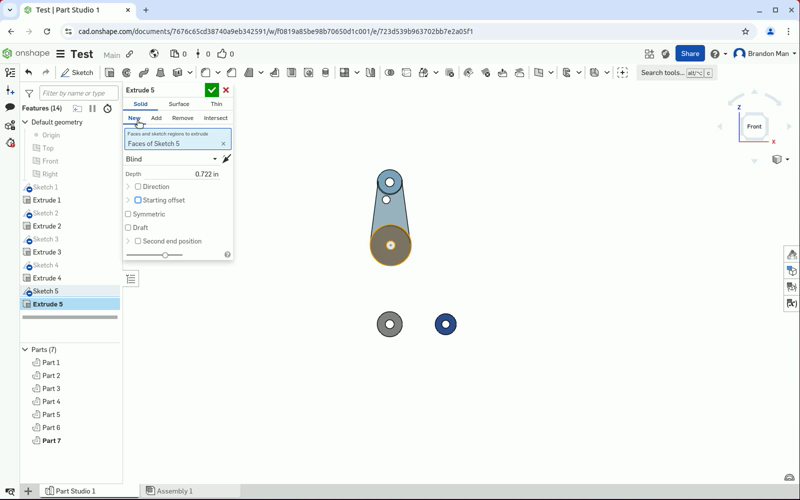
key(tab, 2)
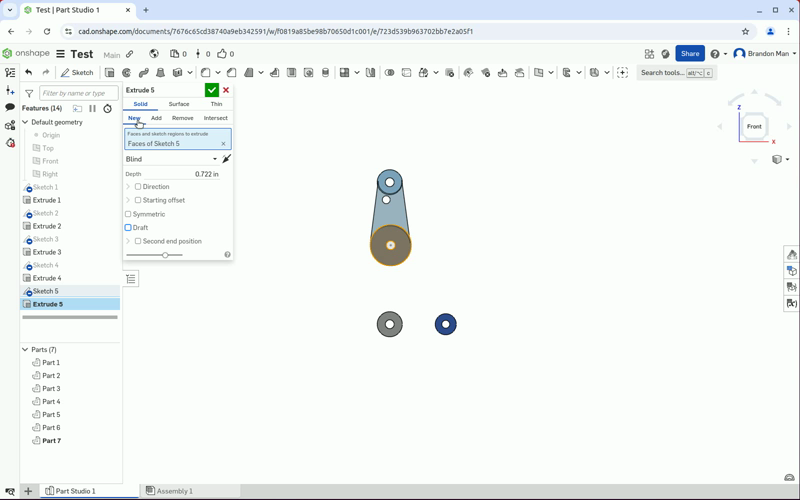
key(space)
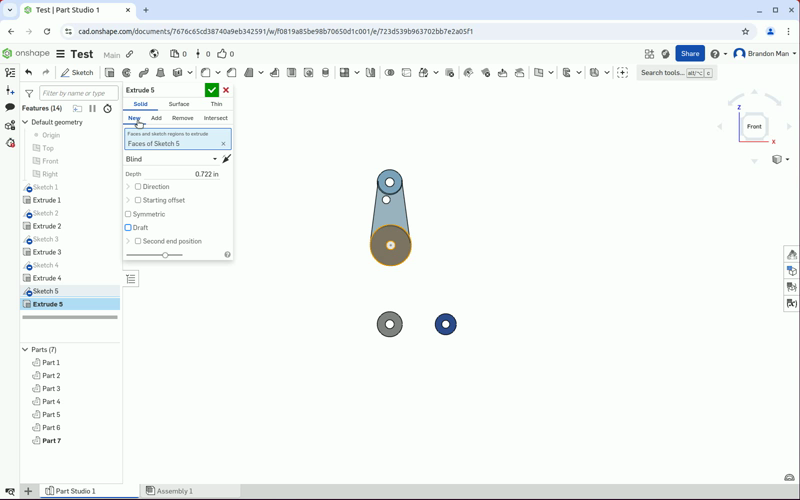
key(tab, 3)
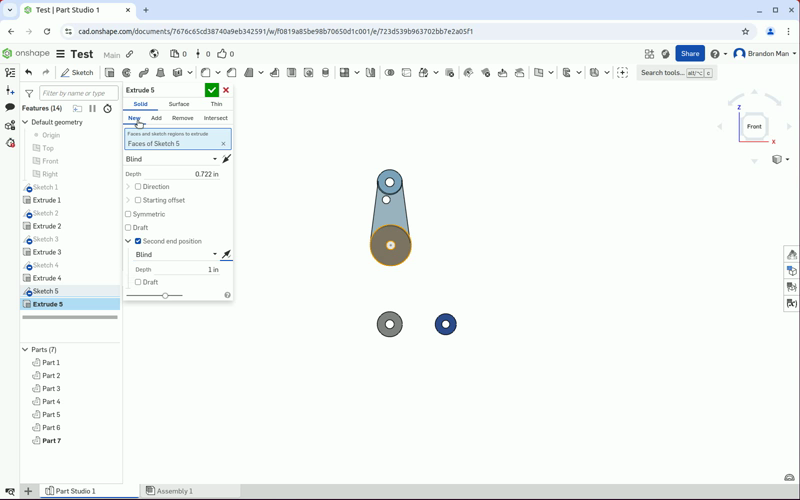
text(0.722)
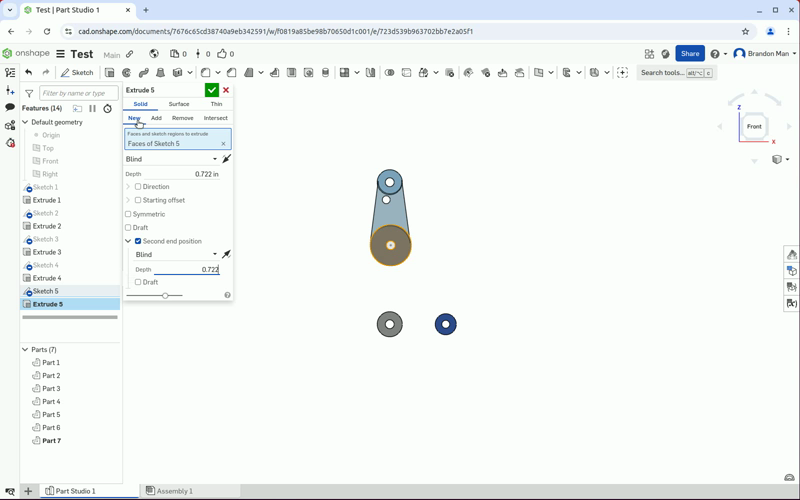
key(enter)
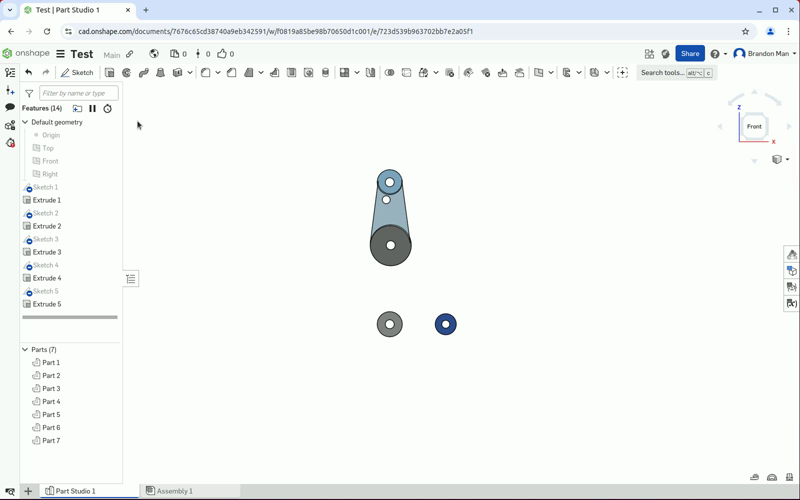
key(shift+h)
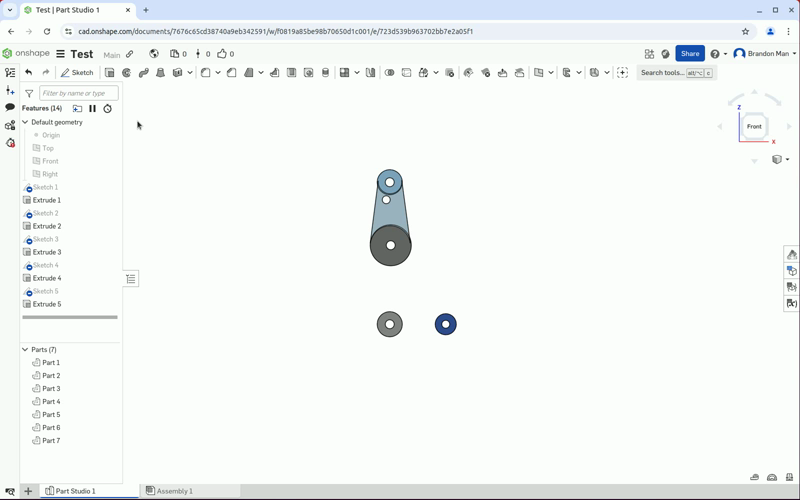
key(shift+h)
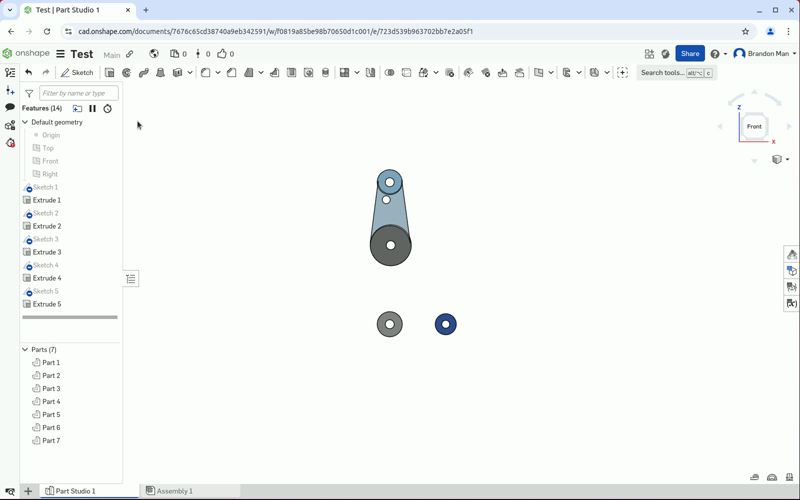
mouse_move(73, 189)
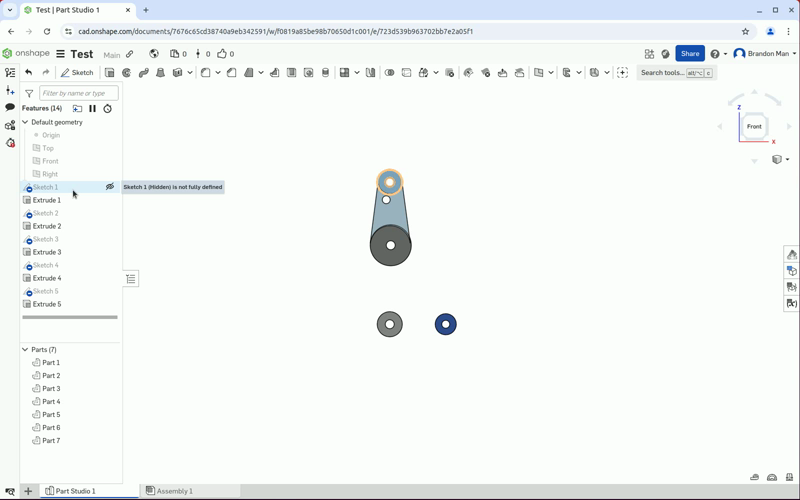
click(73, 189)
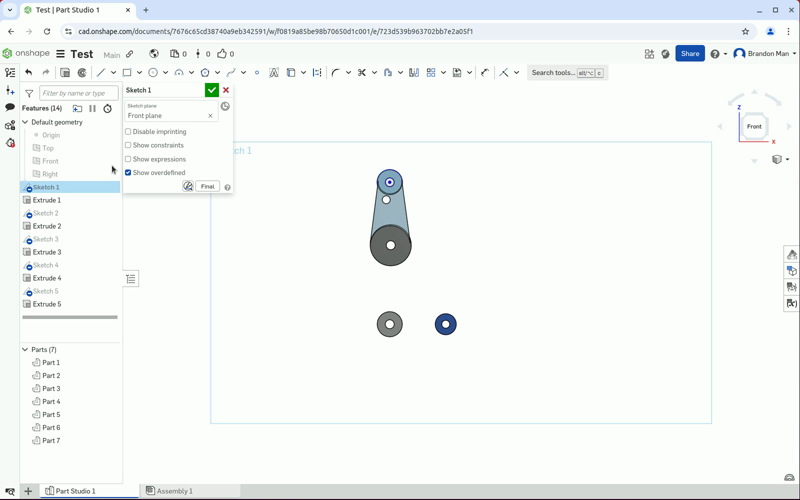
mouse_move(229, 92)
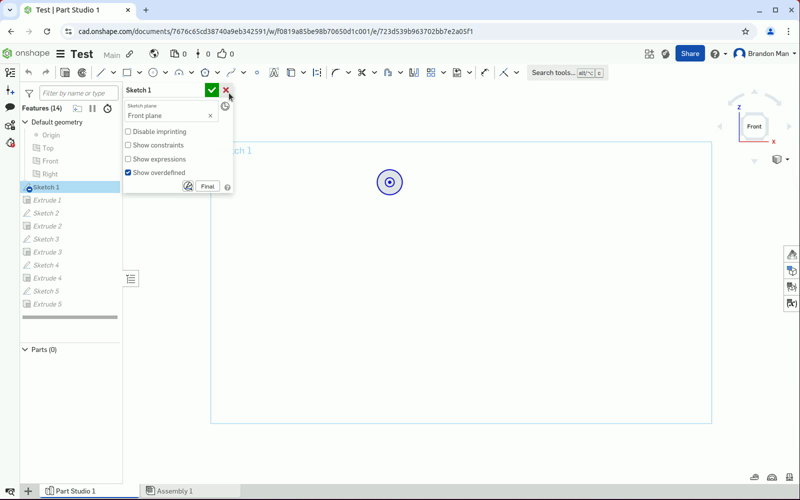
click(229, 92)
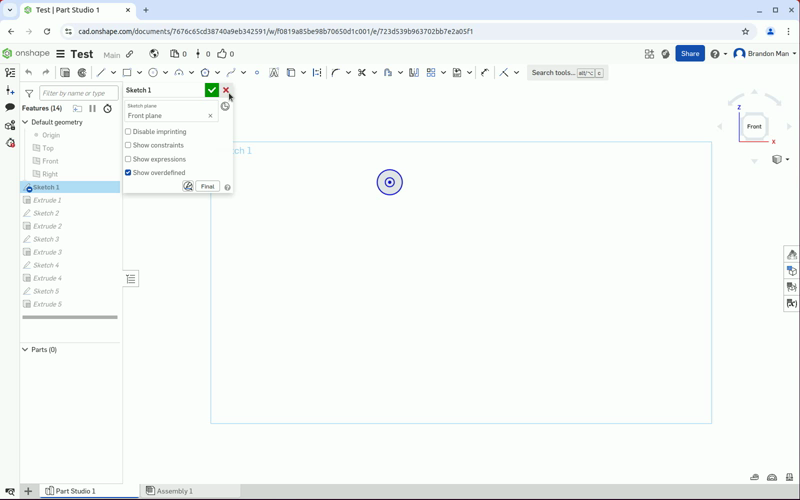
key(shift+s)
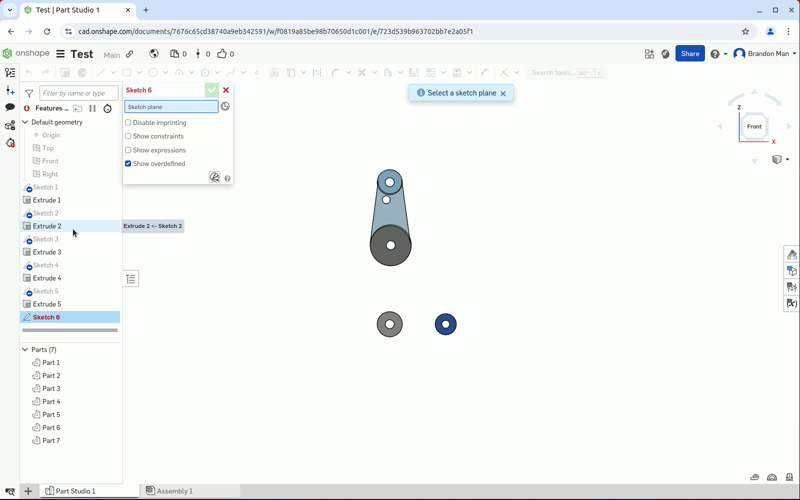
scroll(3)
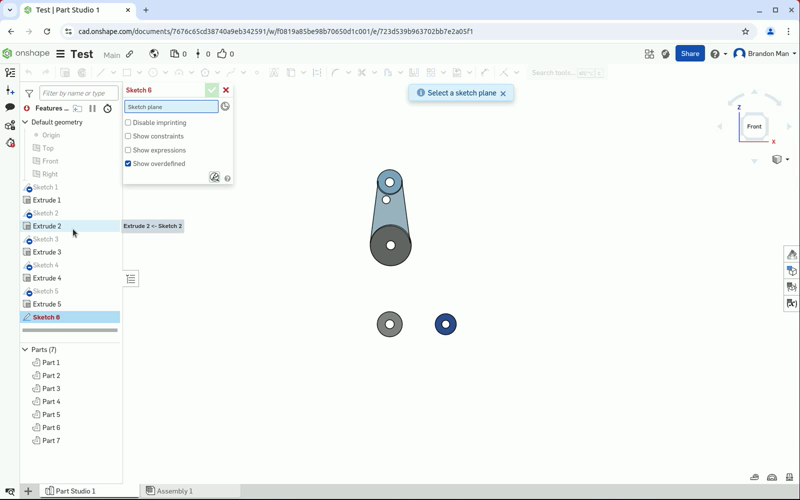
mouse_move(73, 163)
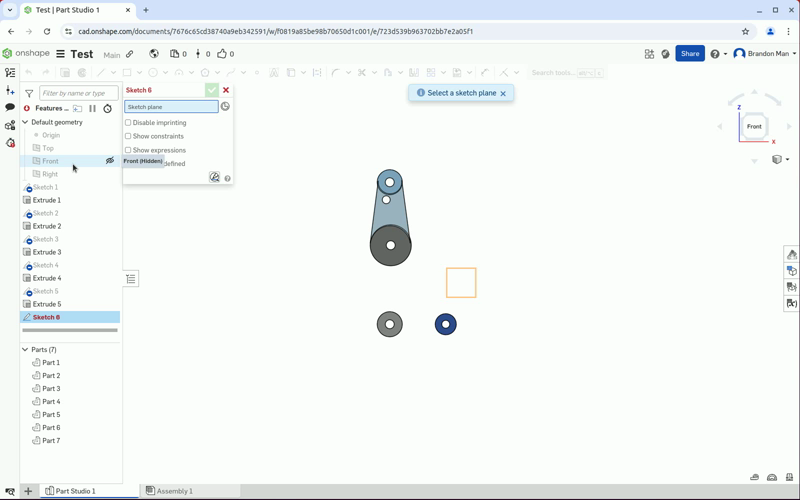
click(73, 163)
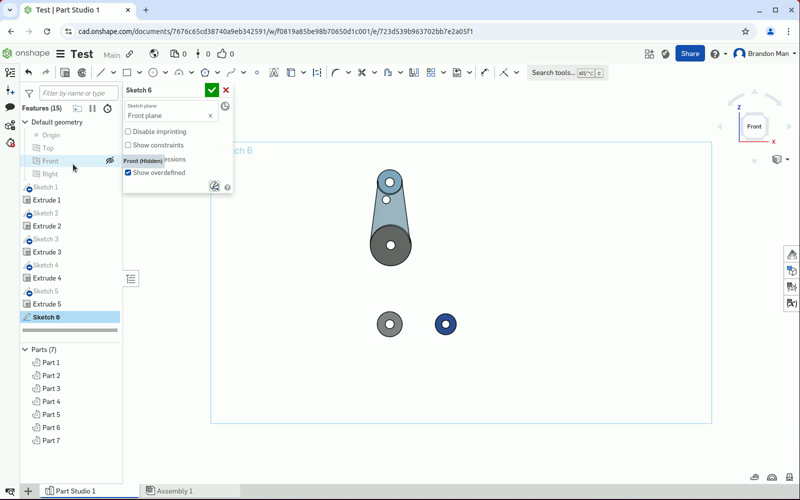
mouse_move(73, 352)
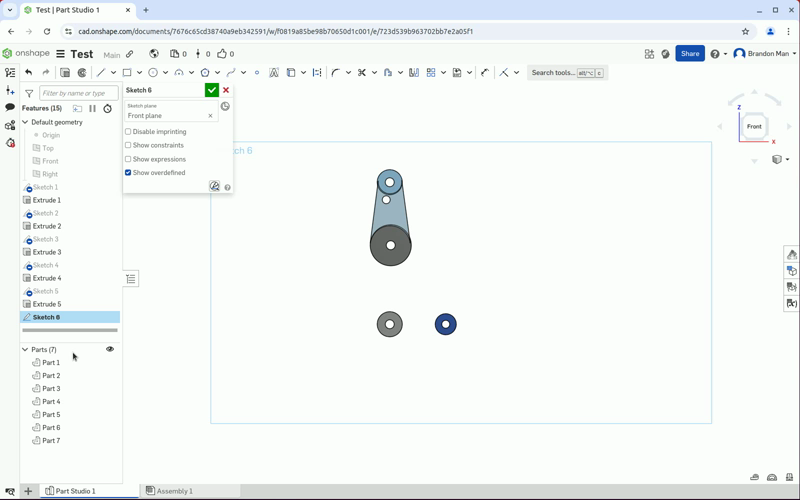
key(y)
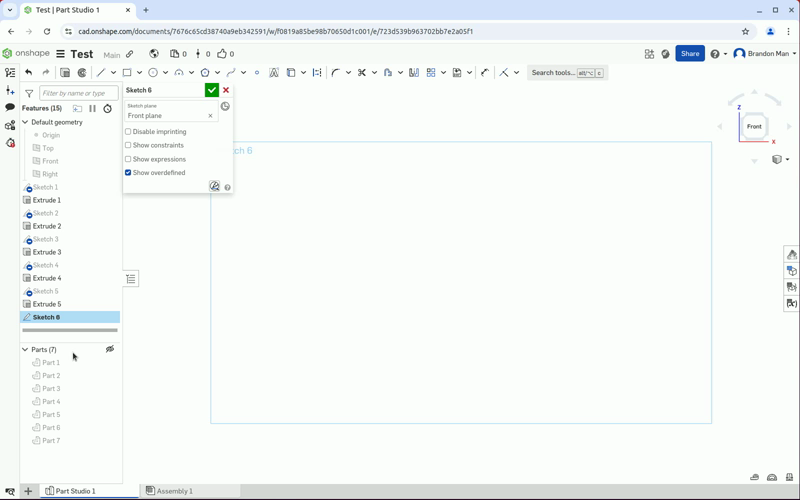
key(l)
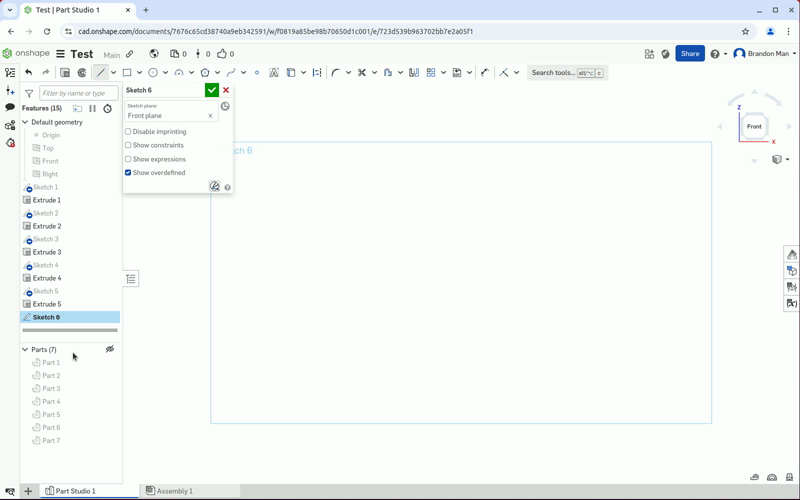
key_down(shift)
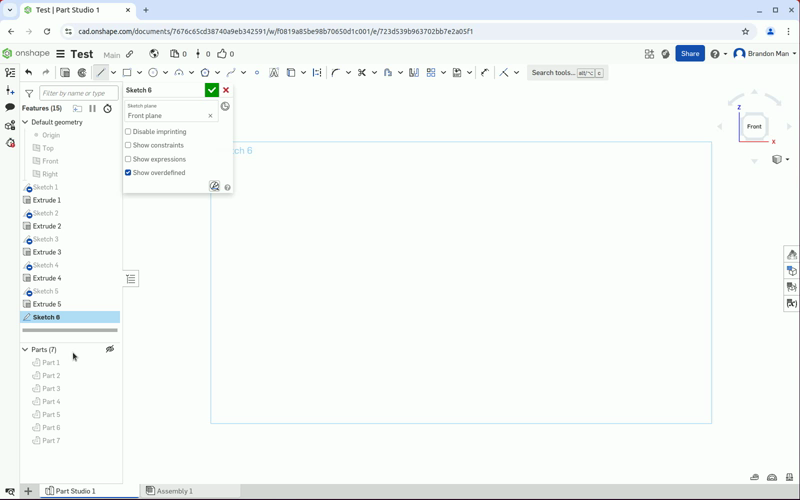
mouse_move(370, 247)
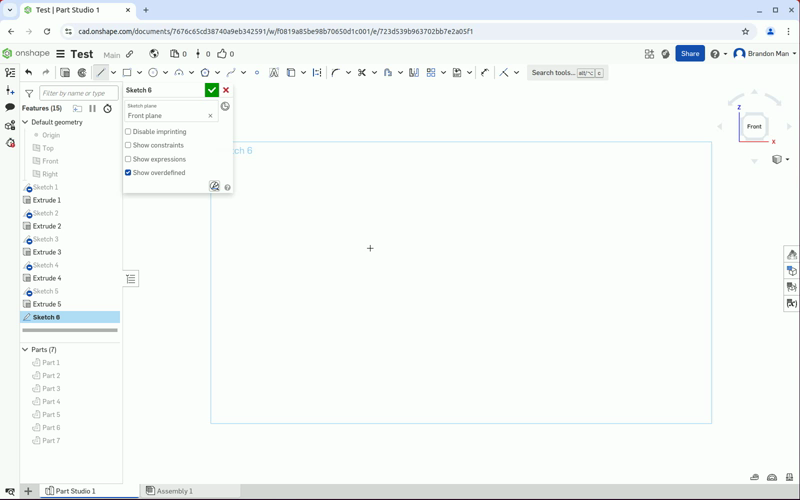
click(370, 247)
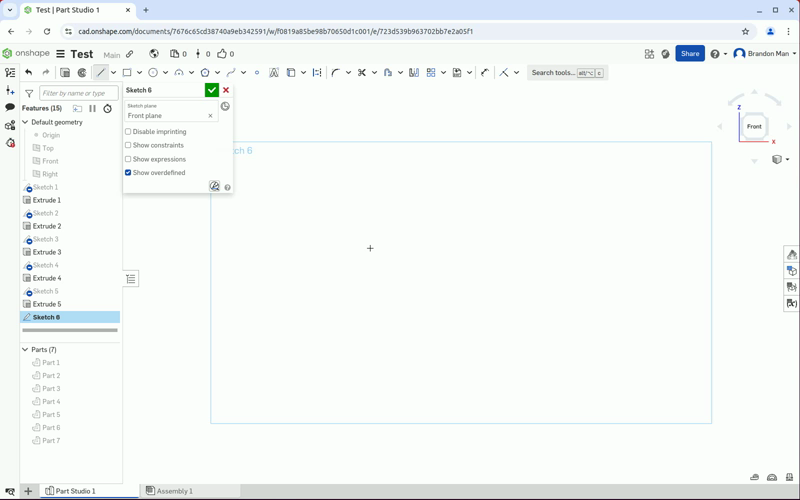
key_up(shift)
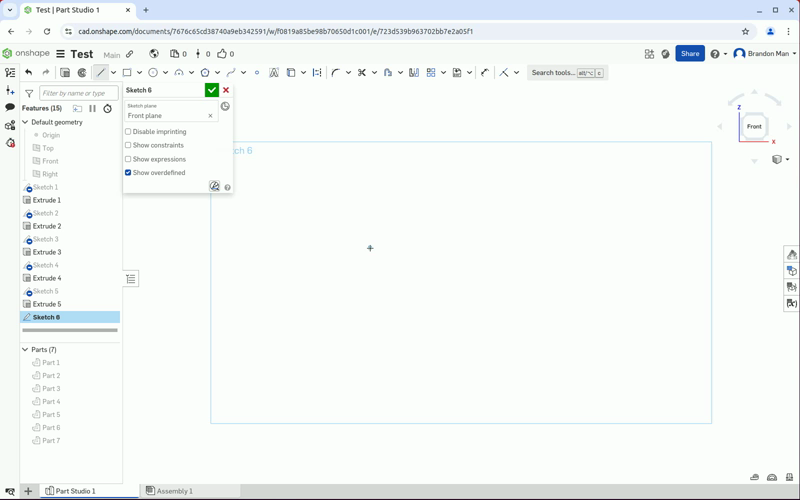
key_down(shift)
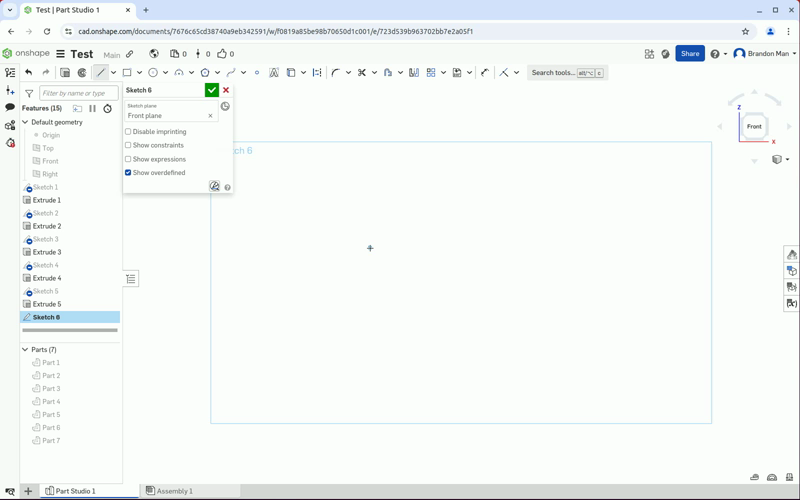
mouse_move(377, 325)
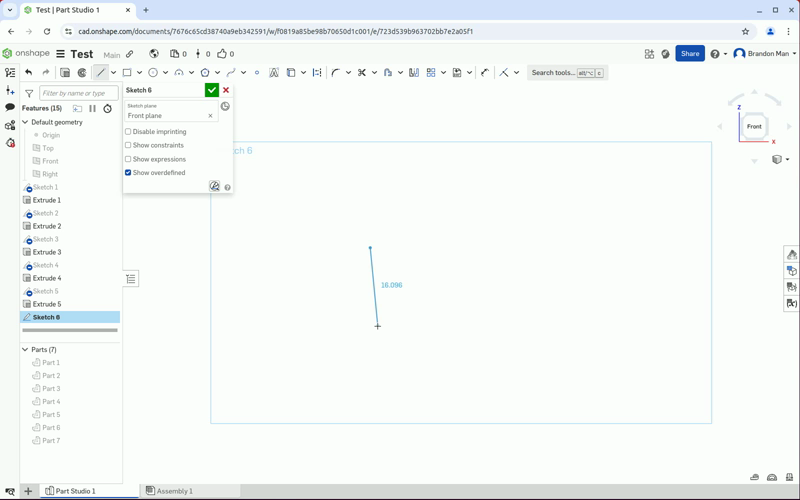
click(377, 325)
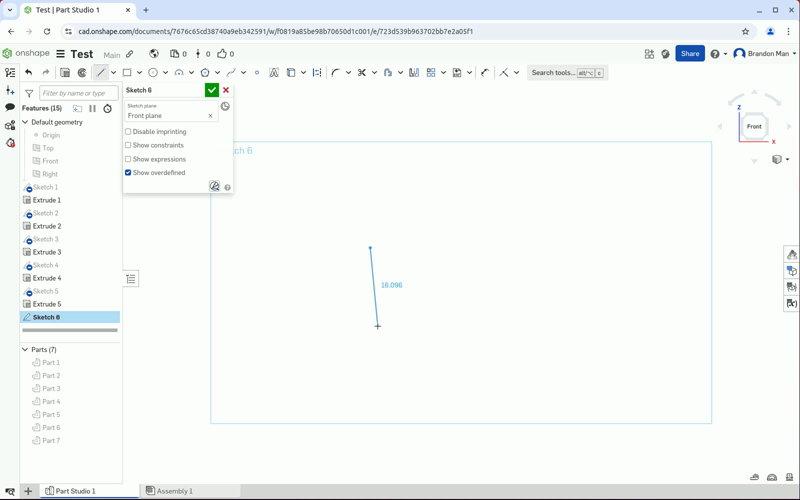
key_up(shift)
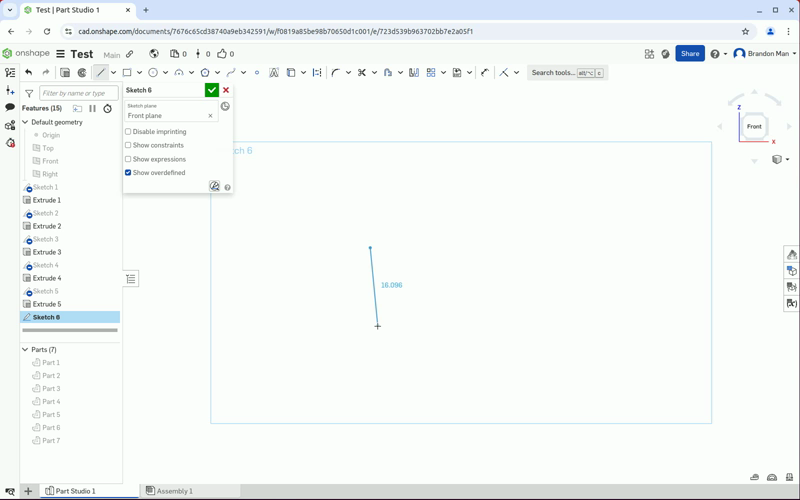
key(esc)
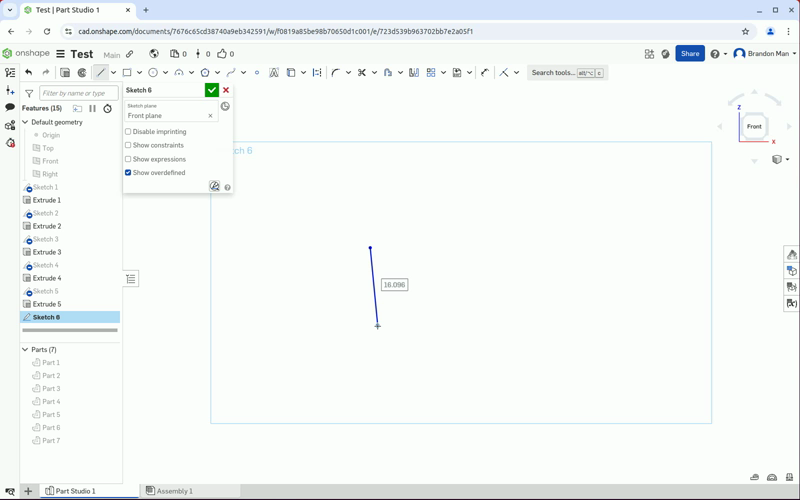
key(a)
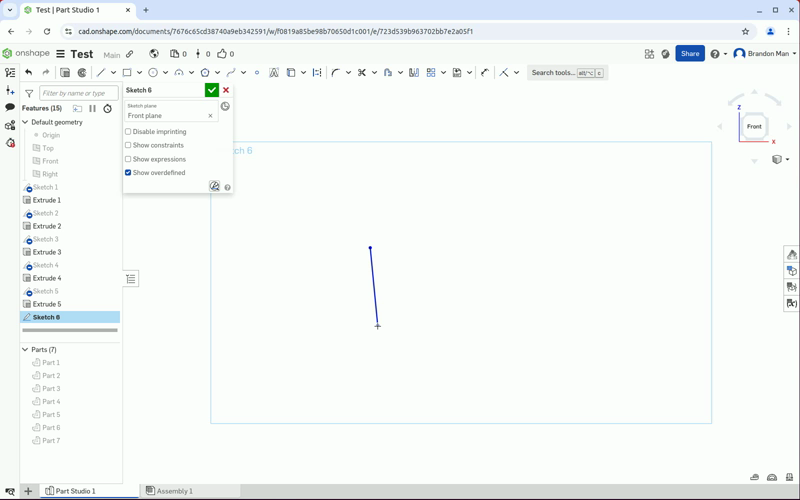
mouse_move(377, 325)
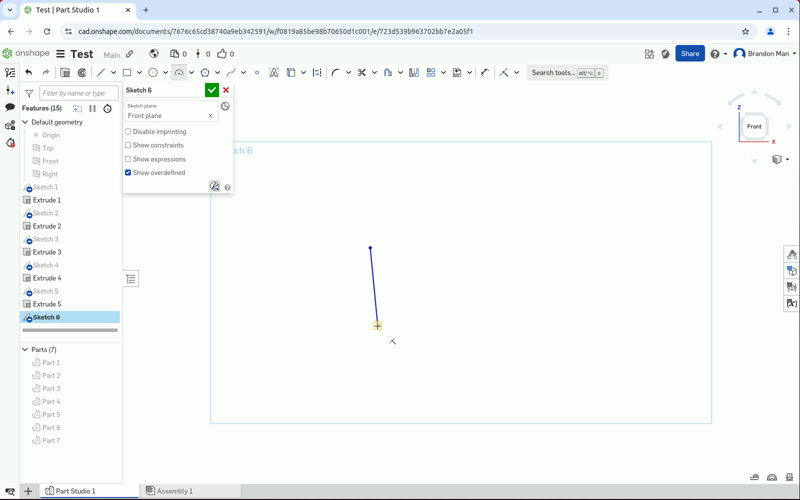
click(377, 325)
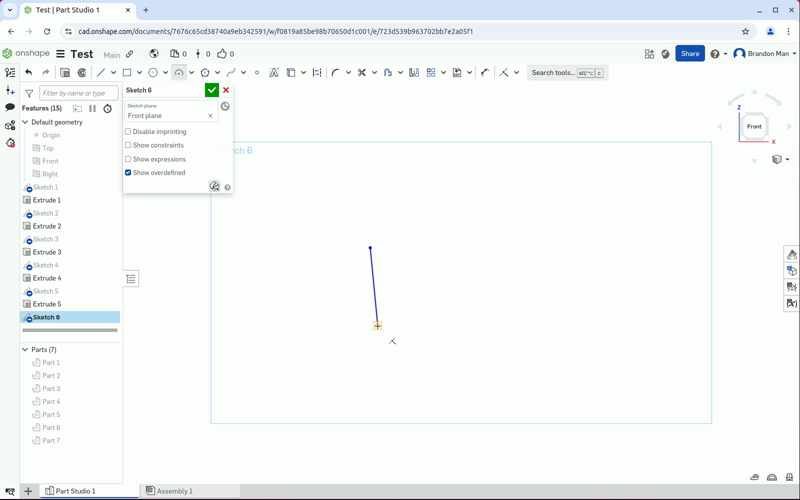
key_down(shift)
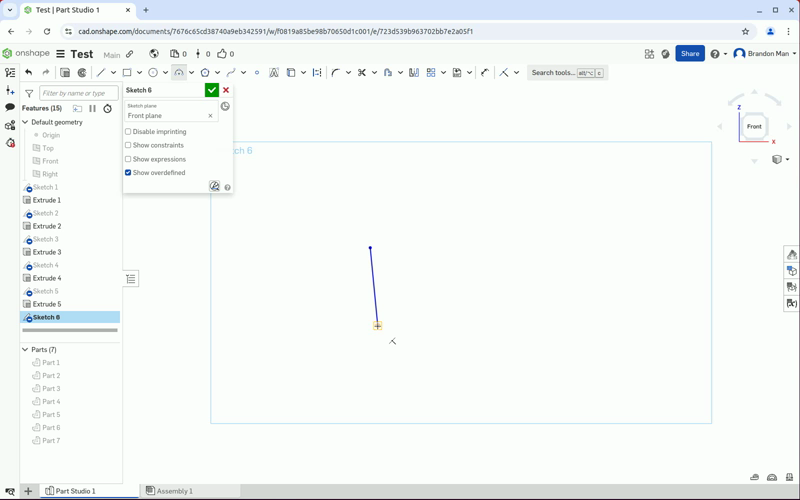
mouse_move(390, 337)
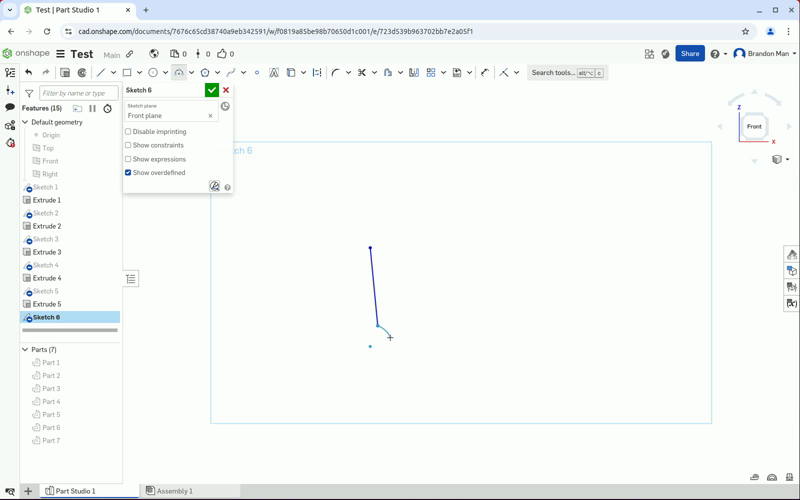
click(390, 337)
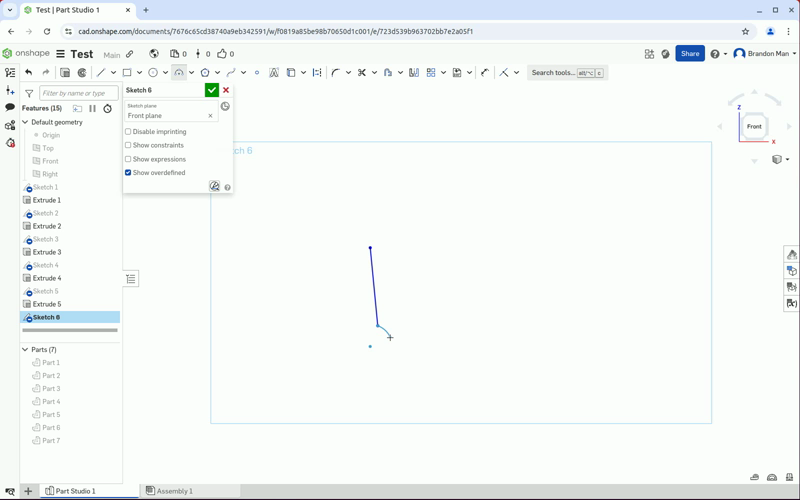
mouse_move(398, 316)
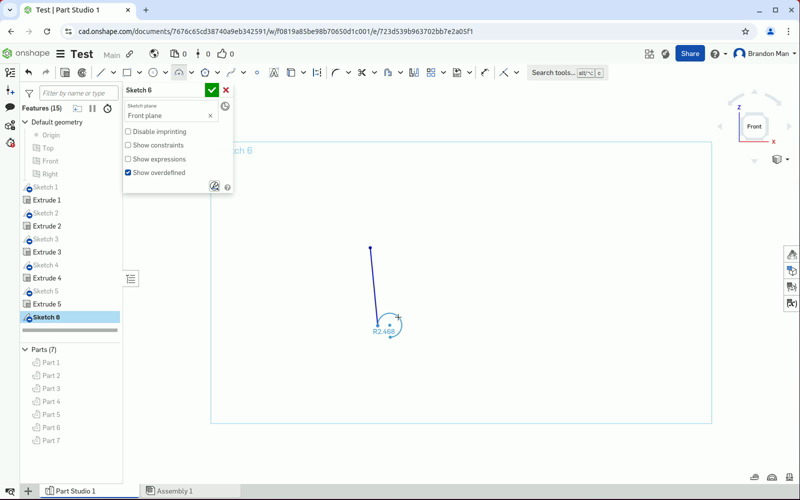
click(398, 316)
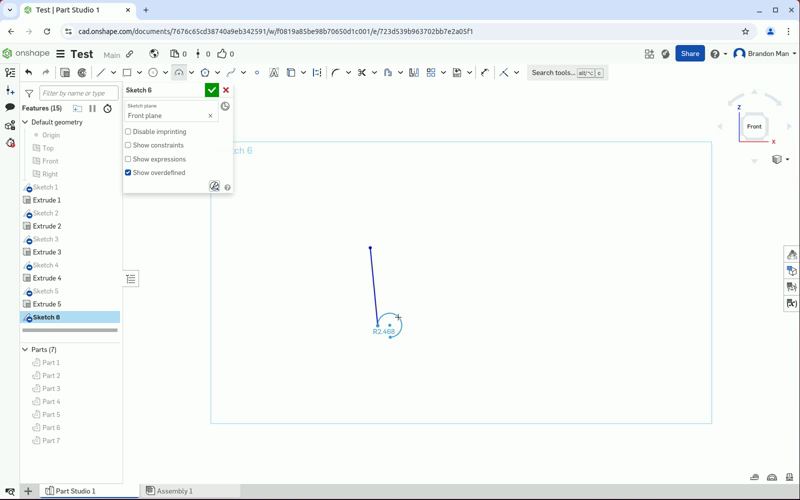
key_up(shift)
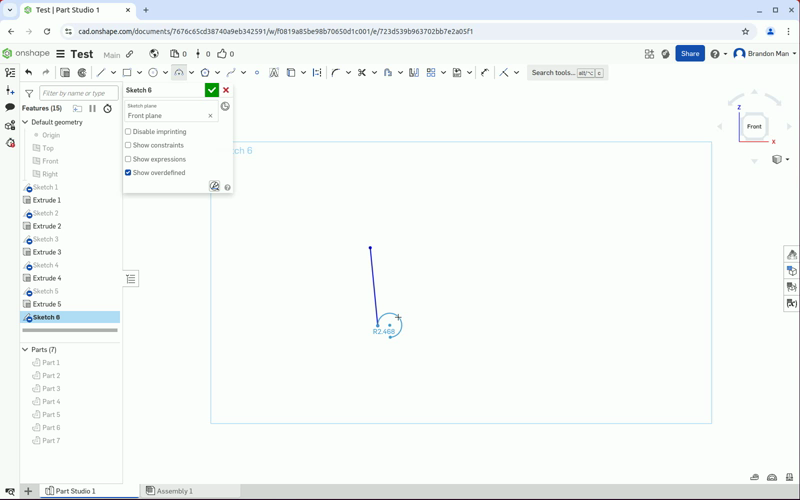
key(esc)
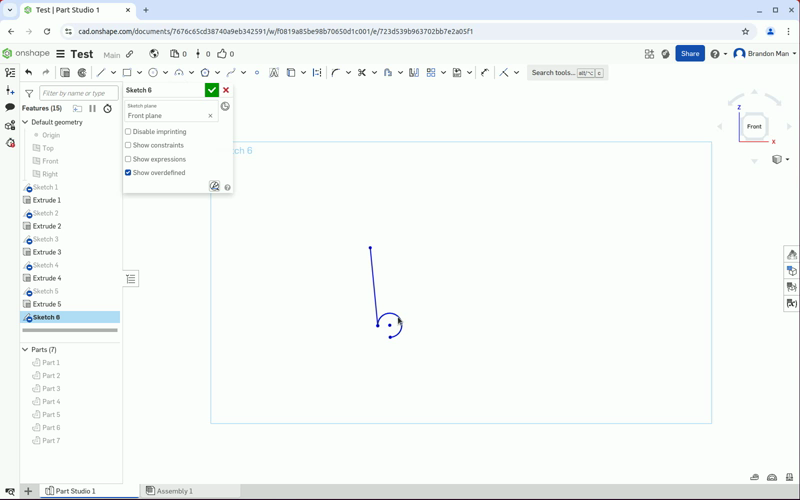
key(l)
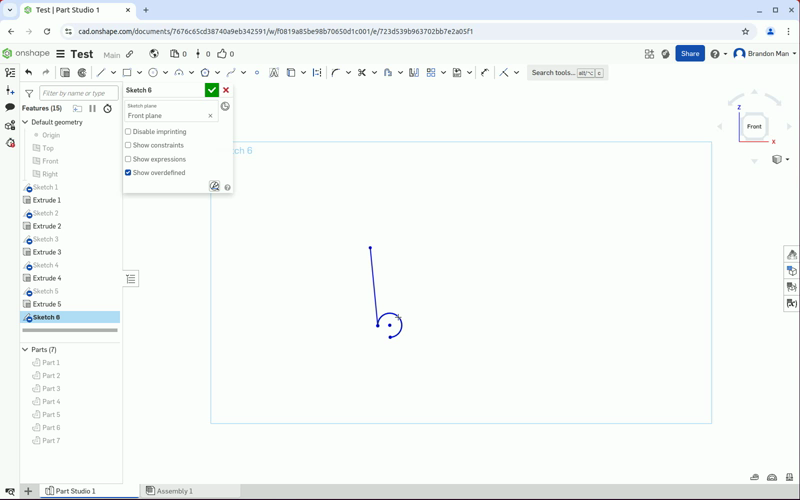
mouse_move(390, 337)
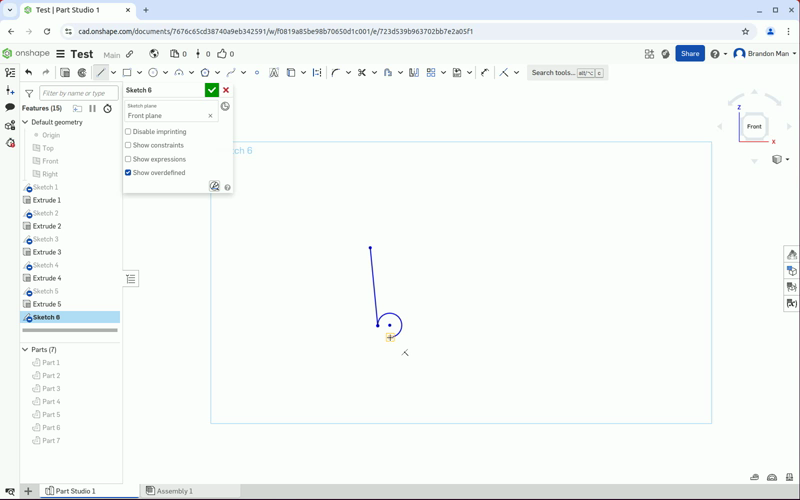
click(390, 337)
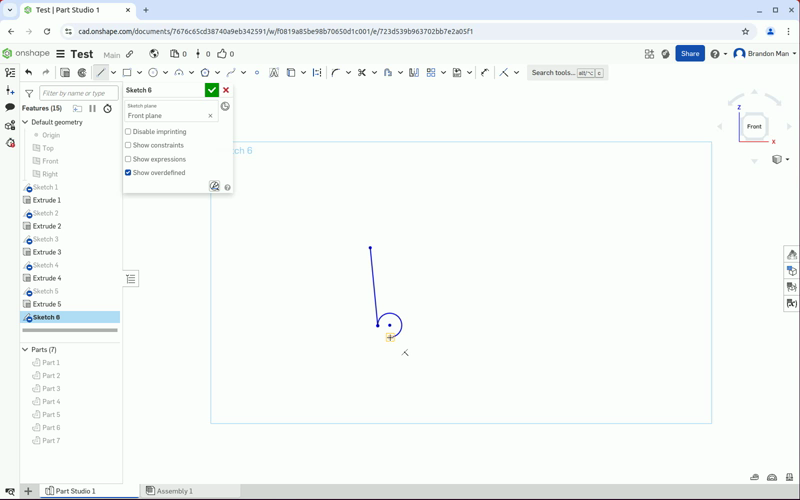
key_down(shift)
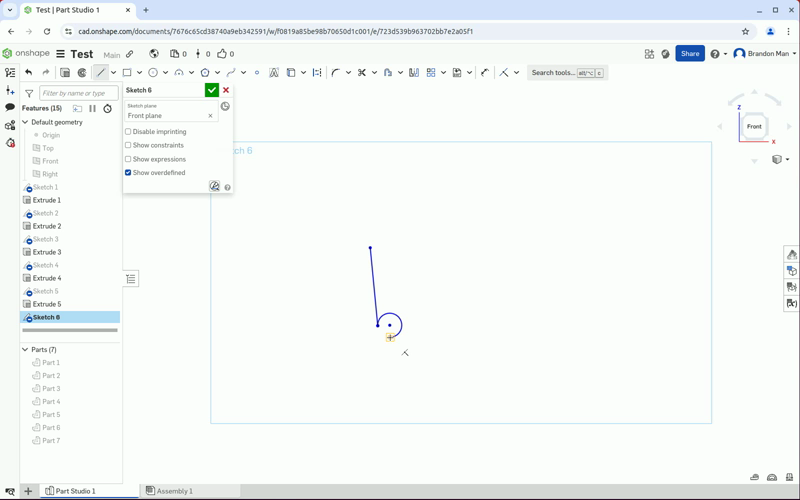
mouse_move(420, 337)
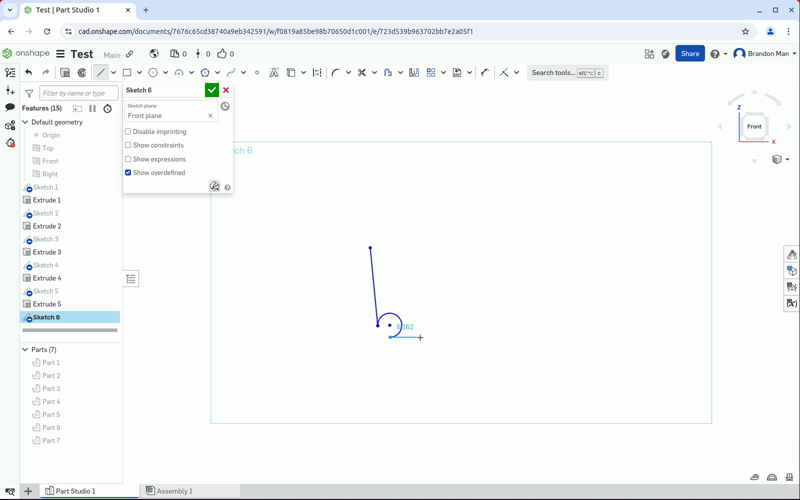
mouse_move(445, 335)
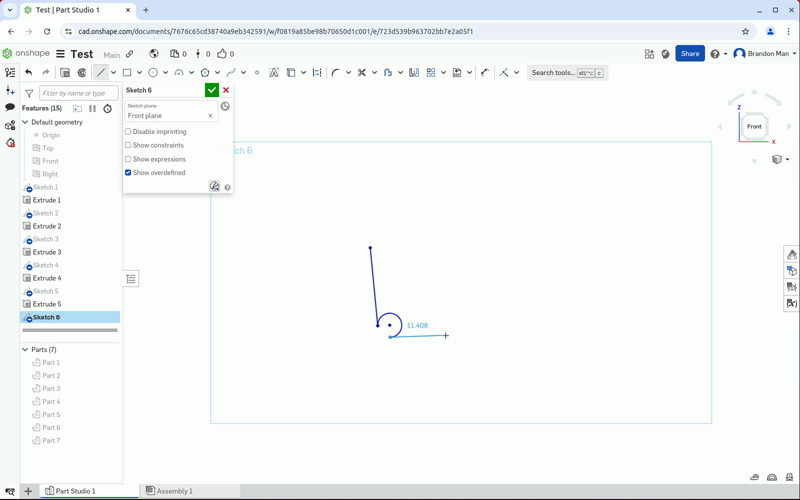
click(445, 335)
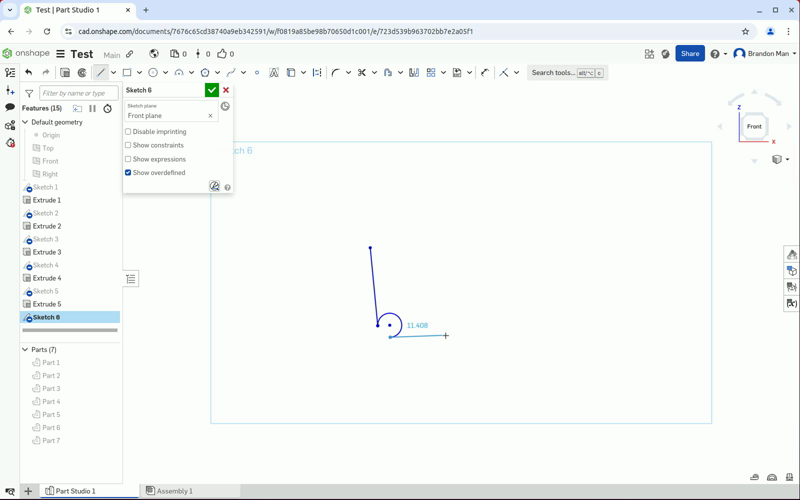
key_up(shift)
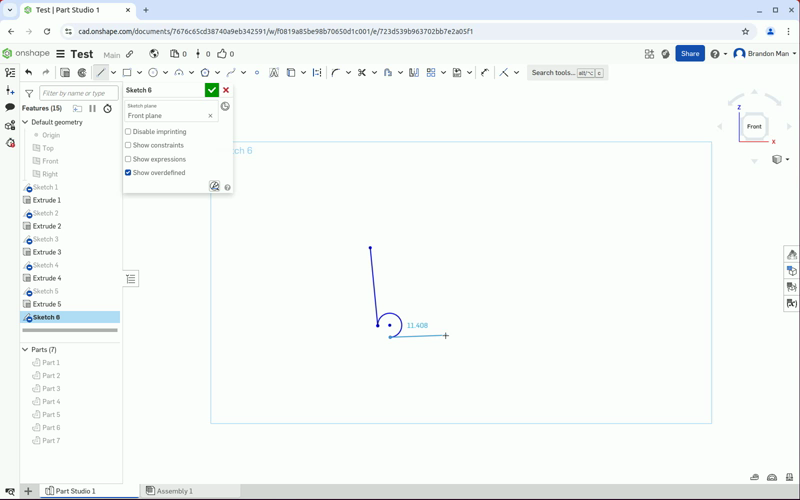
key(esc)
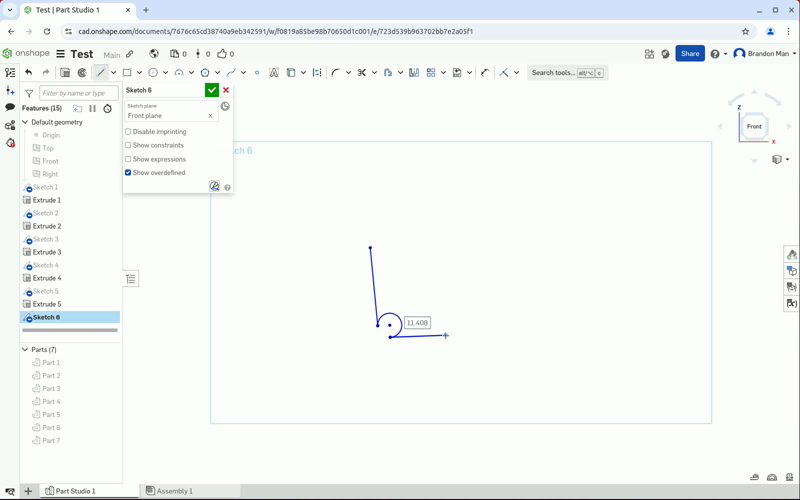
key(a)
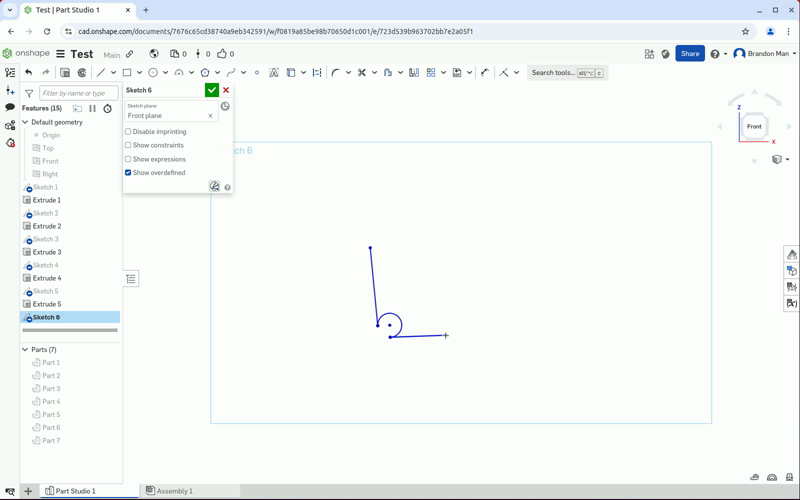
mouse_move(445, 335)
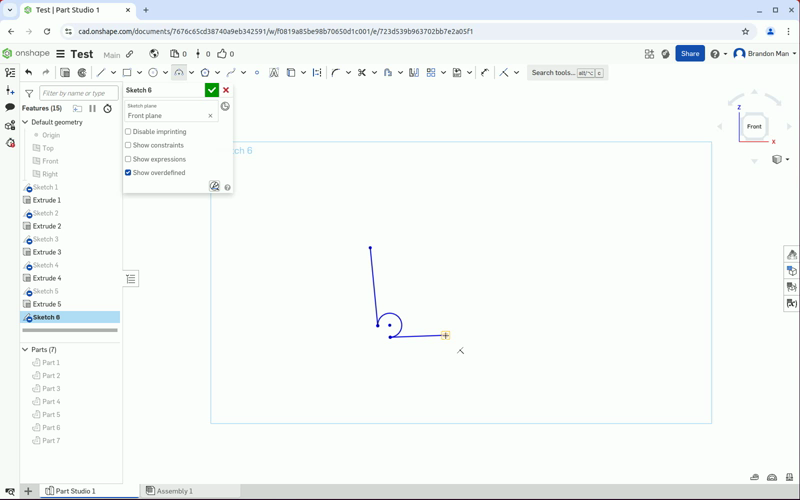
click(445, 335)
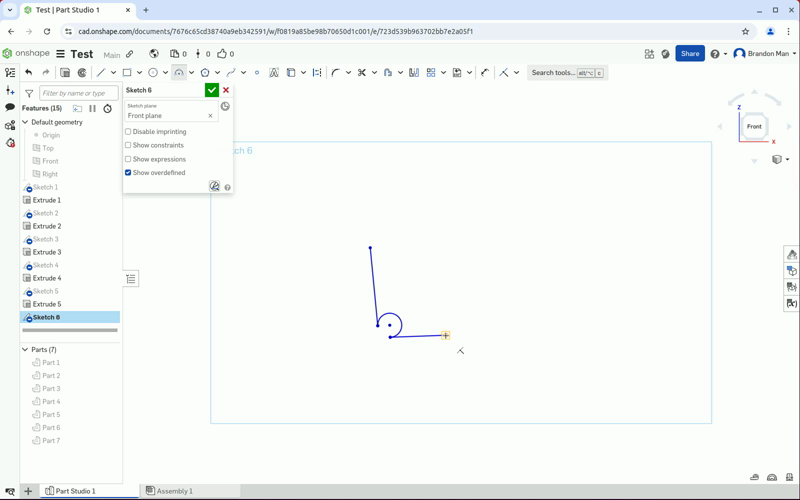
key_down(shift)
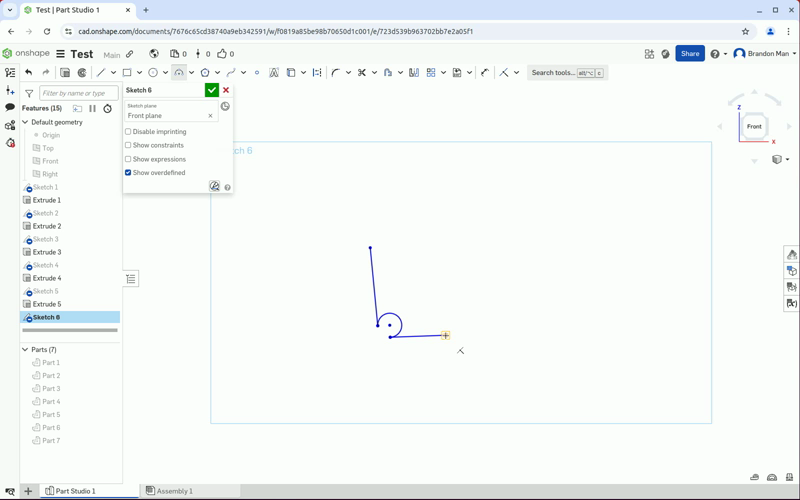
mouse_move(446, 315)
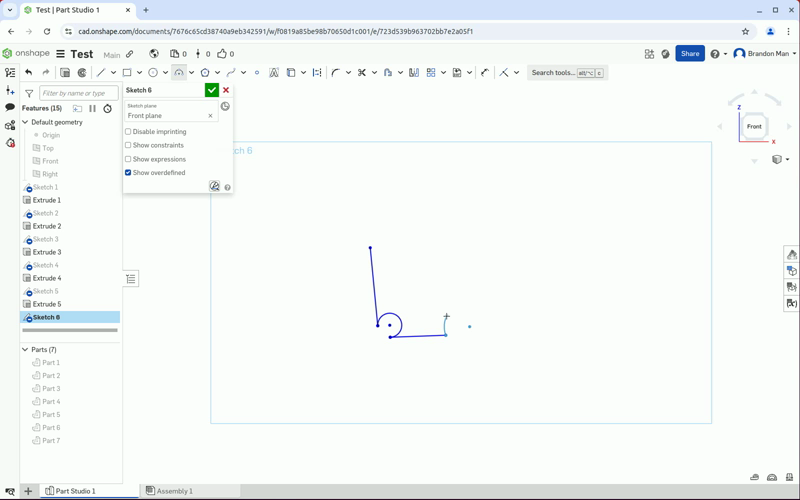
click(446, 315)
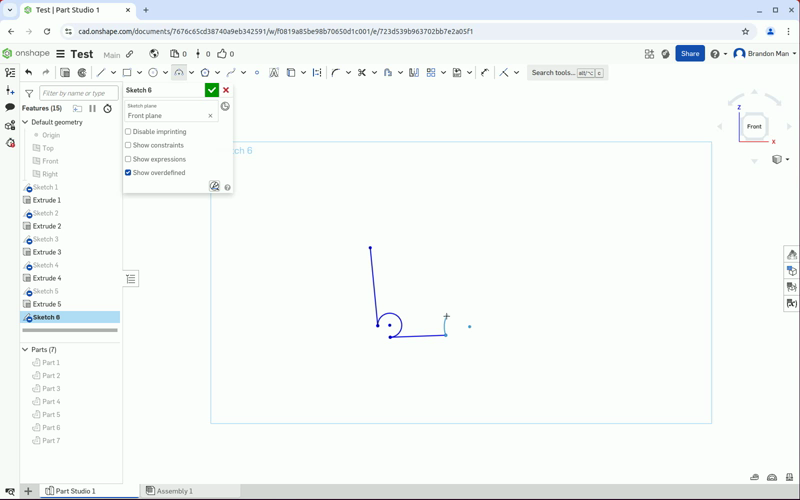
mouse_move(436, 324)
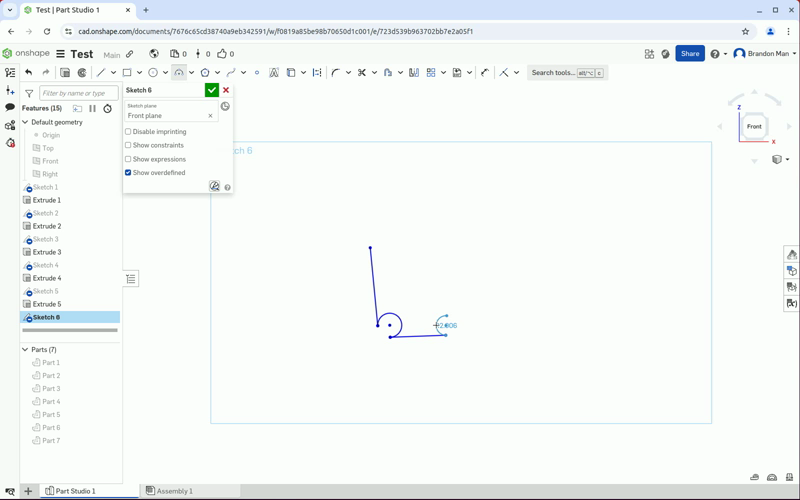
click(436, 324)
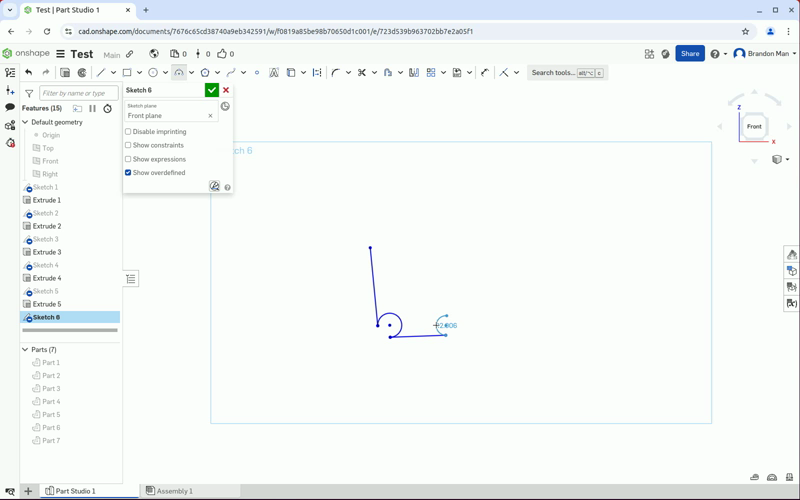
key_up(shift)
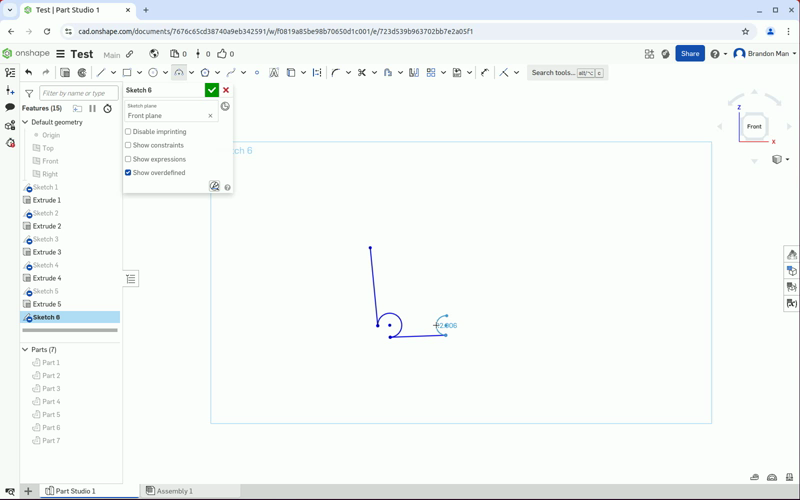
key(esc)
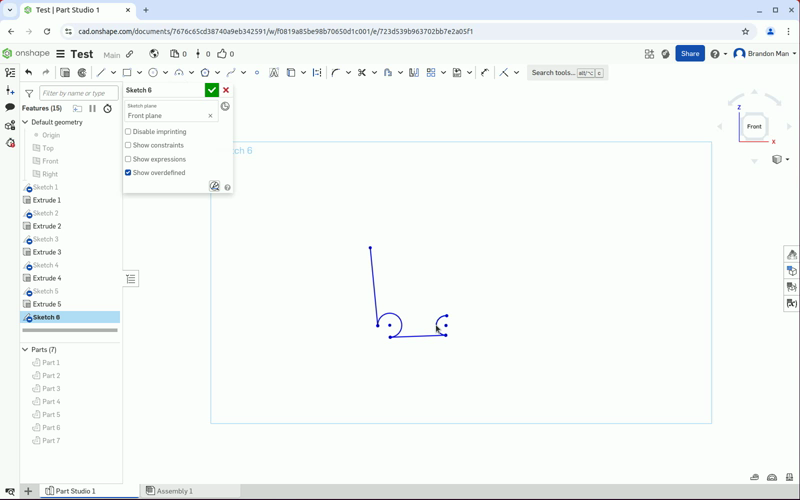
key(l)
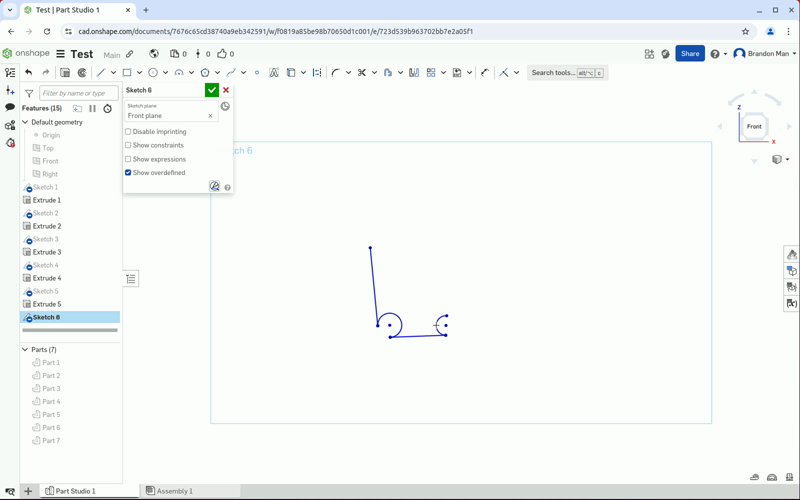
mouse_move(446, 315)
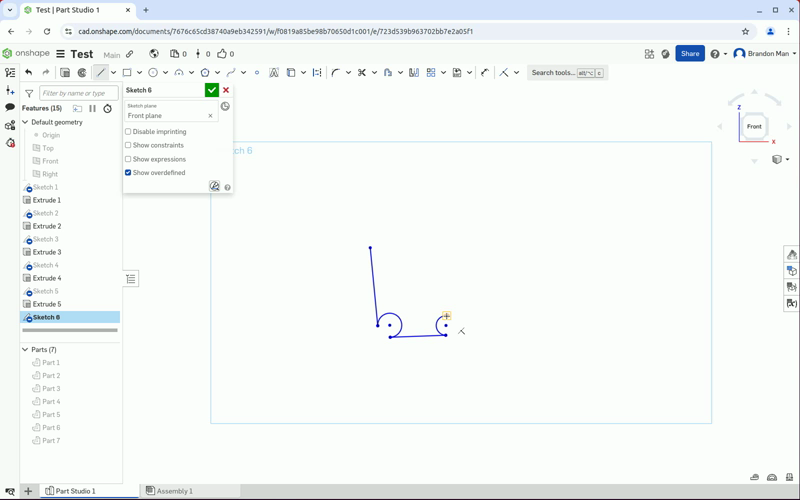
click(446, 315)
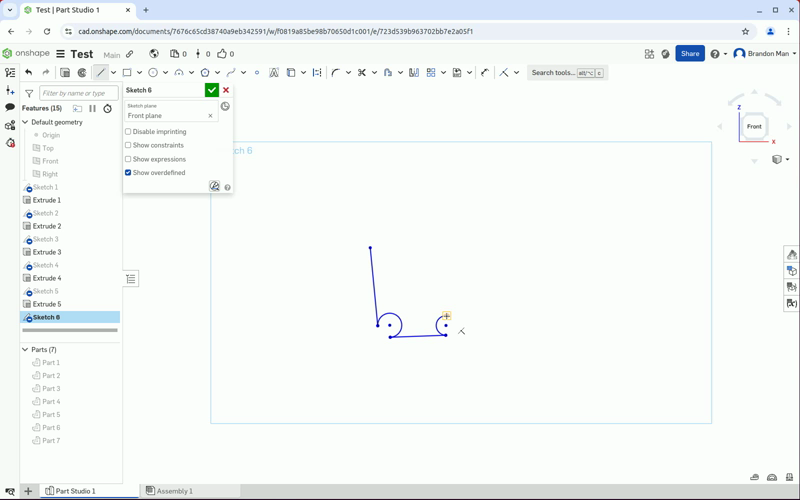
key_down(shift)
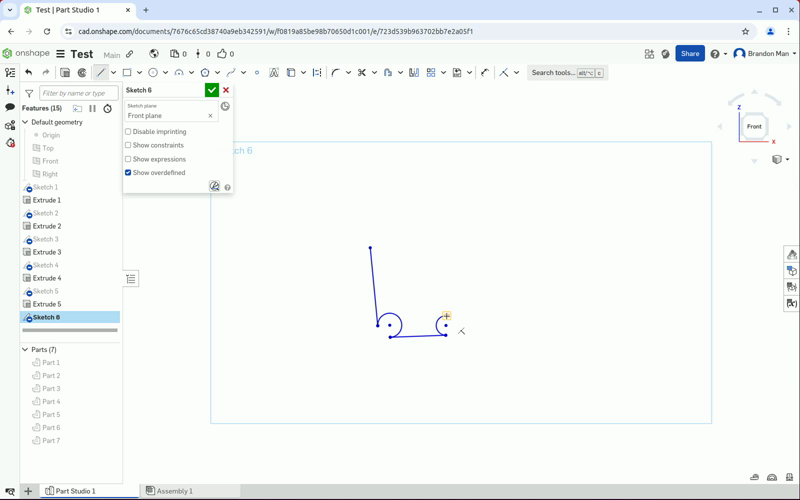
mouse_move(476, 315)
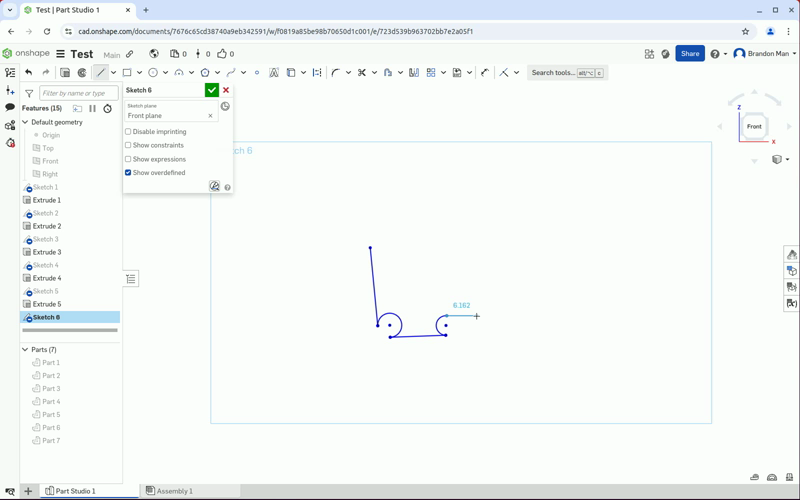
mouse_move(413, 314)
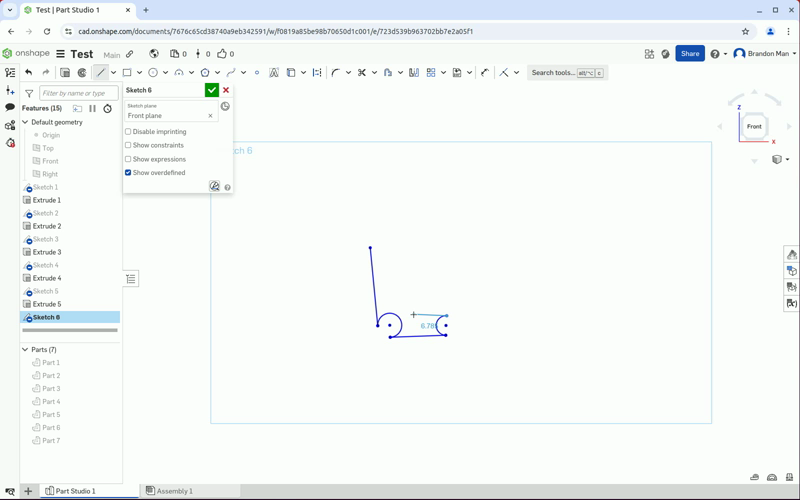
click(413, 314)
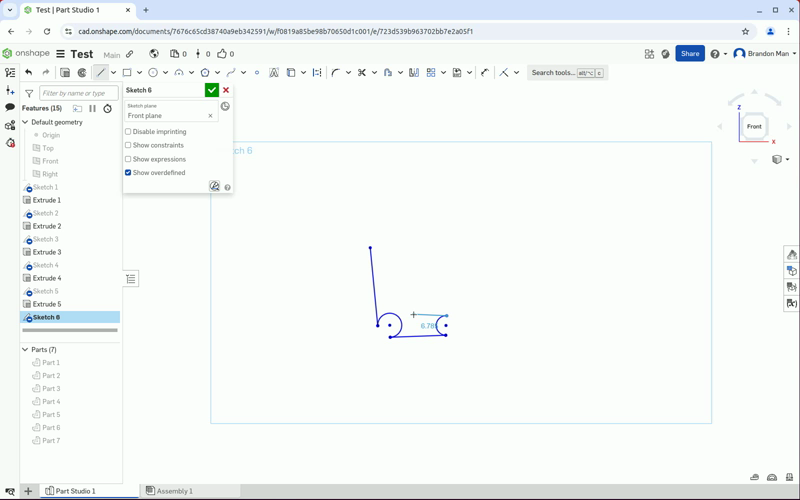
key_up(shift)
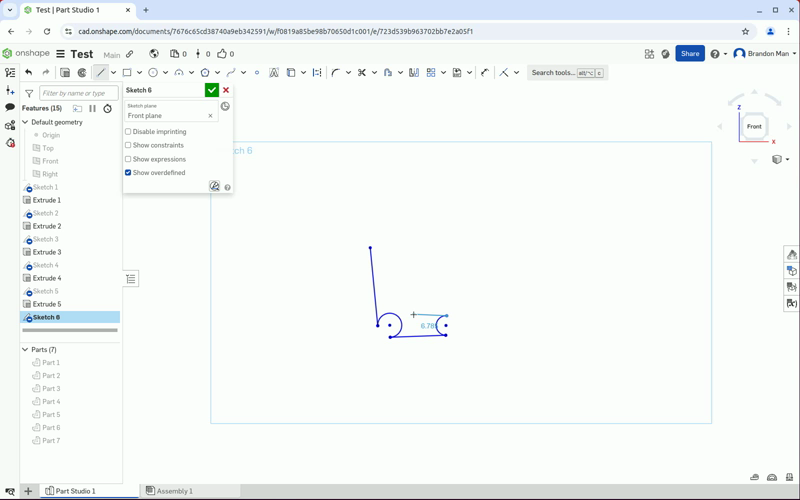
key(esc)
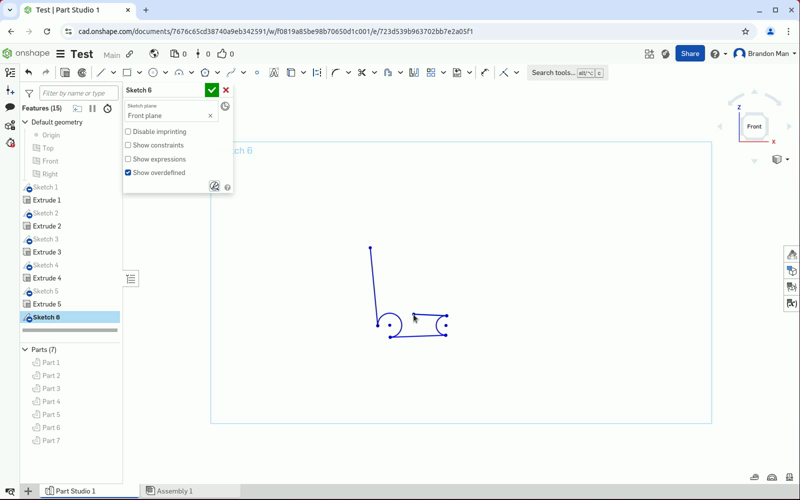
key(a)
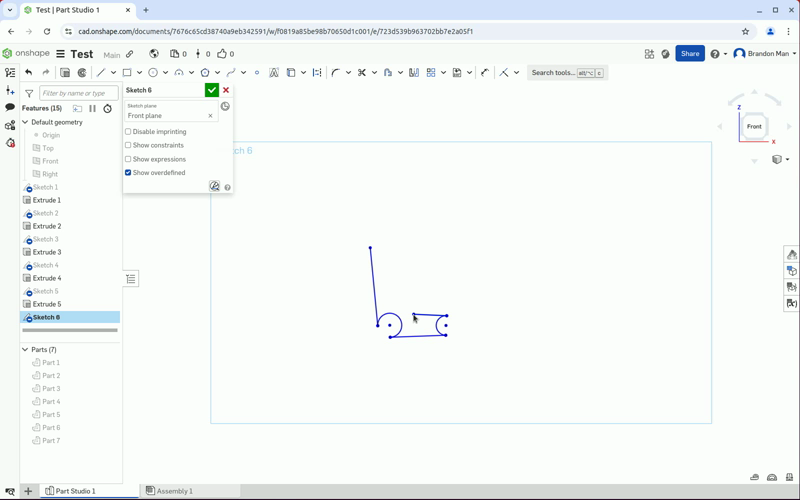
mouse_move(413, 314)
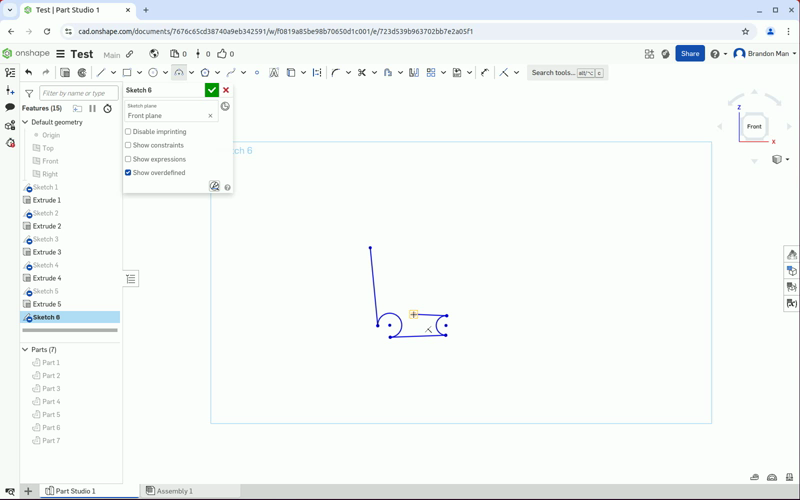
click(413, 314)
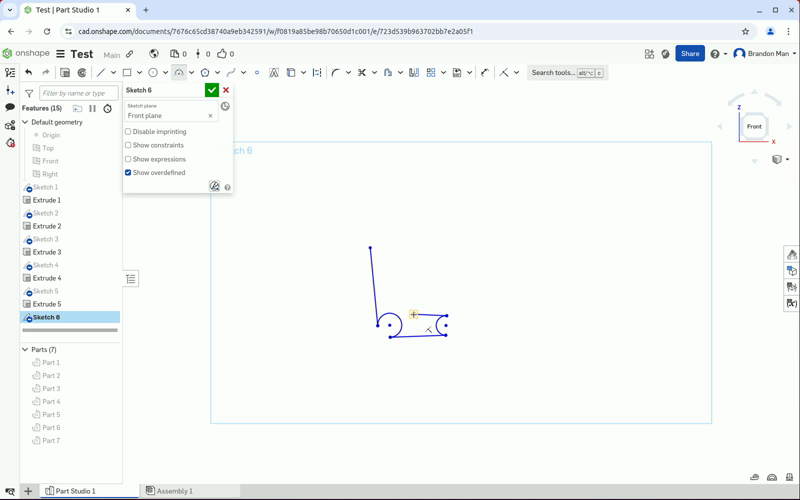
key_down(shift)
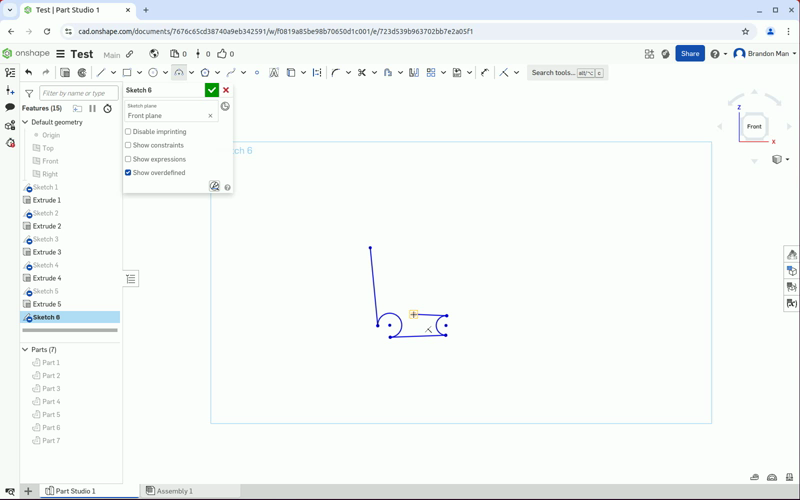
mouse_move(404, 303)
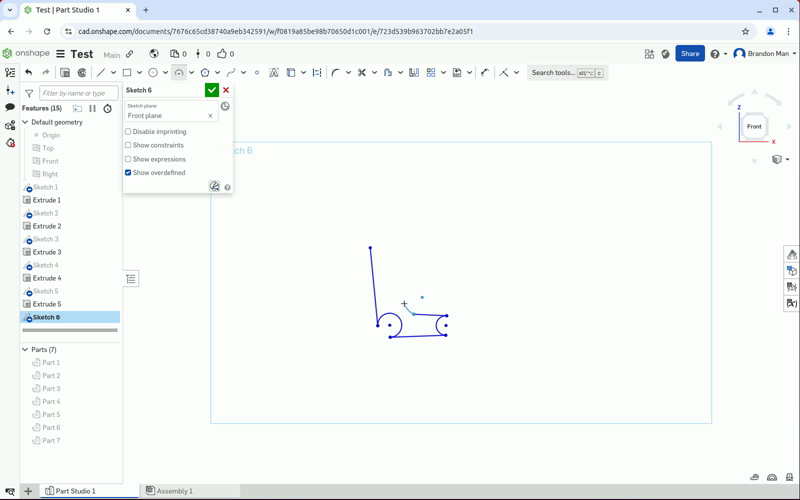
click(404, 303)
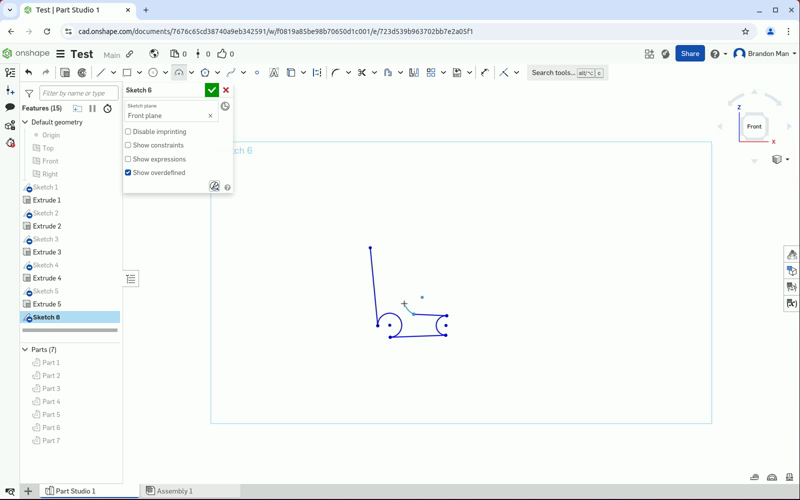
mouse_move(406, 310)
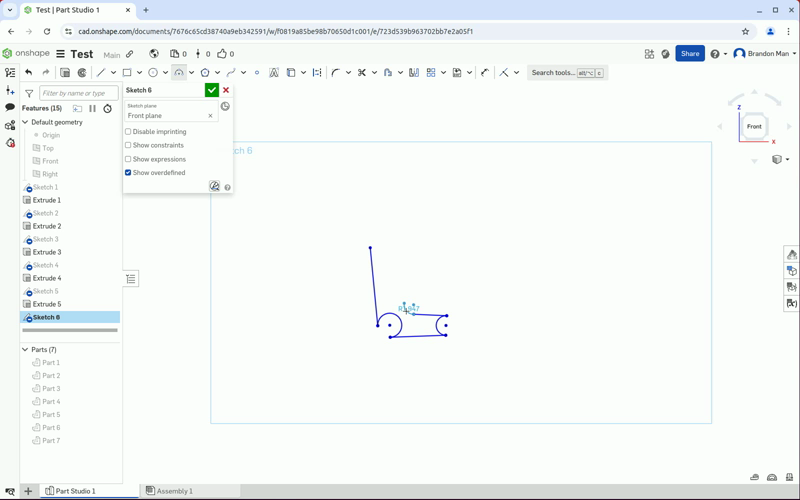
click(406, 310)
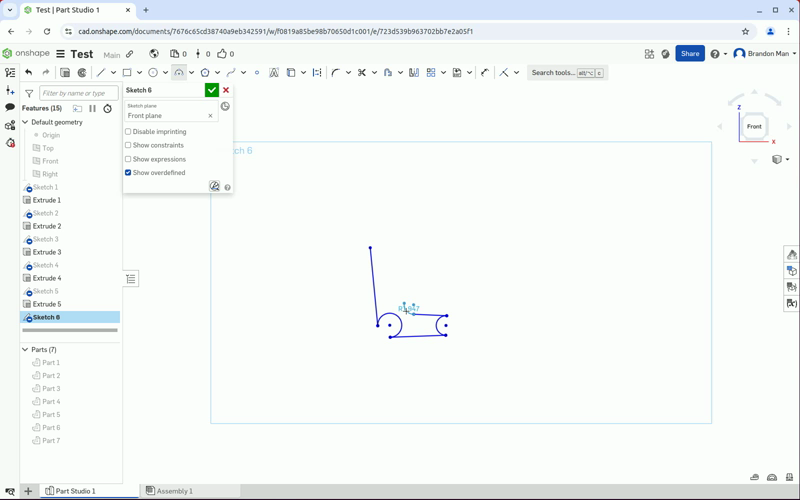
key_up(shift)
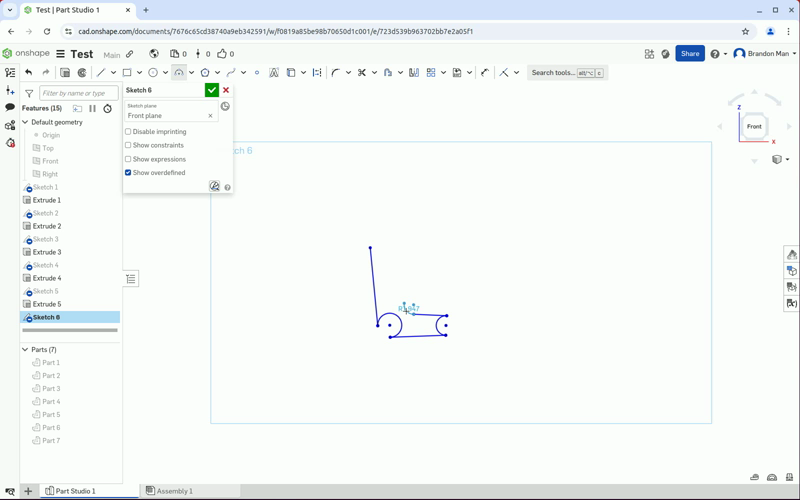
key(esc)
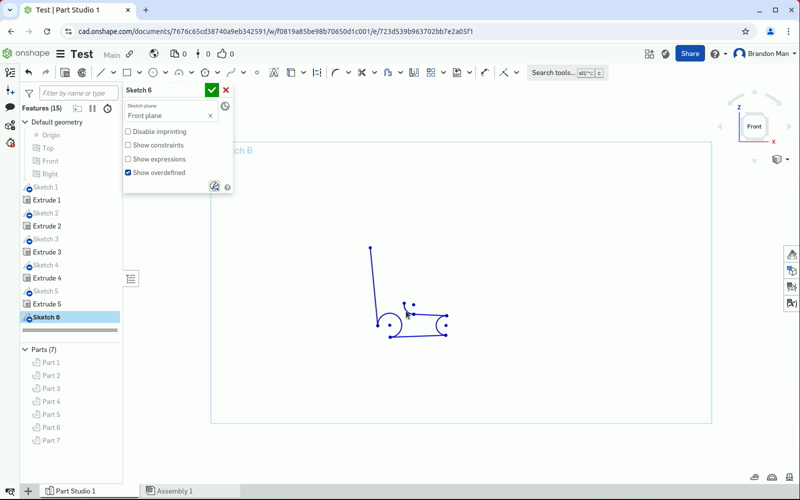
key(l)
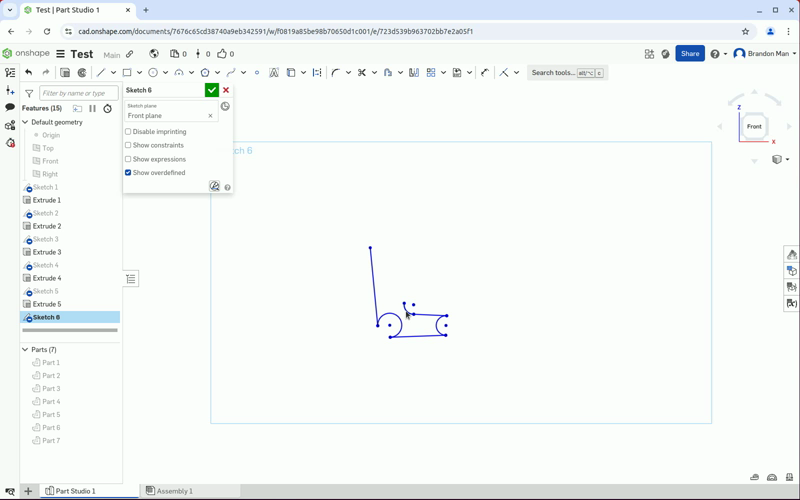
mouse_move(404, 303)
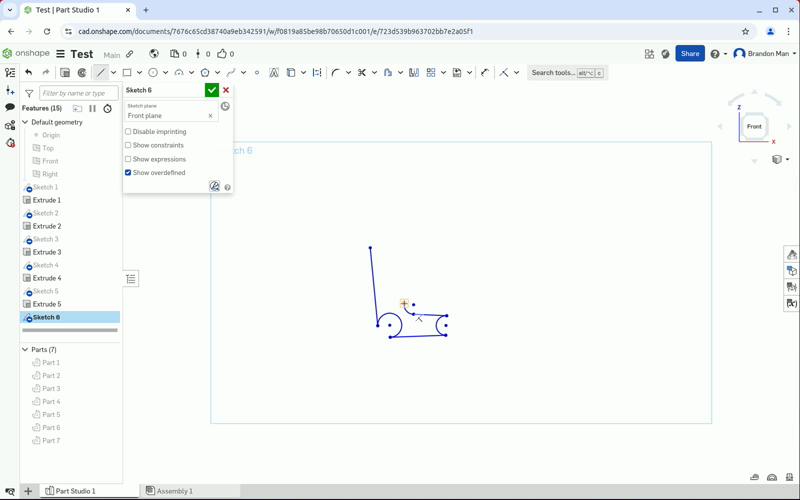
click(404, 303)
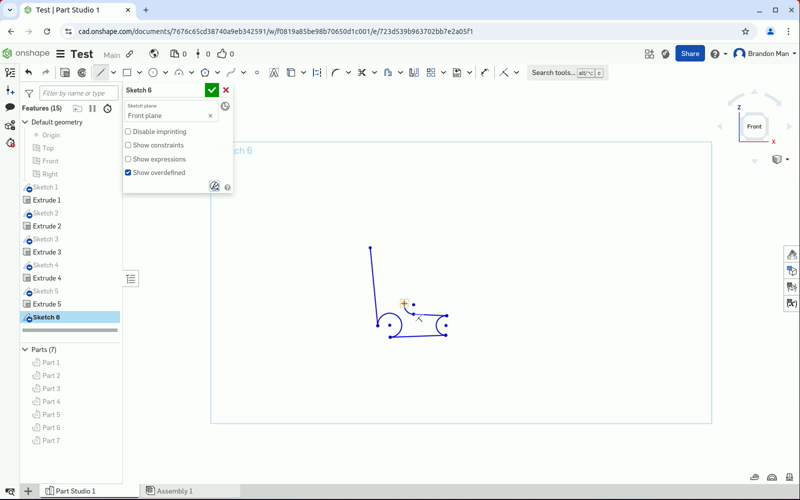
key_down(shift)
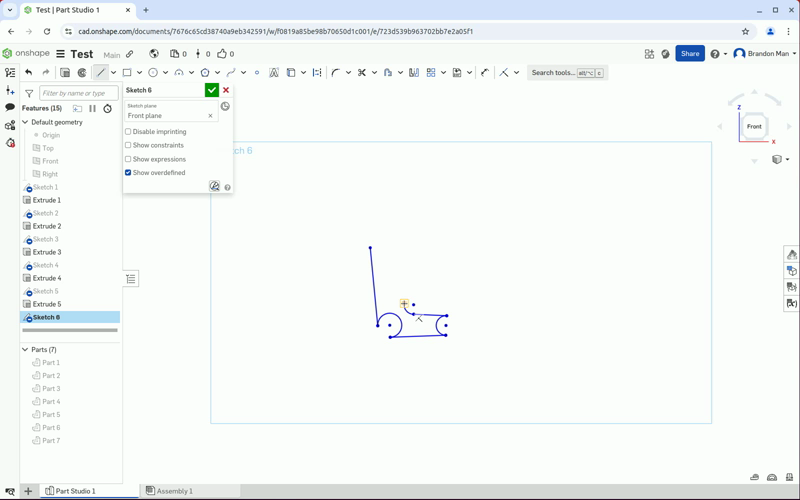
mouse_move(434, 303)
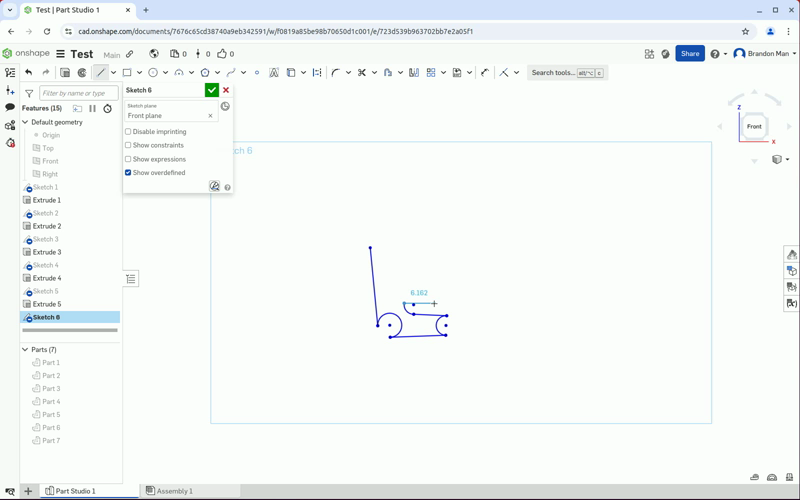
mouse_move(410, 247)
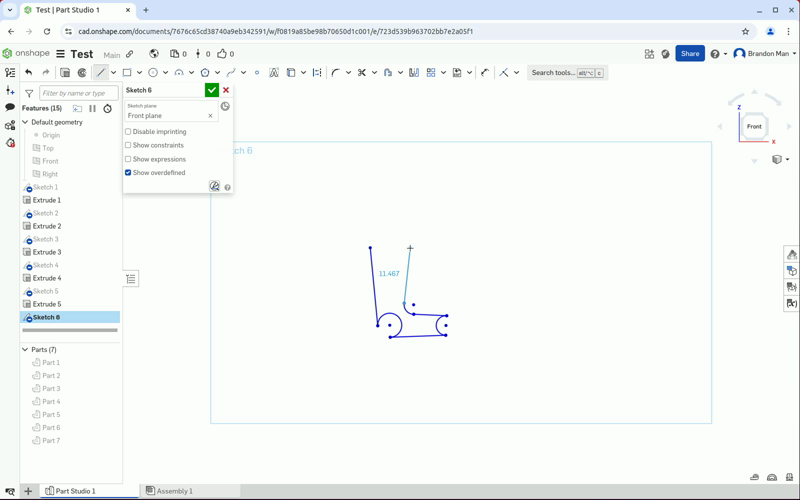
click(410, 247)
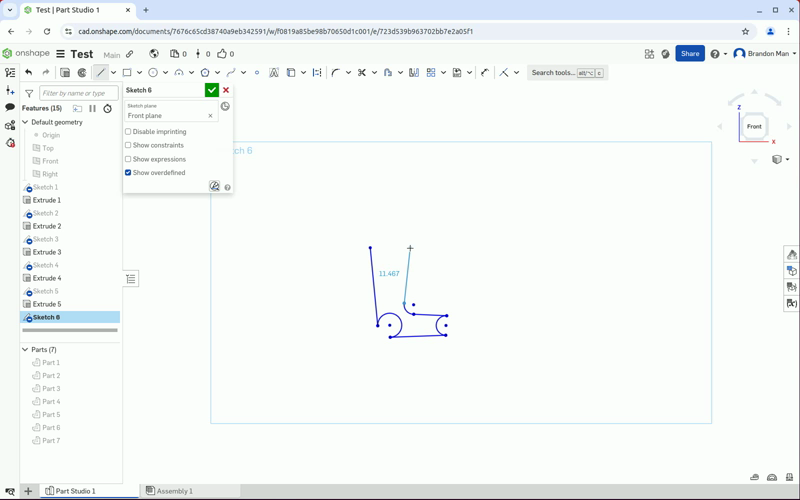
key_up(shift)
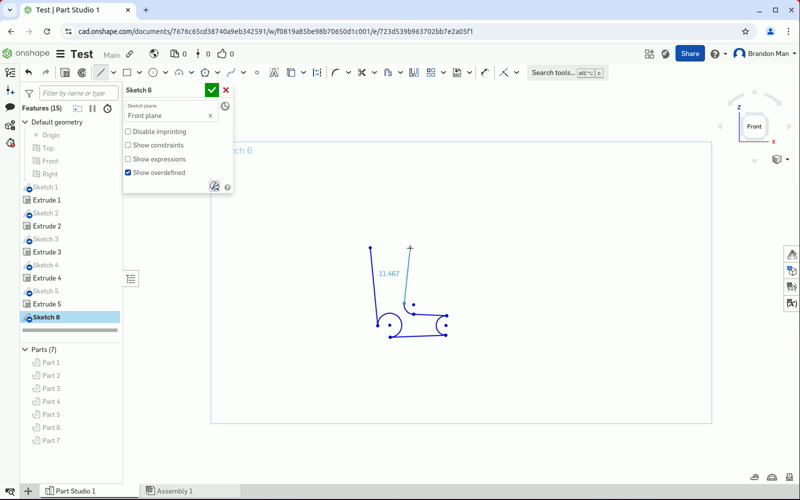
key(esc)
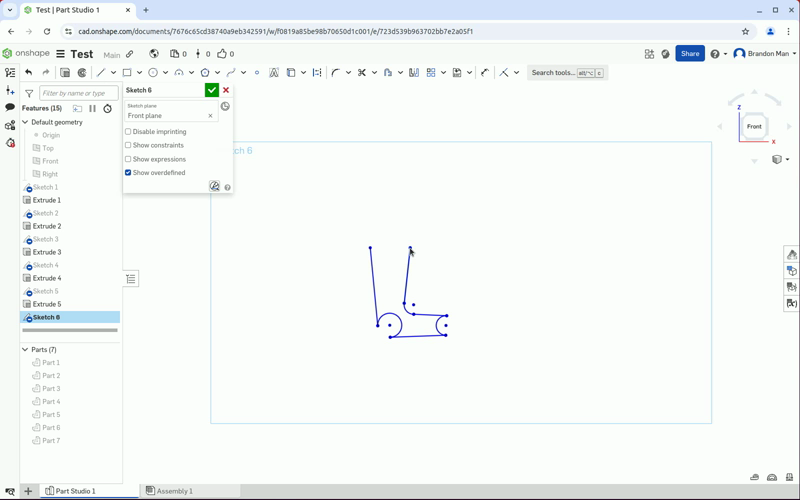
key(a)
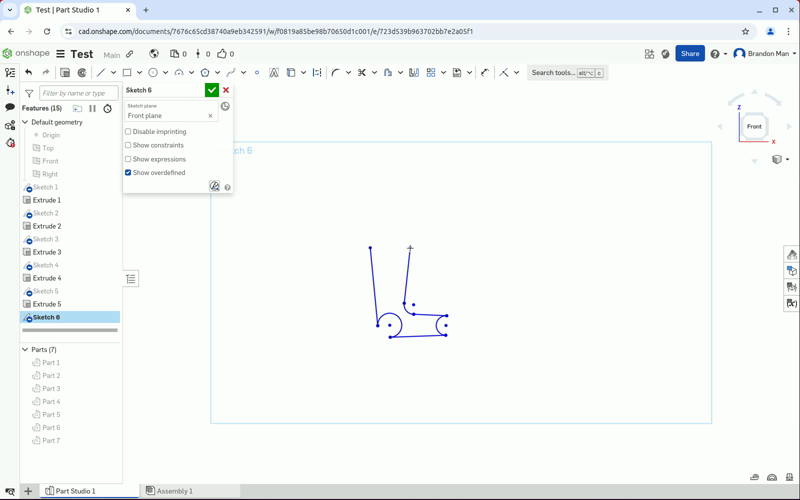
mouse_move(410, 247)
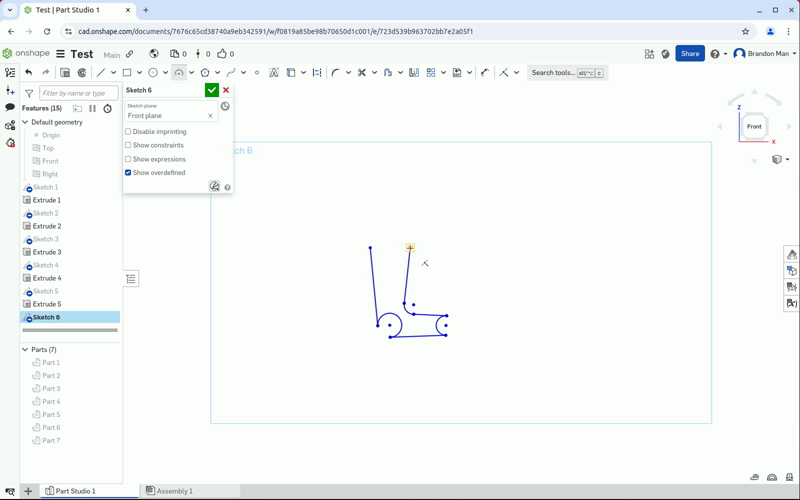
click(410, 247)
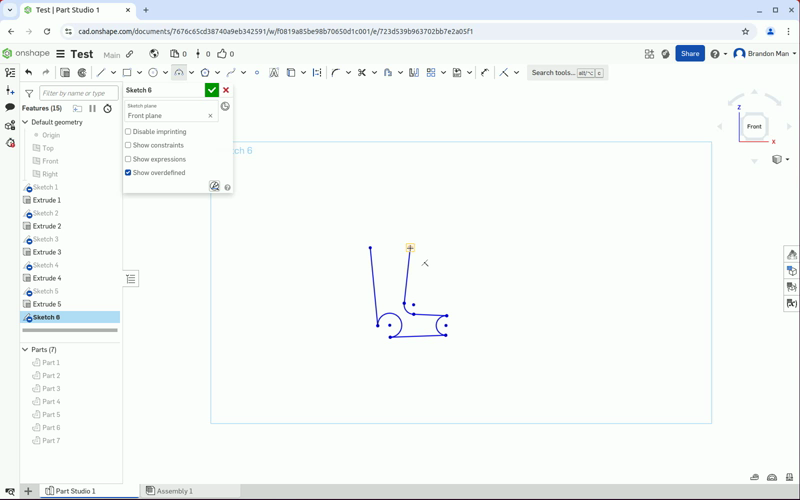
mouse_move(370, 247)
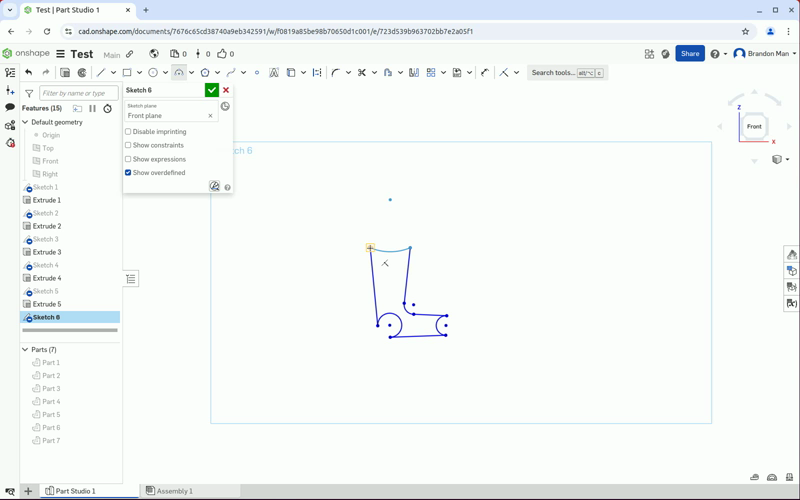
click(370, 247)
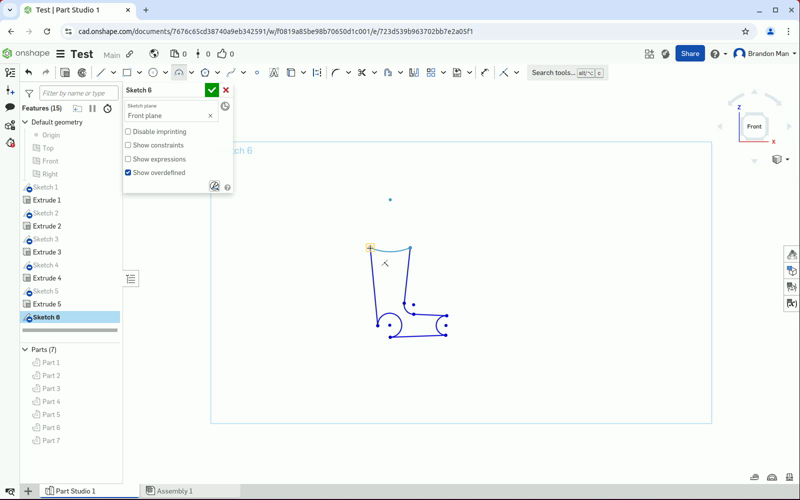
key_down(shift)
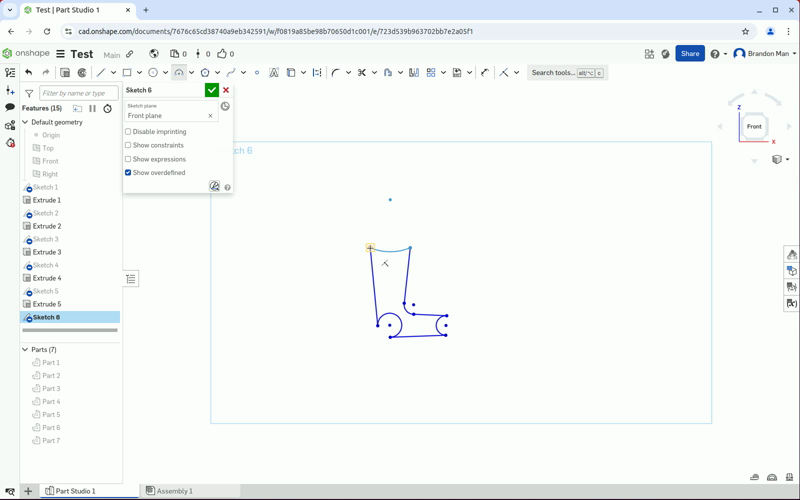
mouse_move(390, 265)
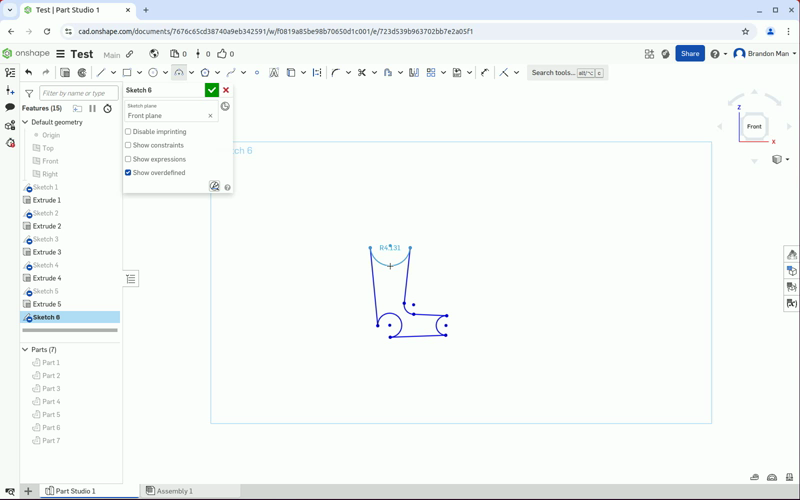
click(390, 265)
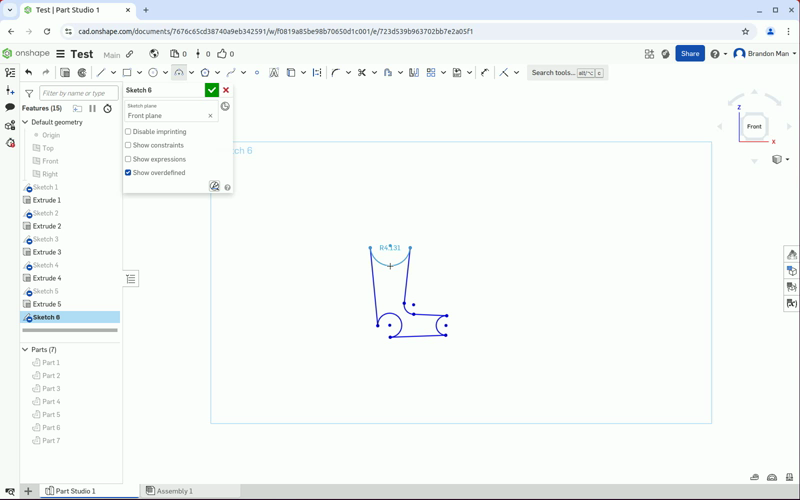
key_up(shift)
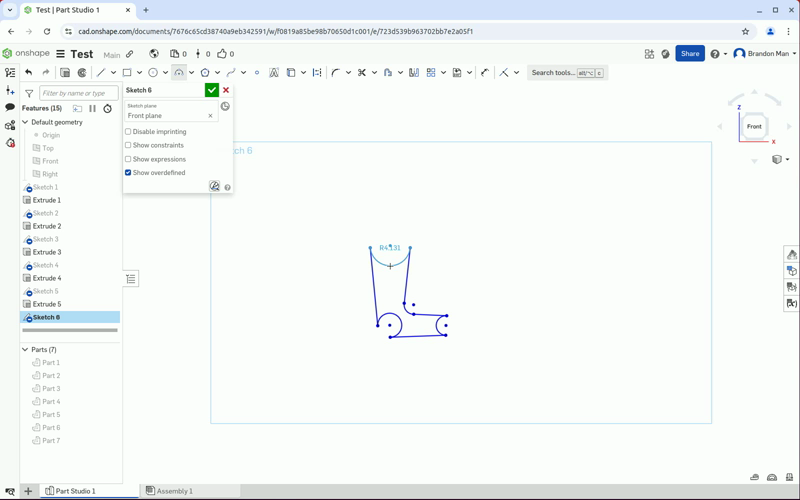
key(esc)
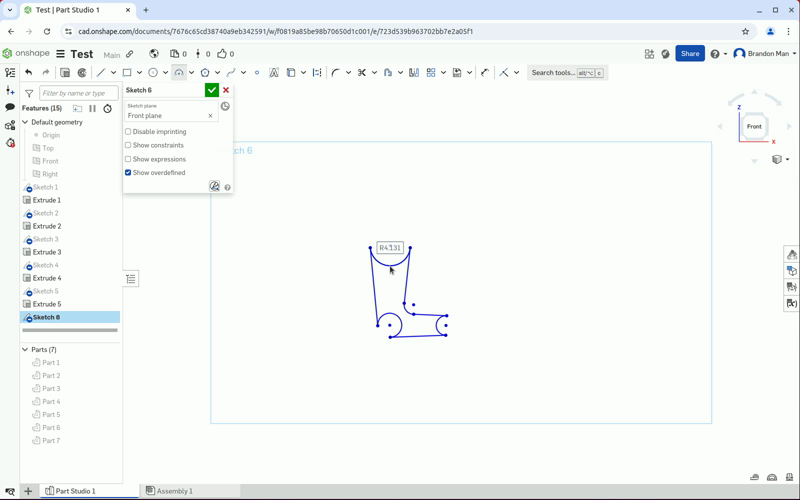
mouse_move(392, 284)
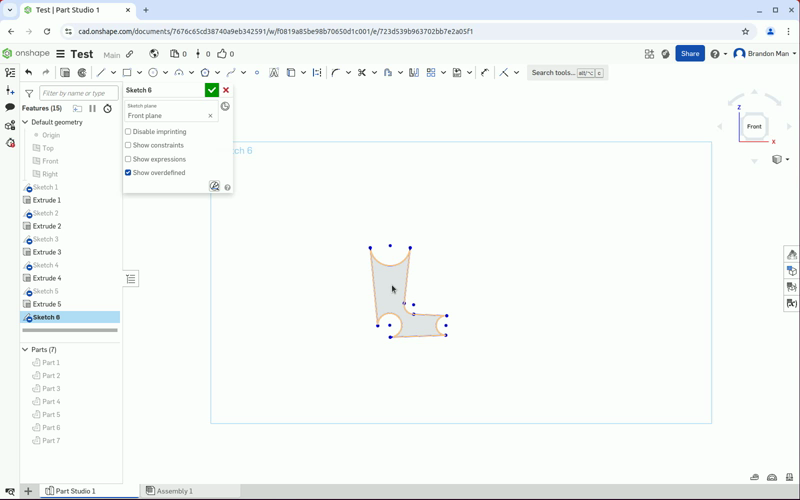
click(392, 284)
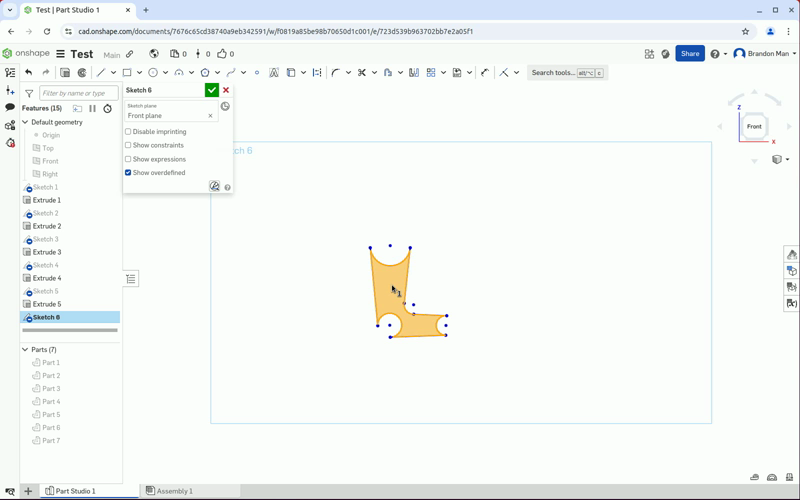
mouse_move(73, 352)
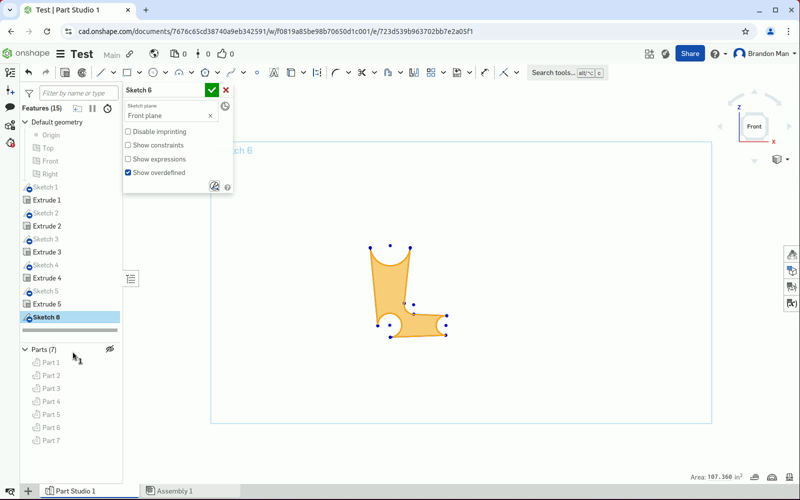
key(shift+y)
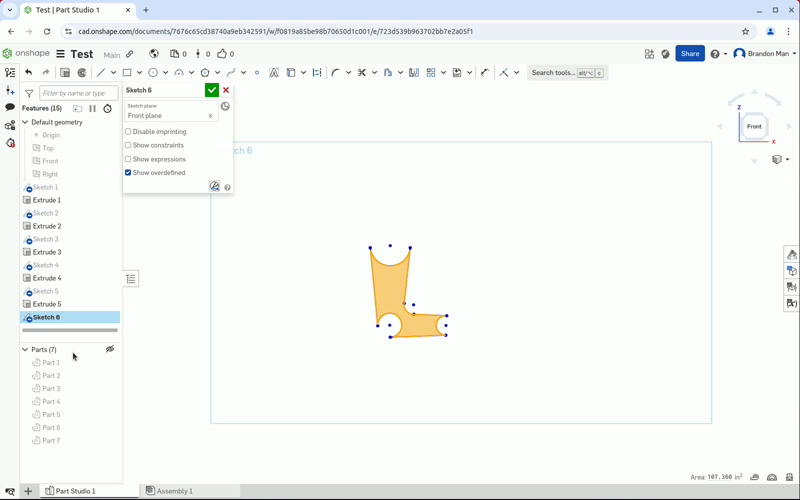
key(shift+e)
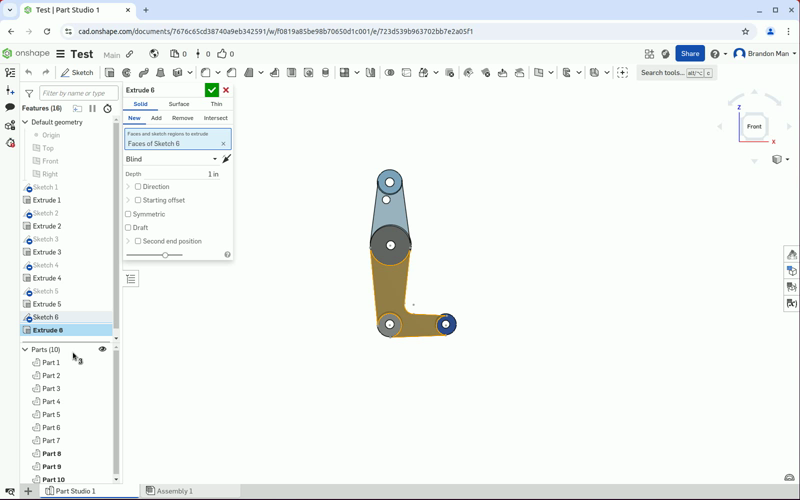
mouse_move(143, 106)
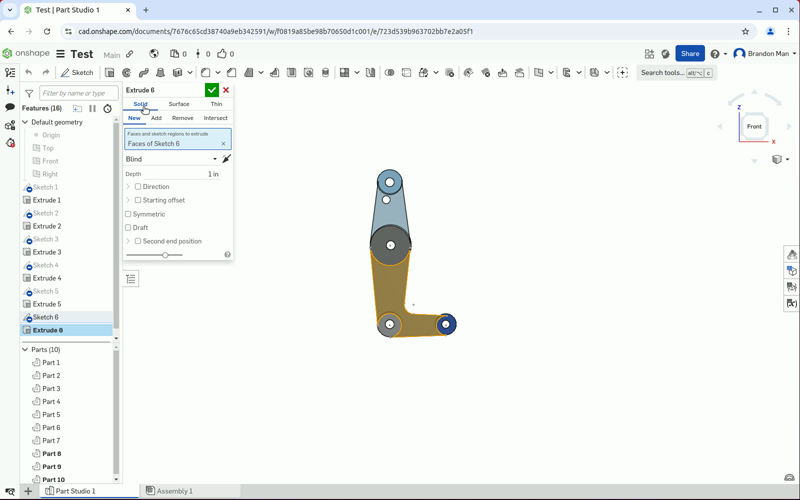
click(143, 106)
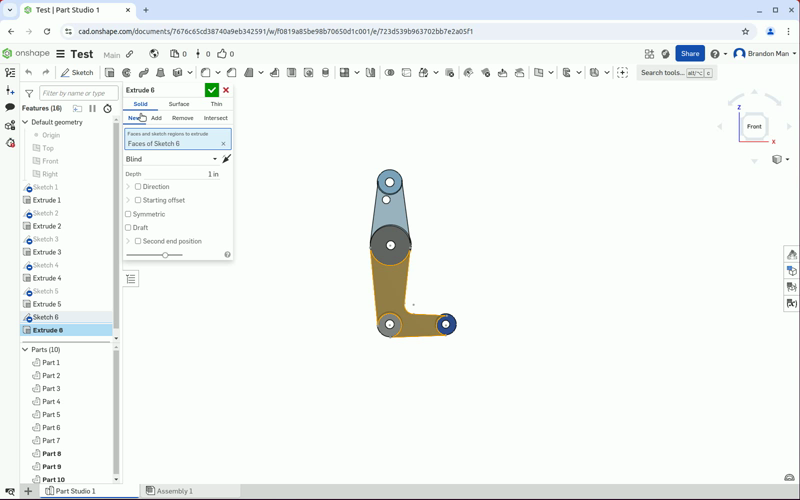
mouse_move(137, 120)
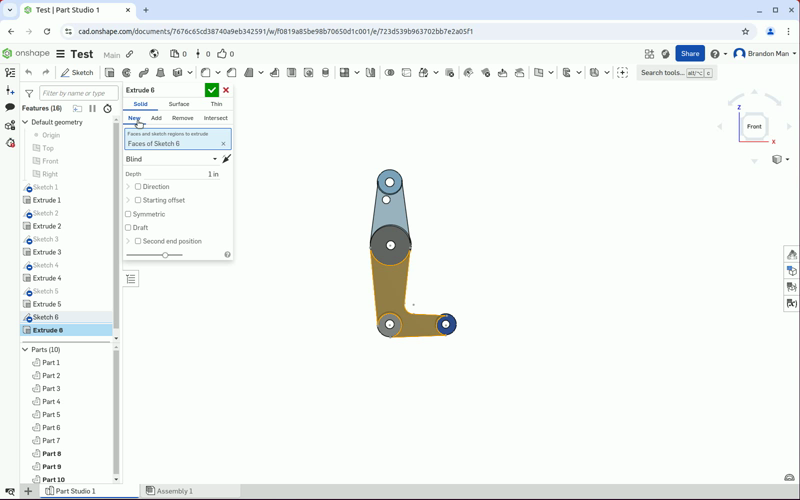
click(137, 120)
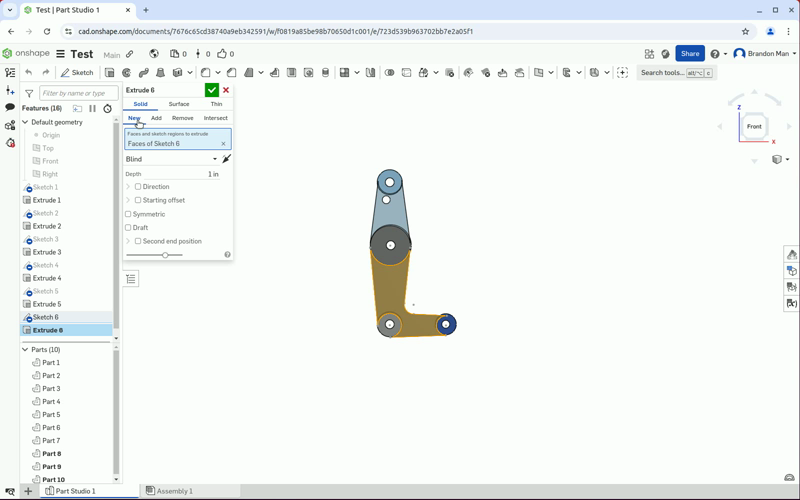
key(tab, 4)
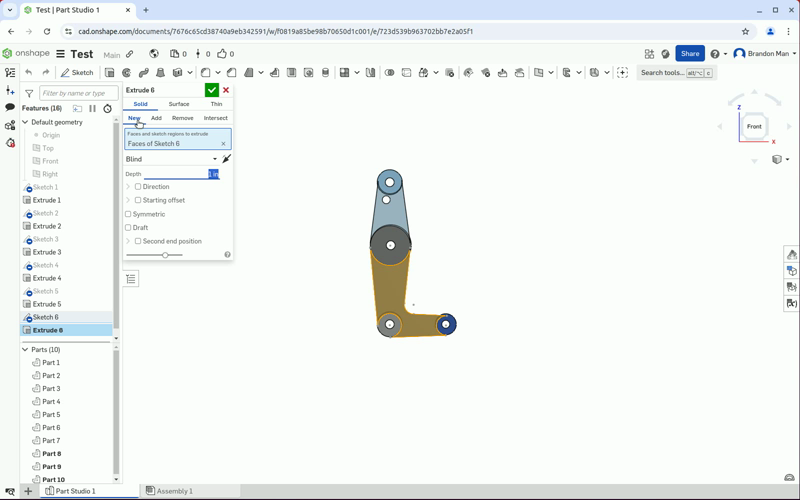
text(0.722)
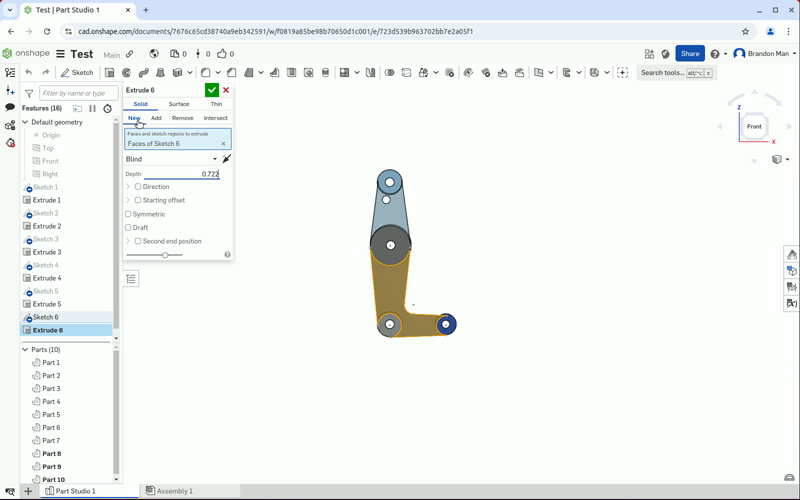
key(tab, 3)
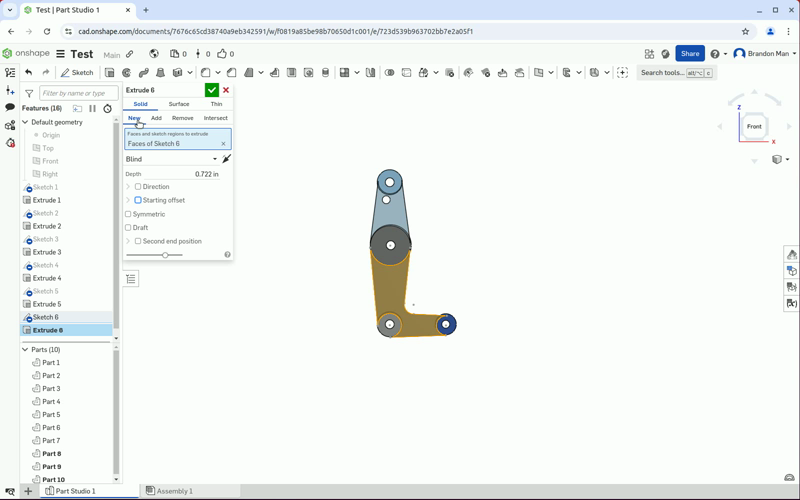
key(tab, 2)
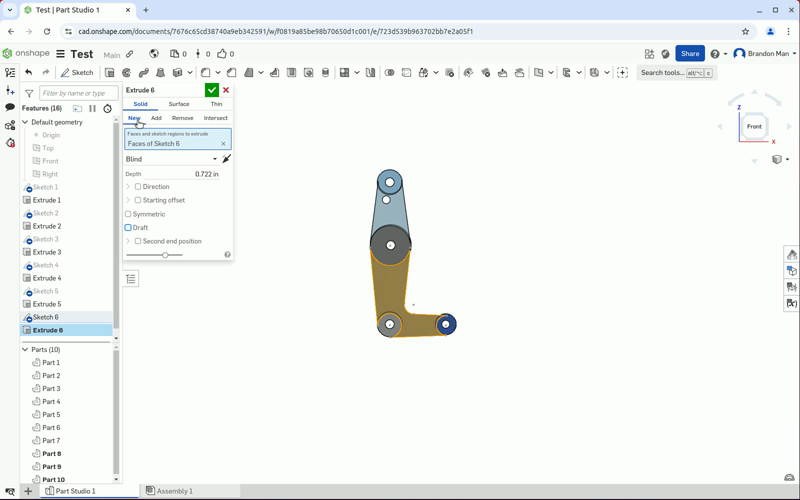
key(space)
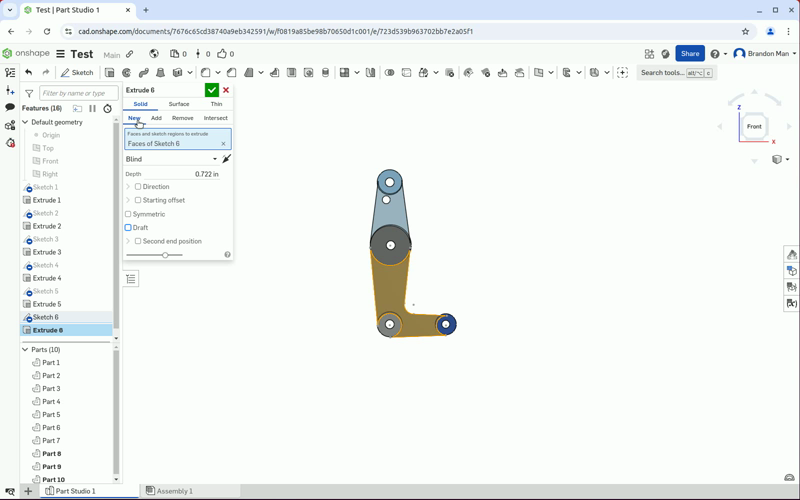
key(tab, 3)
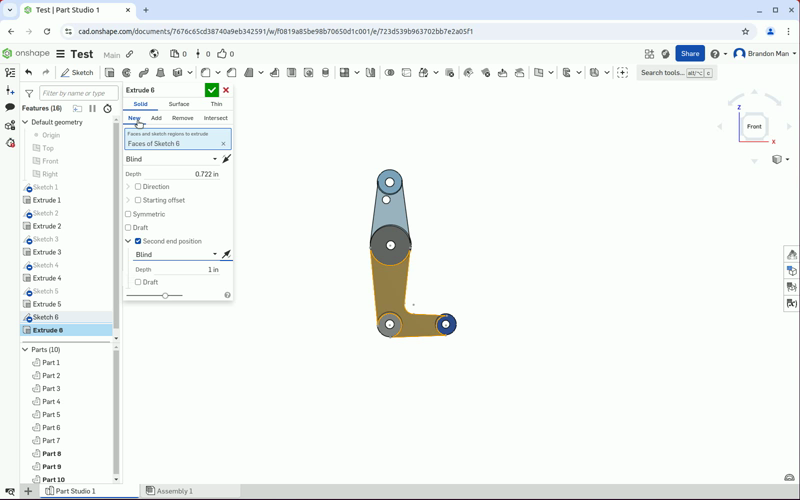
text(0.722)
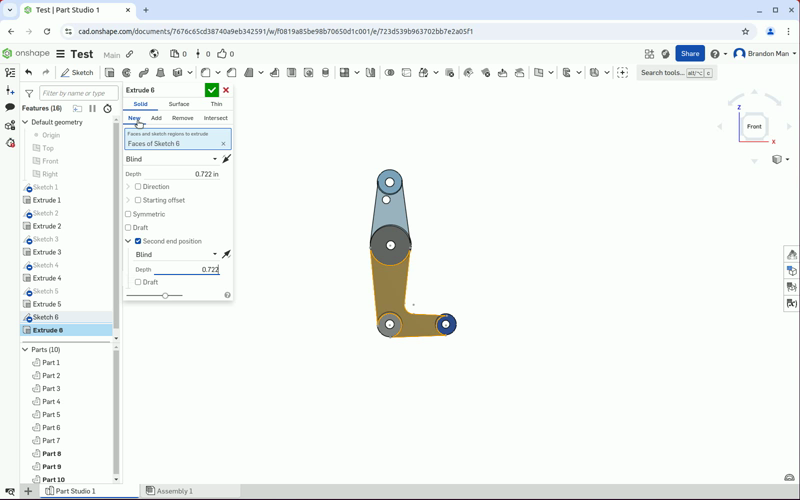
key(enter)
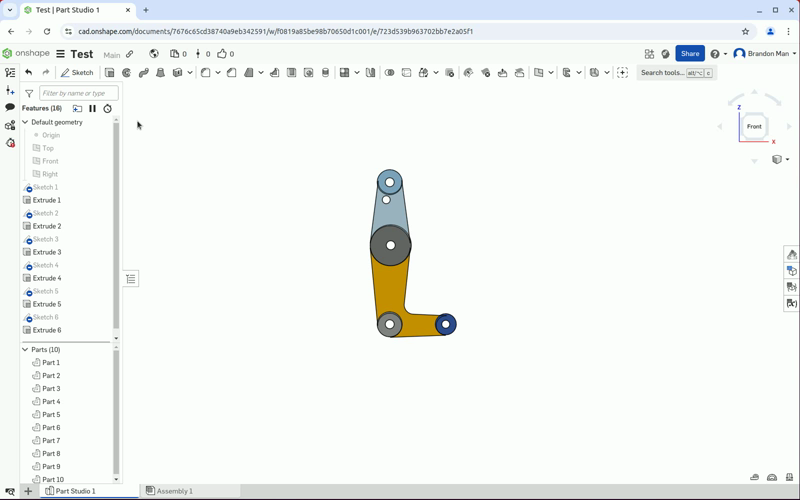
key(shift+h)
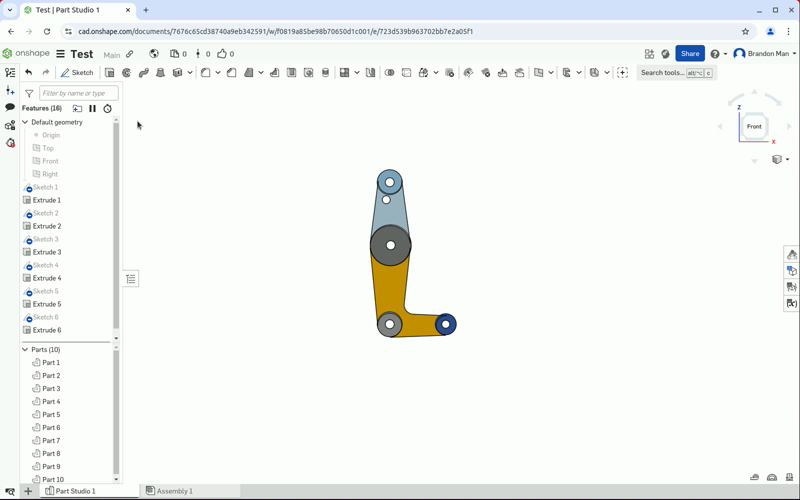
key(shift+h)
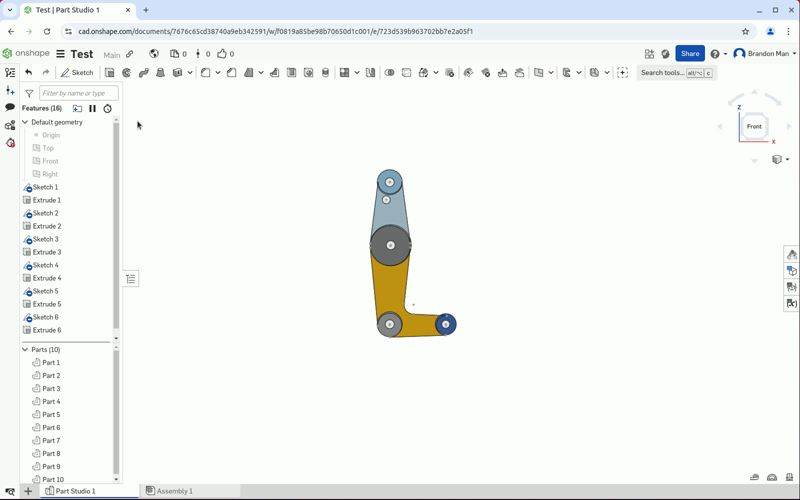
key(shift+7)
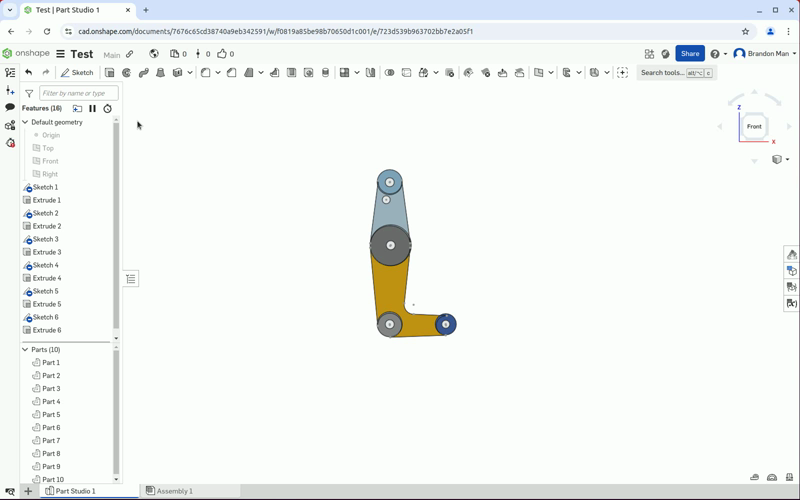
key(left, 2)
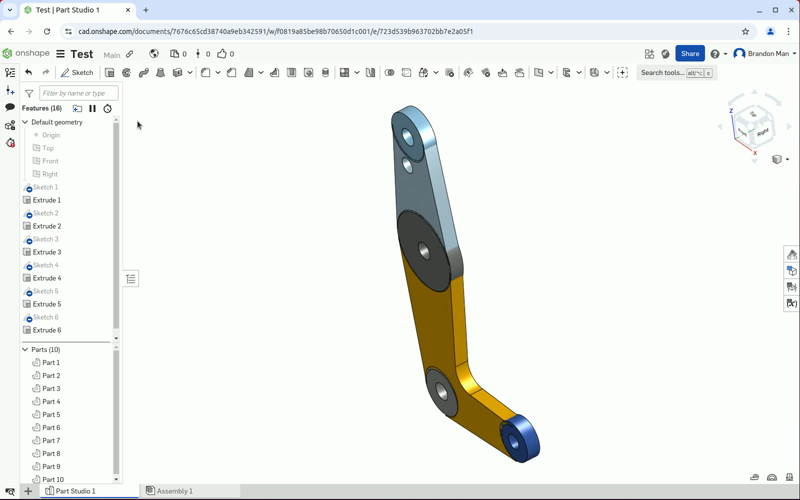
key(down, 2)
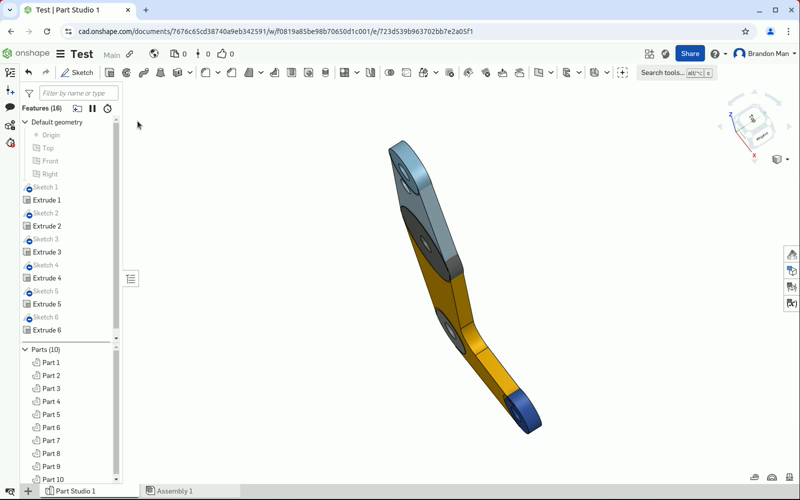
key(up, 2)
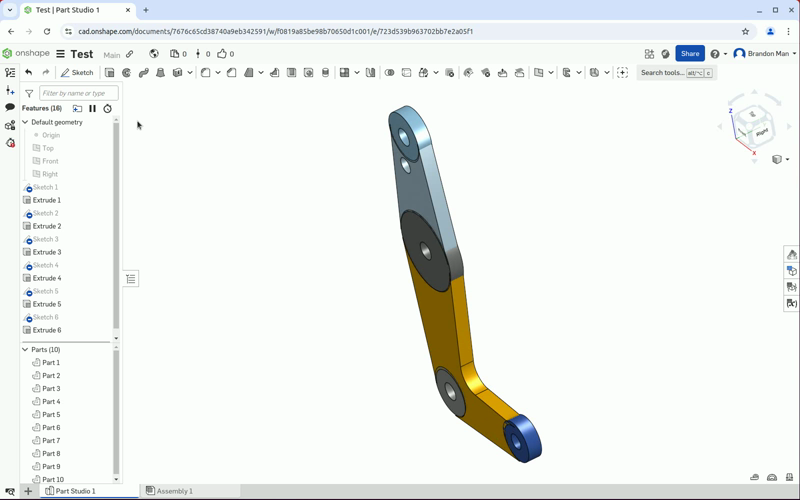
key(right, 2)
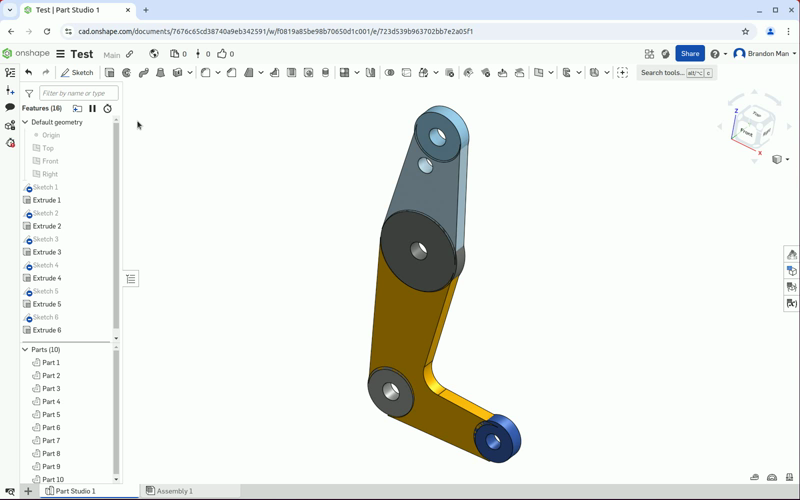
mouse_move(69, 189)
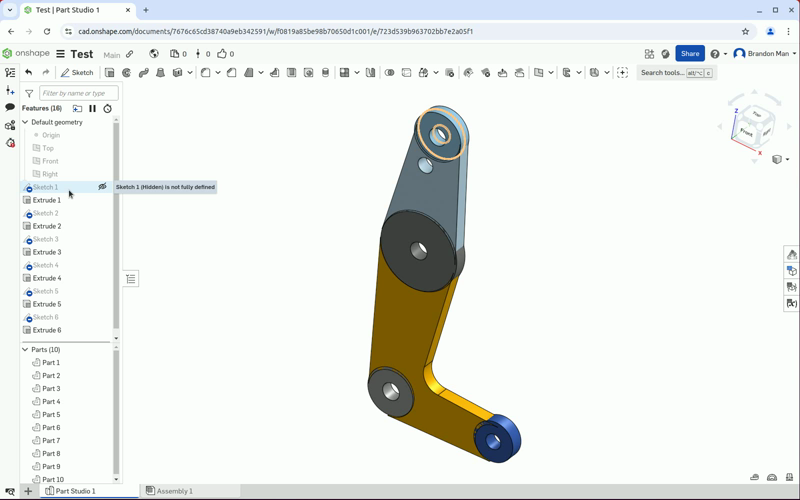
click(69, 189)